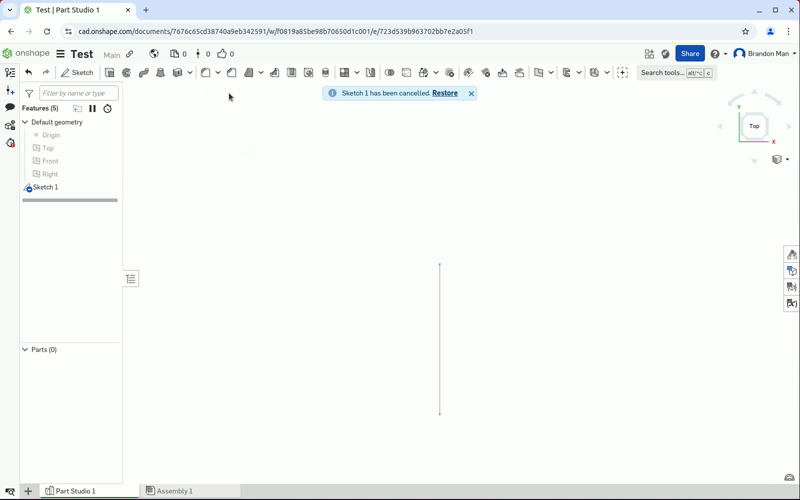
key(shift+h)
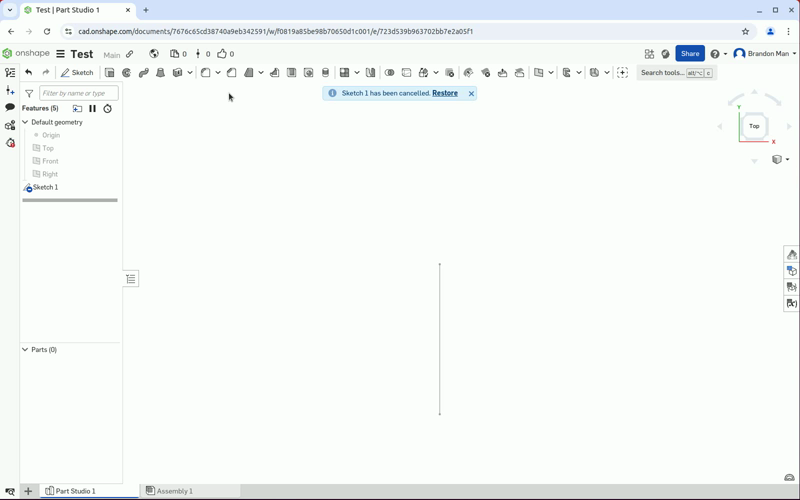
key(shift+s)
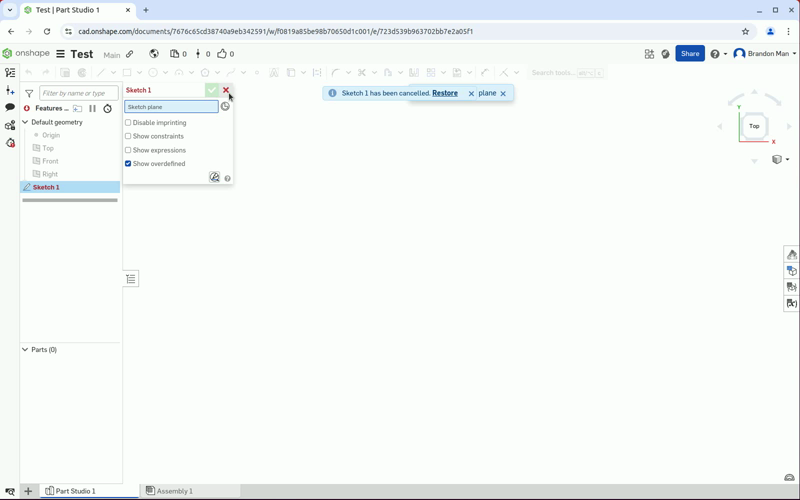
mouse_move(73, 150)
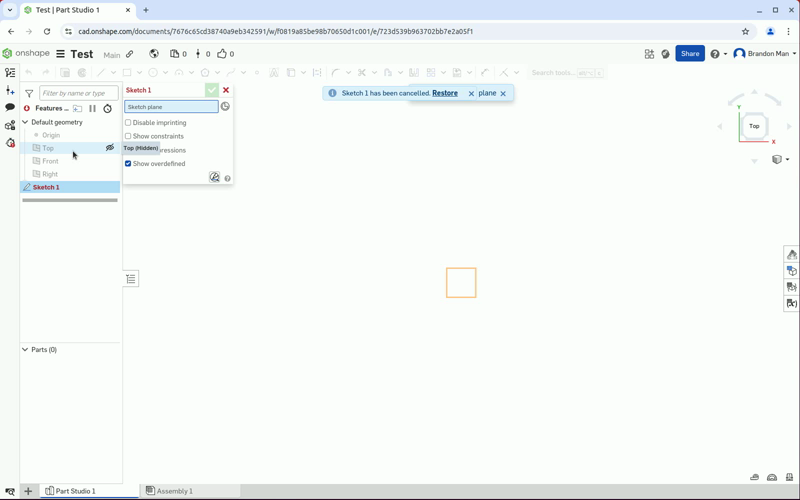
click(73, 150)
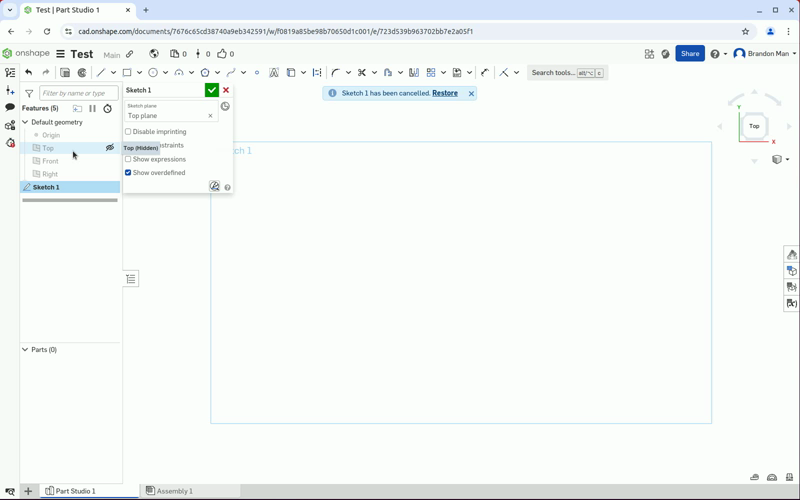
mouse_move(73, 352)
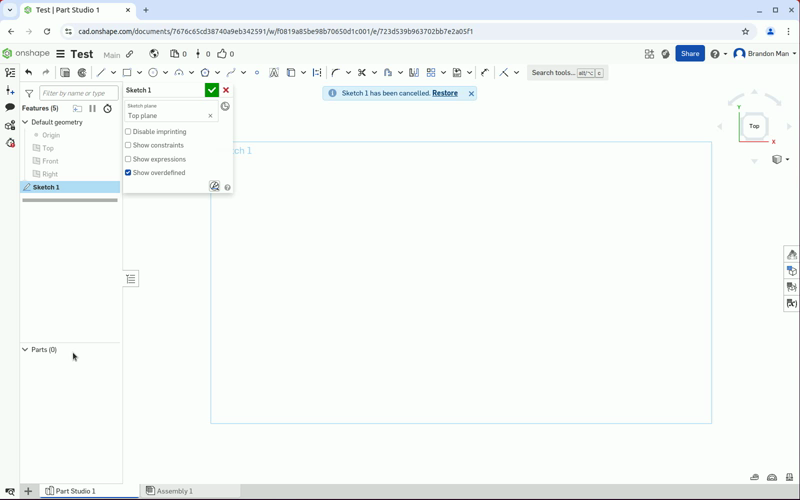
key(y)
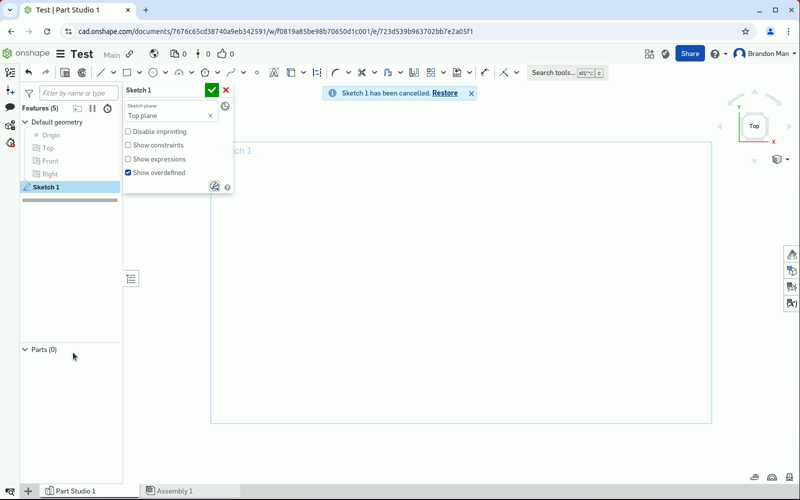
key(l)
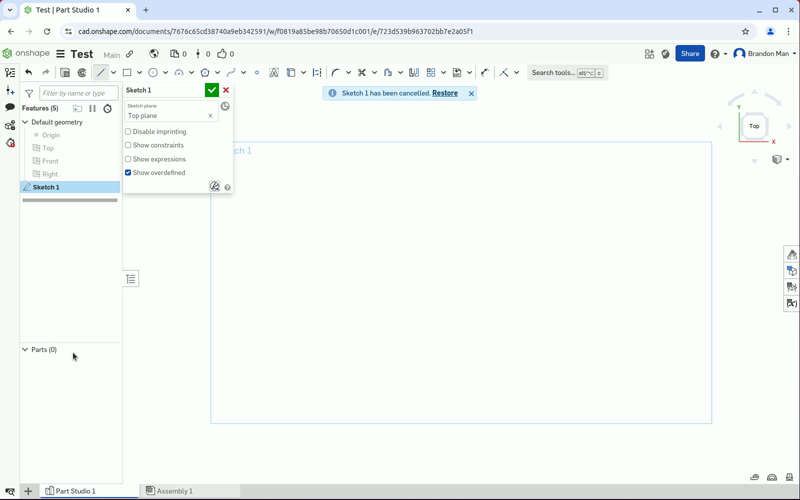
key_down(shift)
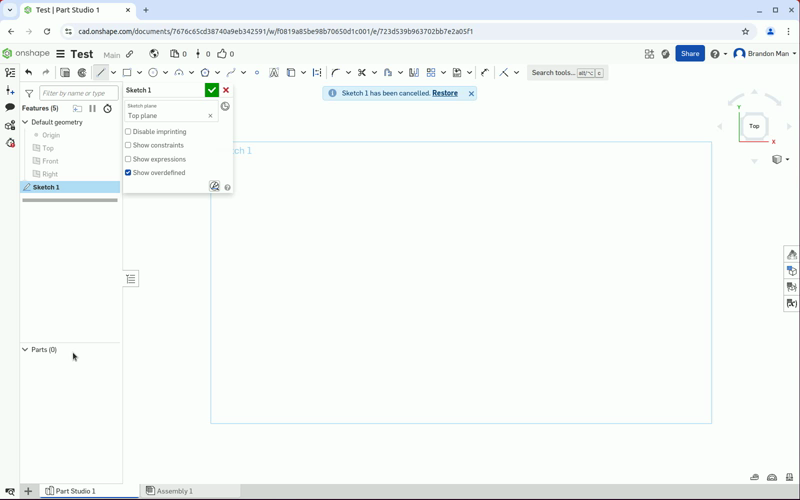
mouse_move(404, 301)
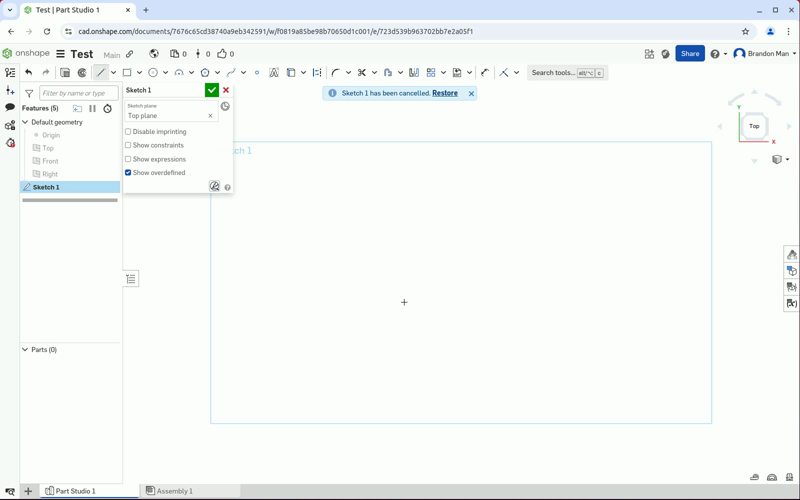
click(404, 301)
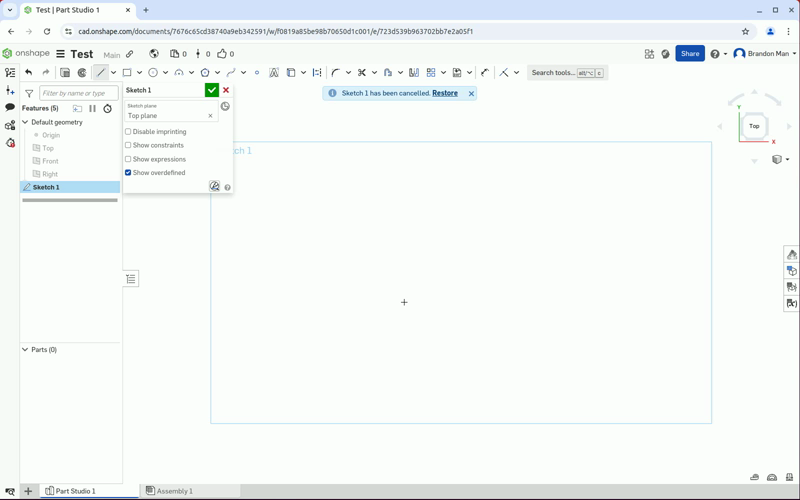
key_up(shift)
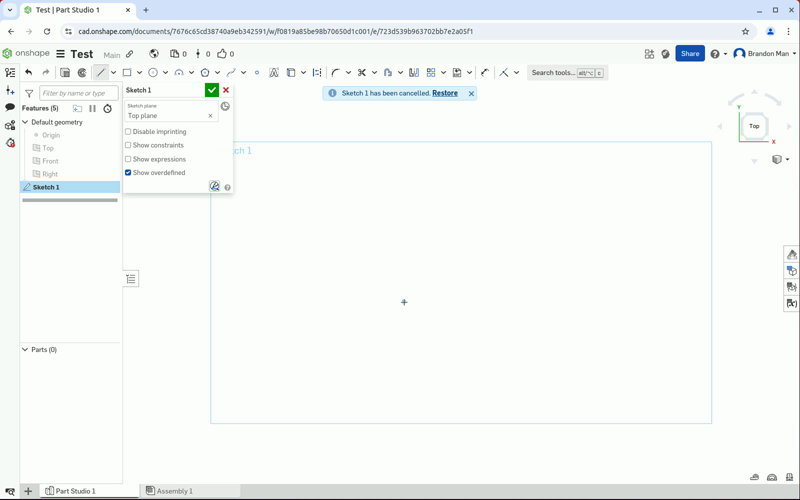
key_down(shift)
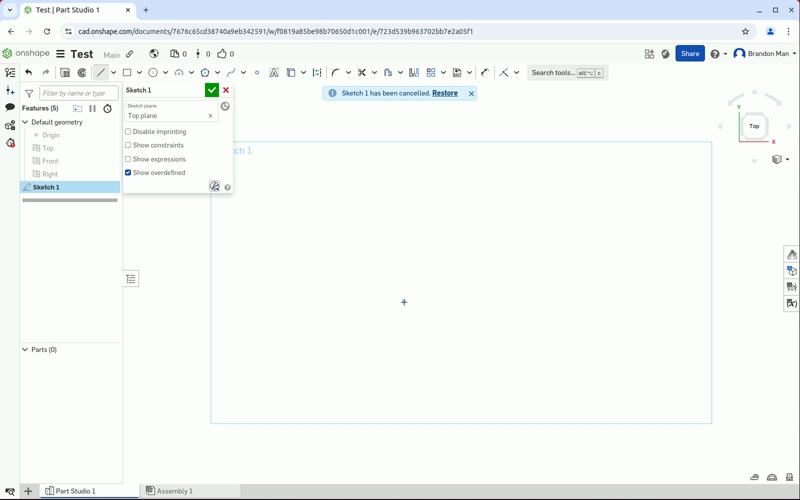
mouse_move(434, 301)
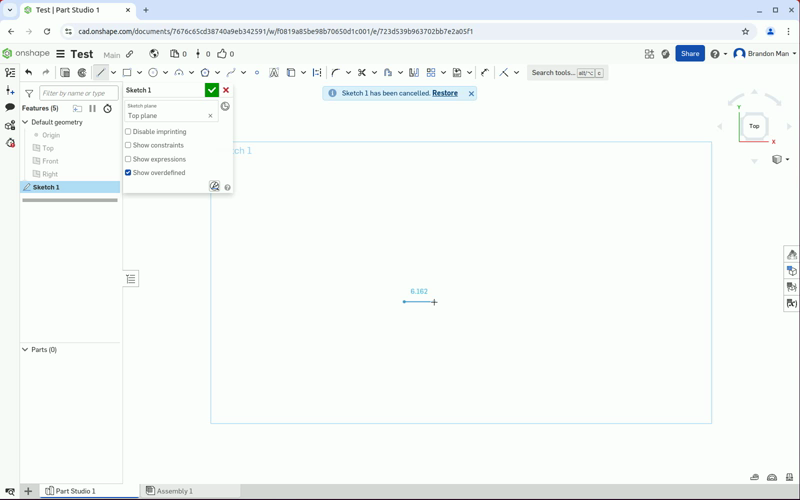
mouse_move(404, 282)
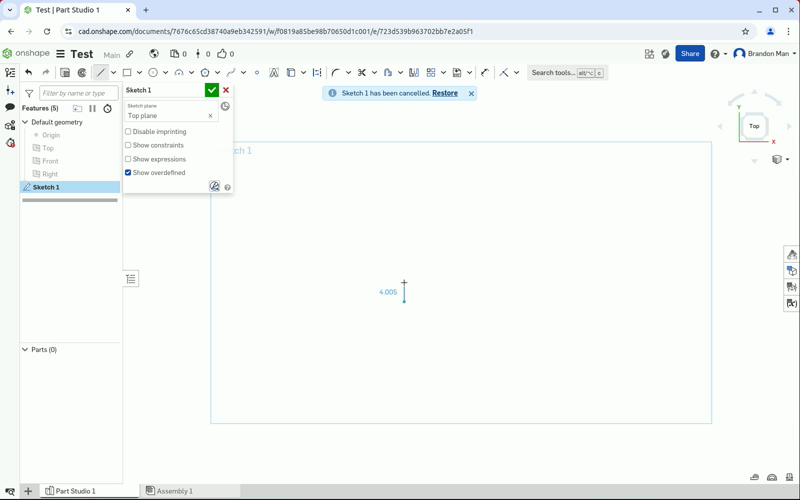
click(404, 282)
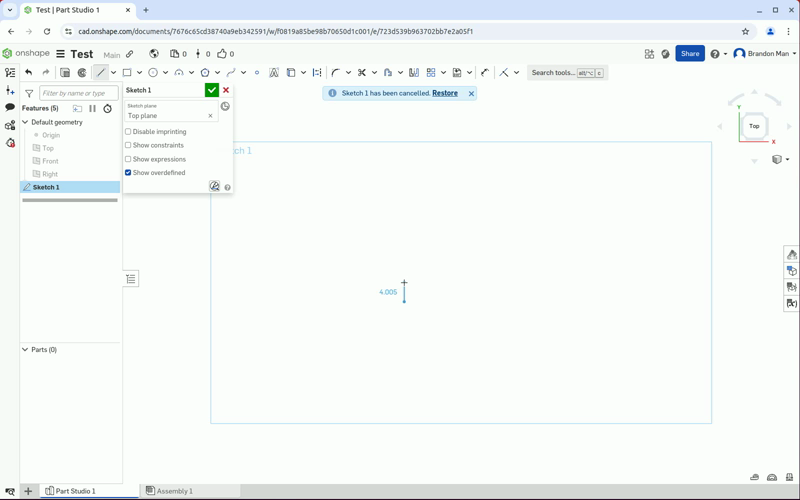
key_up(shift)
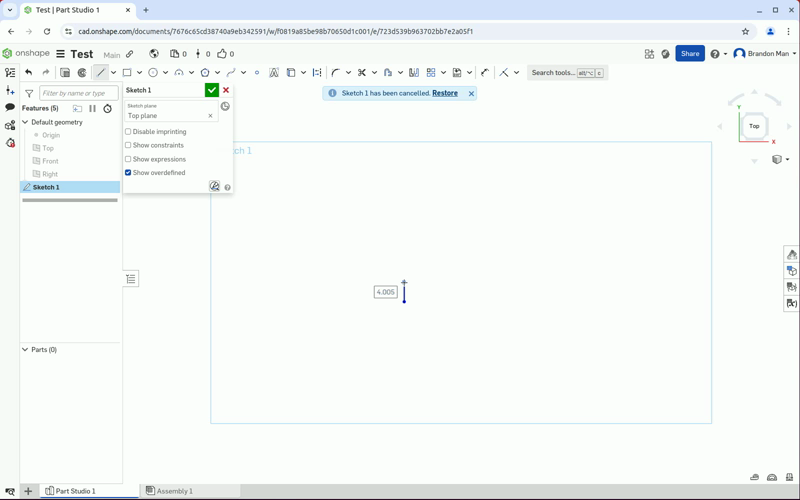
key_down(shift)
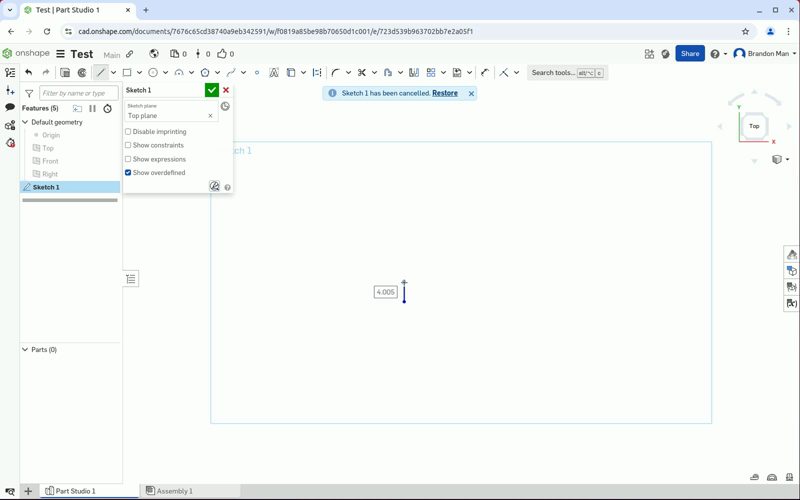
mouse_move(434, 282)
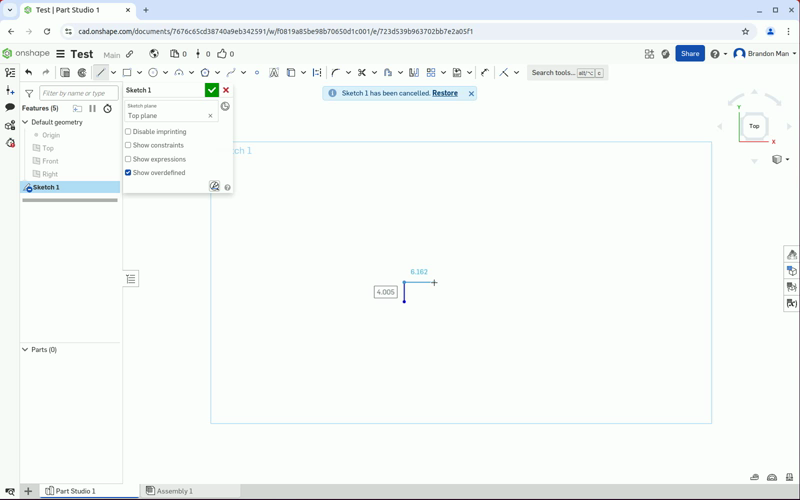
mouse_move(404, 263)
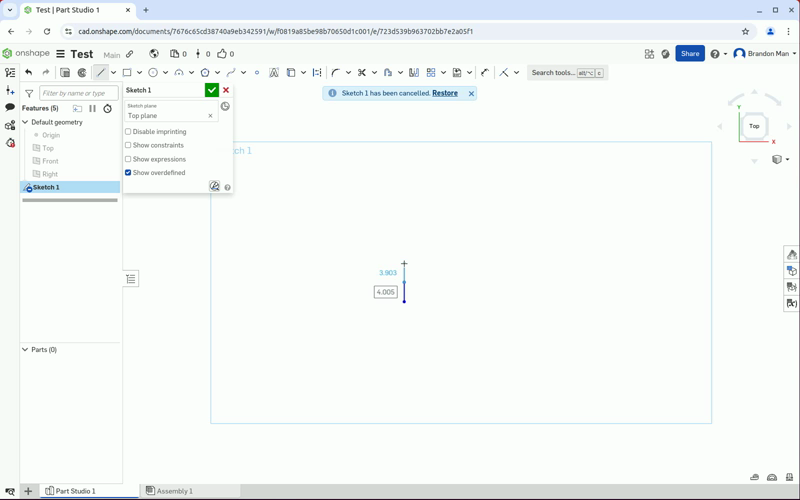
click(404, 263)
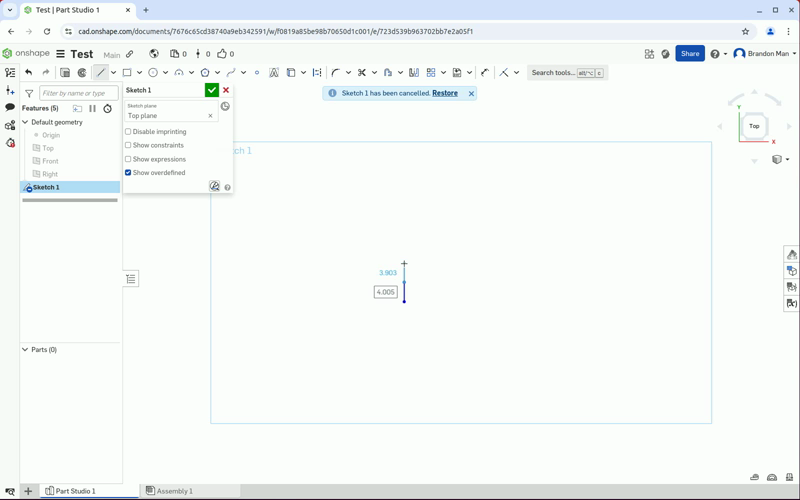
key_up(shift)
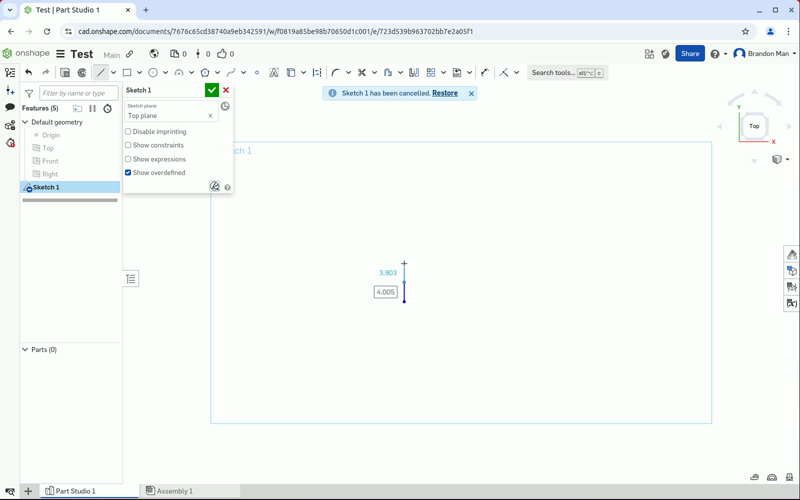
key(esc)
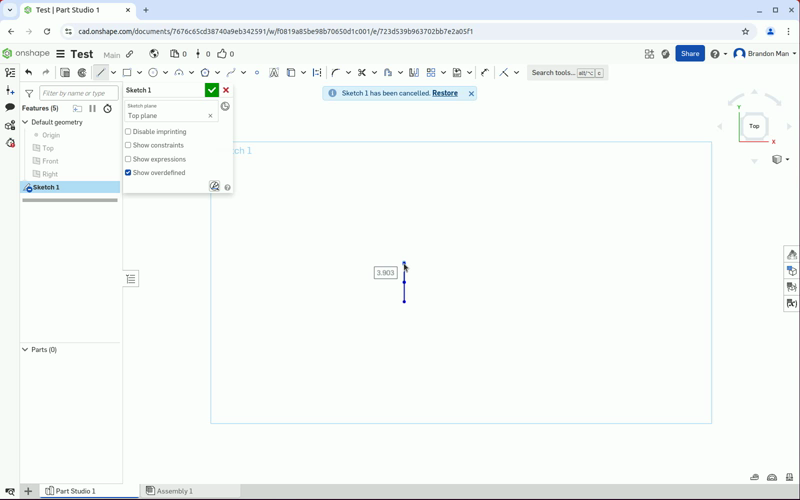
key(a)
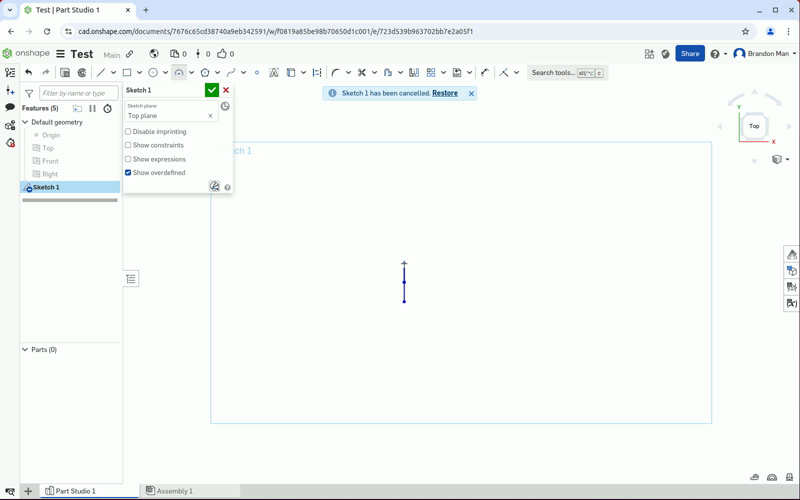
mouse_move(404, 263)
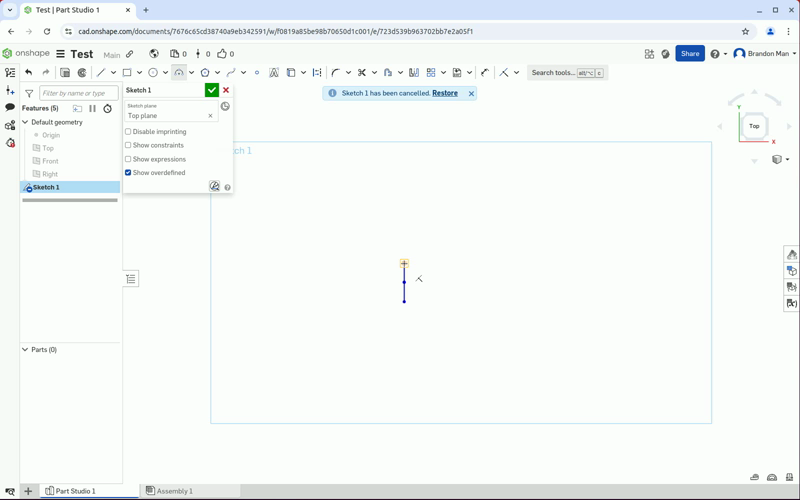
click(404, 263)
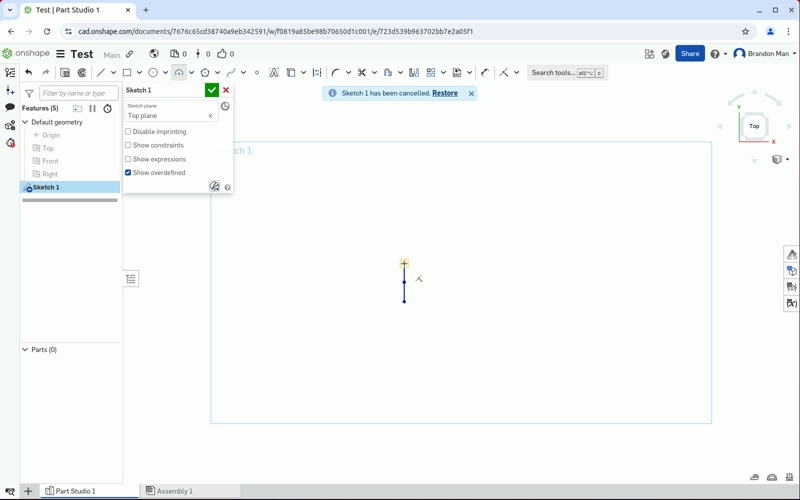
mouse_move(404, 301)
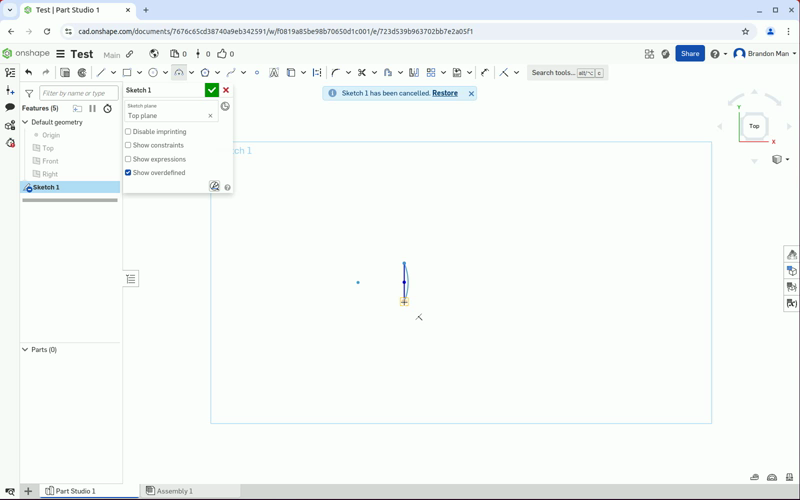
click(404, 301)
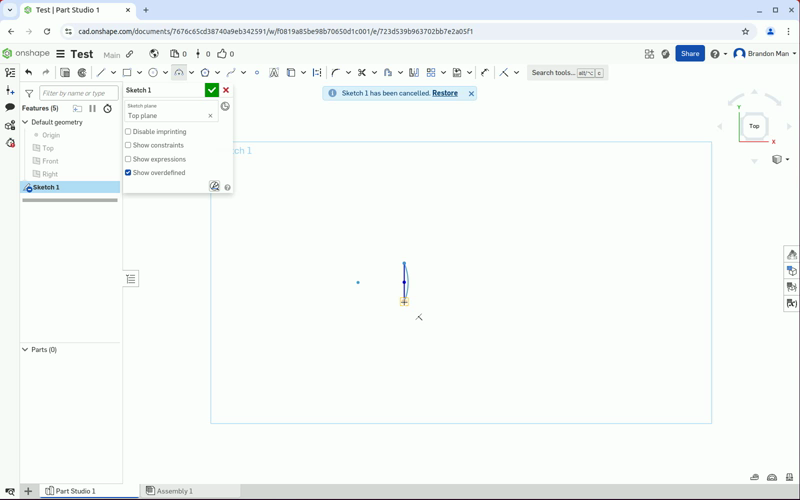
key_down(shift)
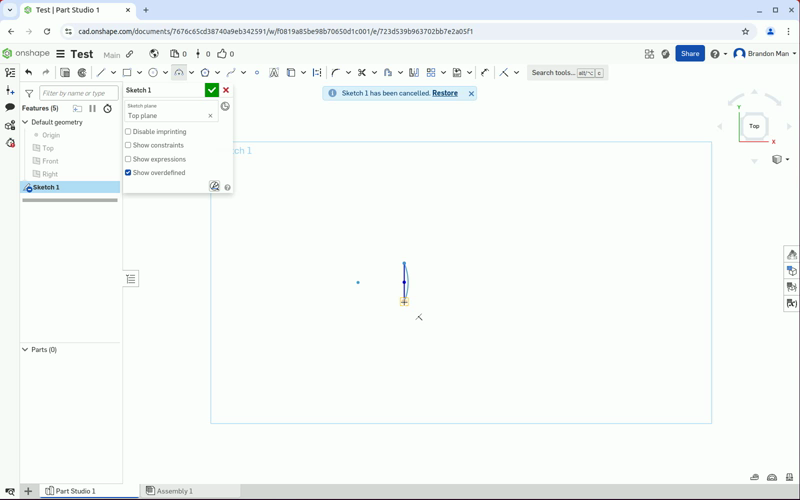
mouse_move(385, 282)
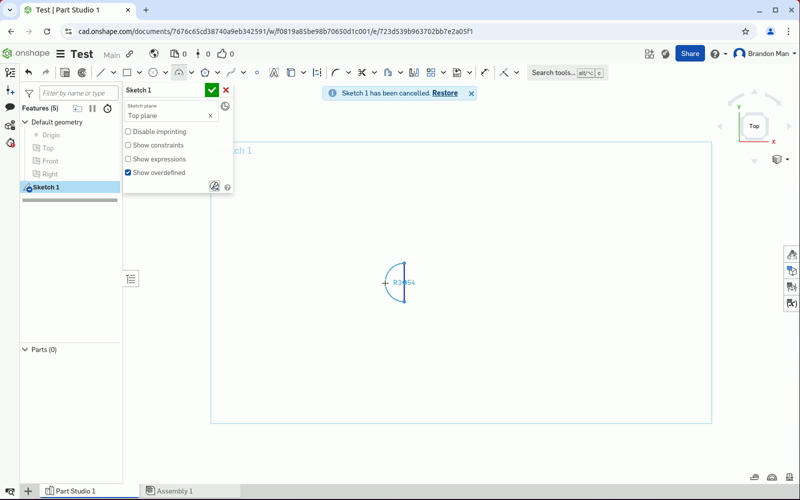
click(385, 282)
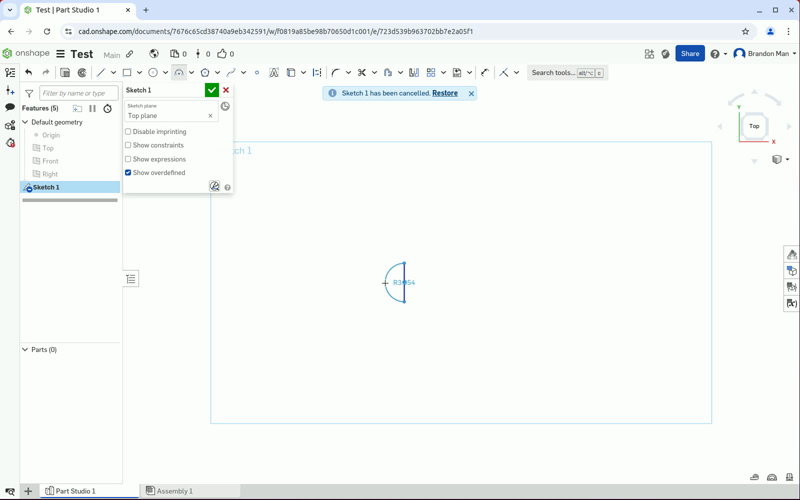
key_up(shift)
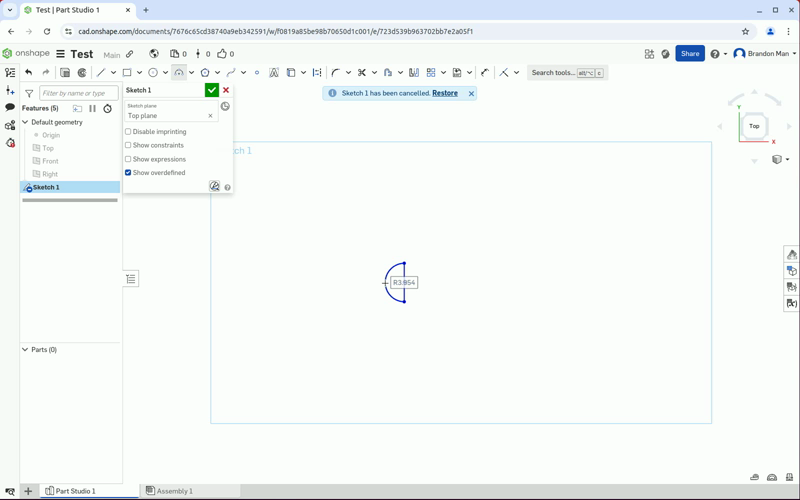
key(esc)
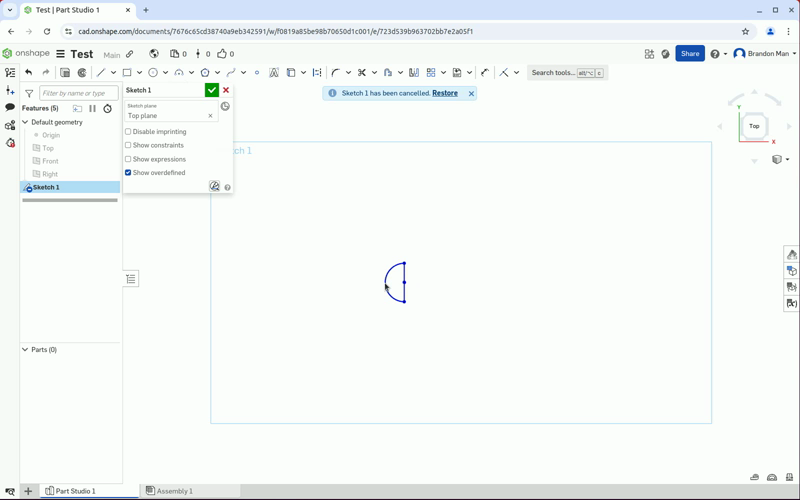
mouse_move(390, 270)
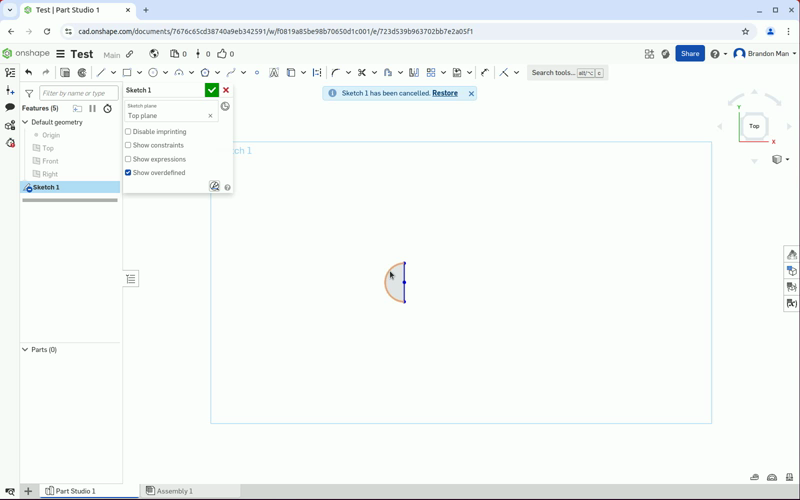
scroll(6)
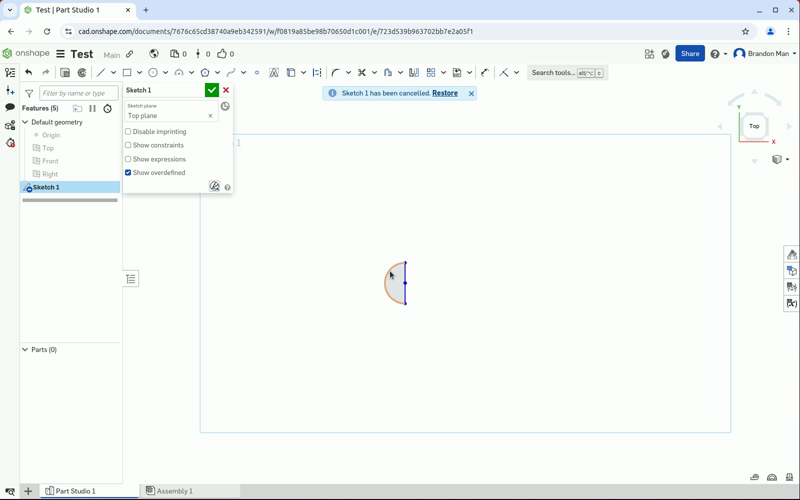
scroll(6)
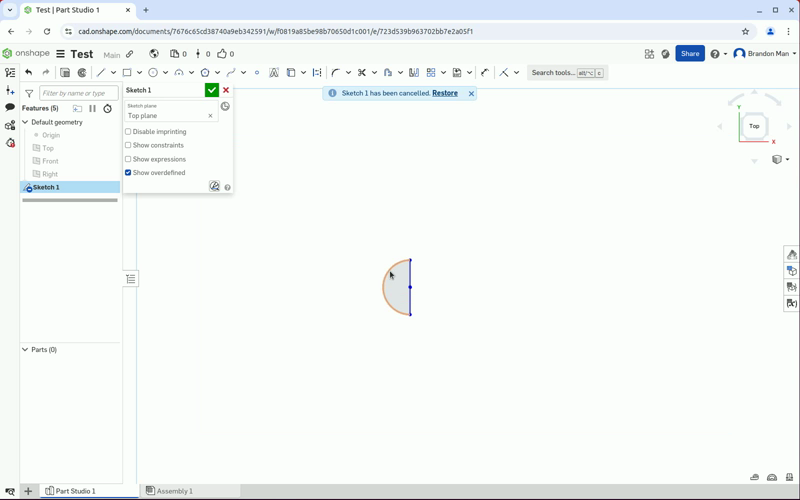
scroll(6)
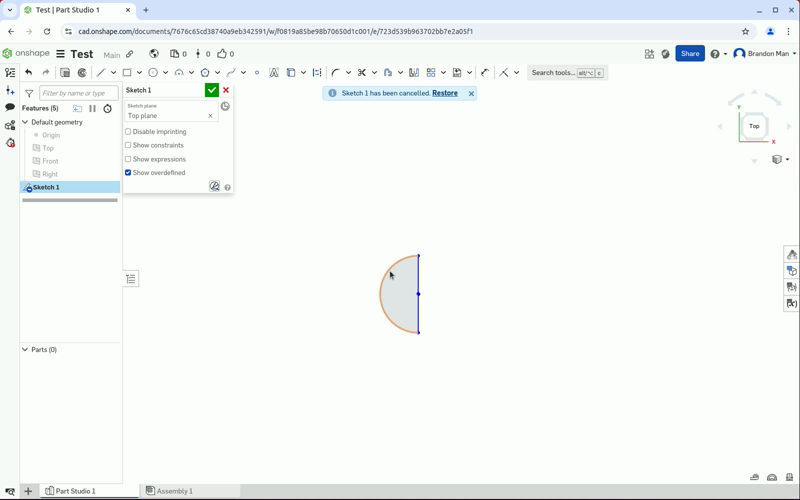
scroll(6)
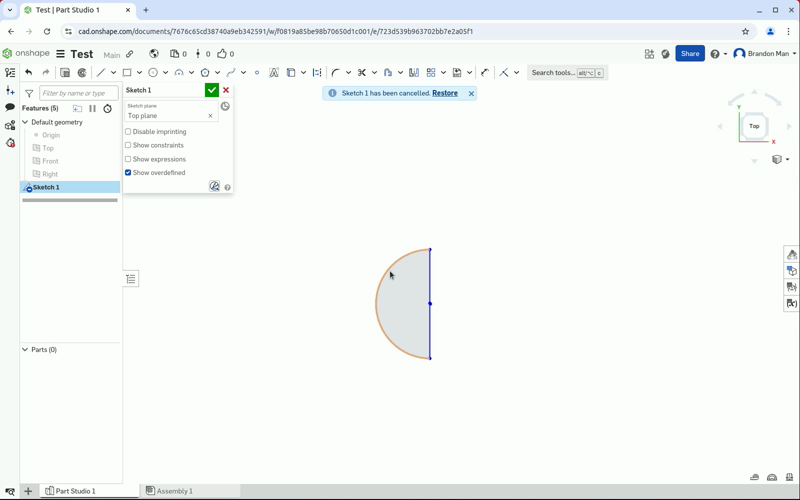
scroll(6)
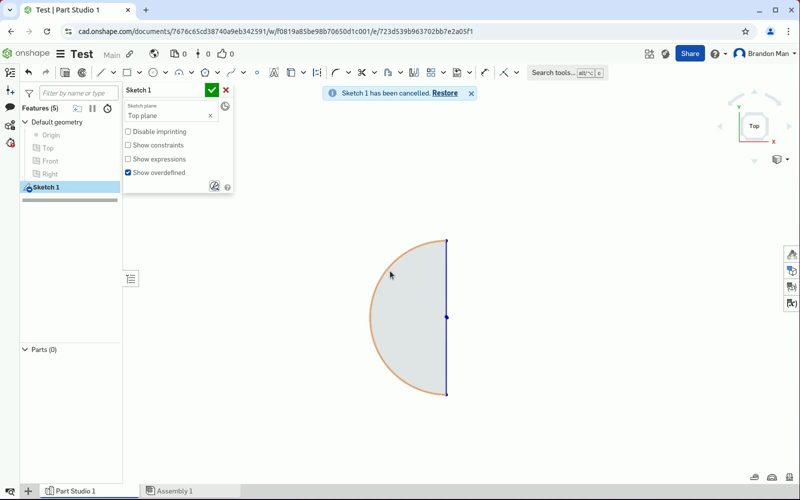
scroll(6)
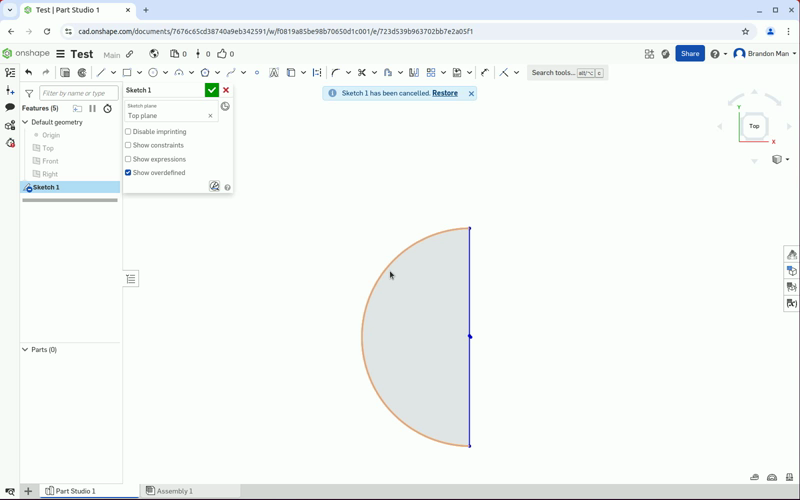
scroll(6)
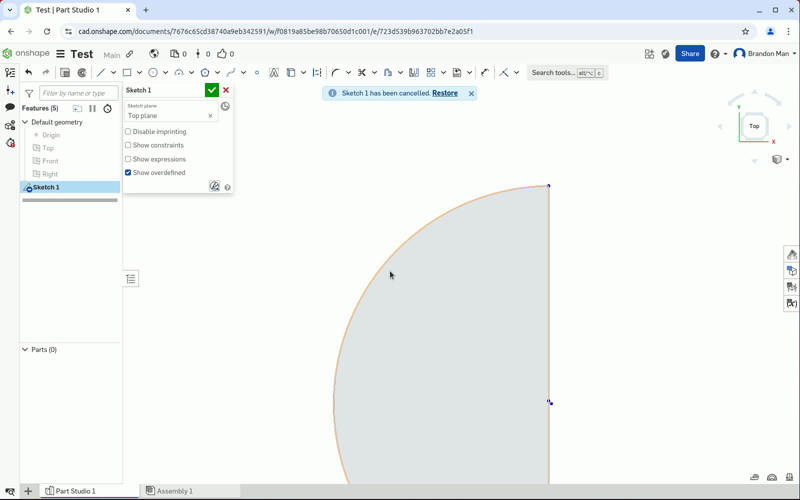
click(390, 270)
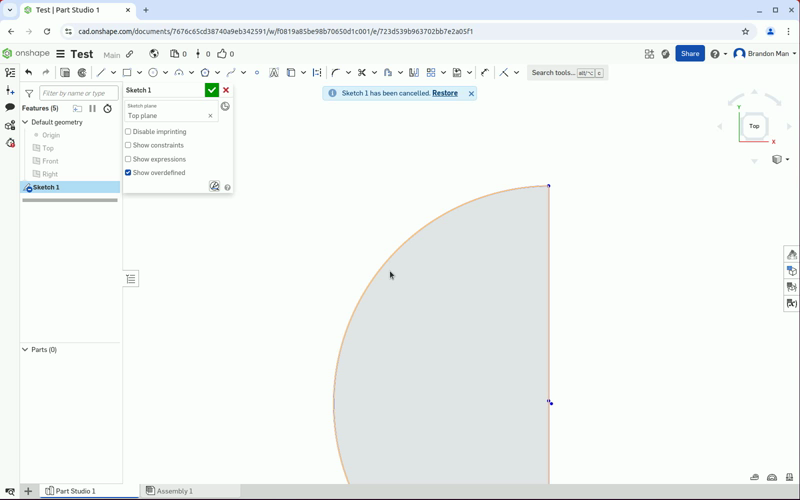
scroll(-6)
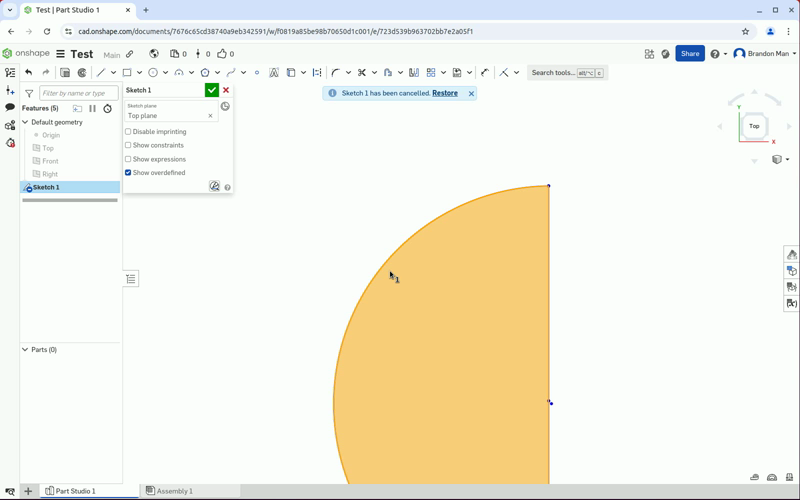
scroll(-6)
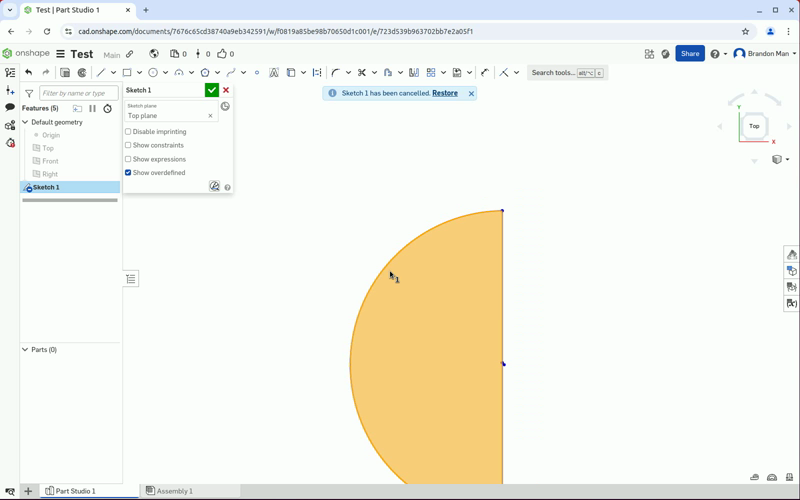
scroll(-6)
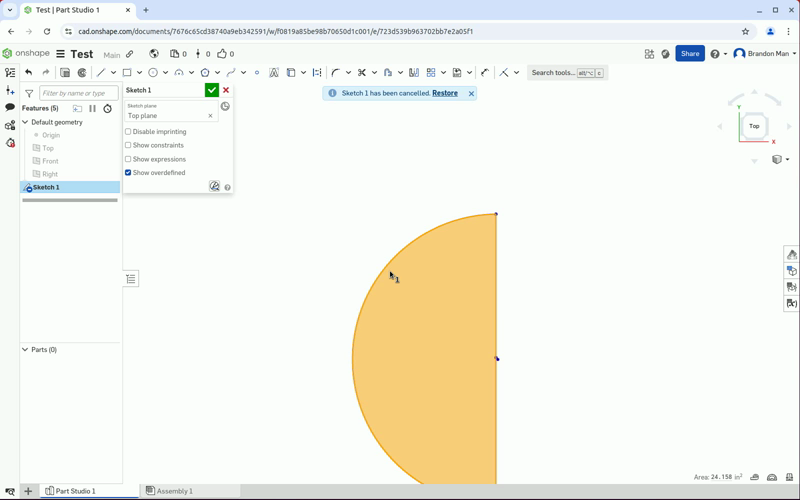
scroll(-6)
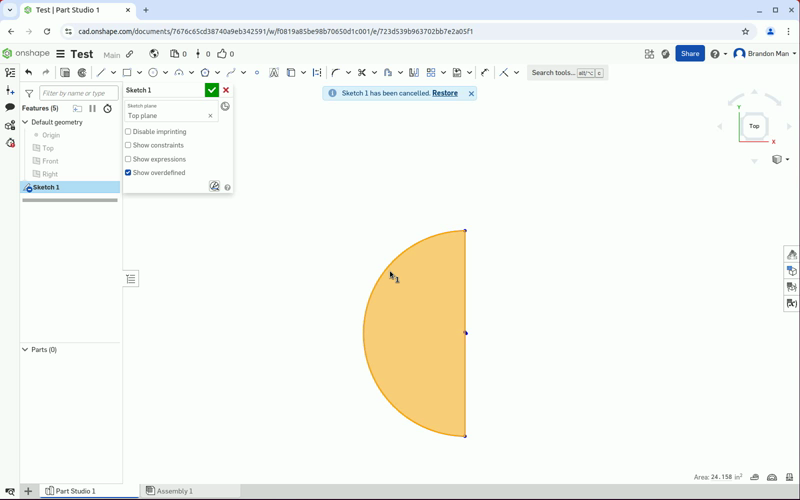
scroll(-6)
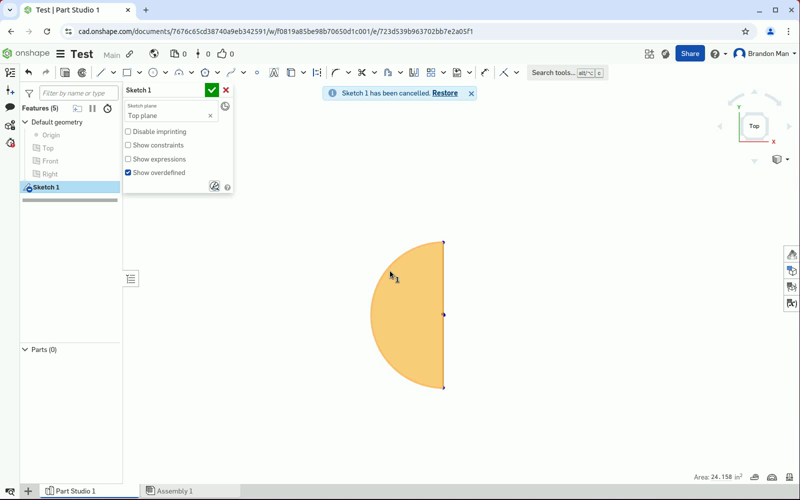
scroll(-6)
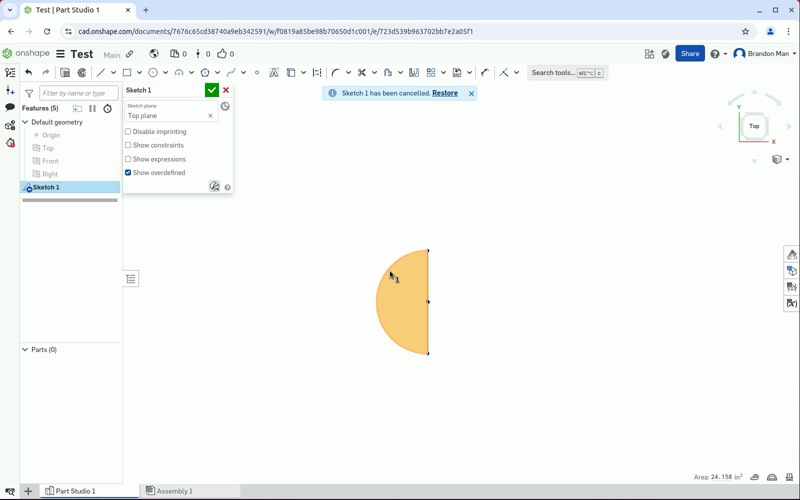
scroll(-6)
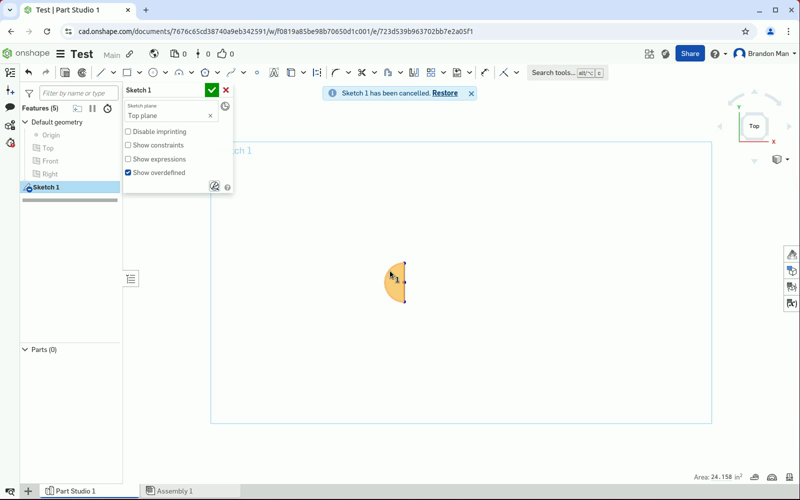
mouse_move(73, 352)
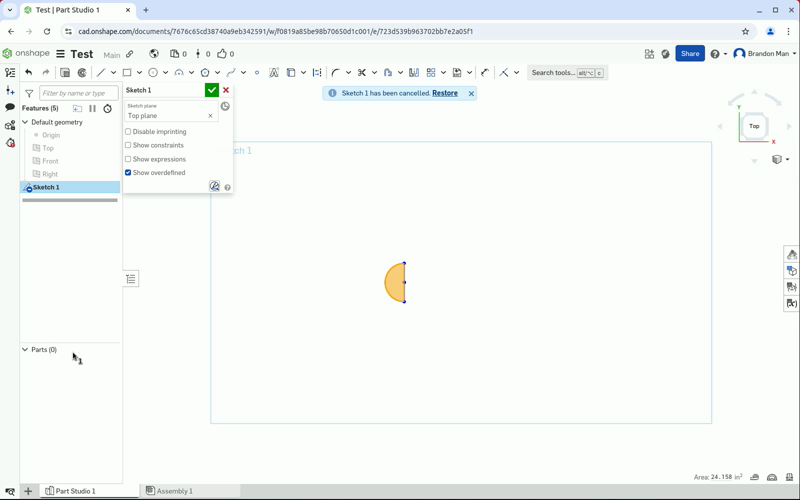
key(shift+y)
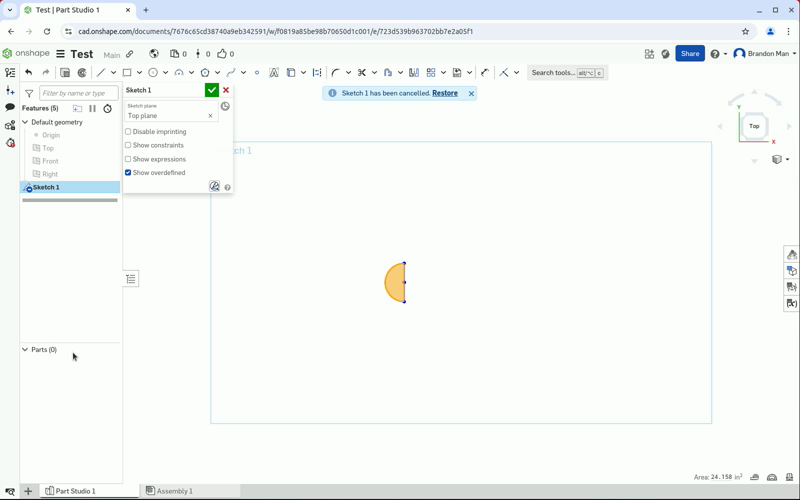
key(shift+e)
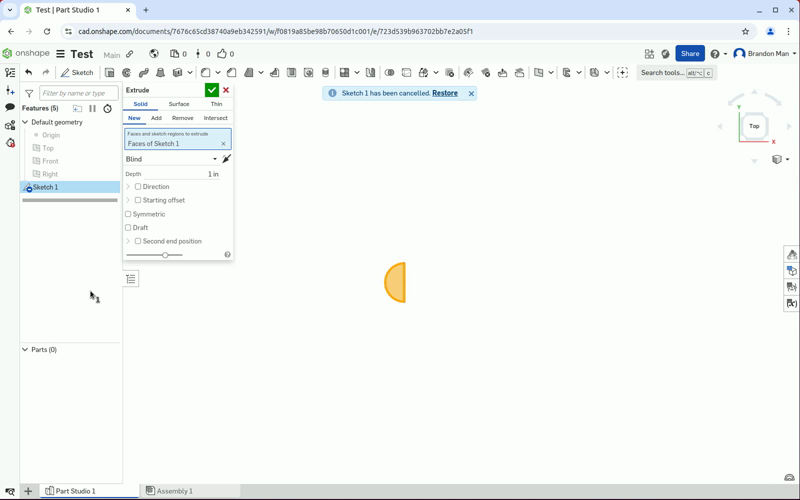
mouse_move(143, 106)
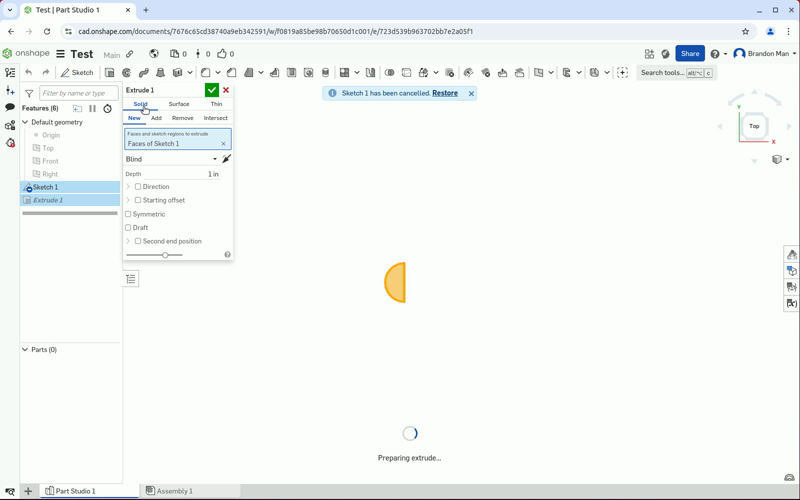
click(143, 106)
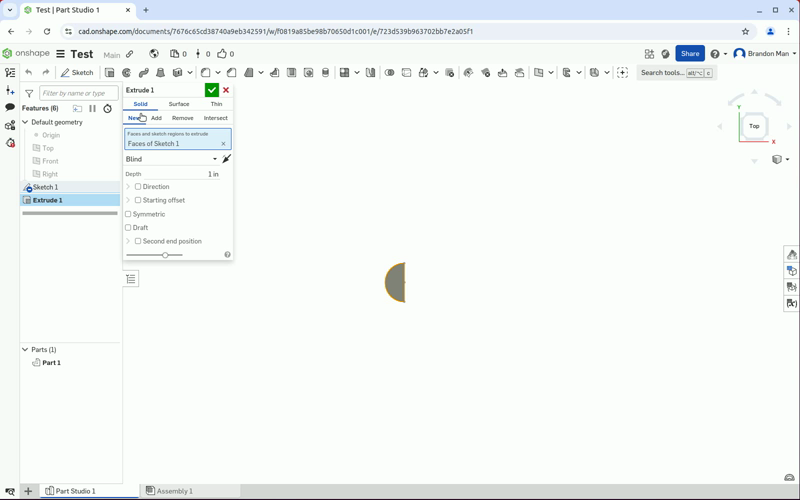
mouse_move(137, 120)
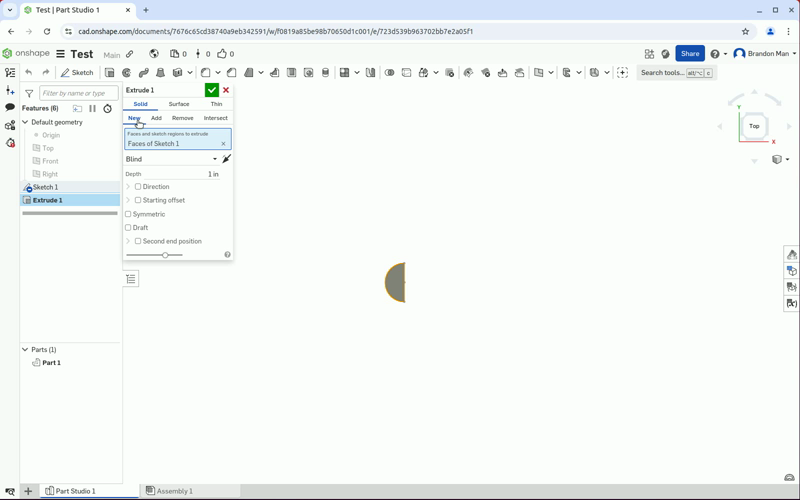
click(137, 120)
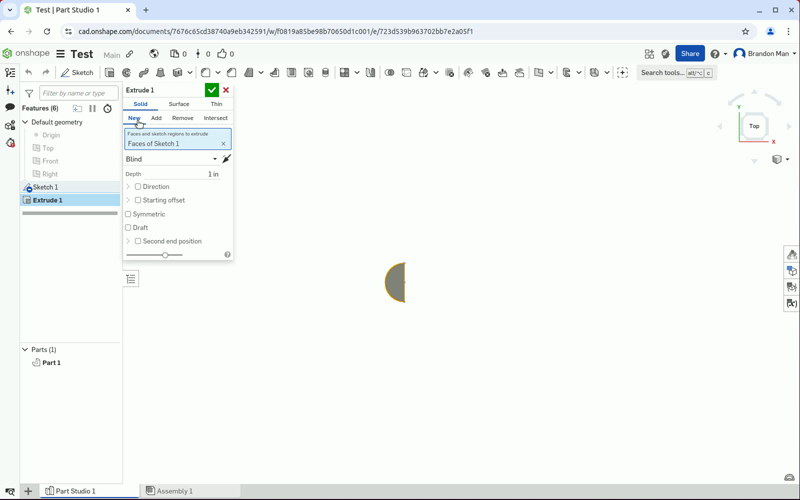
key(tab, 4)
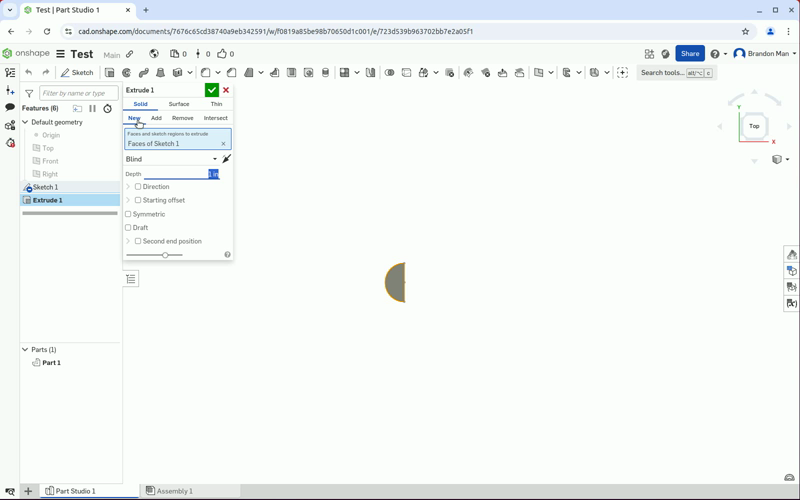
text(46.216)
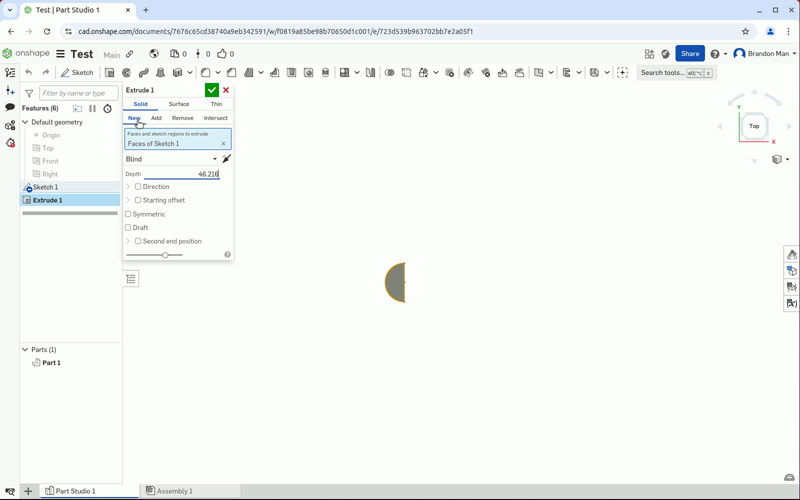
key(tab, 3)
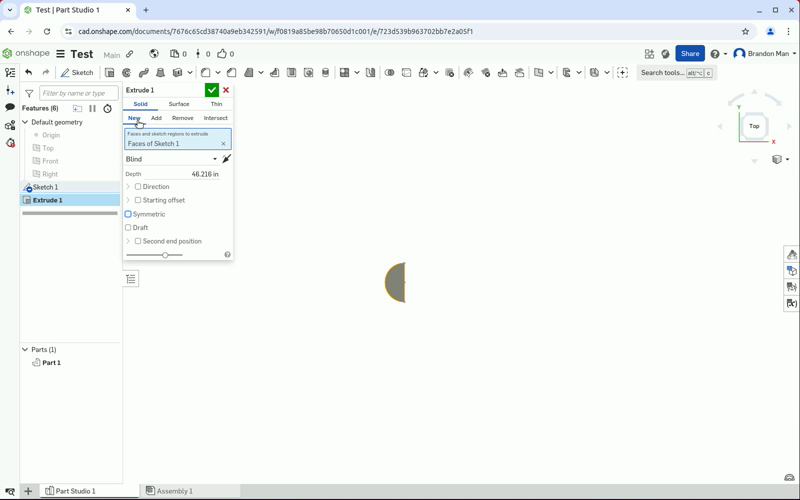
key(space)
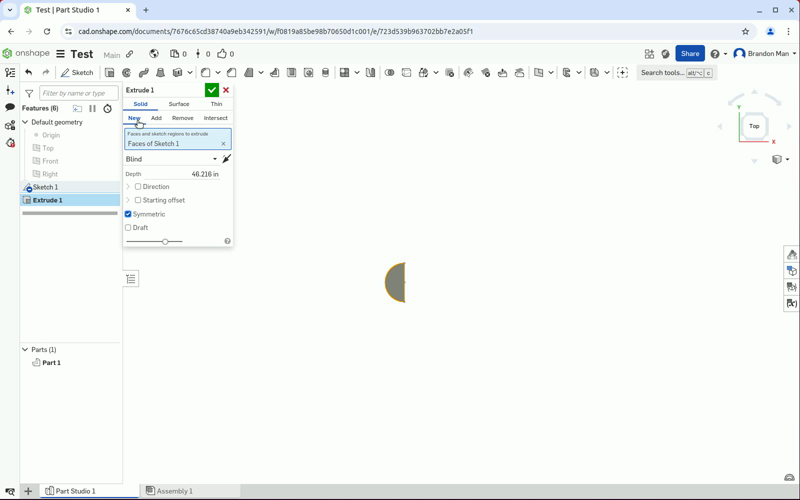
key(enter)
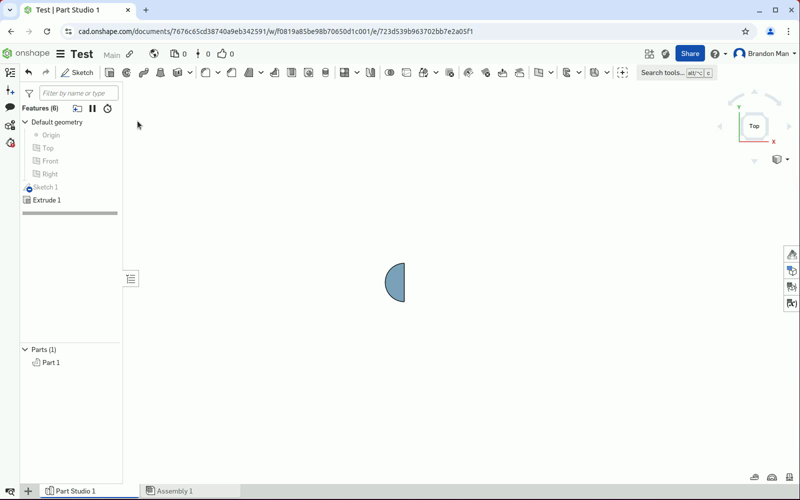
key(shift+h)
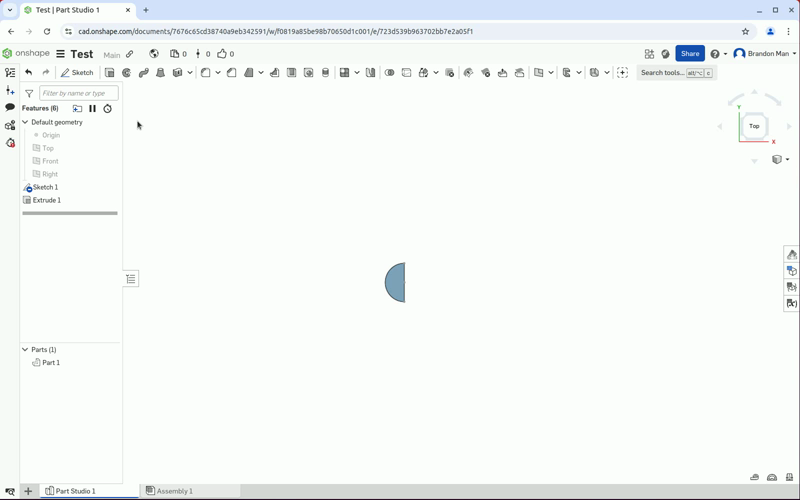
key(shift+h)
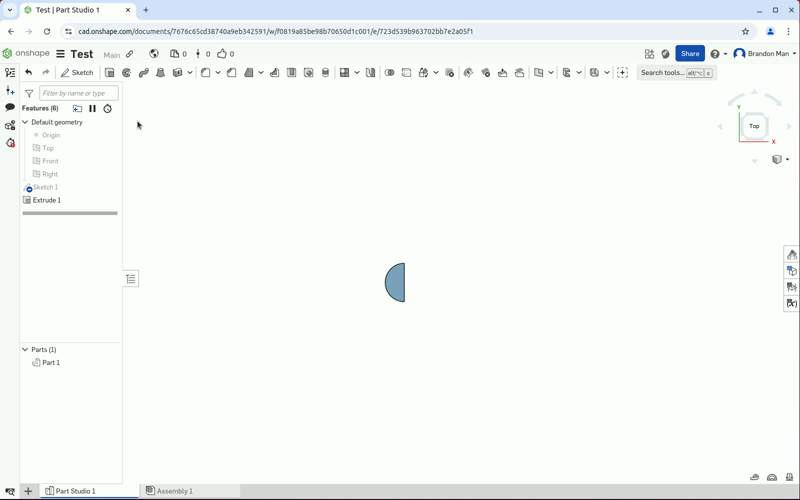
mouse_move(73, 189)
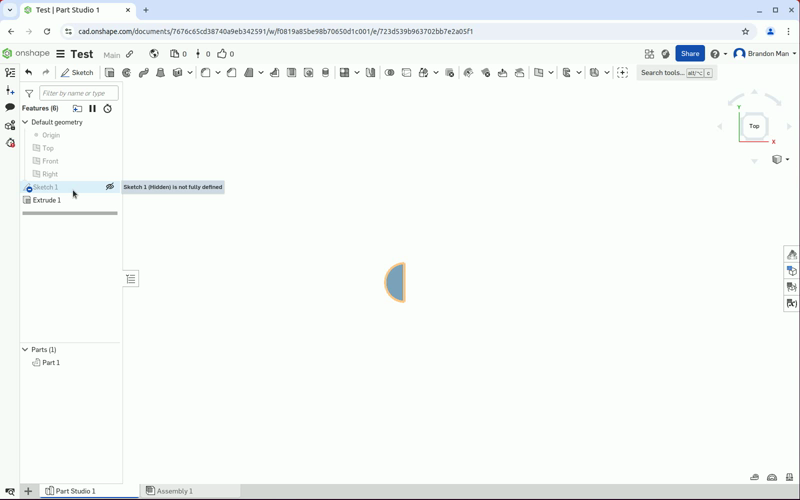
click(73, 189)
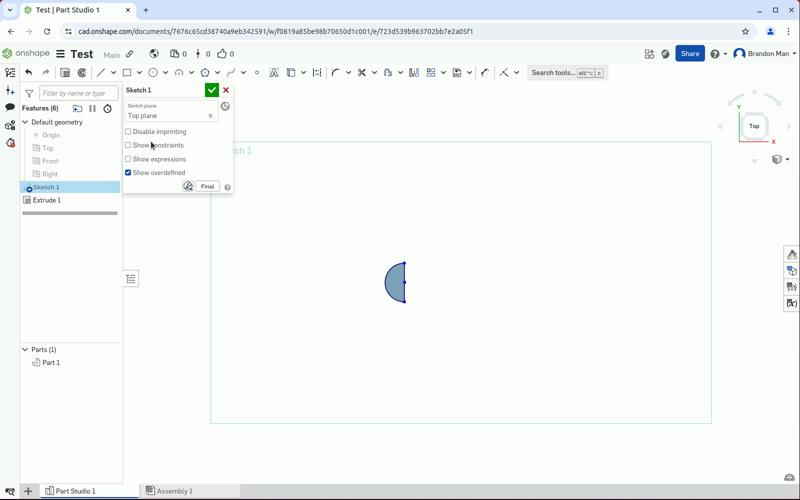
mouse_move(229, 92)
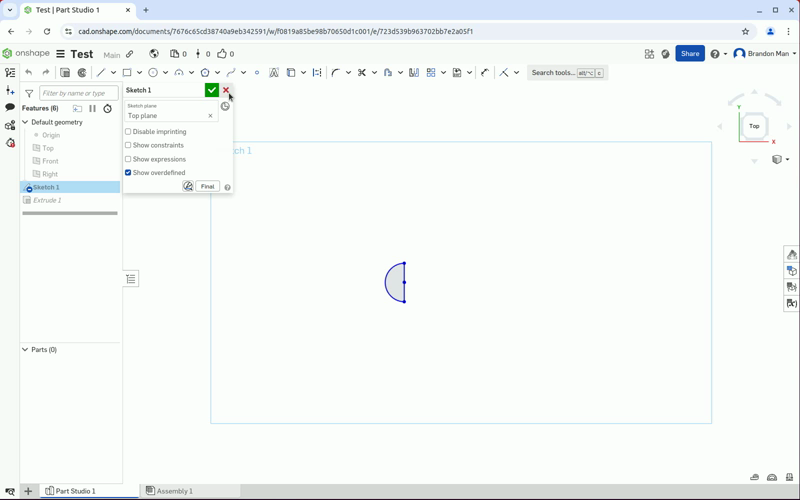
click(229, 92)
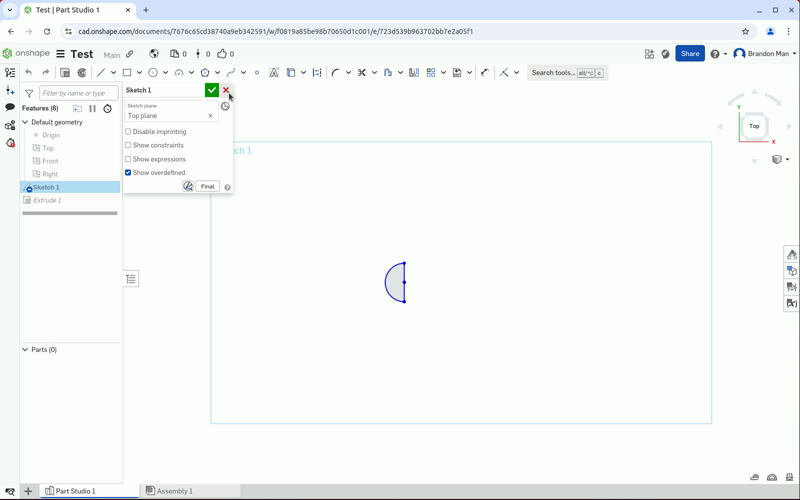
key(shift+s)
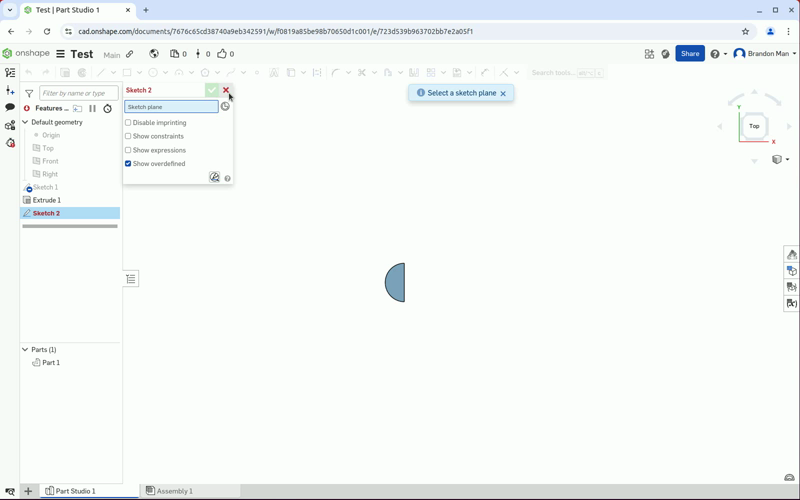
mouse_move(73, 150)
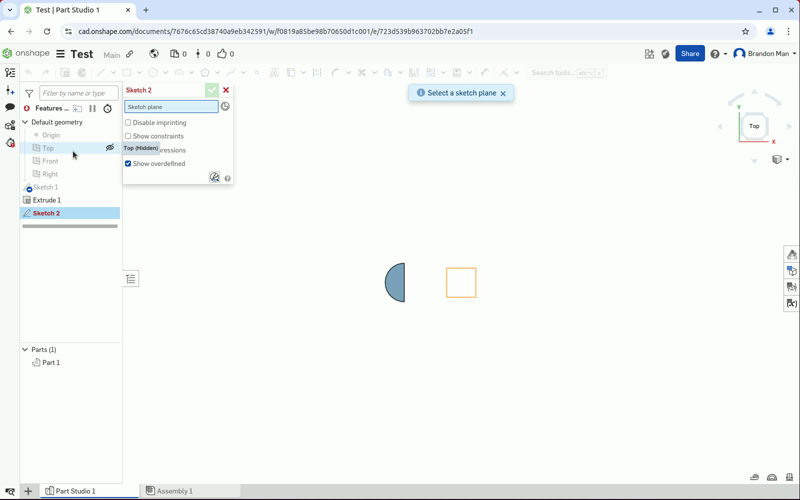
click(73, 150)
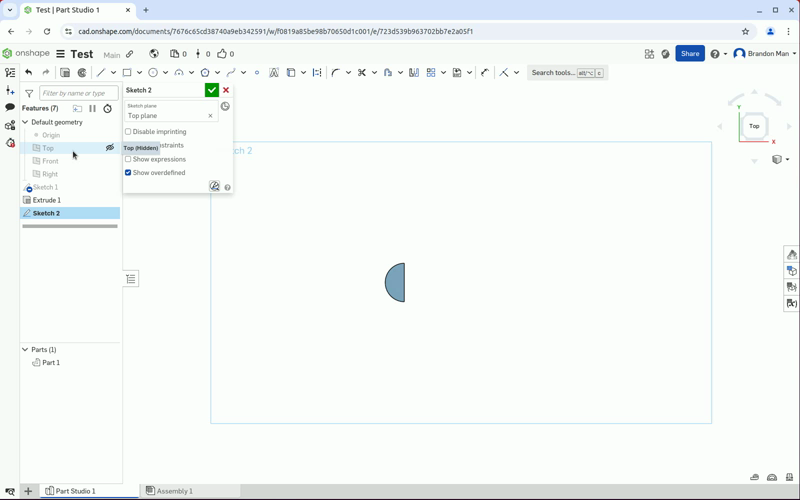
mouse_move(73, 352)
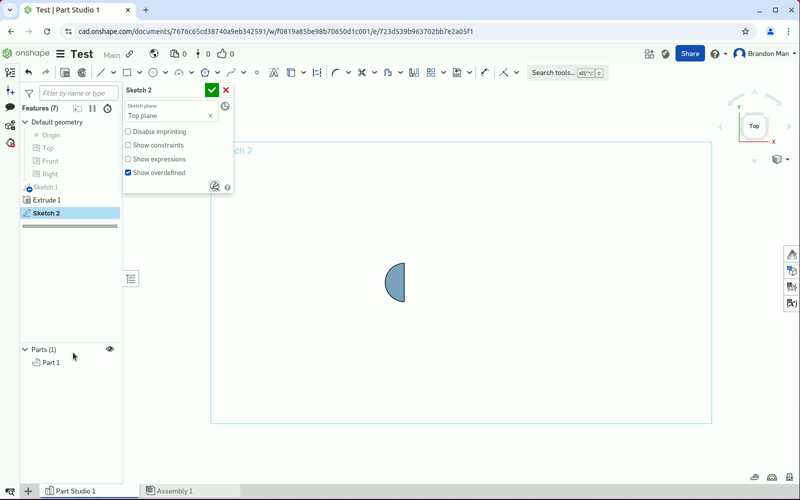
key(y)
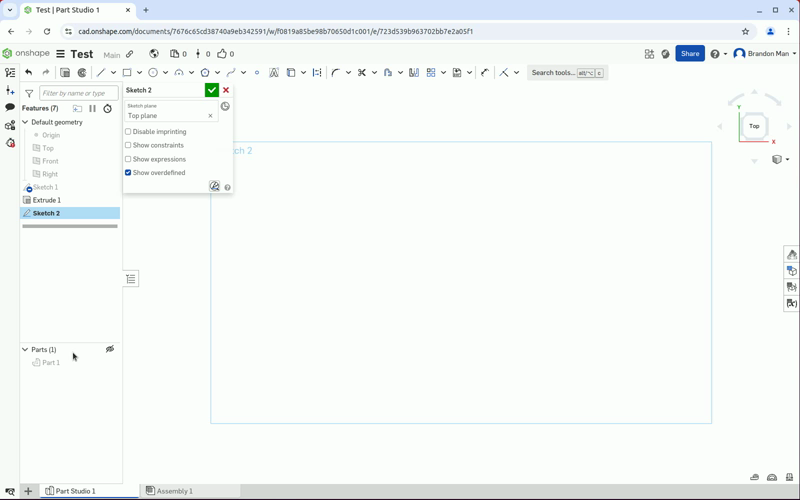
key(a)
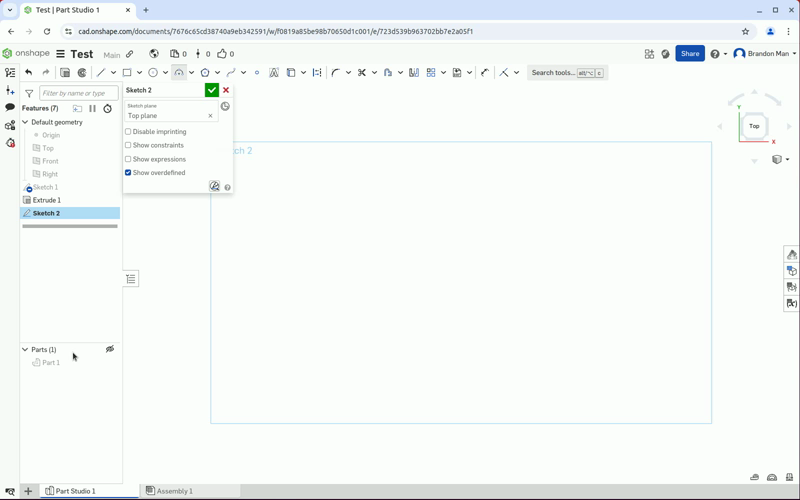
key_down(shift)
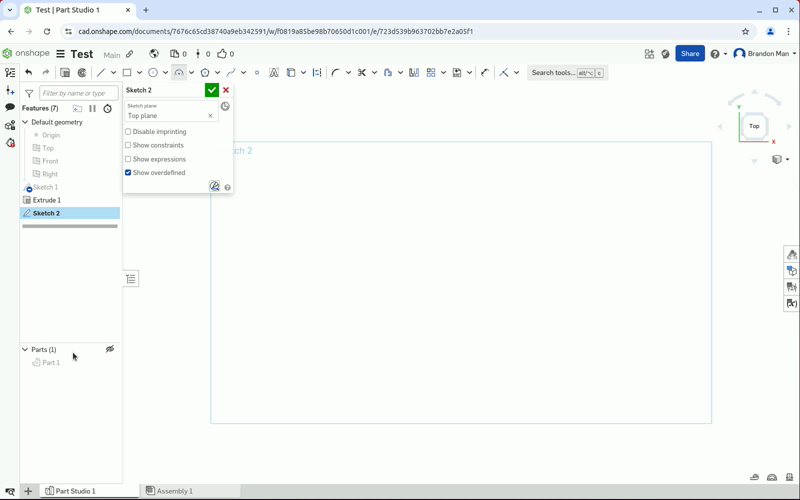
mouse_move(516, 301)
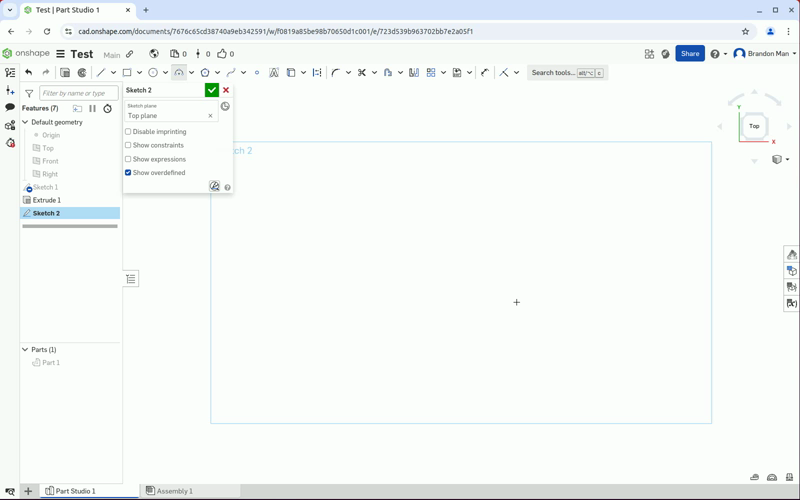
click(516, 301)
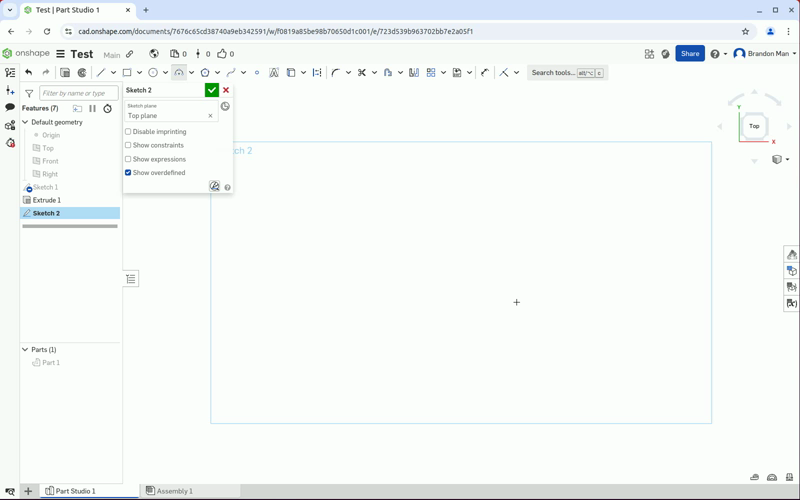
key_up(shift)
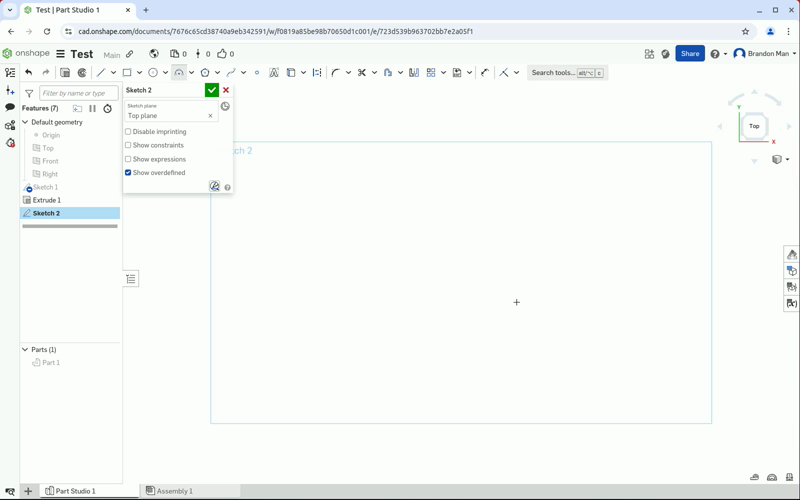
key_down(shift)
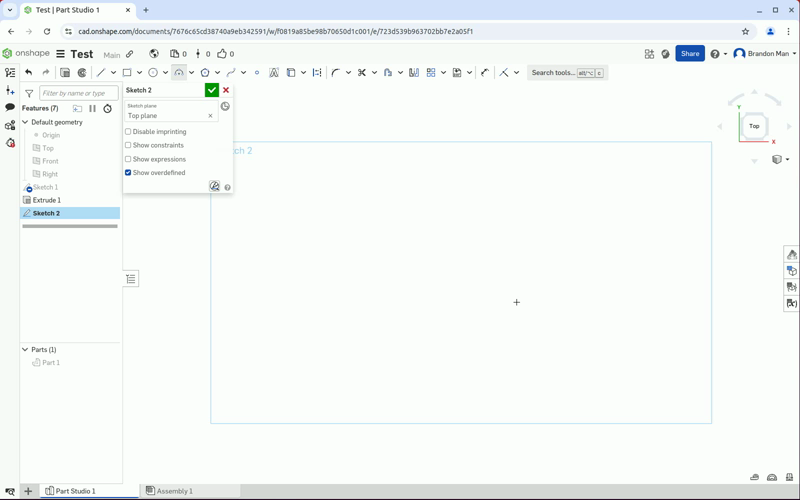
mouse_move(516, 263)
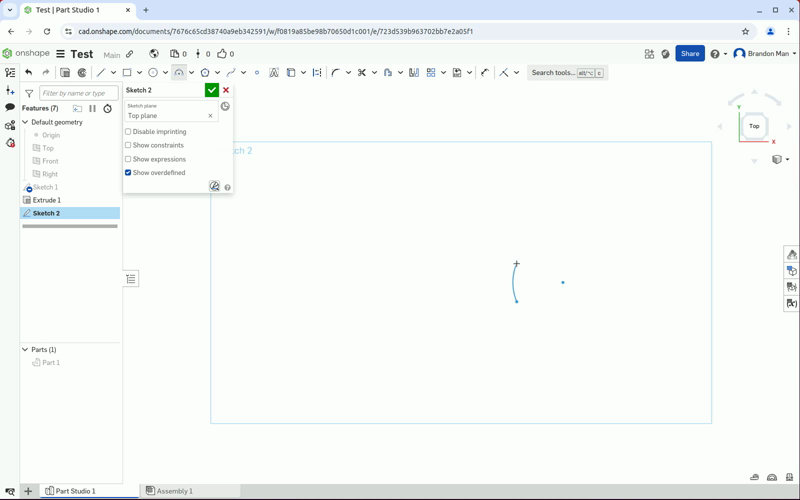
click(516, 263)
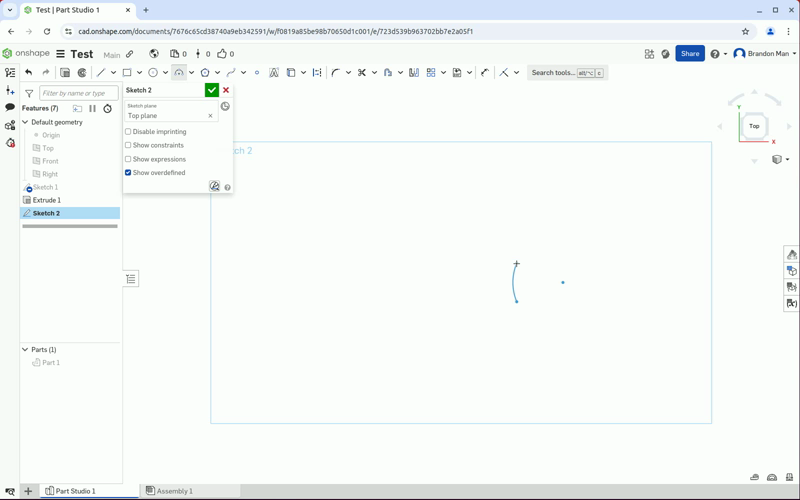
mouse_move(536, 282)
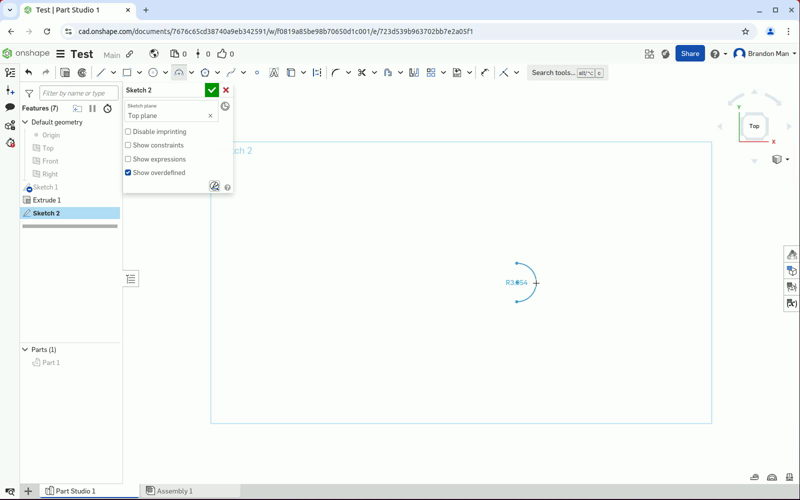
click(536, 282)
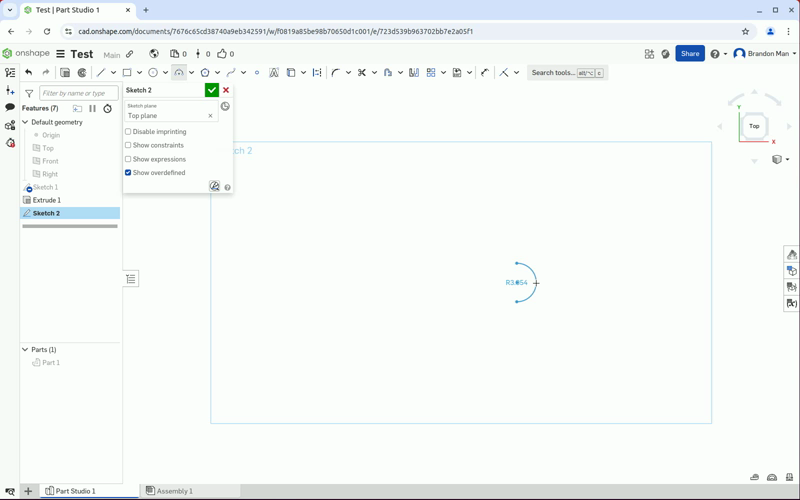
key_up(shift)
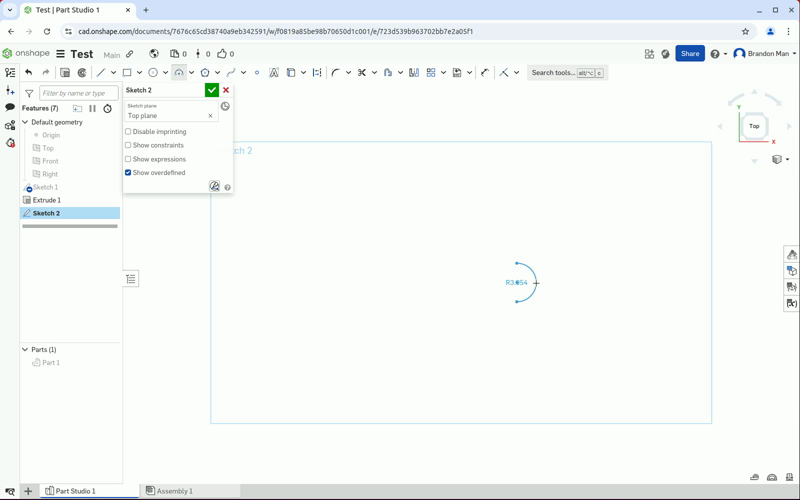
key(esc)
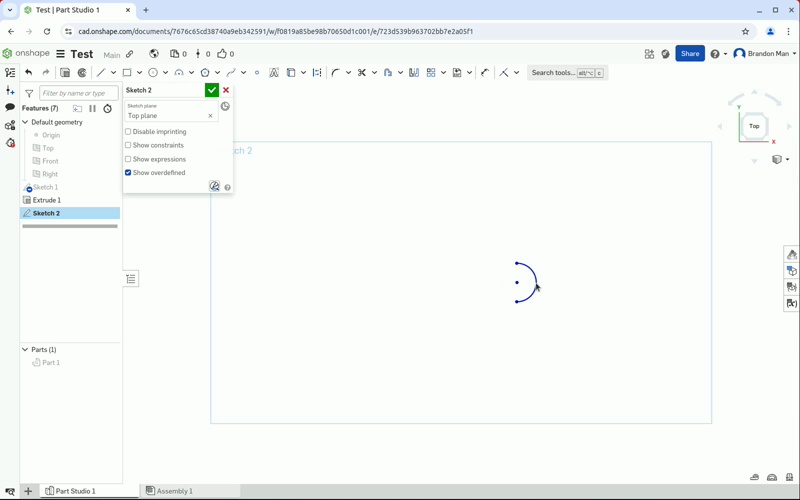
key(l)
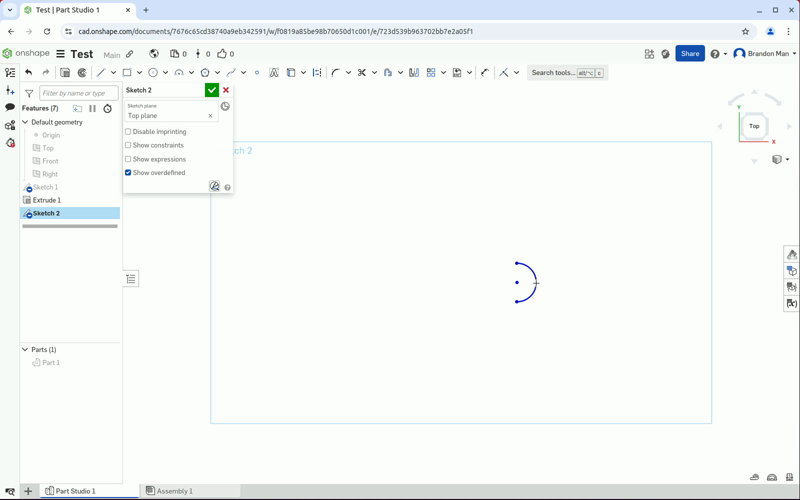
mouse_move(516, 263)
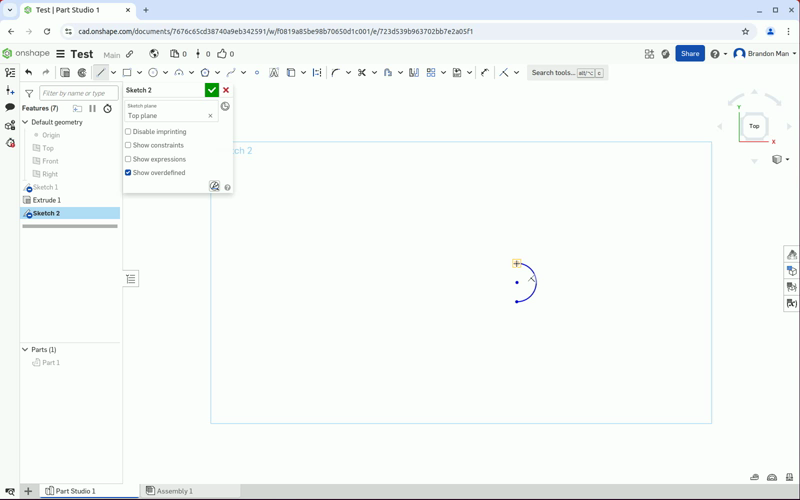
click(516, 263)
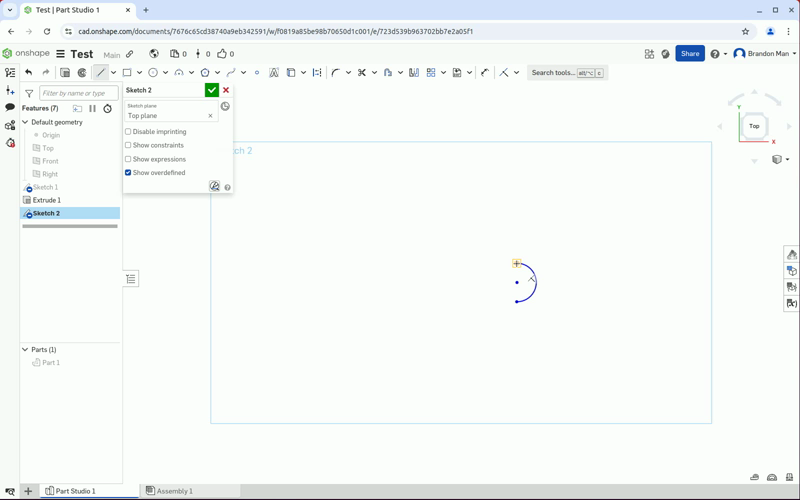
key_down(shift)
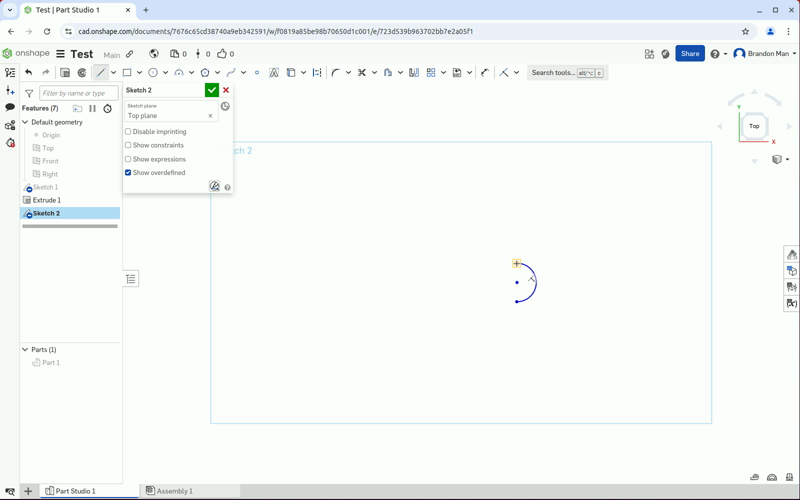
mouse_move(546, 263)
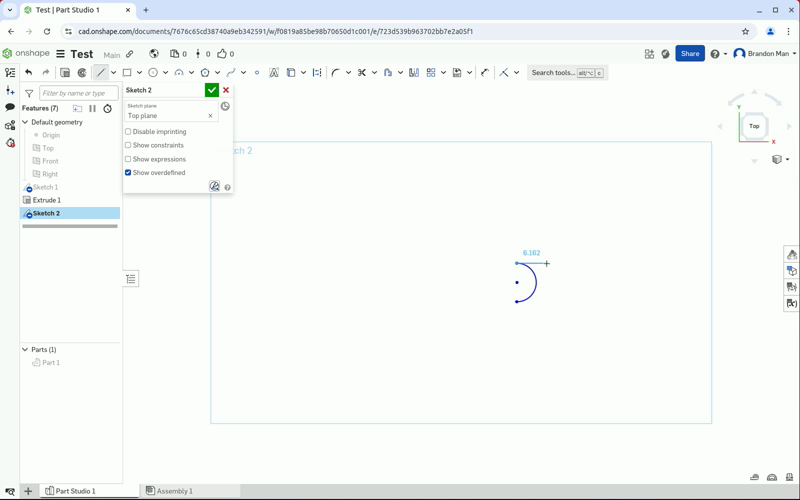
mouse_move(516, 282)
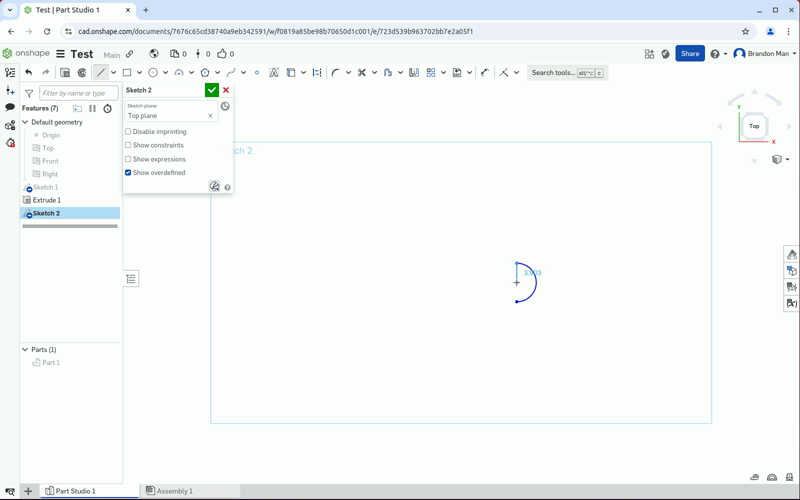
click(516, 282)
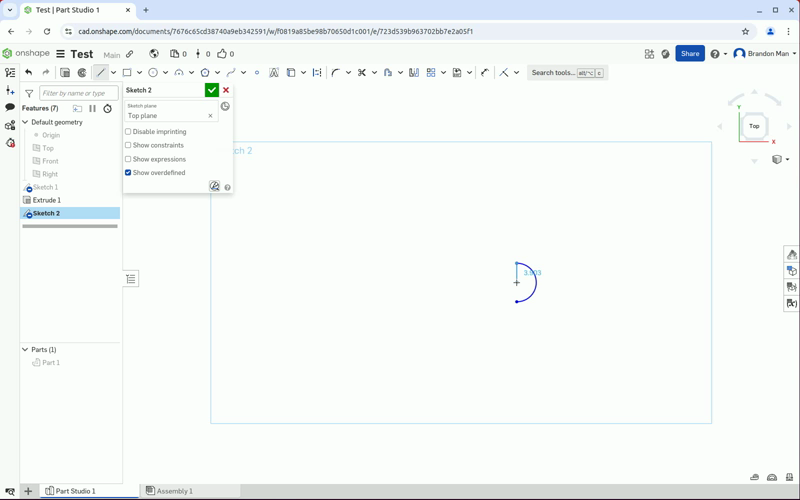
key_up(shift)
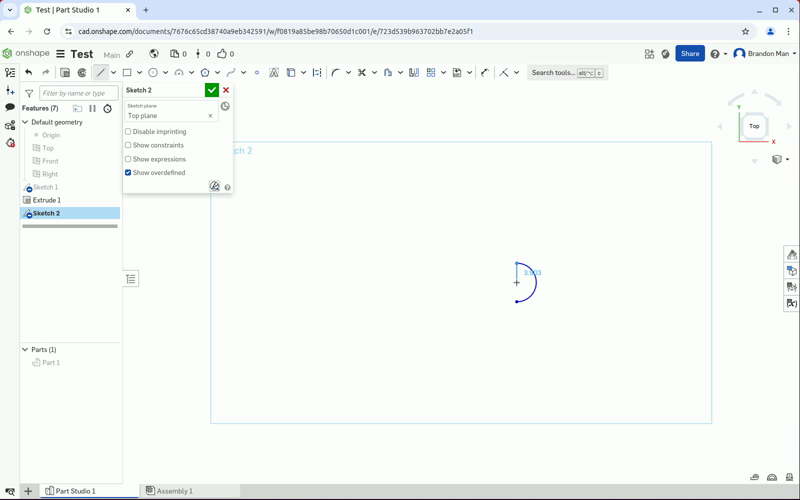
mouse_move(546, 282)
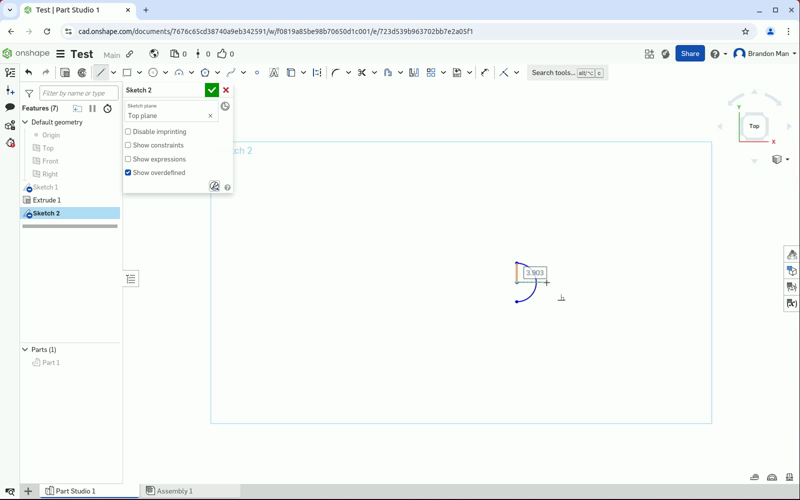
key_down(shift)
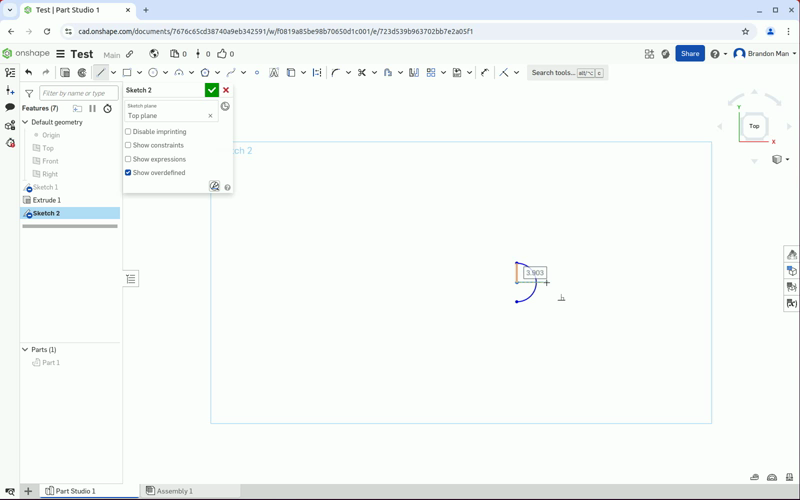
mouse_move(516, 301)
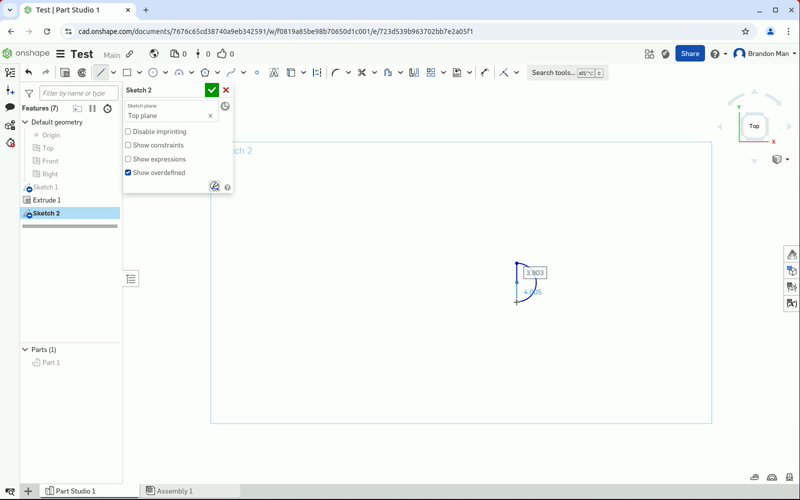
key_up(shift)
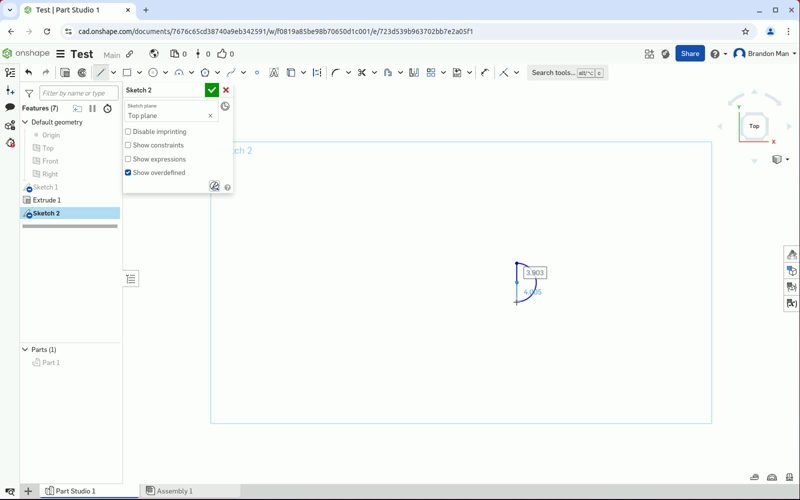
click(516, 301)
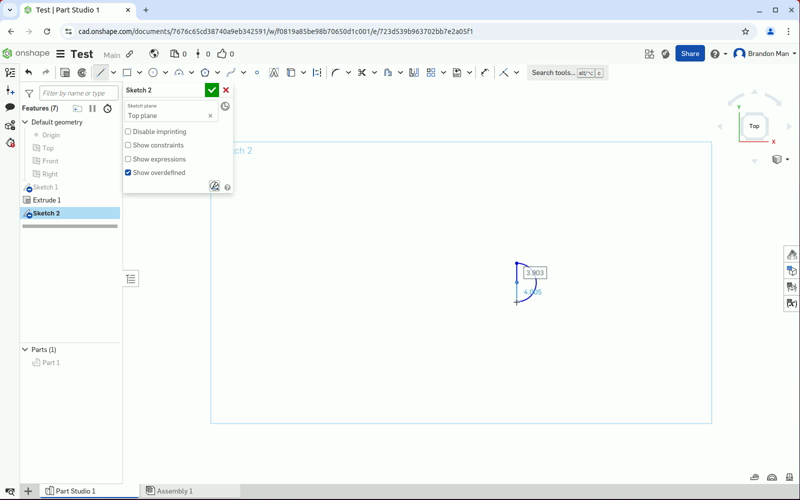
key(esc)
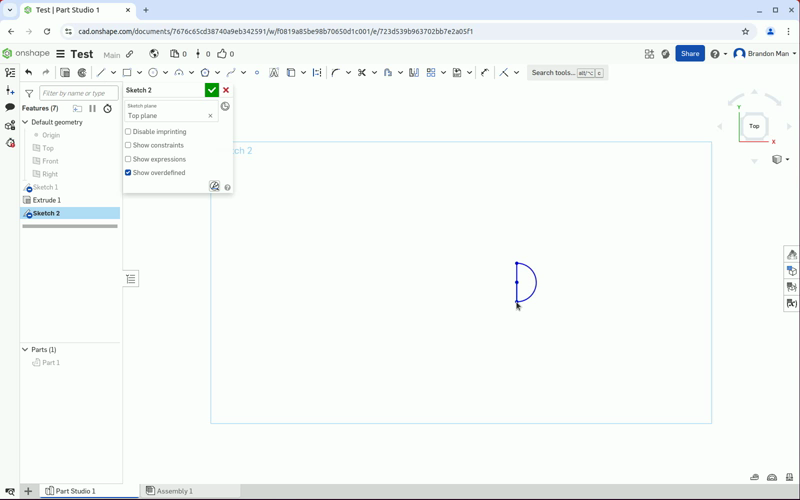
mouse_move(521, 271)
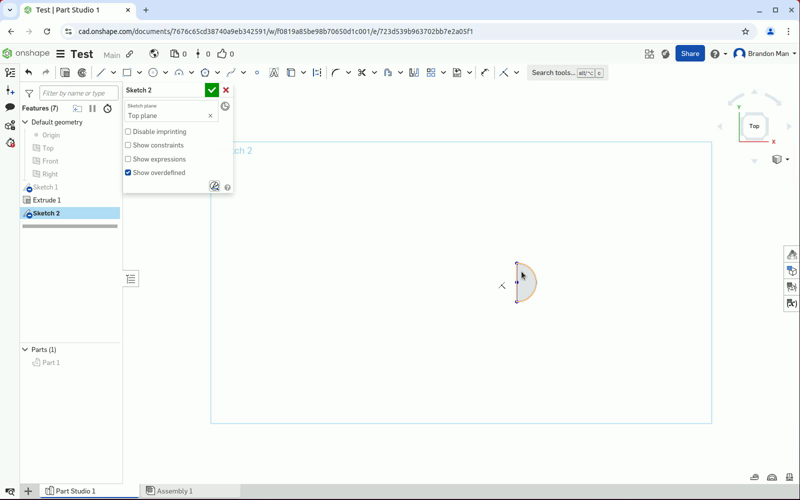
scroll(6)
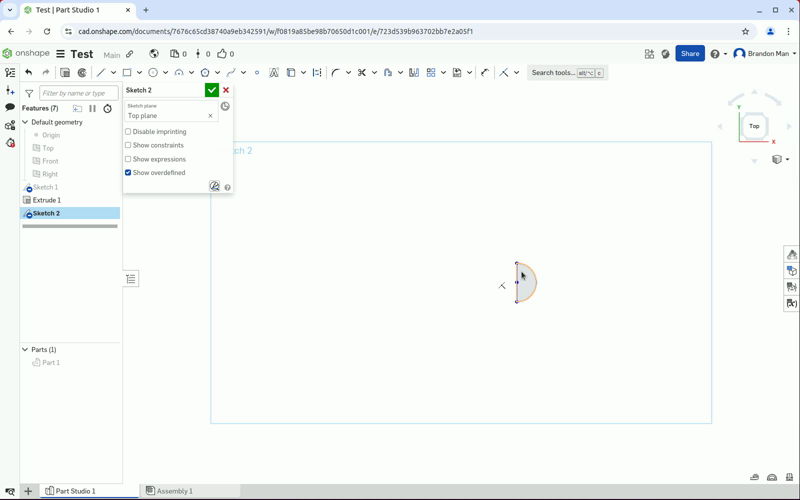
scroll(6)
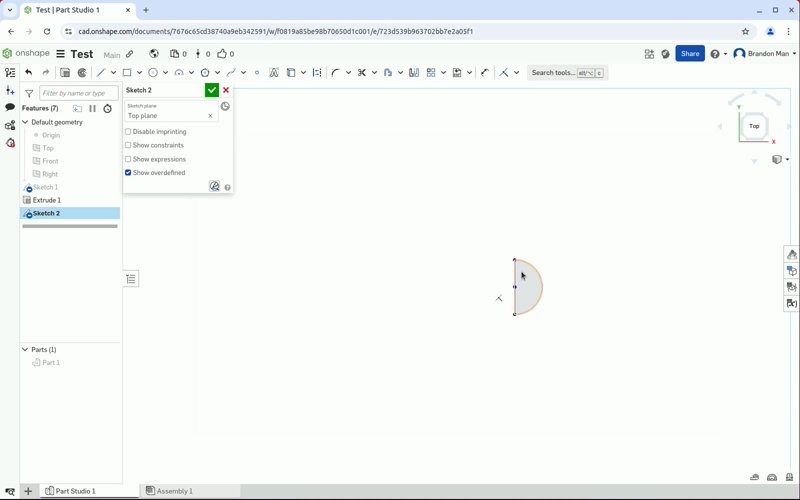
scroll(6)
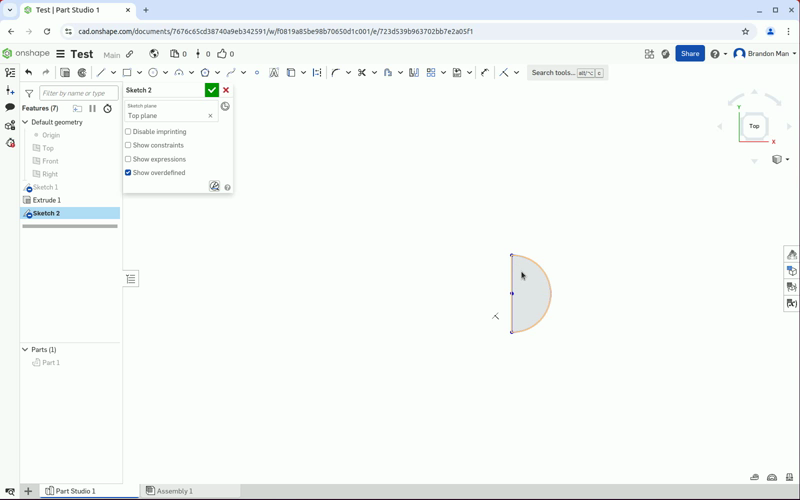
scroll(6)
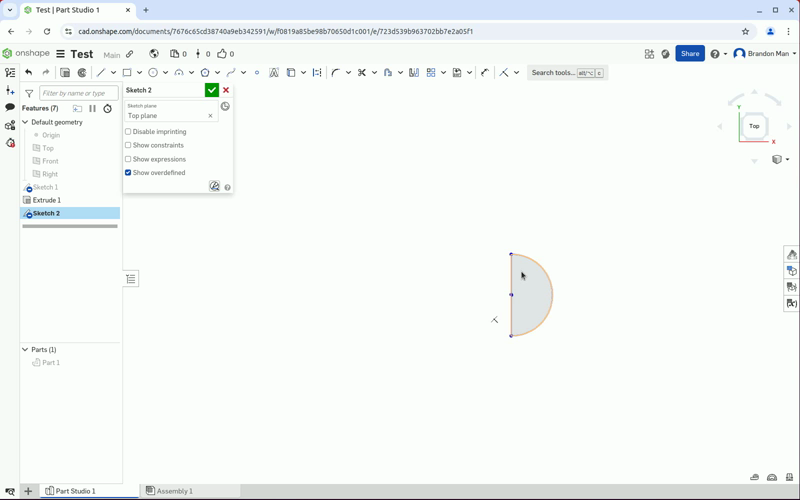
scroll(6)
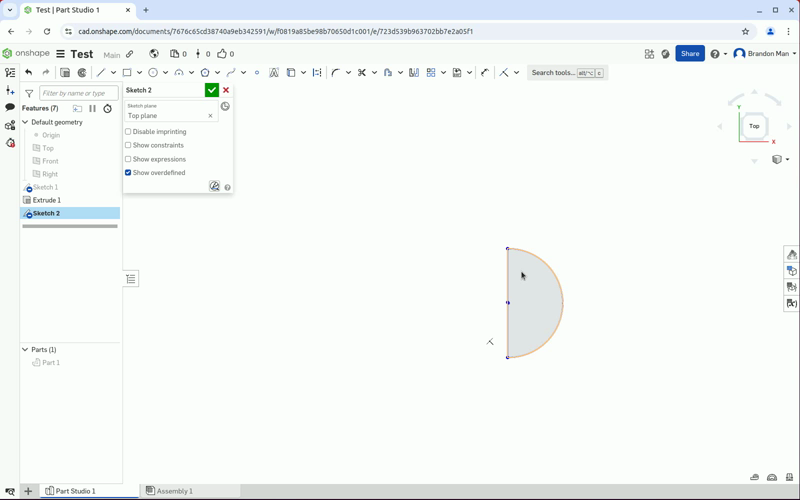
scroll(6)
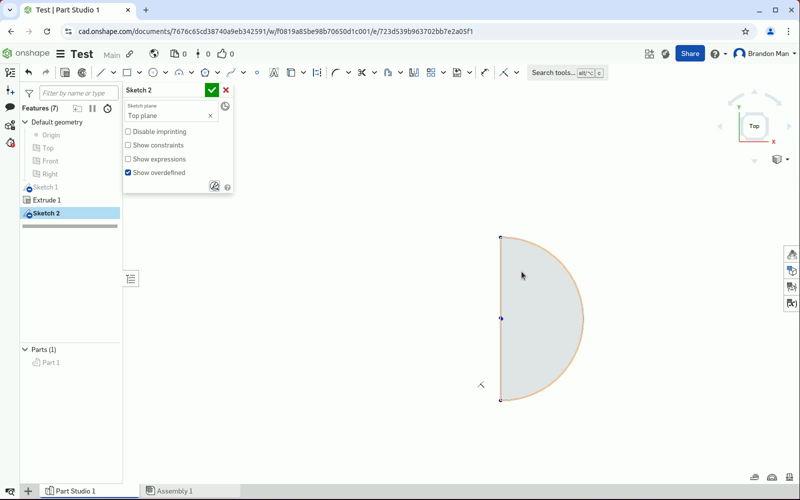
scroll(6)
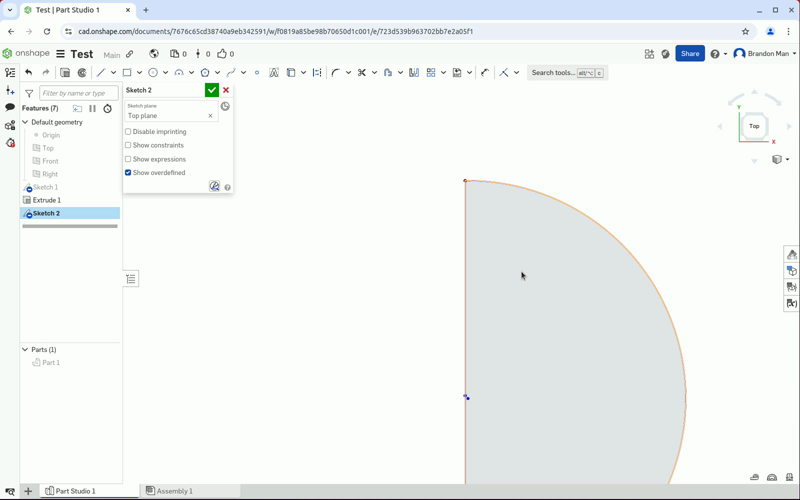
click(521, 271)
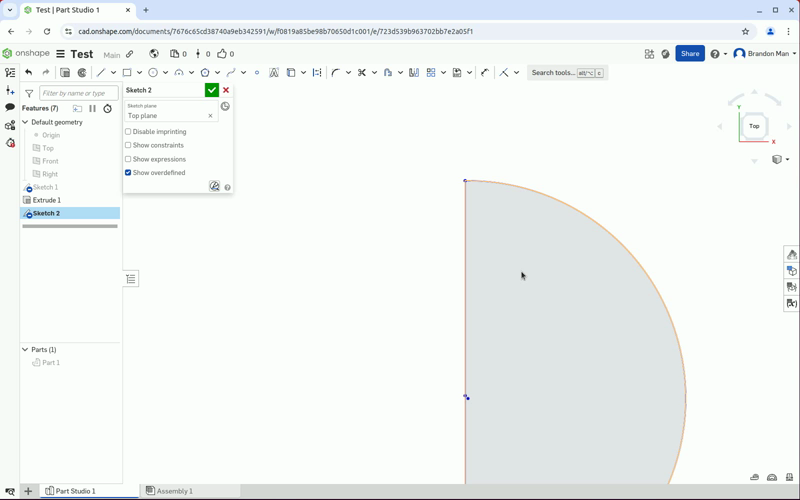
scroll(-6)
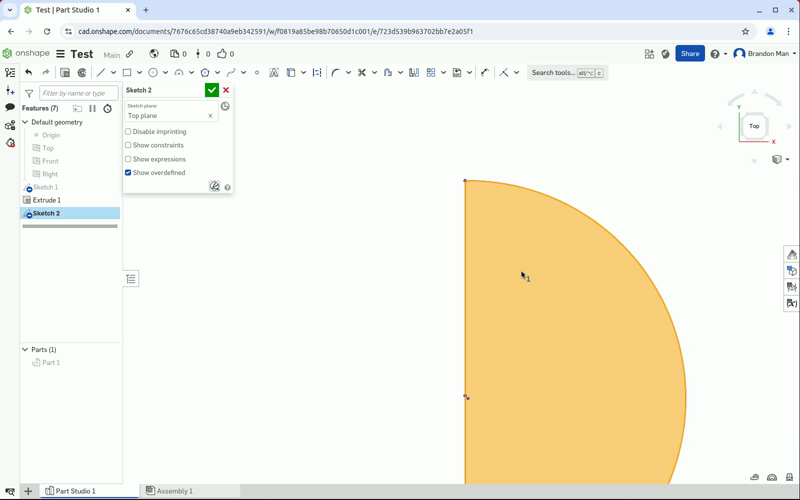
scroll(-6)
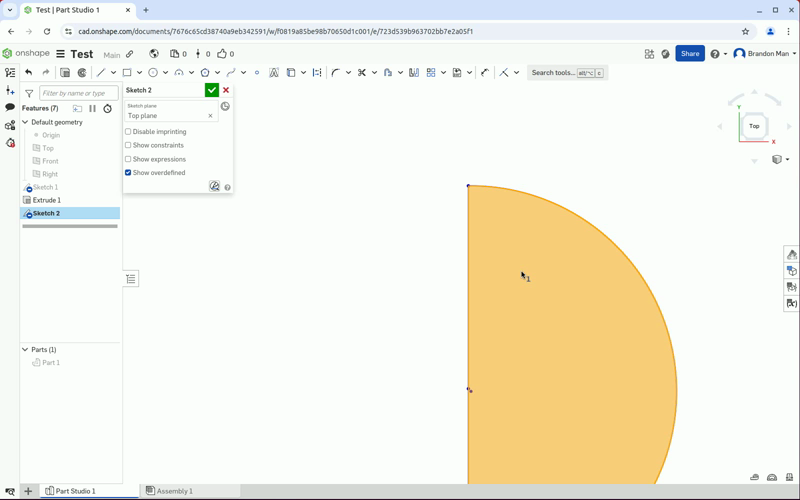
scroll(-6)
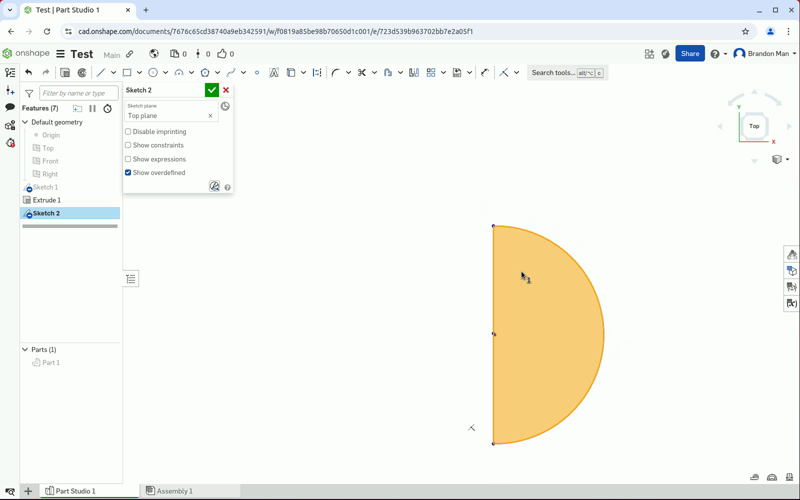
scroll(-6)
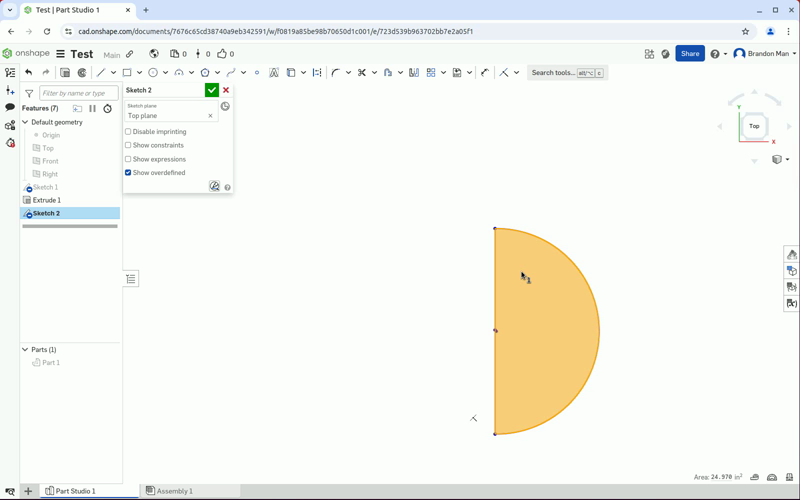
scroll(-6)
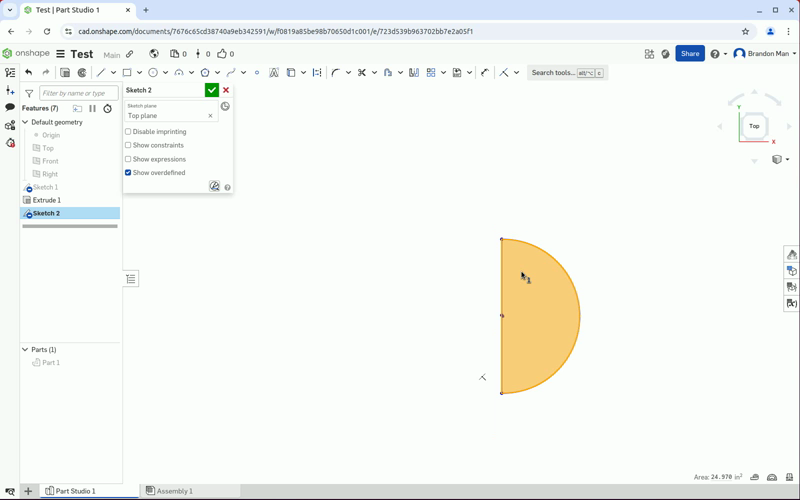
scroll(-6)
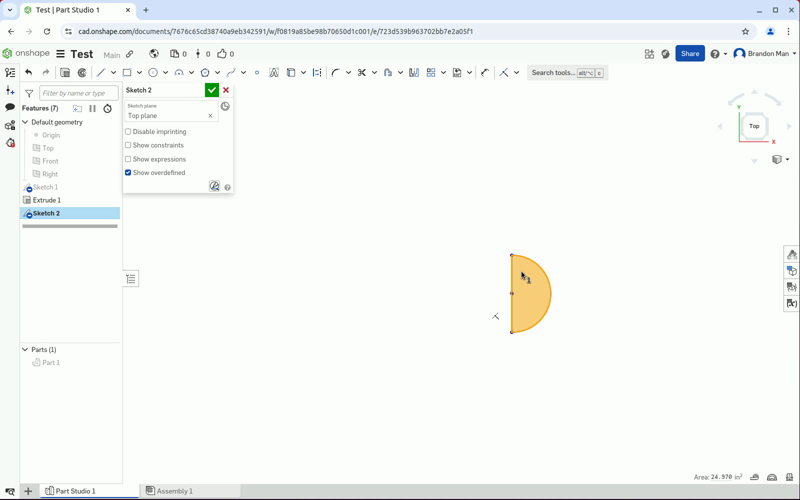
scroll(-6)
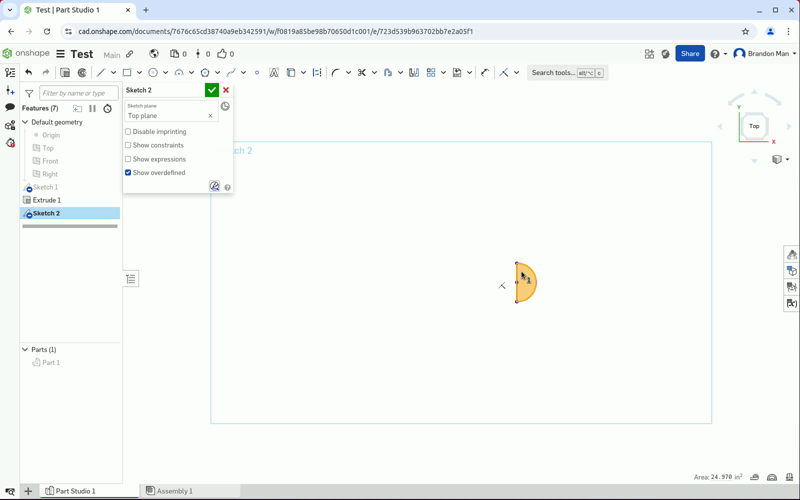
mouse_move(73, 352)
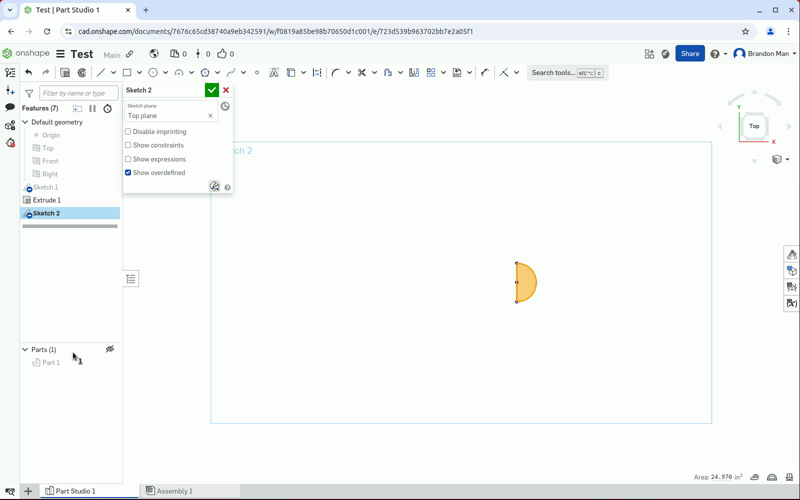
key(shift+y)
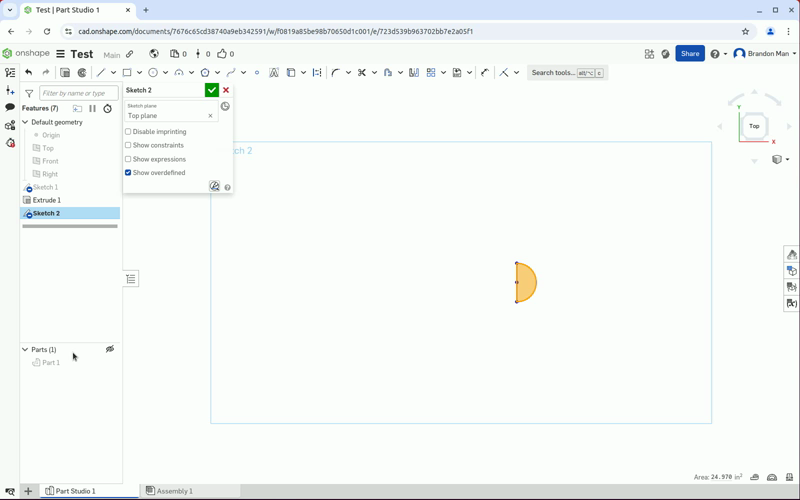
key(shift+e)
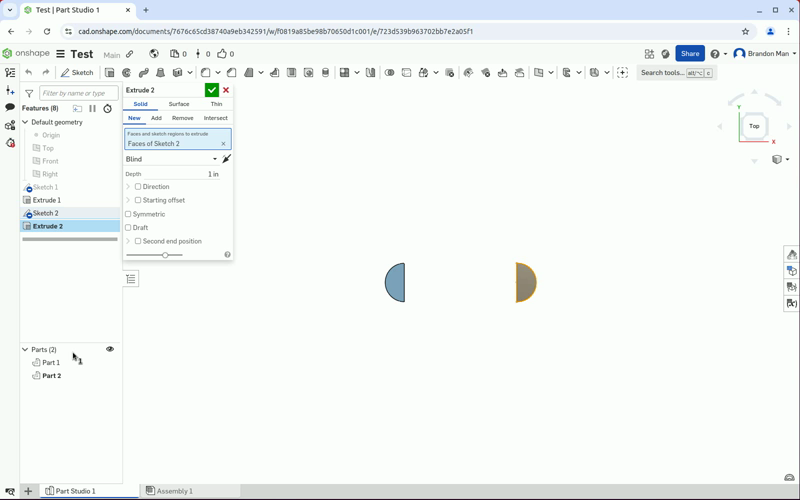
mouse_move(143, 106)
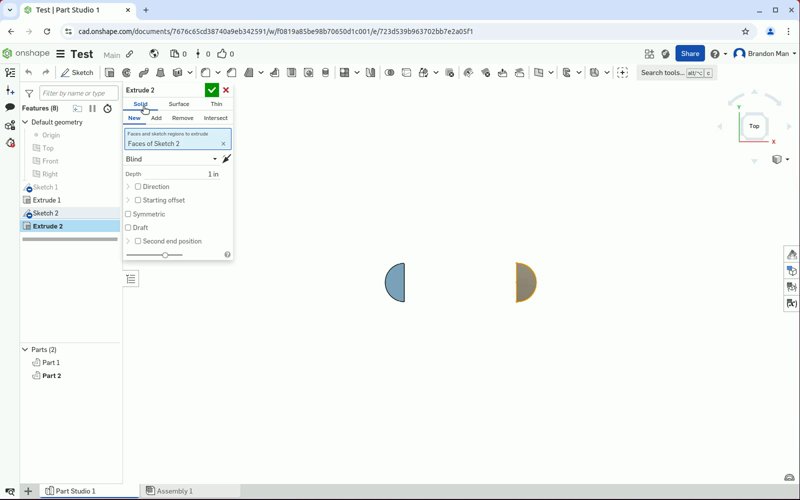
click(143, 106)
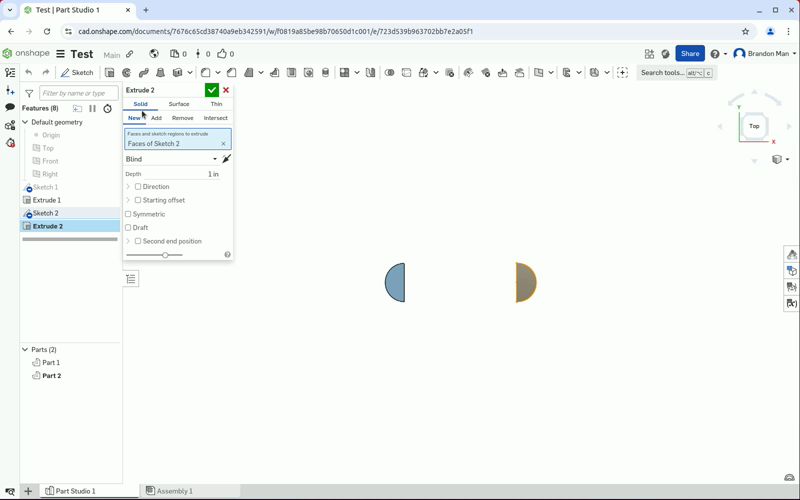
mouse_move(137, 120)
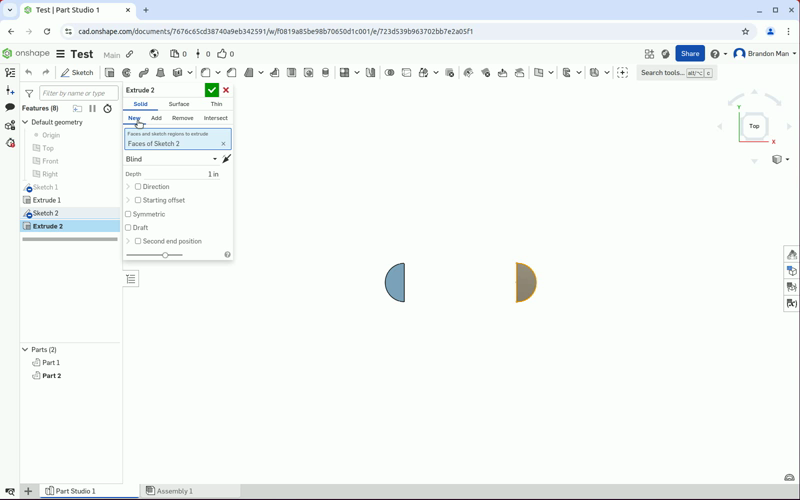
click(137, 120)
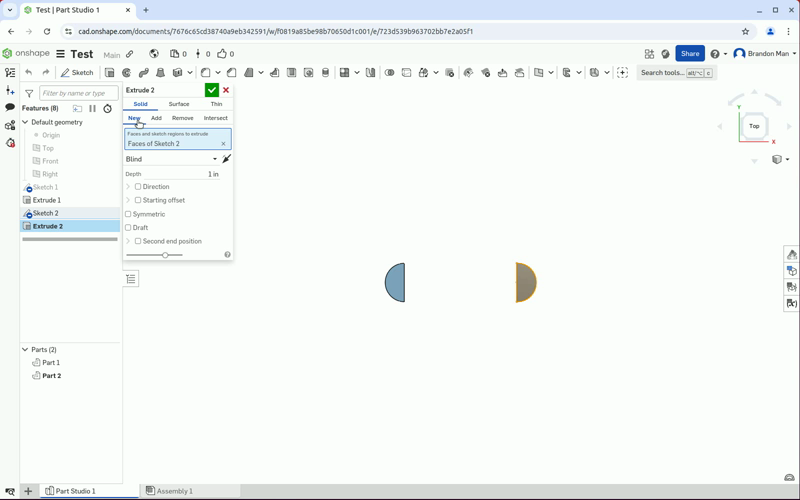
key(tab, 4)
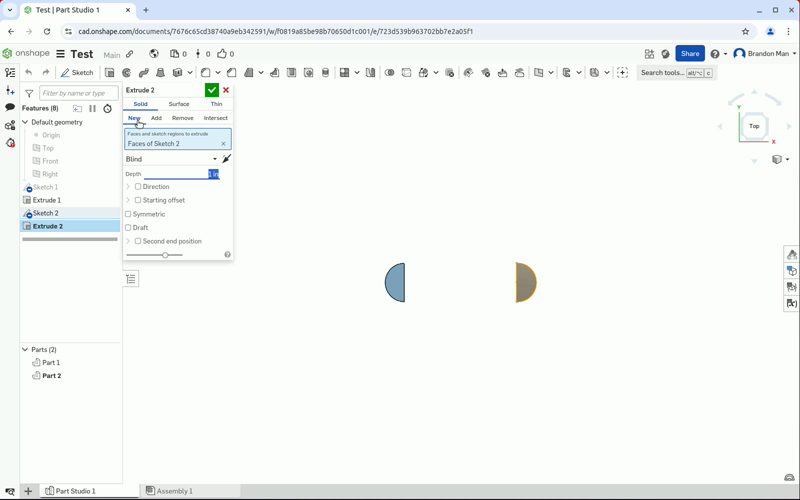
text(46.216)
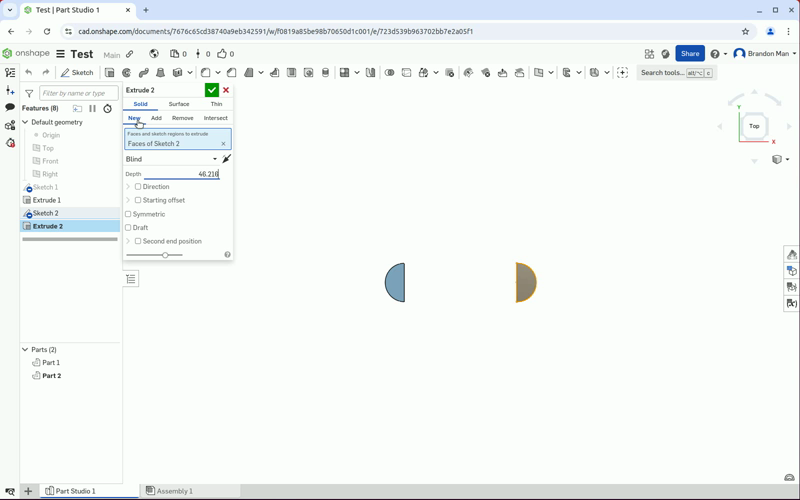
key(tab, 3)
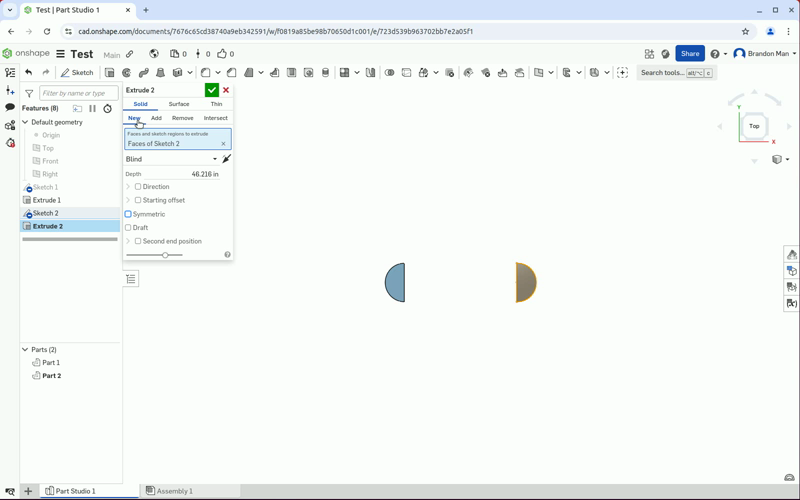
key(space)
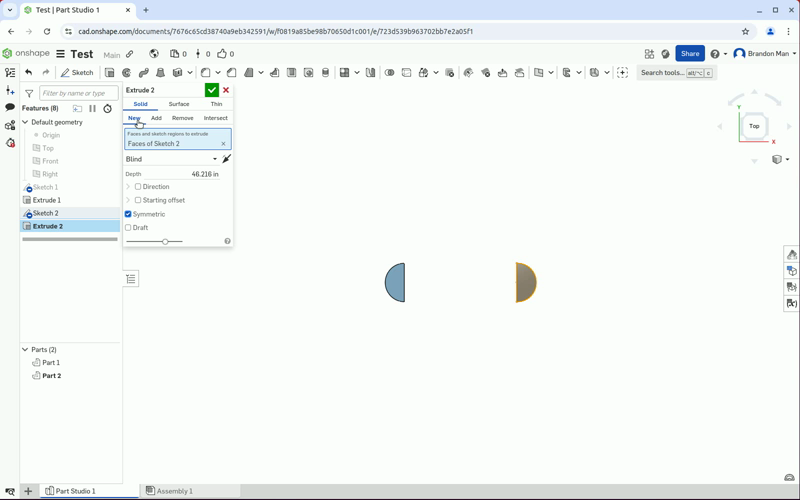
key(enter)
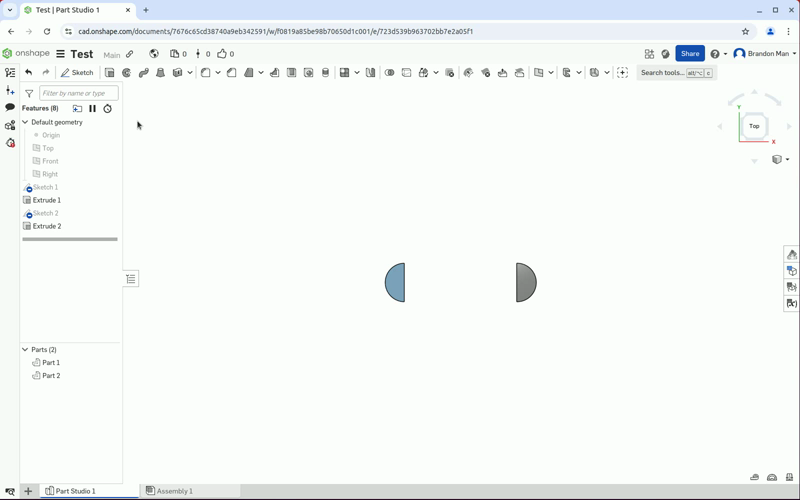
key(shift+h)
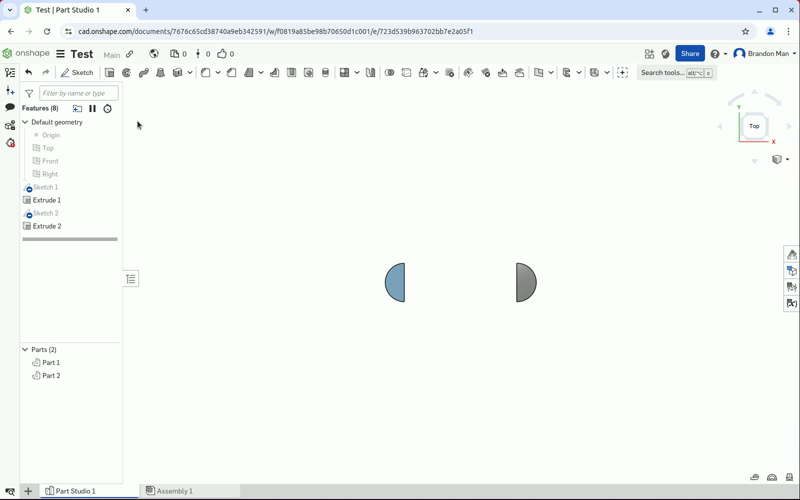
key(shift+h)
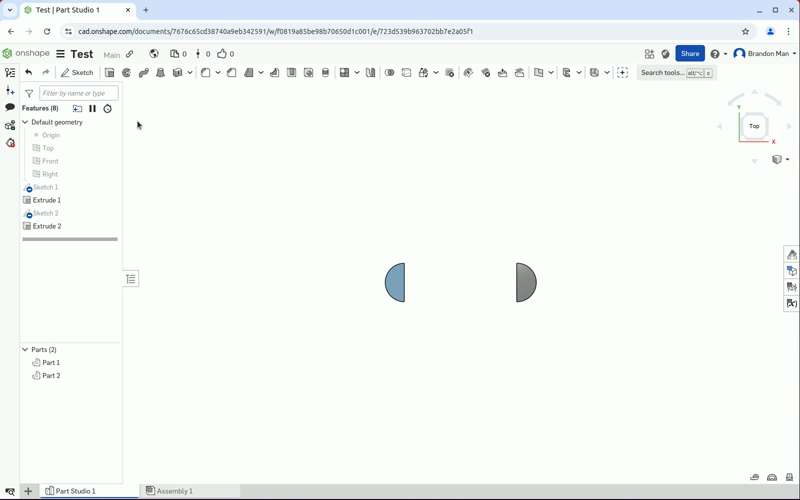
mouse_move(73, 189)
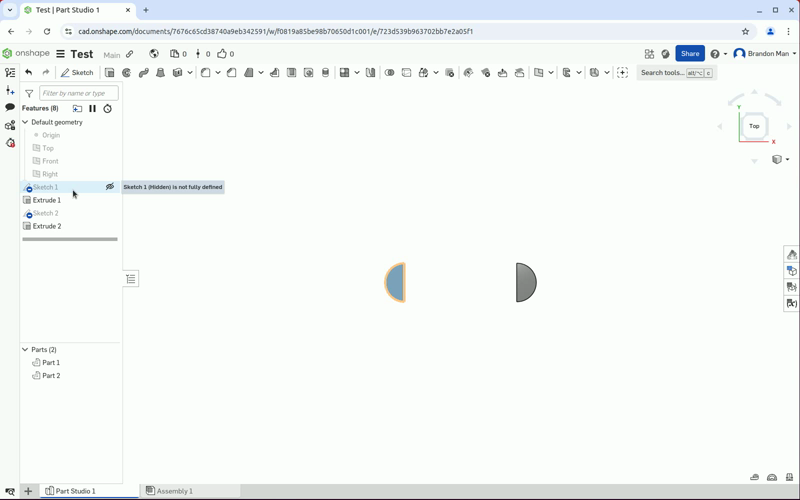
click(73, 189)
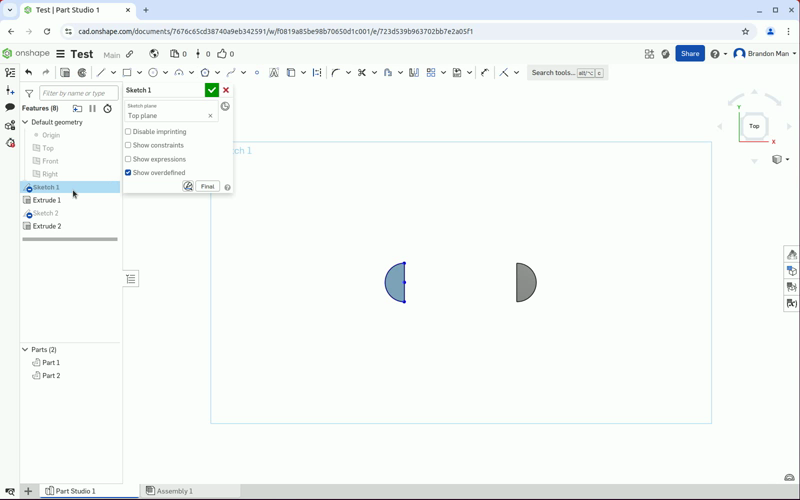
mouse_move(229, 92)
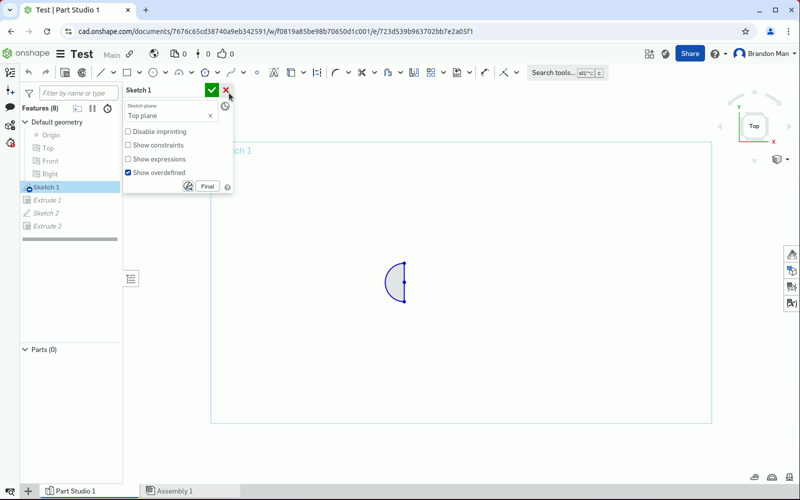
click(229, 92)
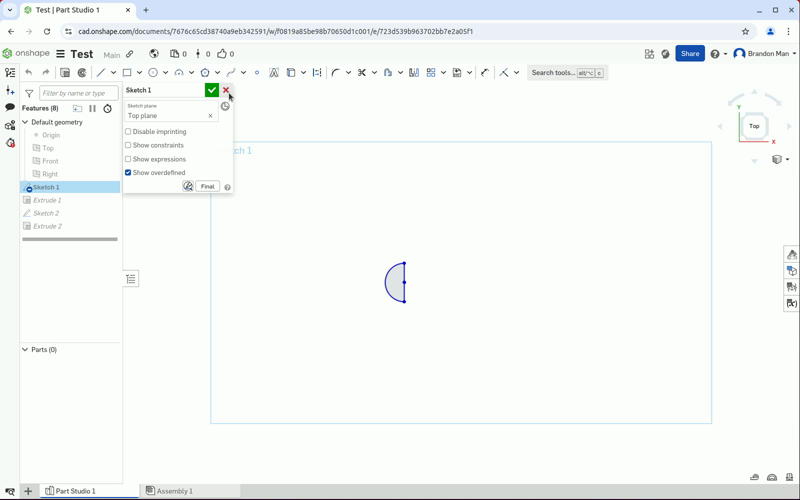
key(shift+s)
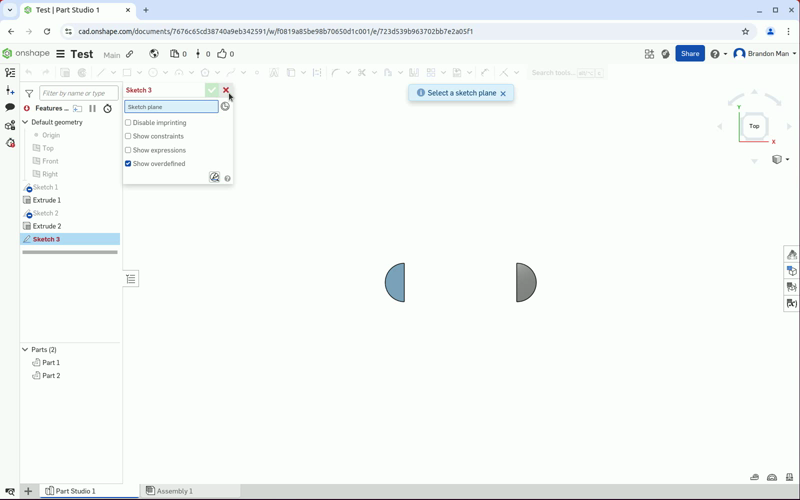
mouse_move(73, 150)
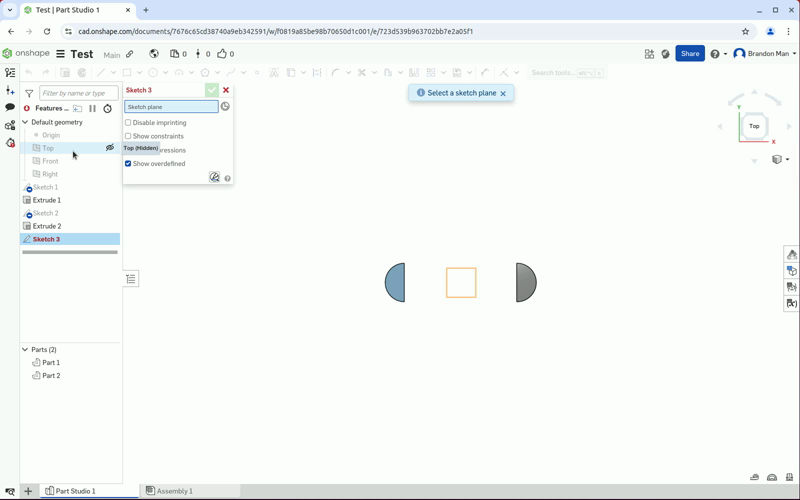
click(73, 150)
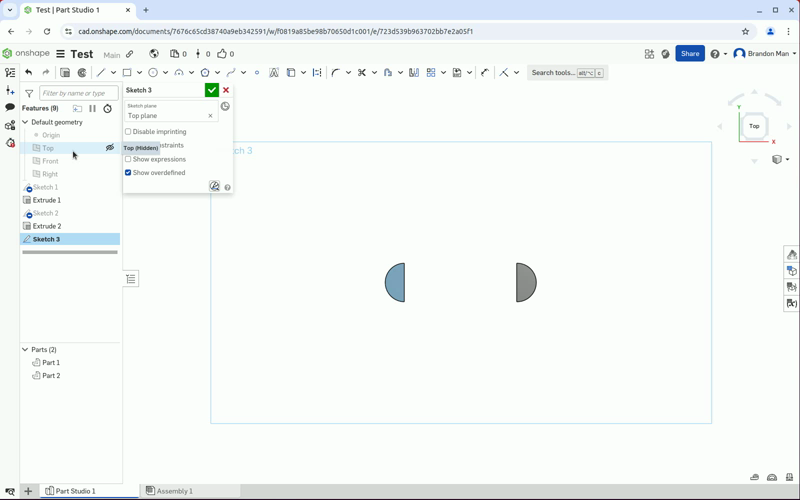
mouse_move(73, 352)
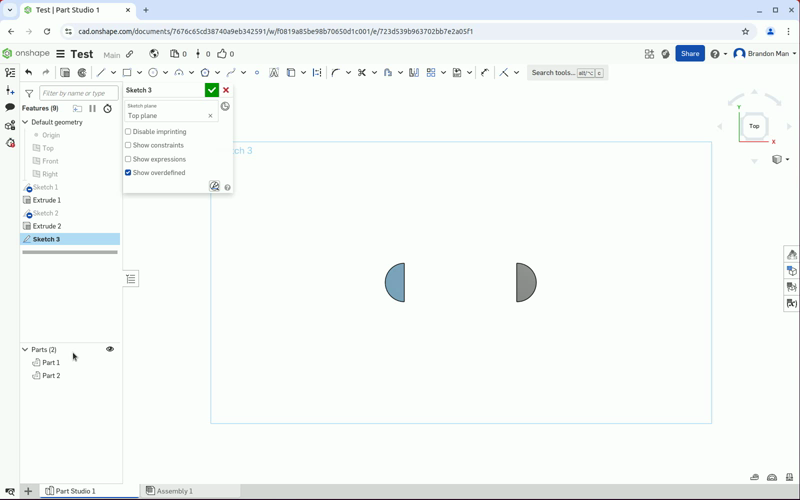
key(y)
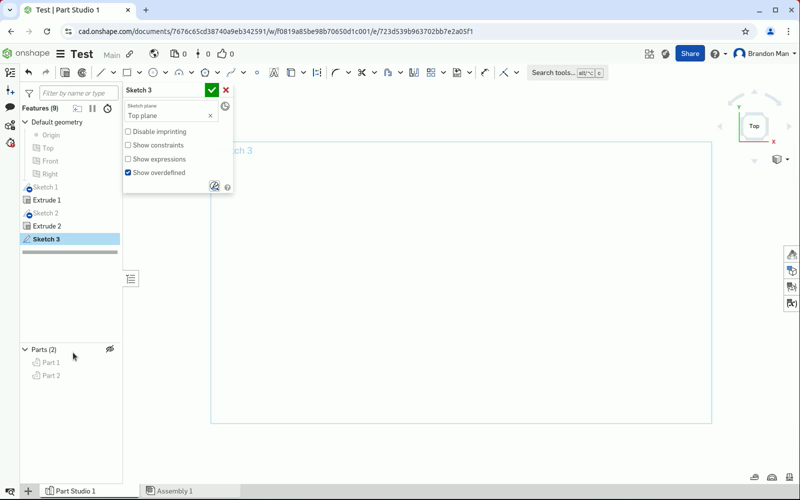
key(a)
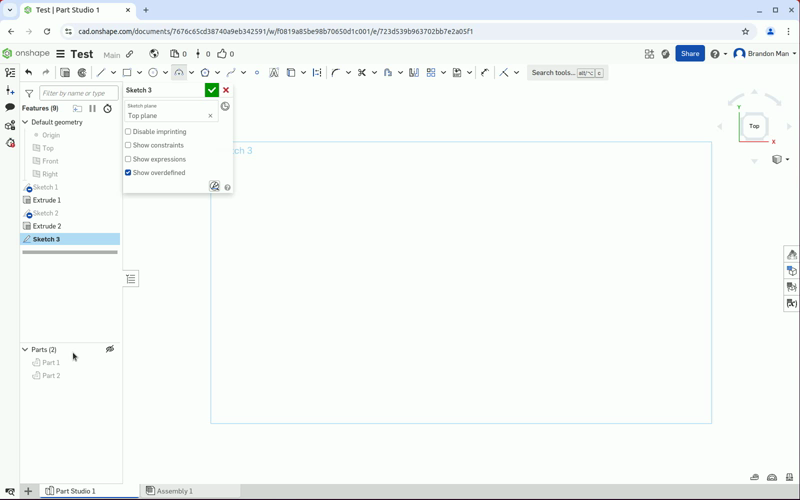
key_down(shift)
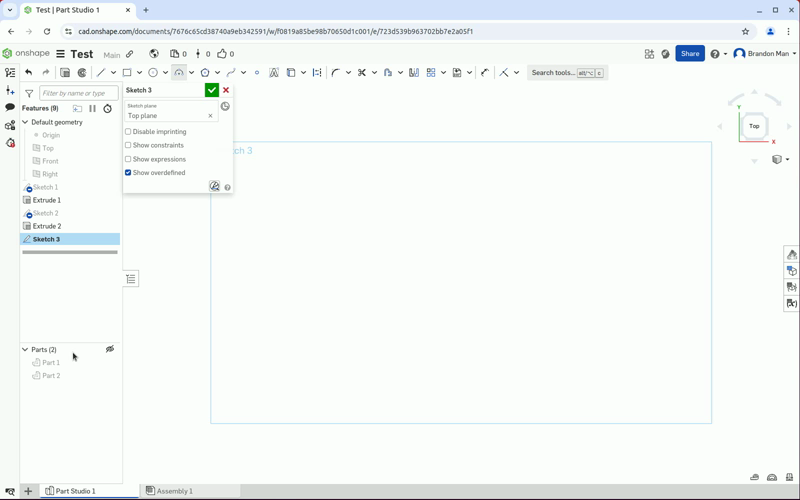
mouse_move(404, 264)
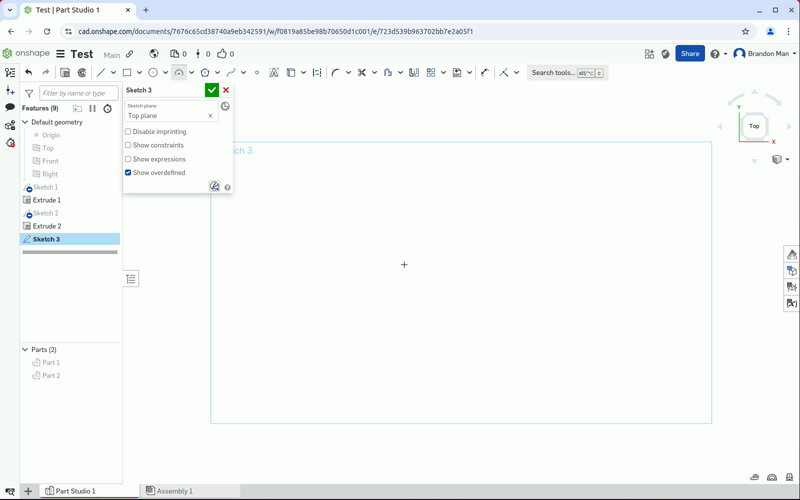
click(404, 264)
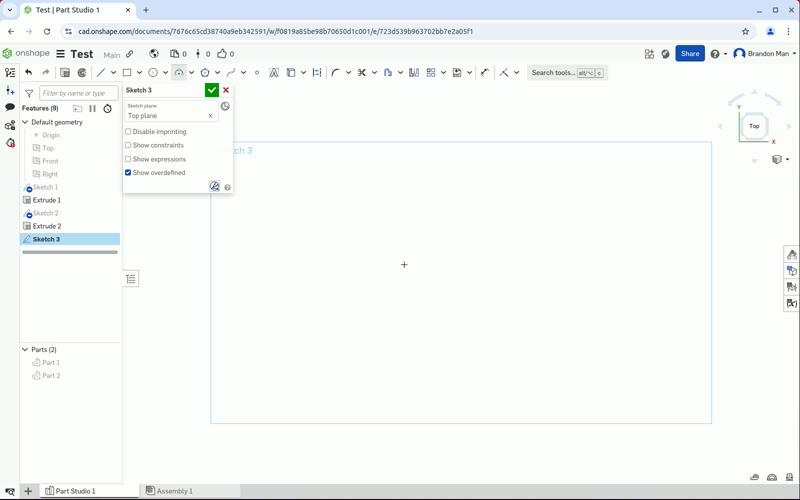
key_up(shift)
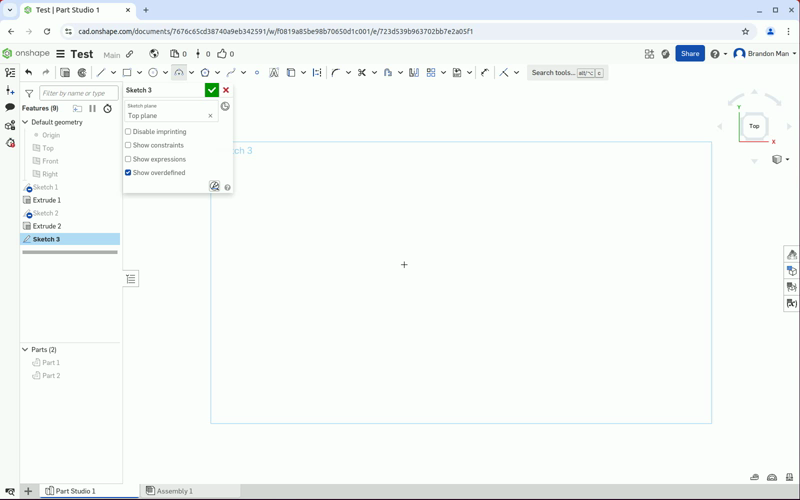
key_down(shift)
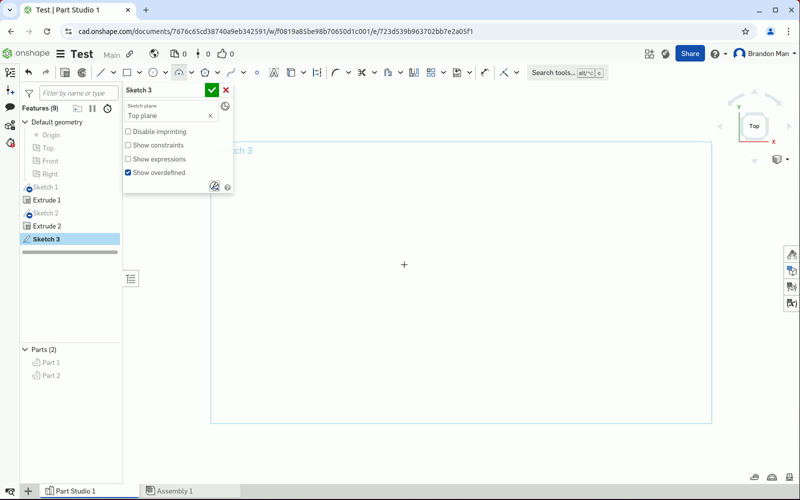
mouse_move(423, 283)
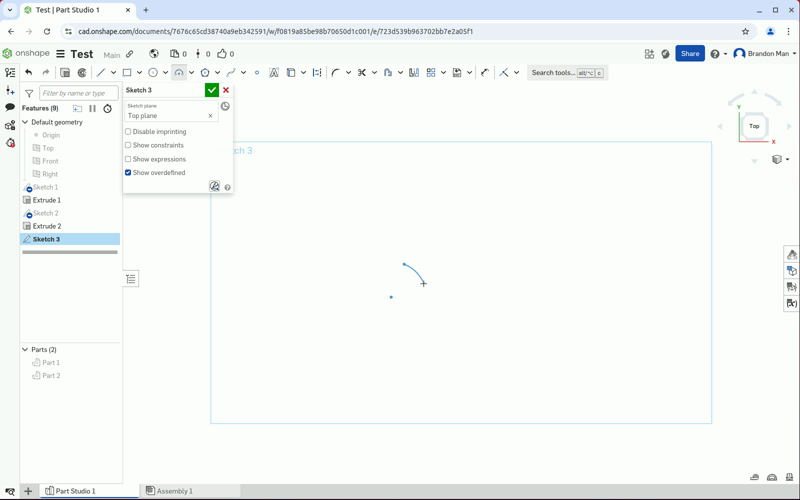
click(423, 283)
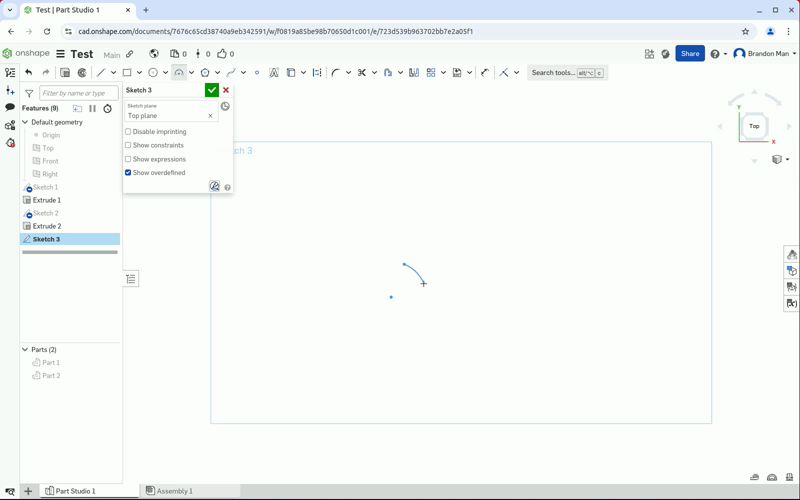
mouse_move(417, 269)
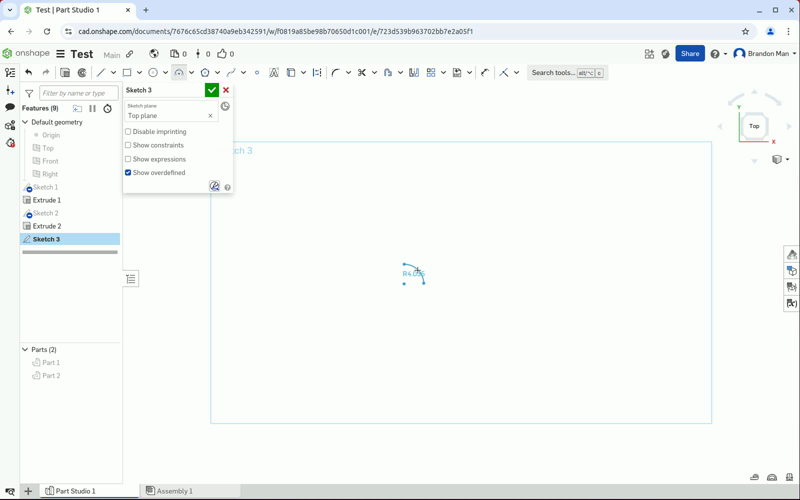
click(417, 269)
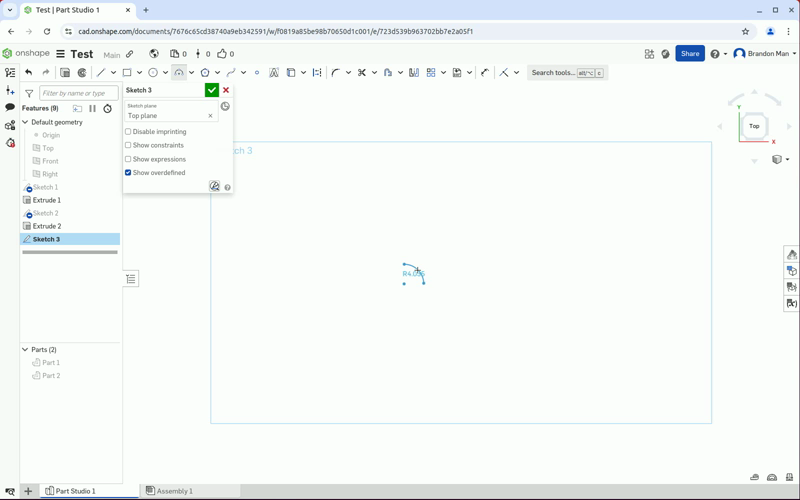
key_up(shift)
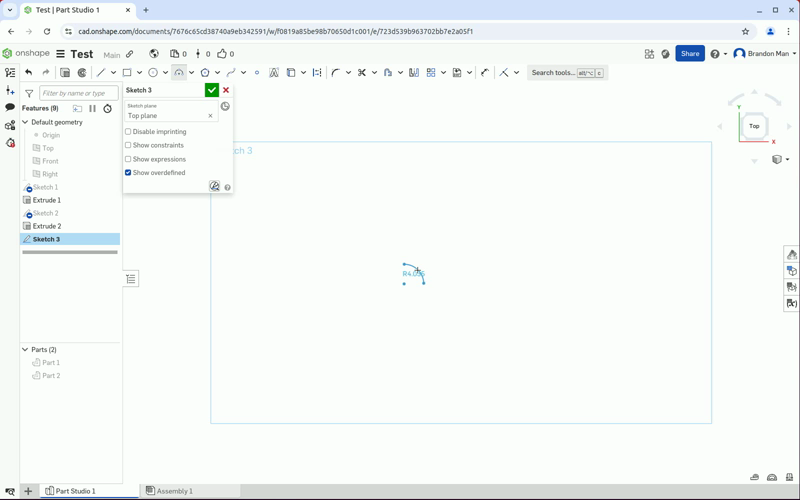
key(esc)
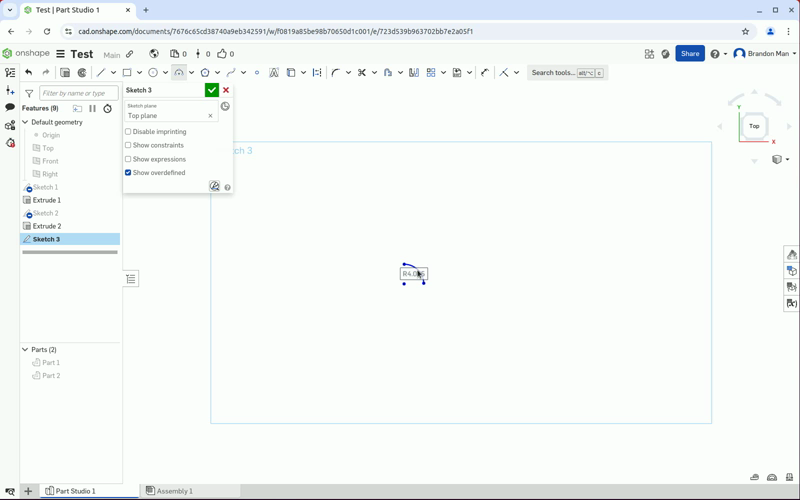
key(l)
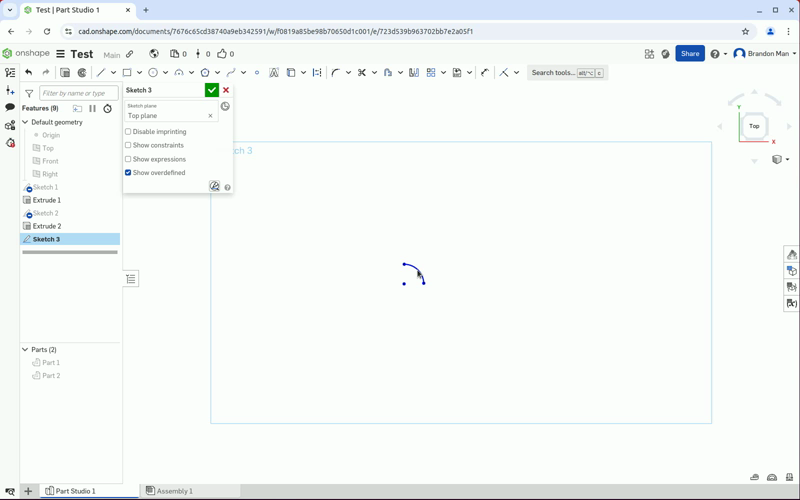
mouse_move(423, 283)
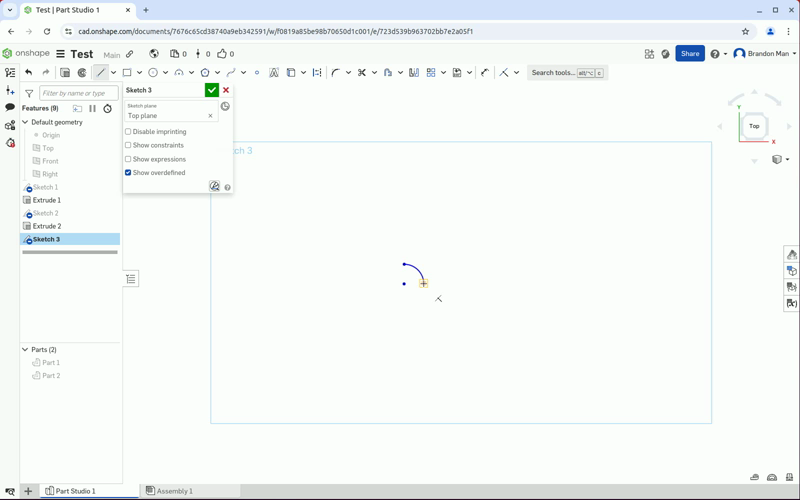
click(423, 283)
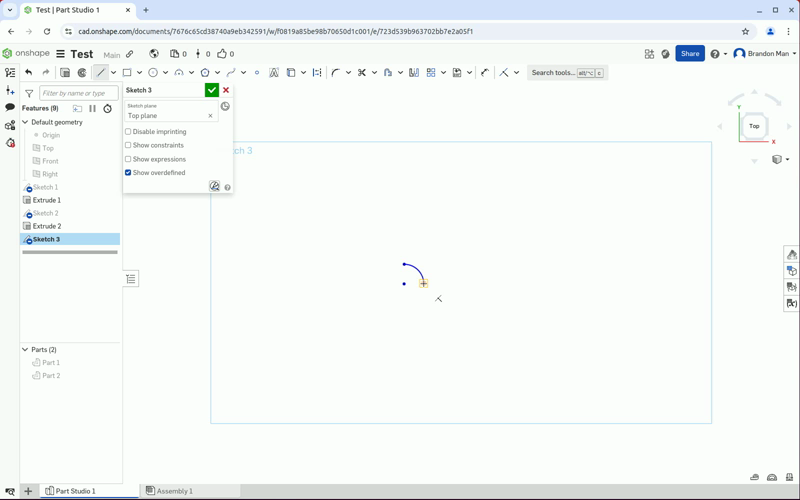
key_down(shift)
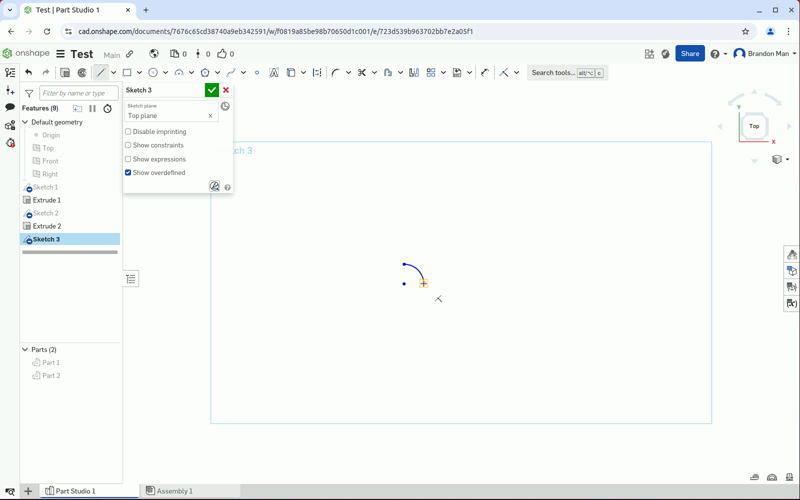
mouse_move(498, 283)
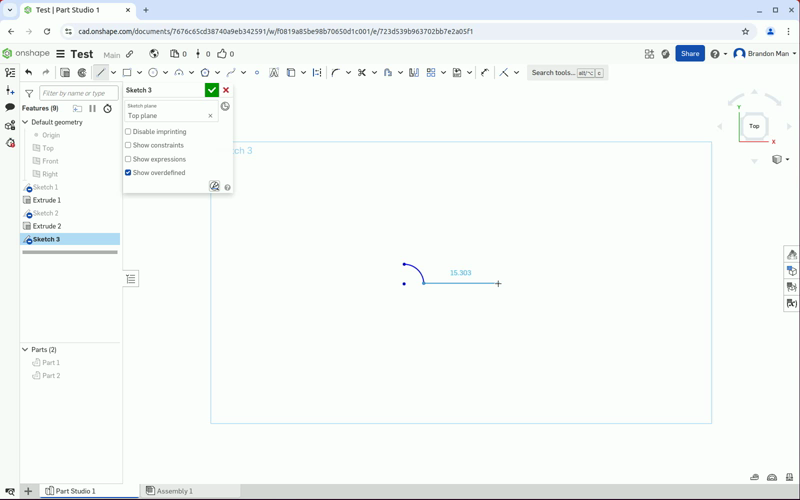
click(498, 283)
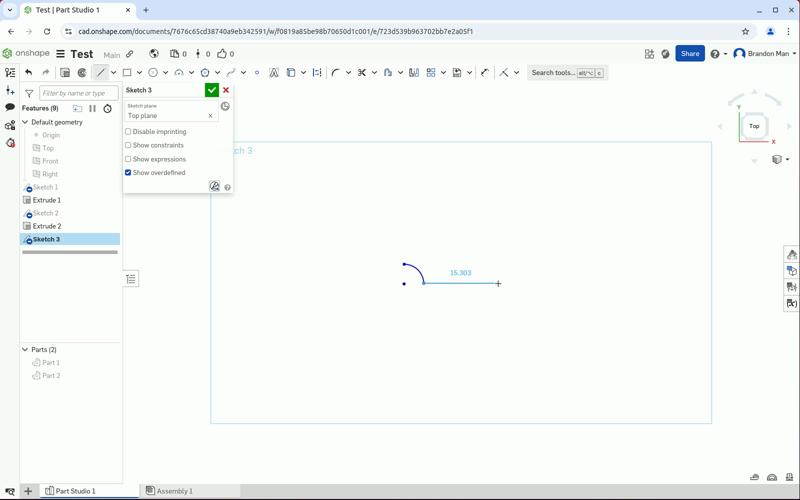
key_up(shift)
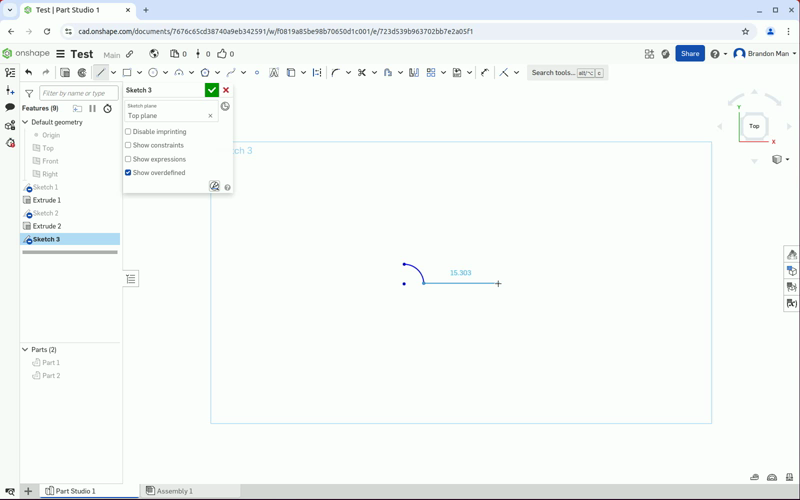
key(esc)
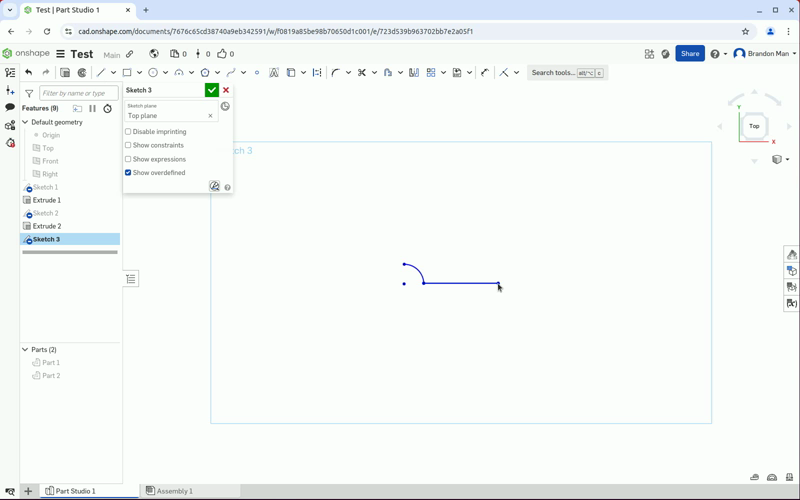
key(a)
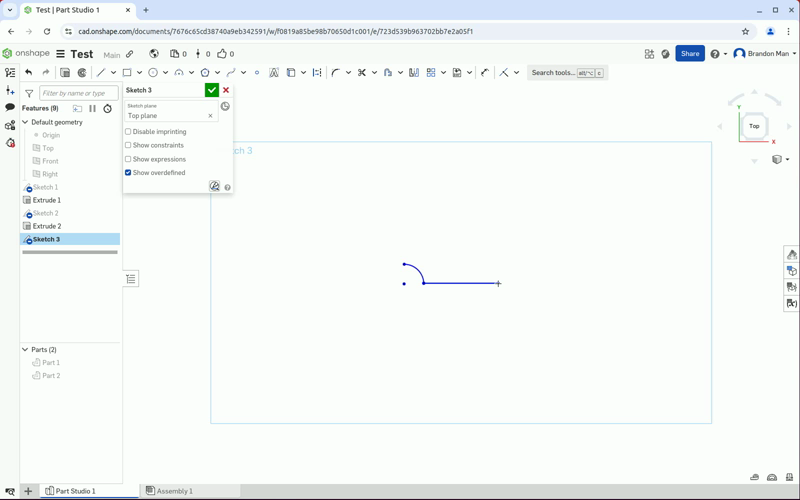
mouse_move(498, 283)
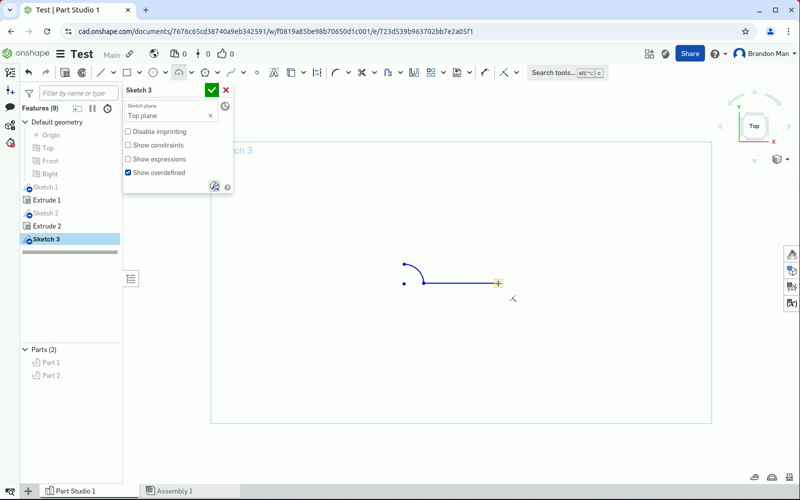
click(498, 283)
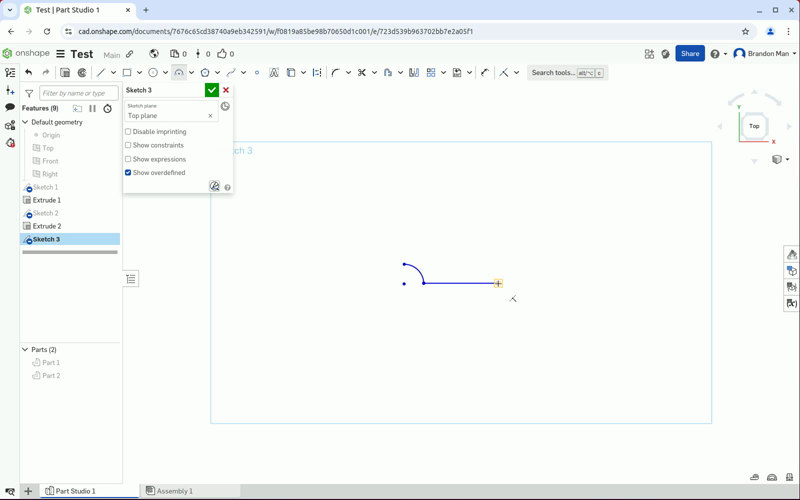
key_down(shift)
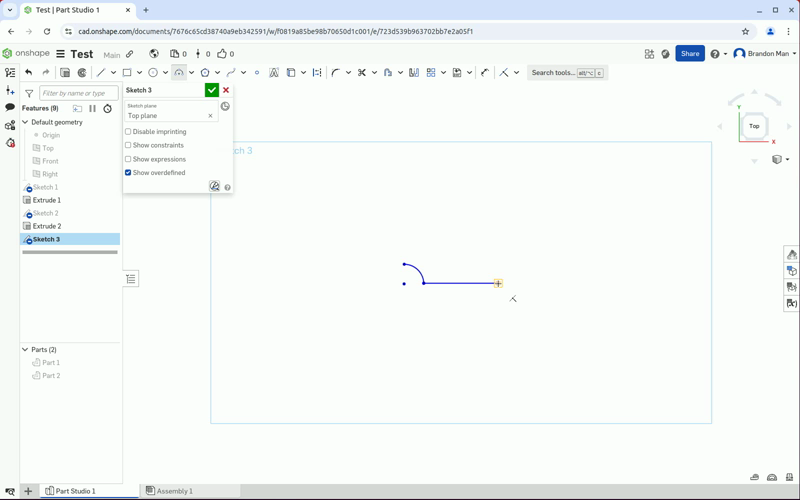
mouse_move(516, 264)
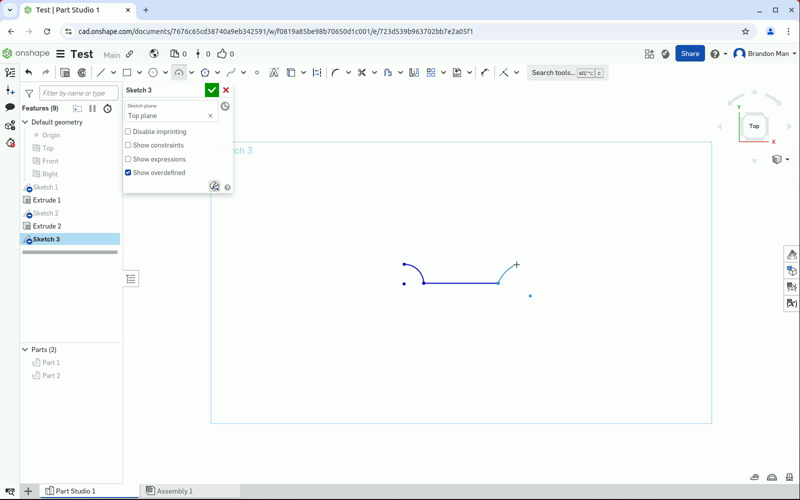
click(516, 264)
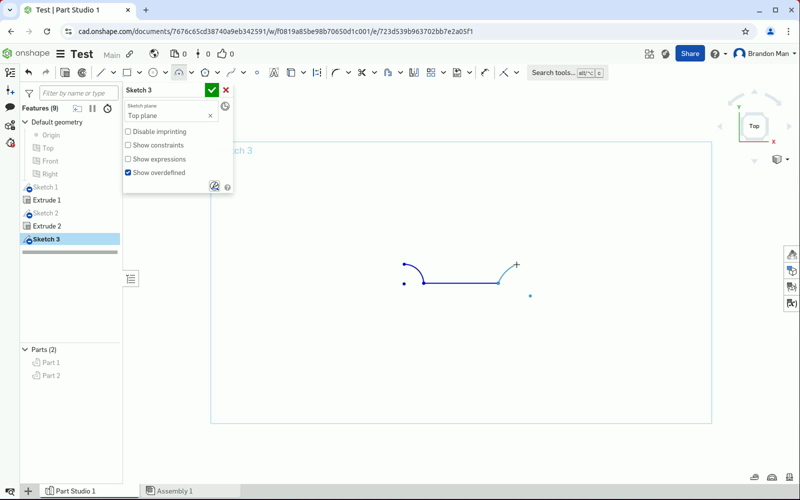
mouse_move(503, 269)
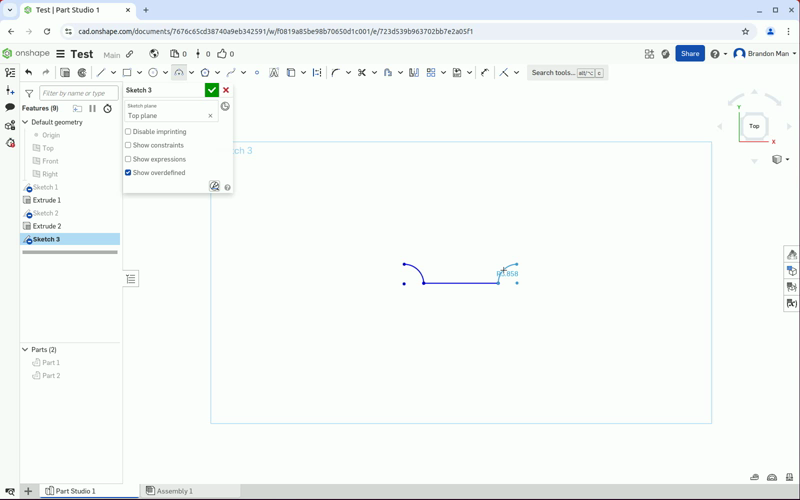
click(503, 269)
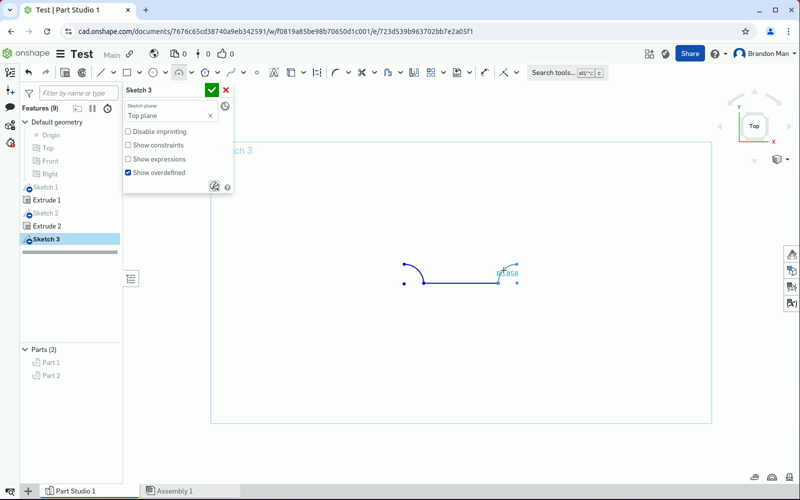
key_up(shift)
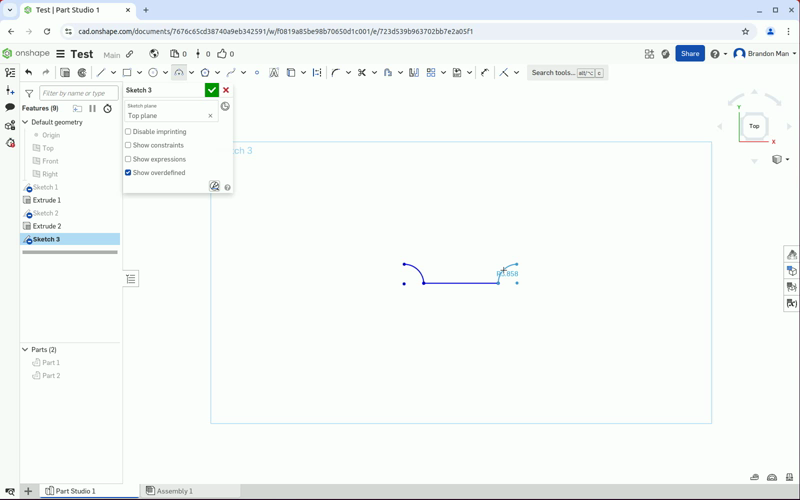
key(esc)
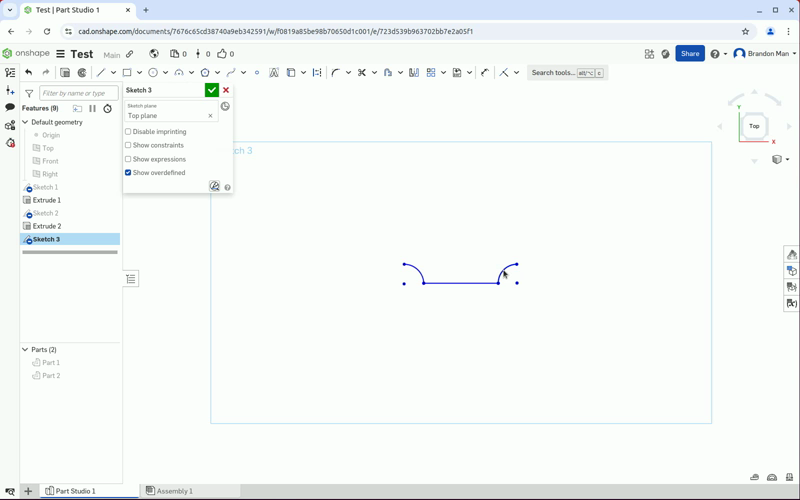
key(l)
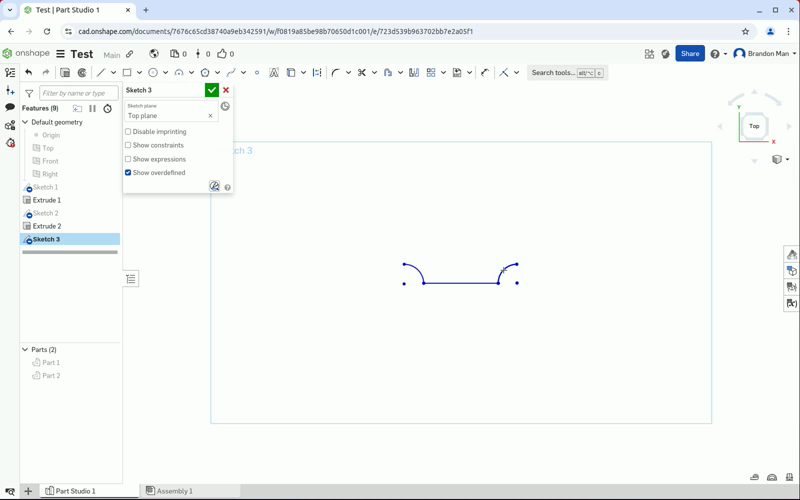
mouse_move(516, 264)
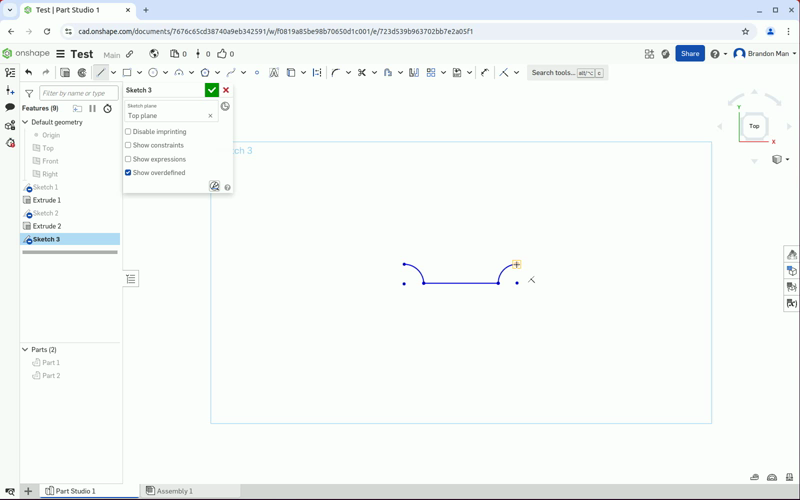
click(516, 264)
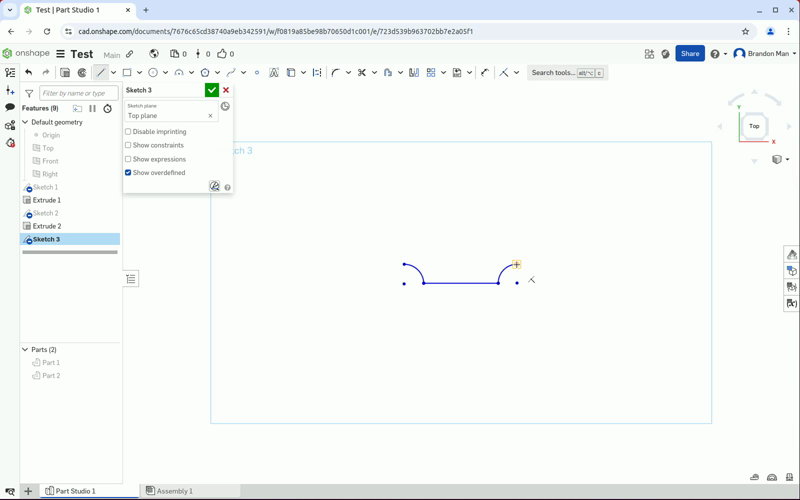
key_down(shift)
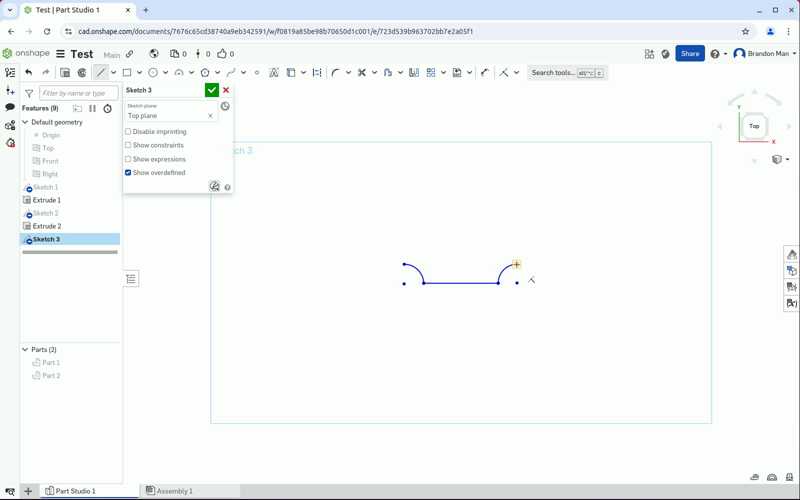
mouse_move(404, 264)
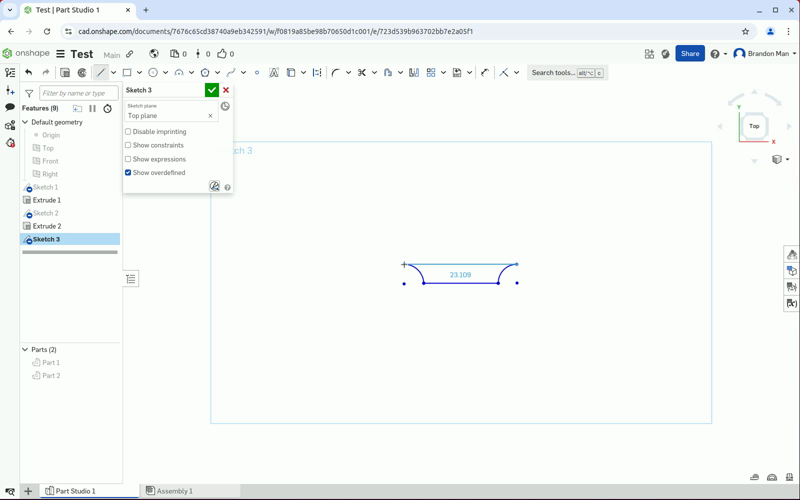
key_up(shift)
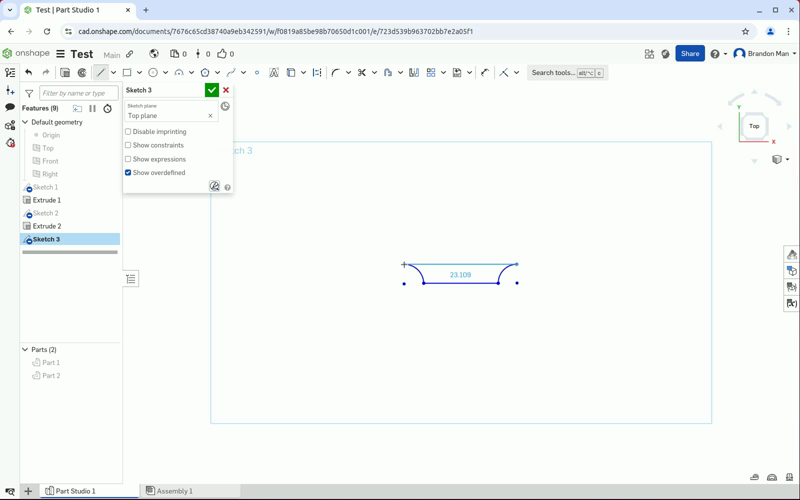
click(404, 264)
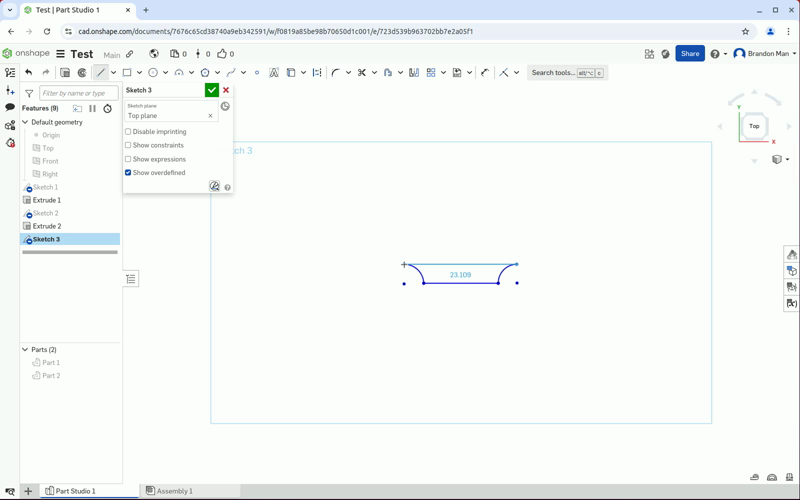
key(esc)
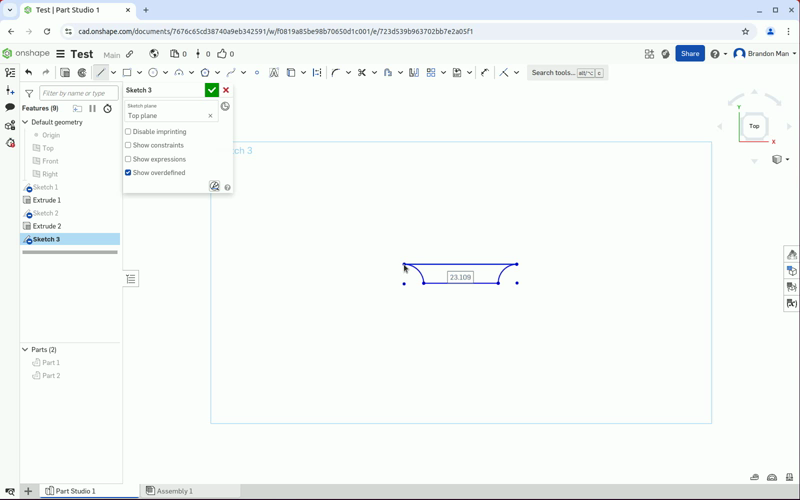
mouse_move(501, 270)
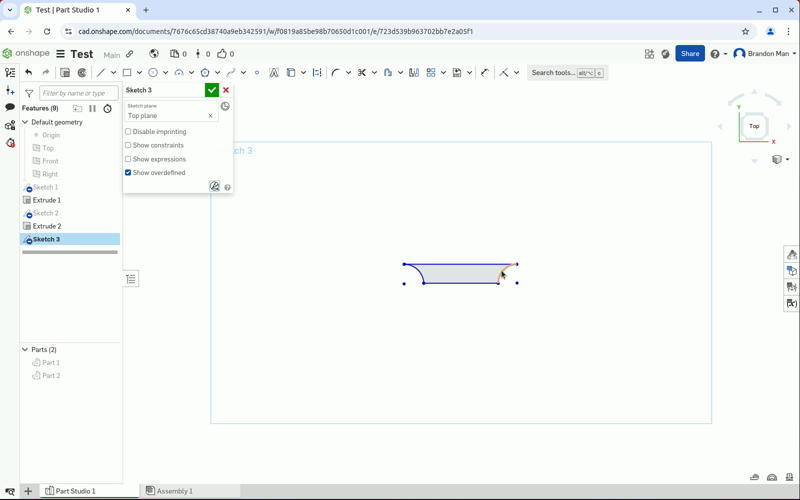
scroll(6)
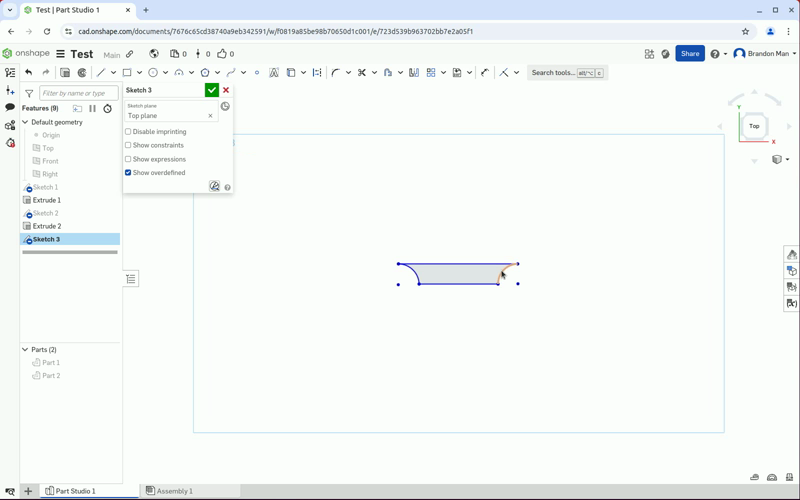
scroll(6)
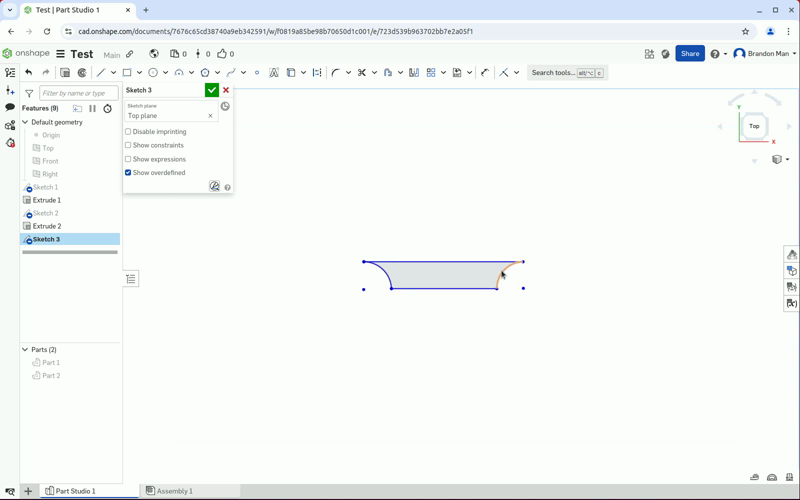
scroll(6)
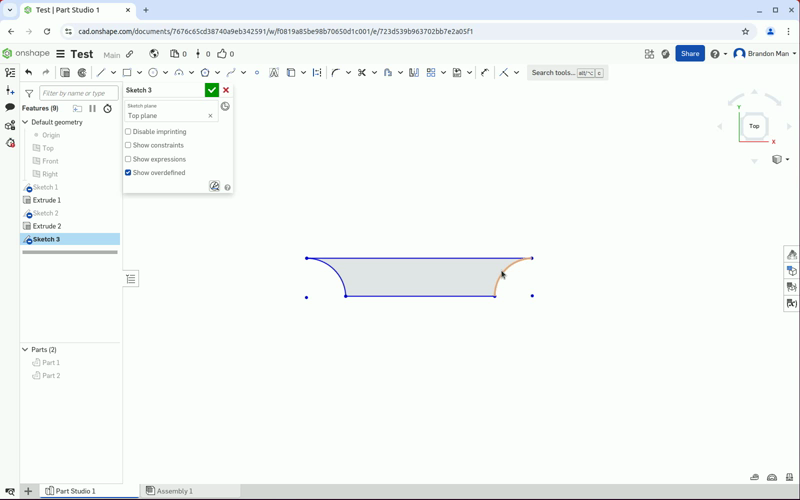
scroll(6)
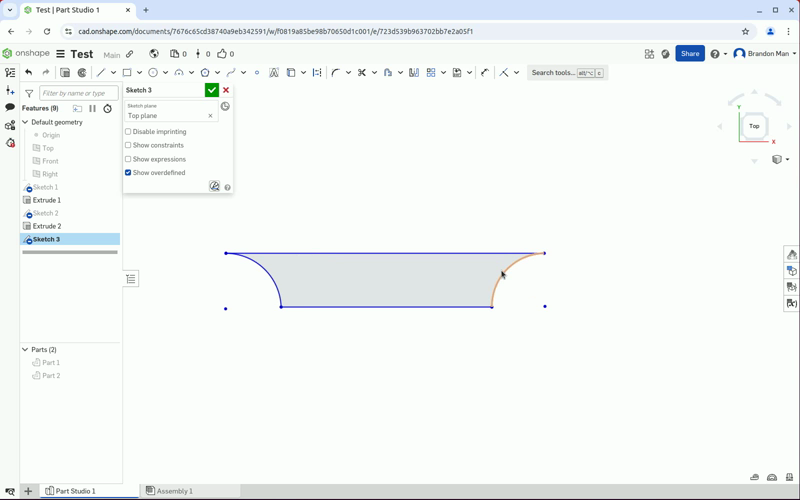
scroll(6)
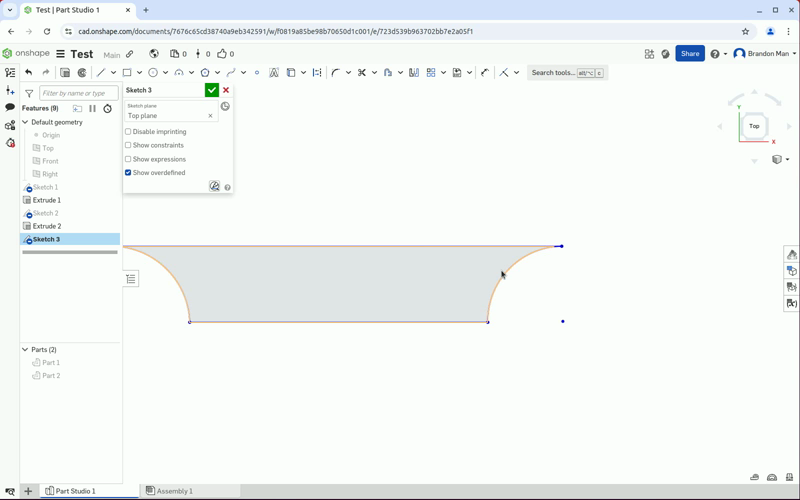
scroll(6)
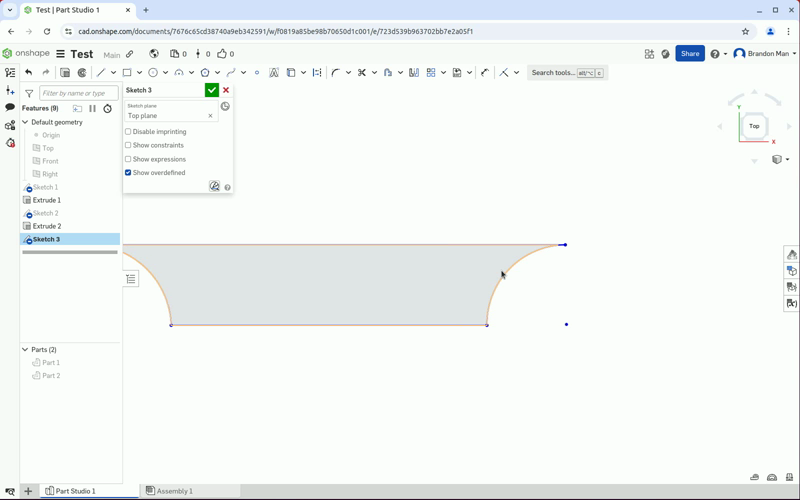
scroll(6)
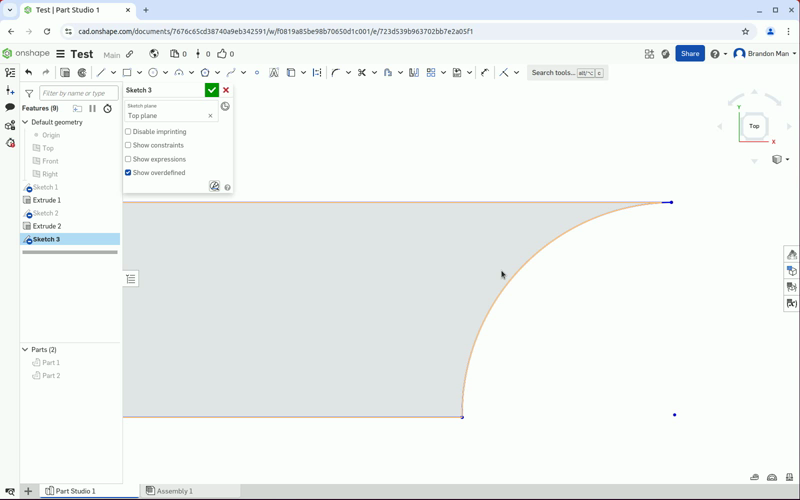
click(501, 270)
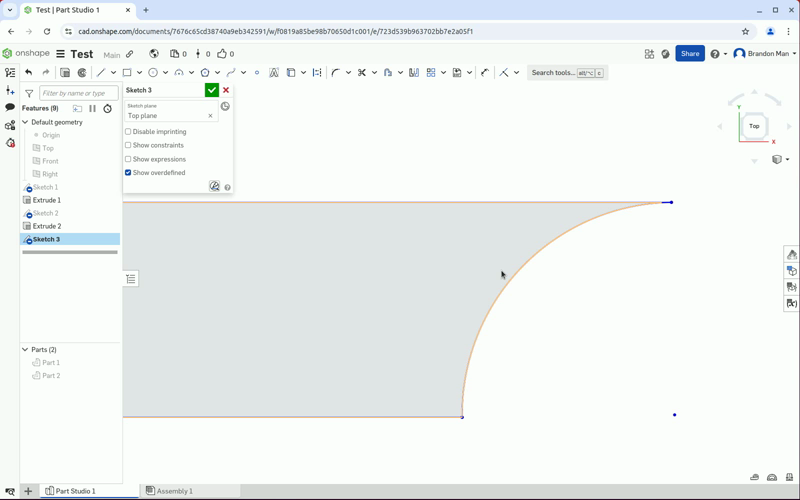
scroll(-6)
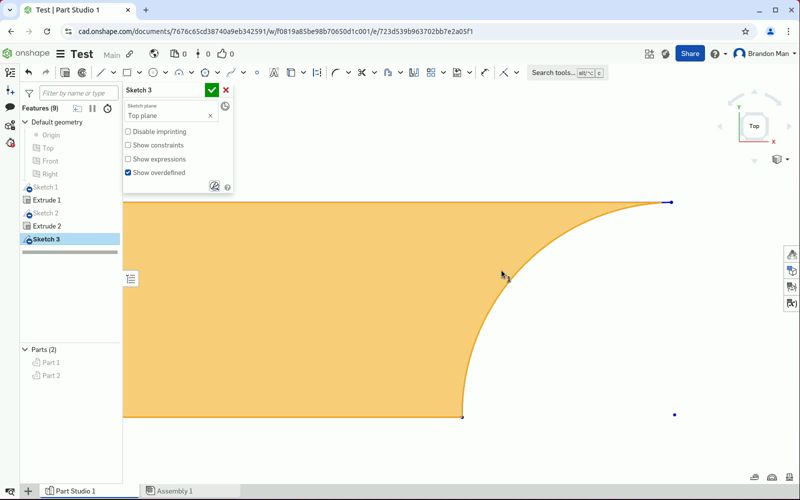
scroll(-6)
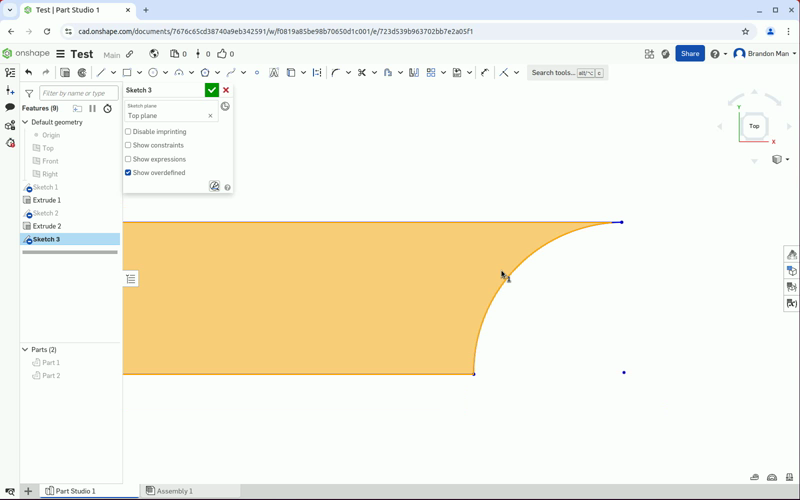
scroll(-6)
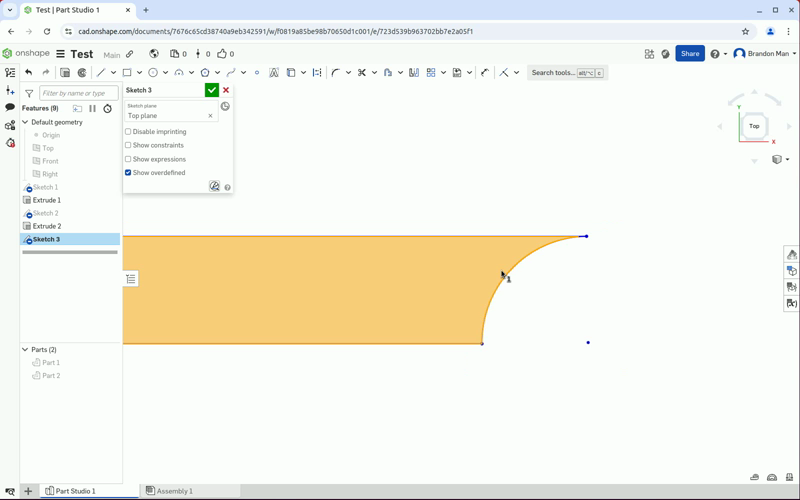
scroll(-6)
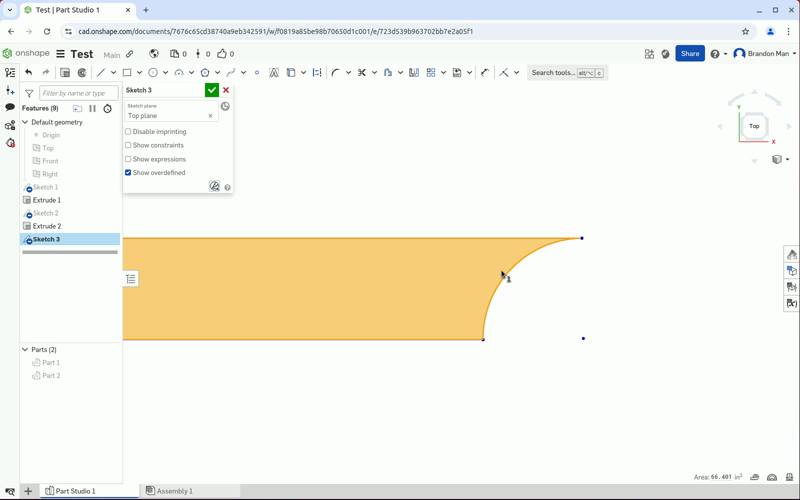
scroll(-6)
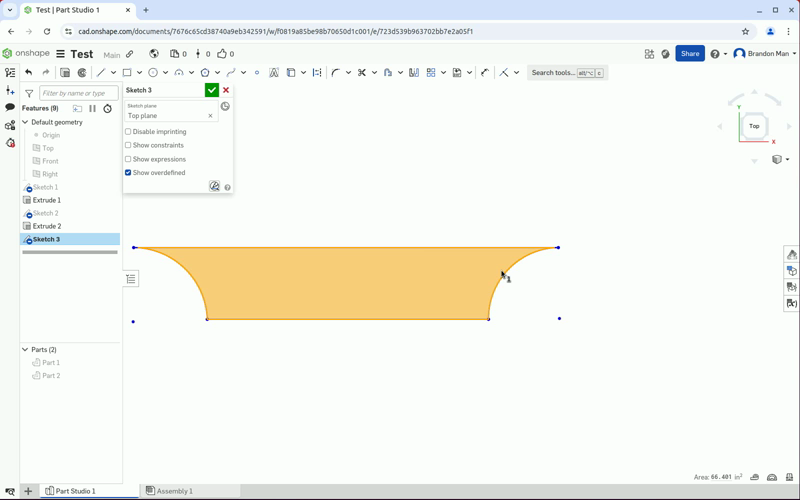
scroll(-6)
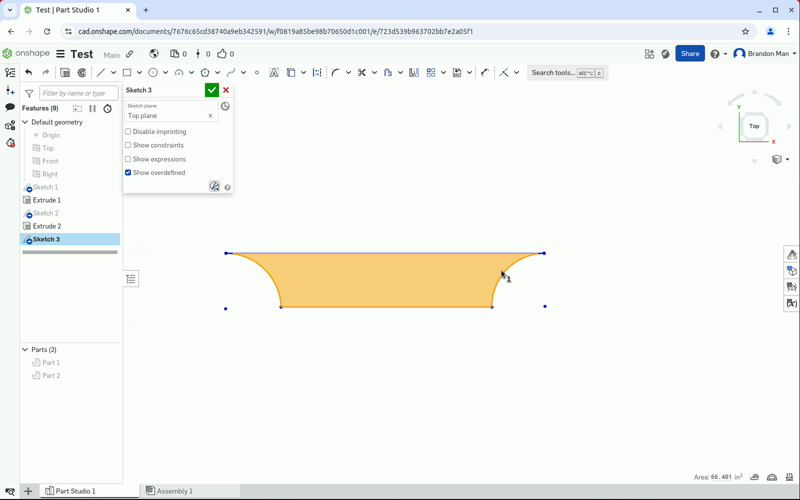
scroll(-6)
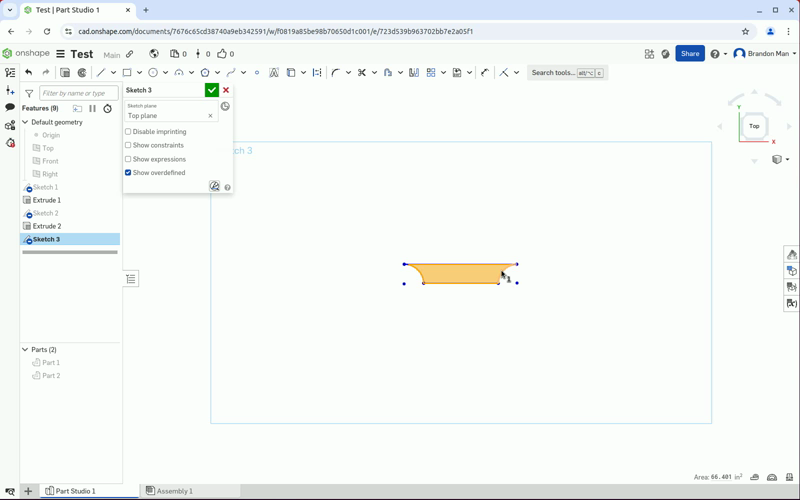
mouse_move(73, 352)
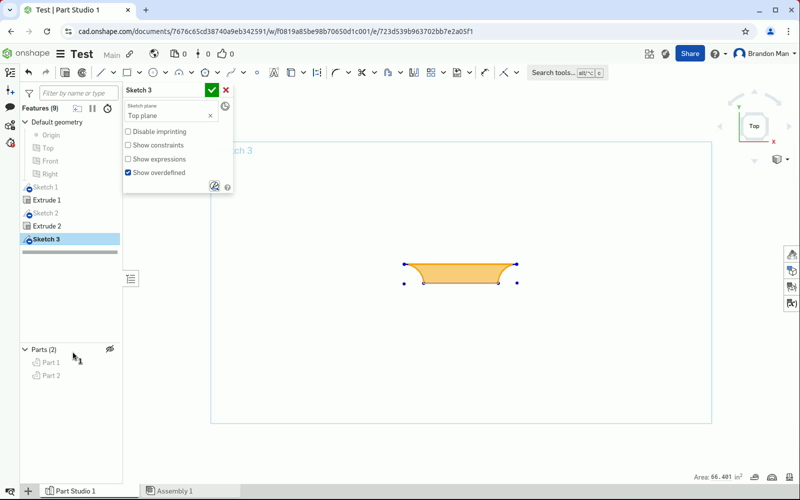
key(shift+y)
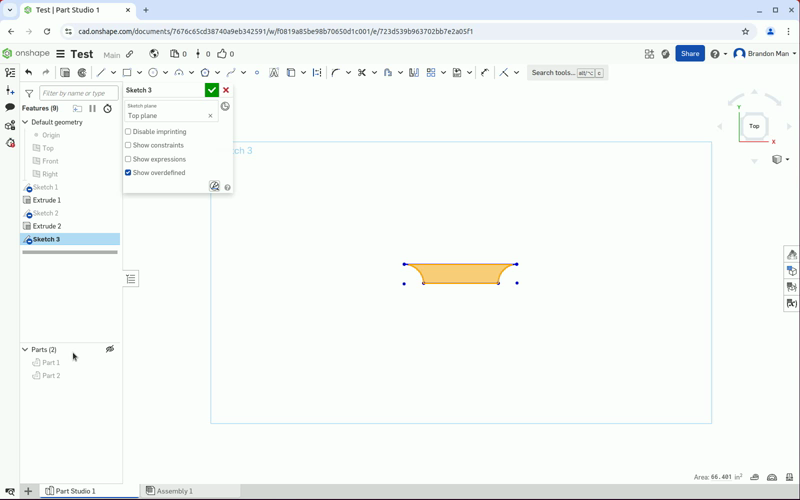
key(shift+e)
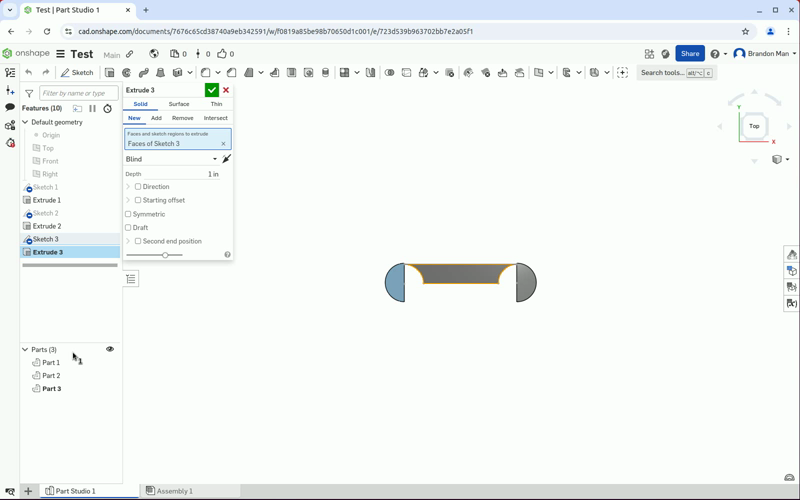
mouse_move(143, 106)
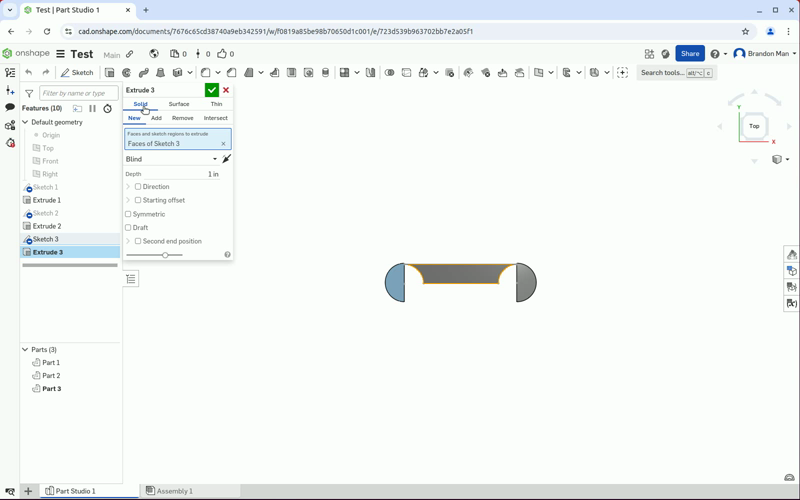
click(143, 106)
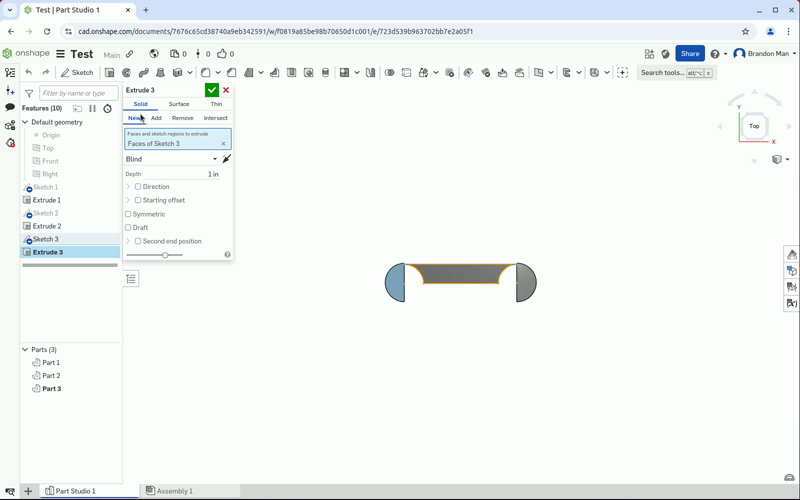
mouse_move(137, 120)
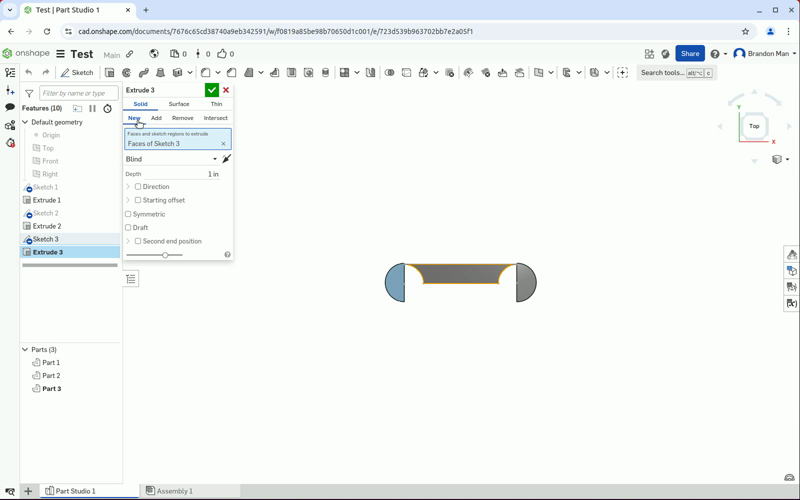
click(137, 120)
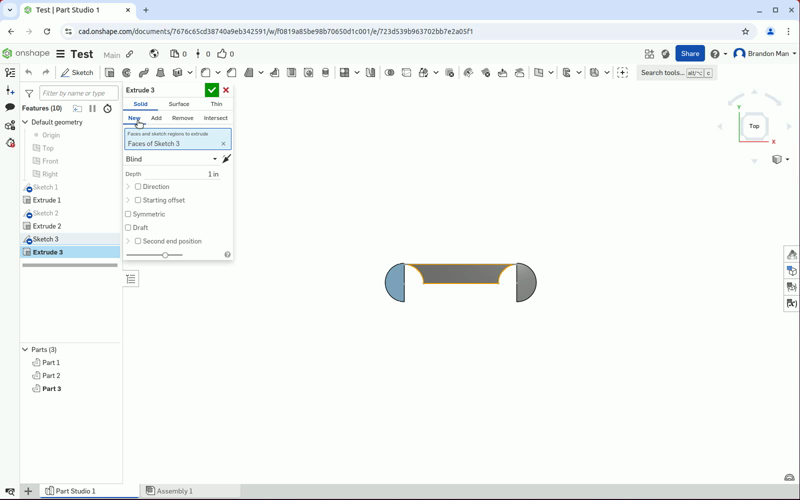
key(tab, 4)
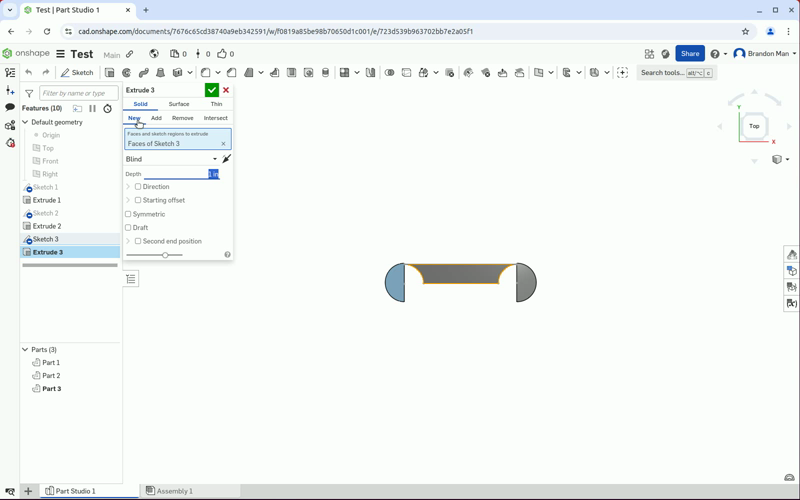
text(46.216)
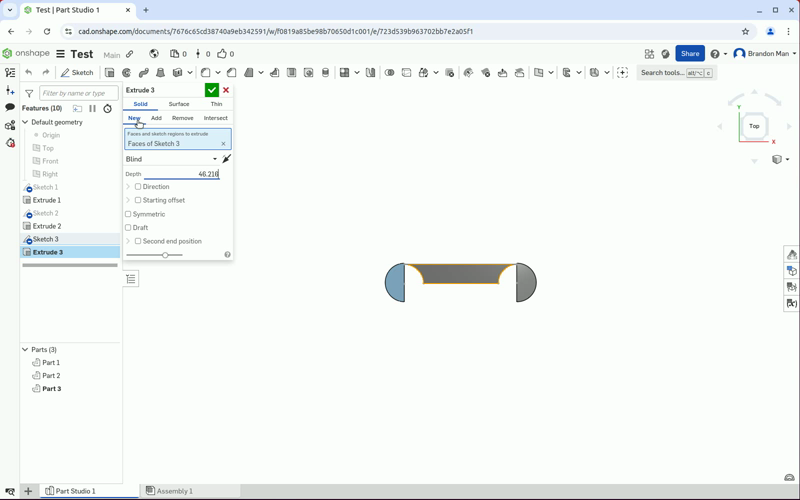
key(tab, 3)
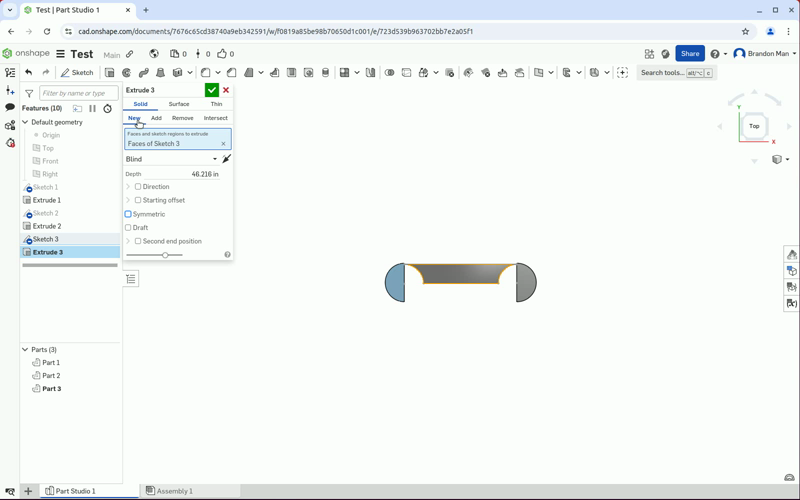
key(space)
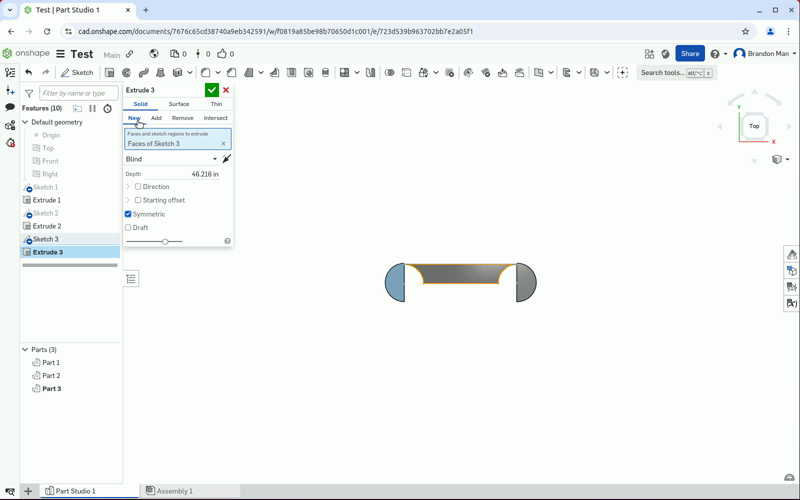
key(enter)
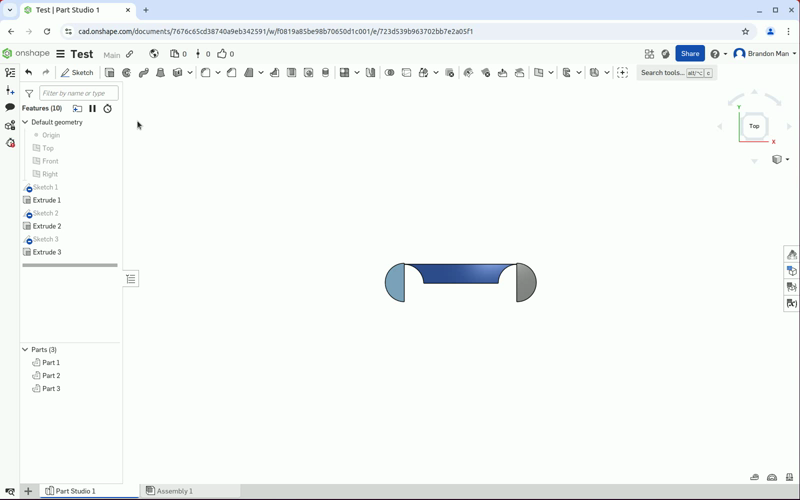
key(shift+h)
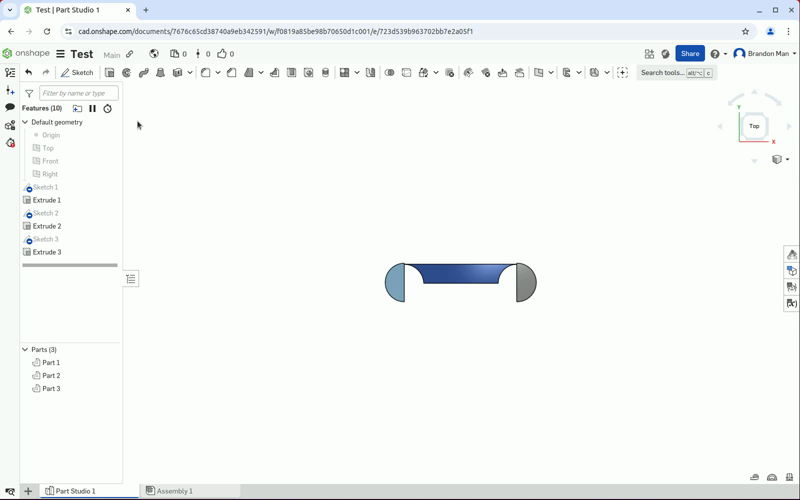
key(shift+h)
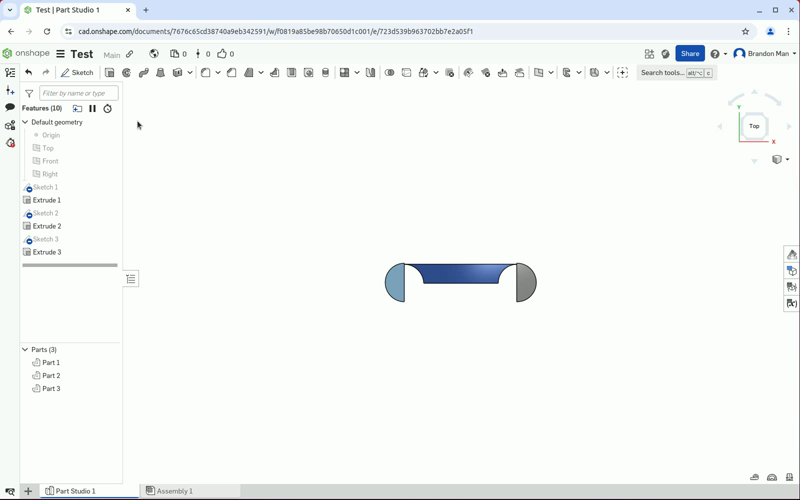
mouse_move(73, 189)
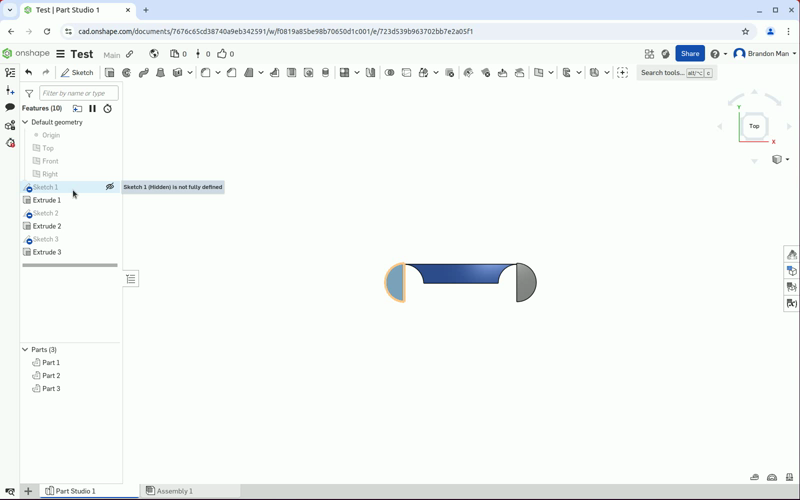
click(73, 189)
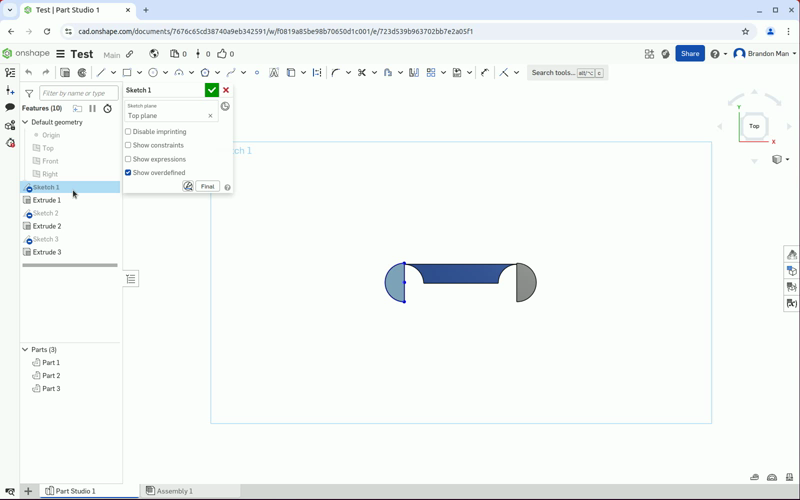
mouse_move(229, 92)
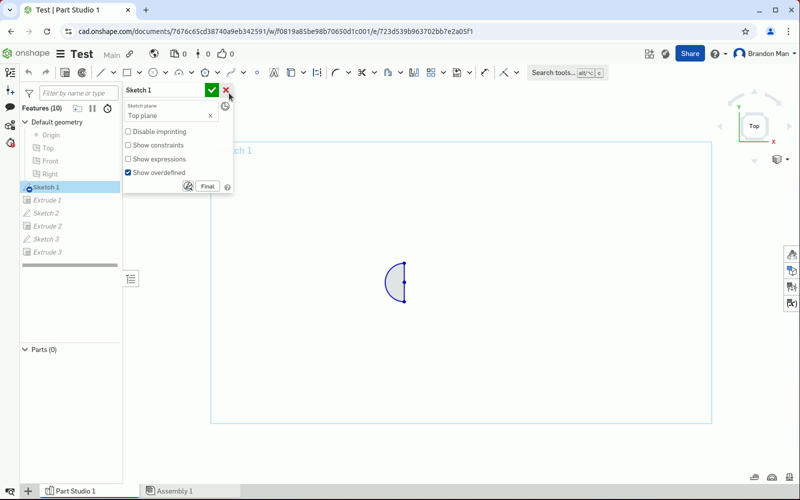
click(229, 92)
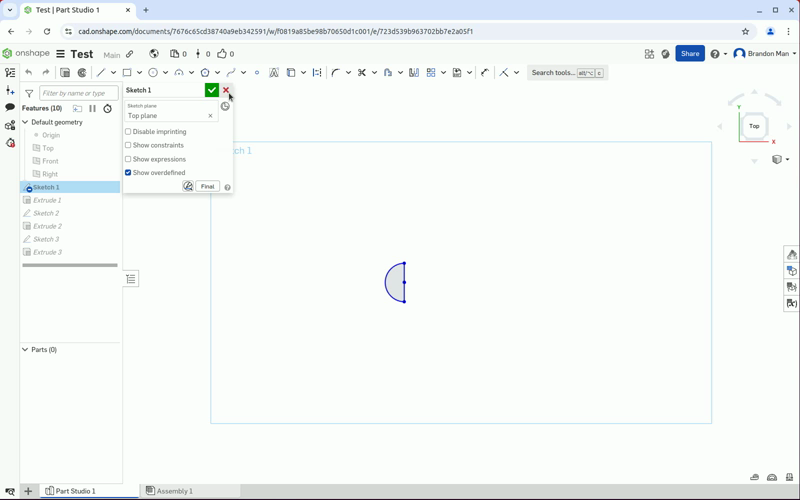
key(shift+s)
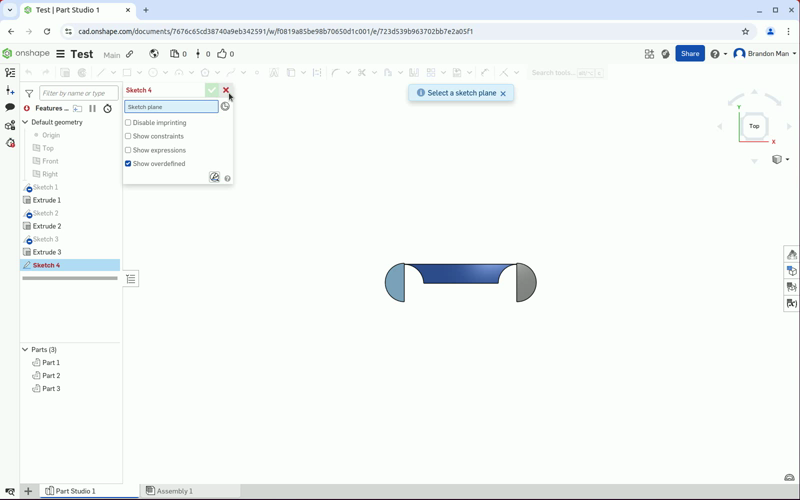
mouse_move(73, 150)
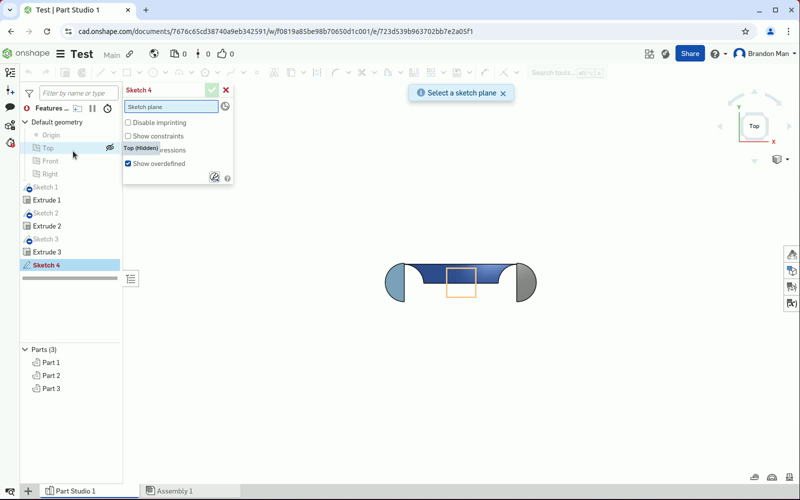
click(73, 150)
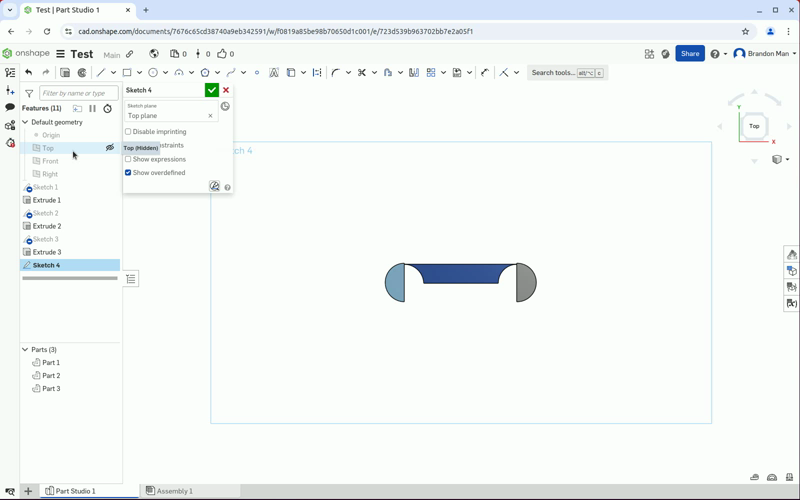
mouse_move(73, 352)
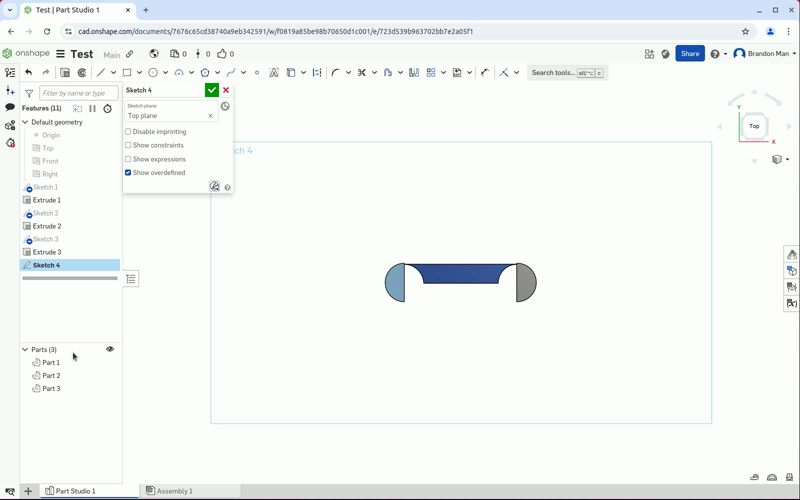
key(y)
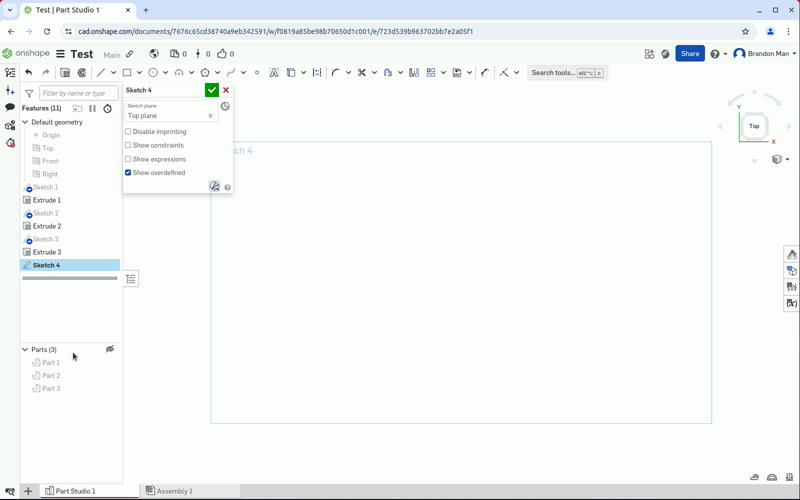
key(l)
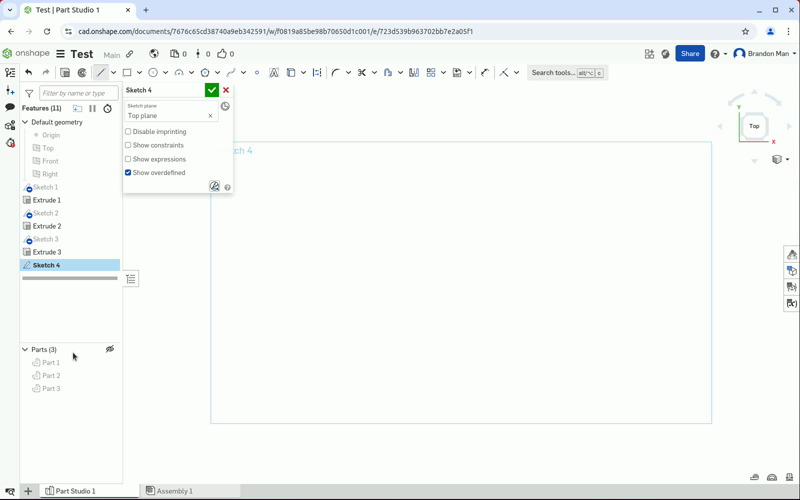
key_down(shift)
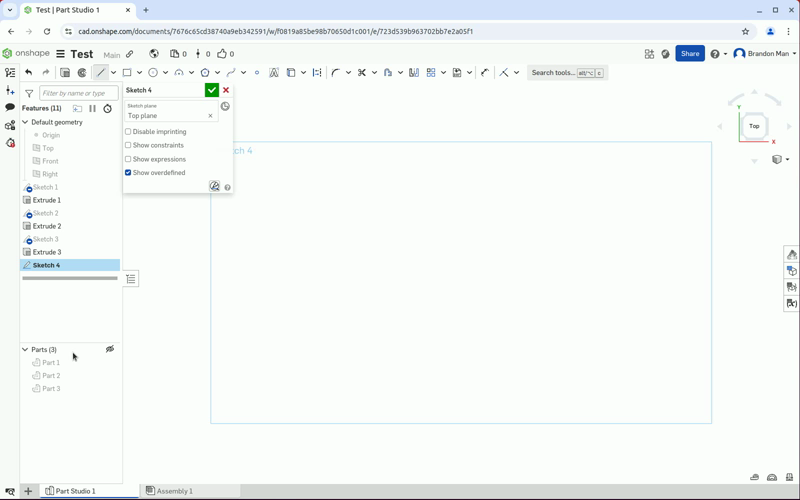
mouse_move(404, 301)
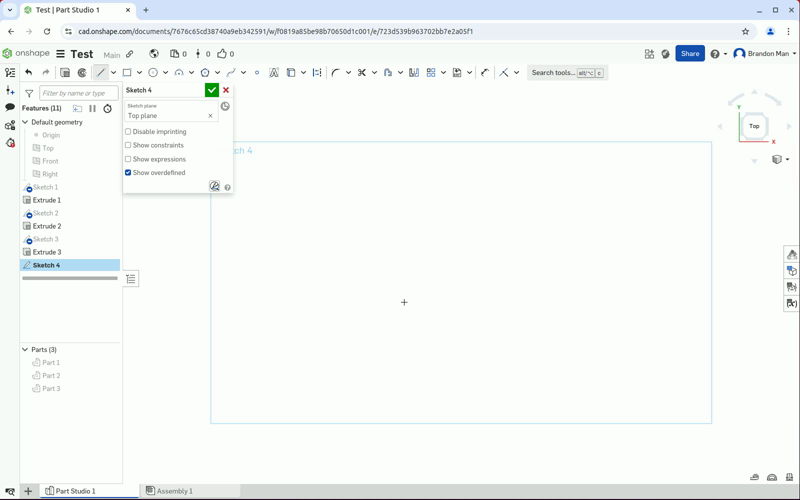
click(404, 301)
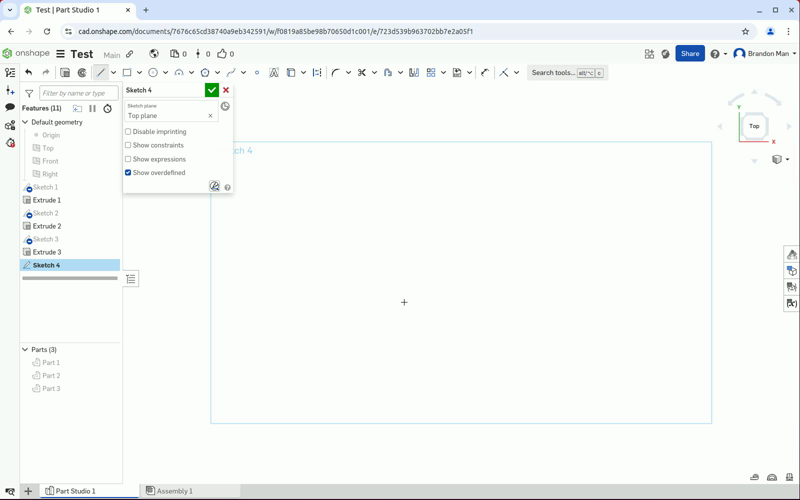
key_up(shift)
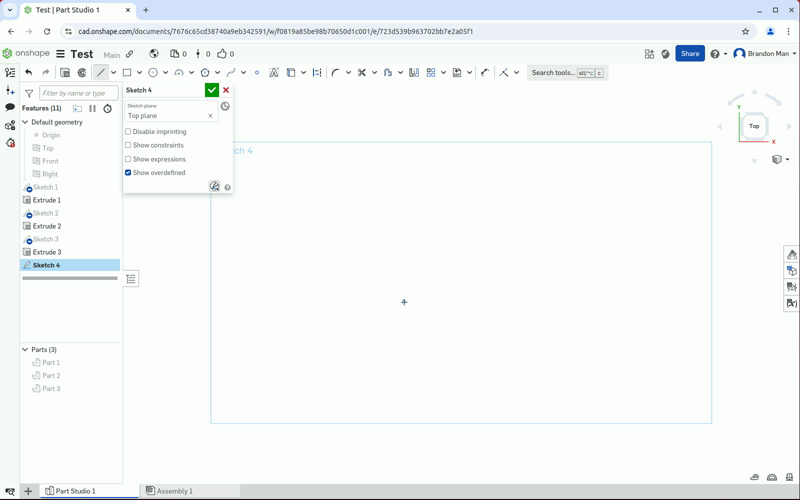
key_down(shift)
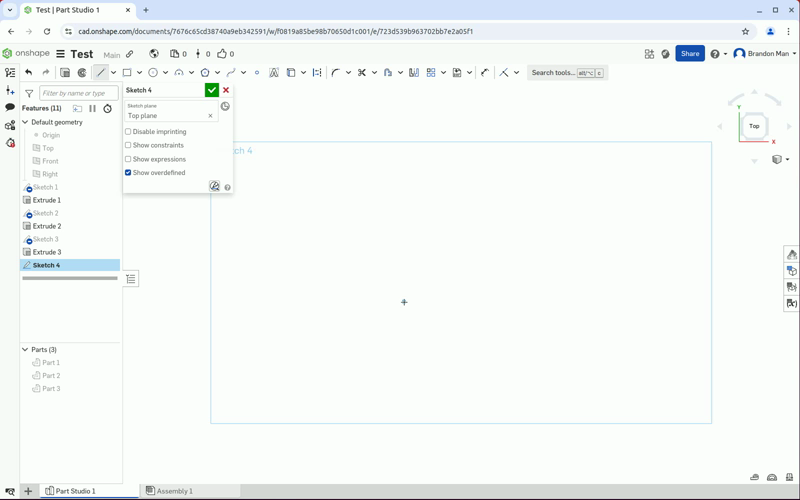
mouse_move(516, 301)
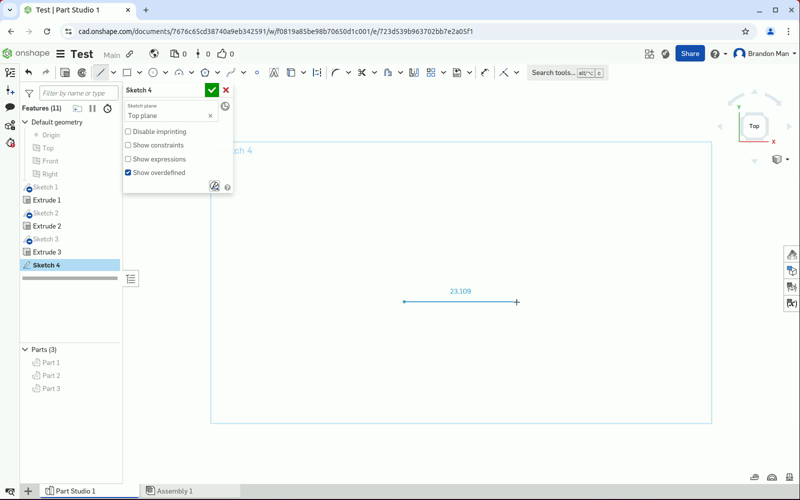
click(516, 301)
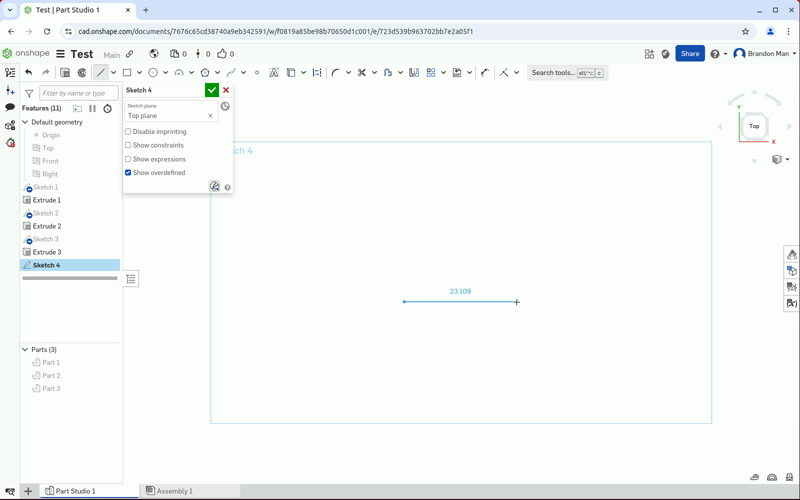
key_up(shift)
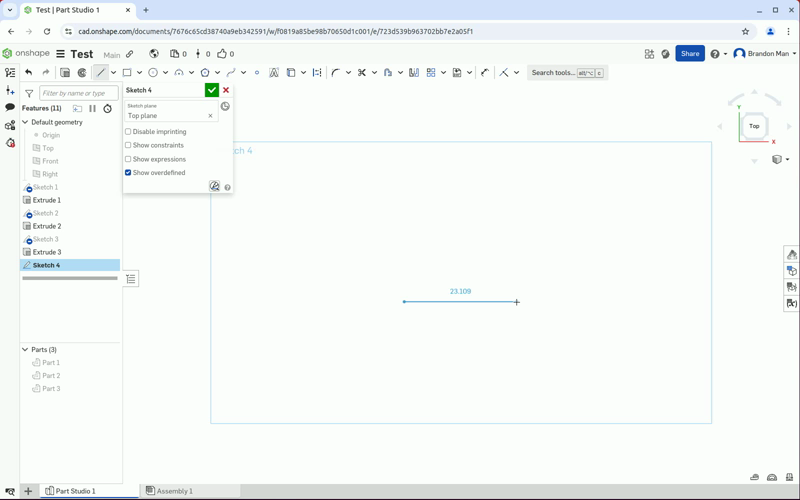
key(esc)
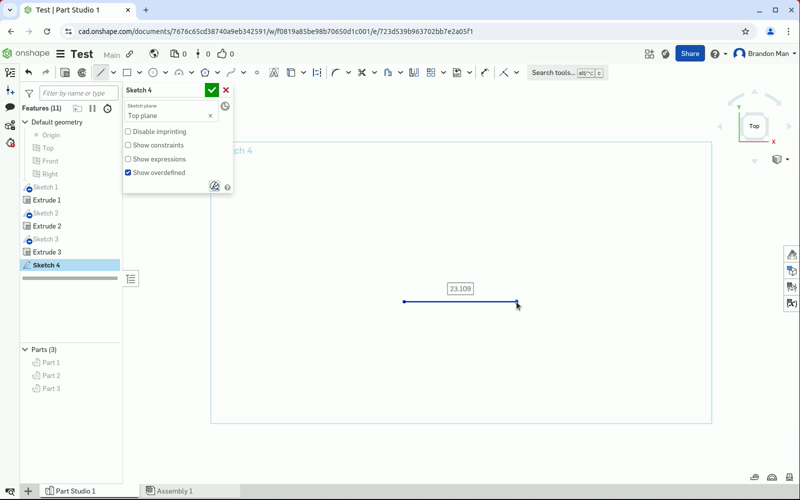
key(a)
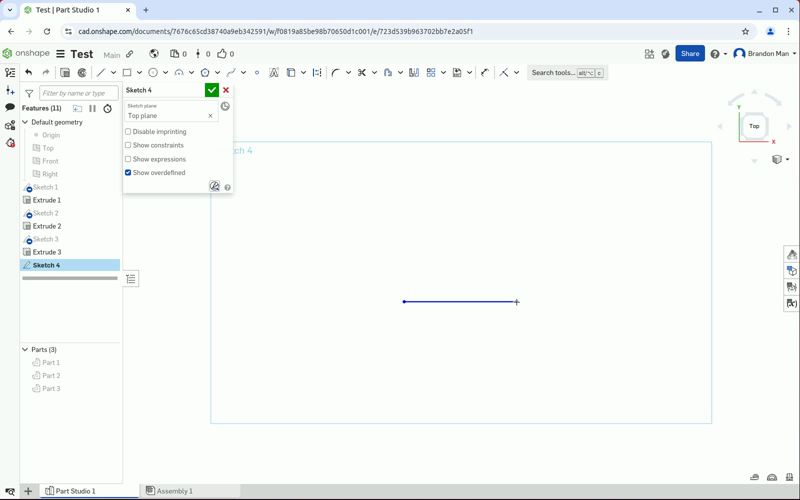
mouse_move(516, 301)
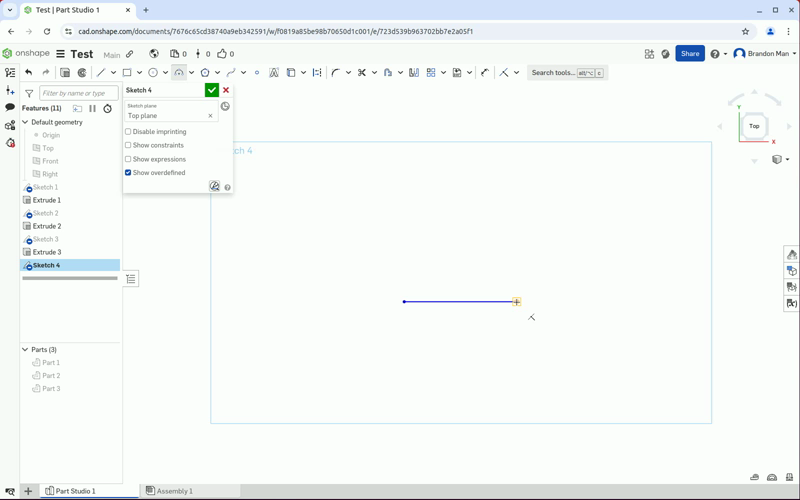
click(516, 301)
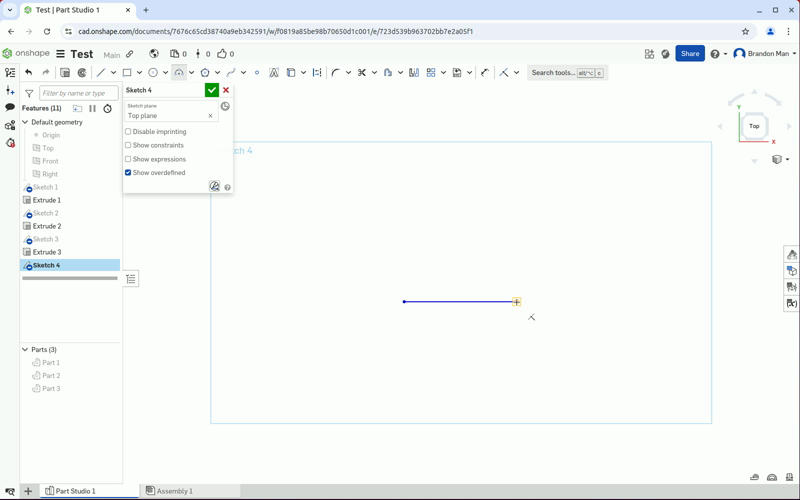
key_down(shift)
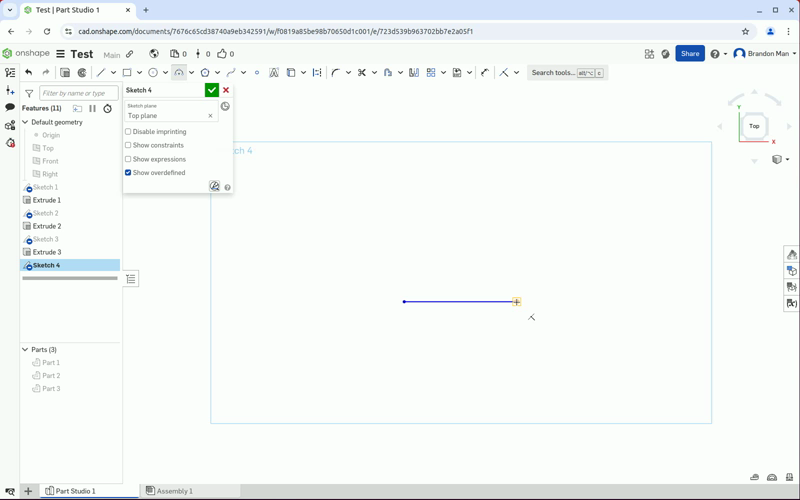
mouse_move(498, 282)
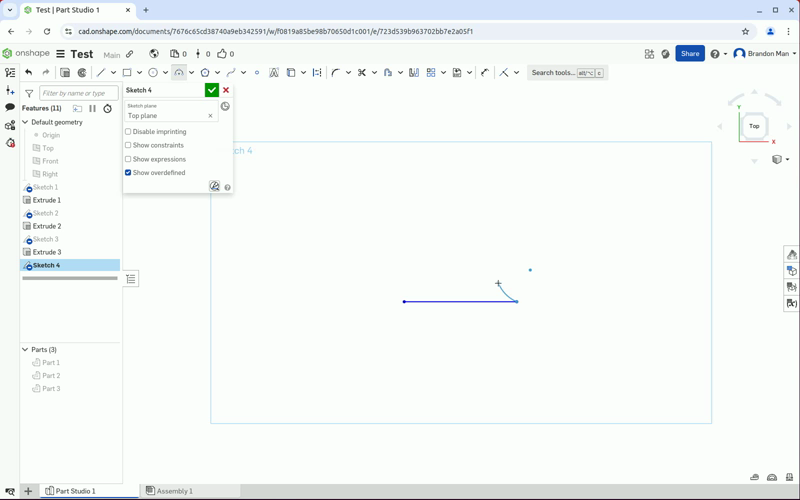
click(498, 282)
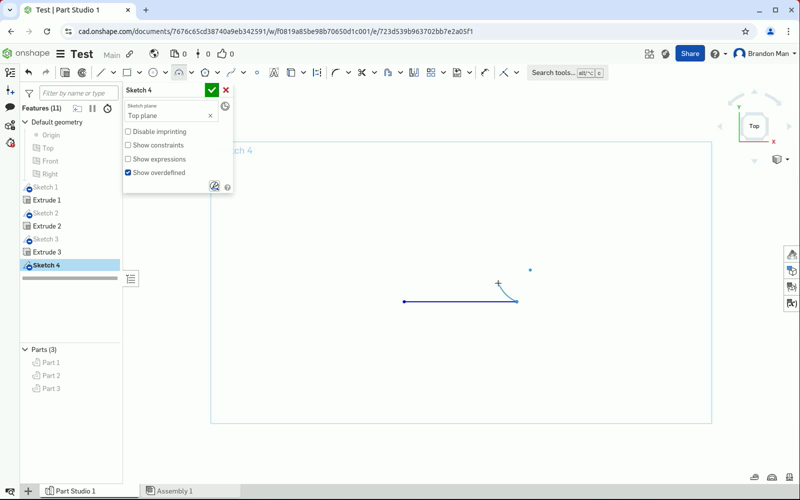
mouse_move(503, 296)
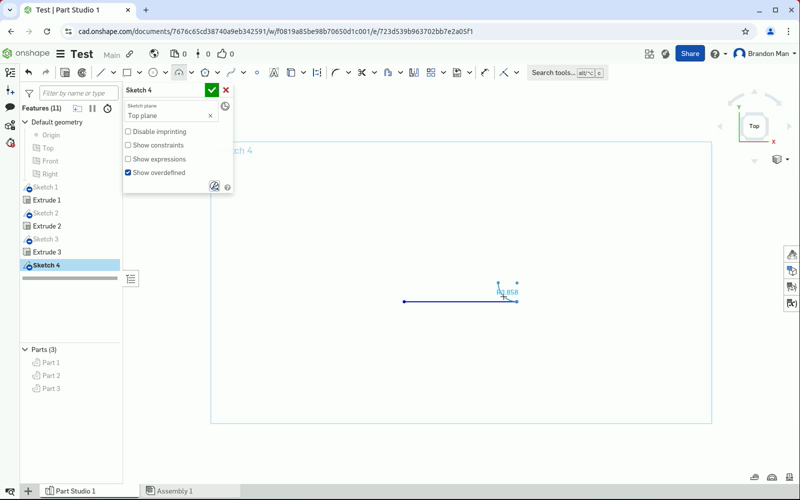
click(503, 296)
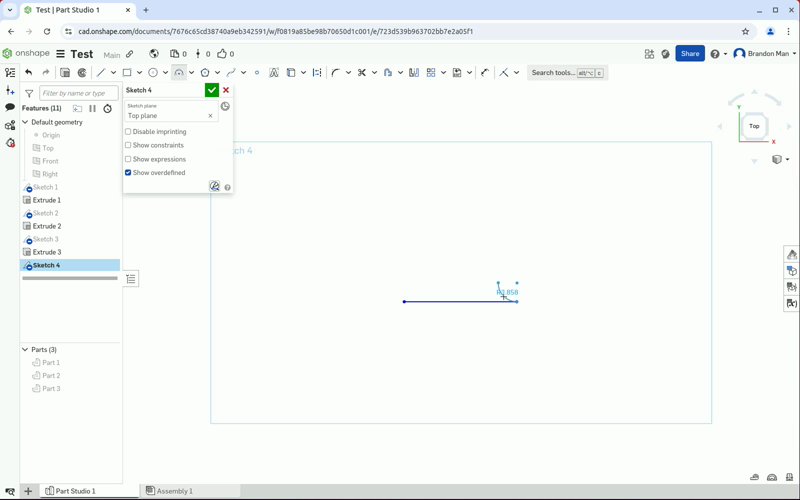
key_up(shift)
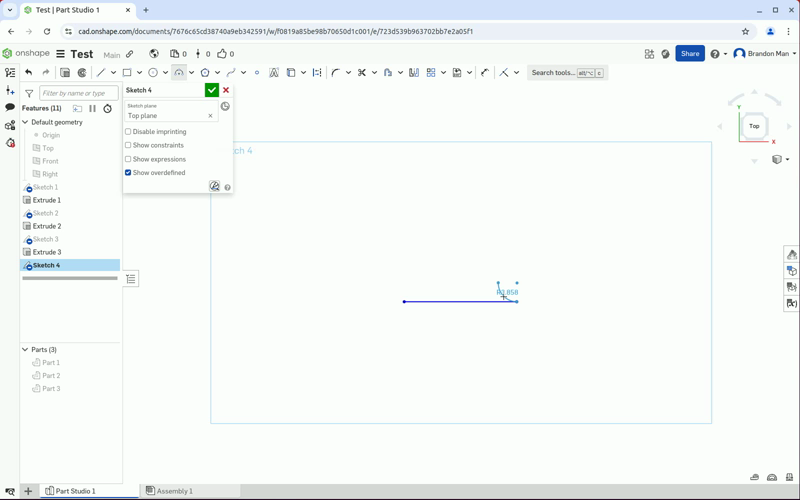
key(esc)
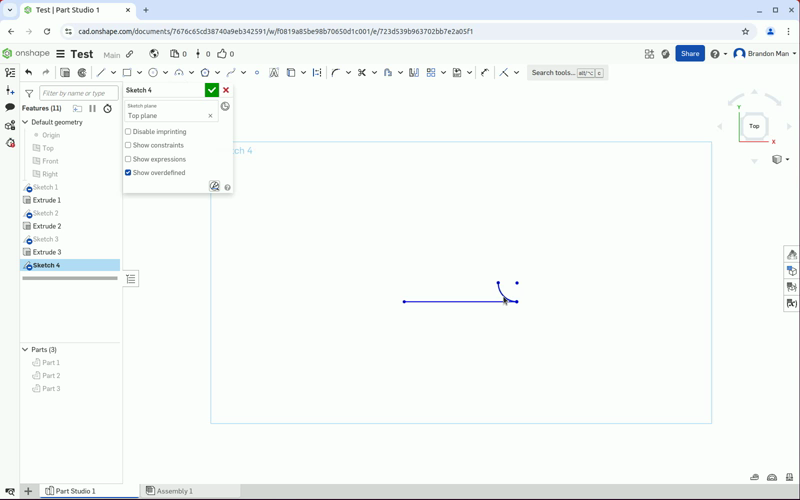
key(l)
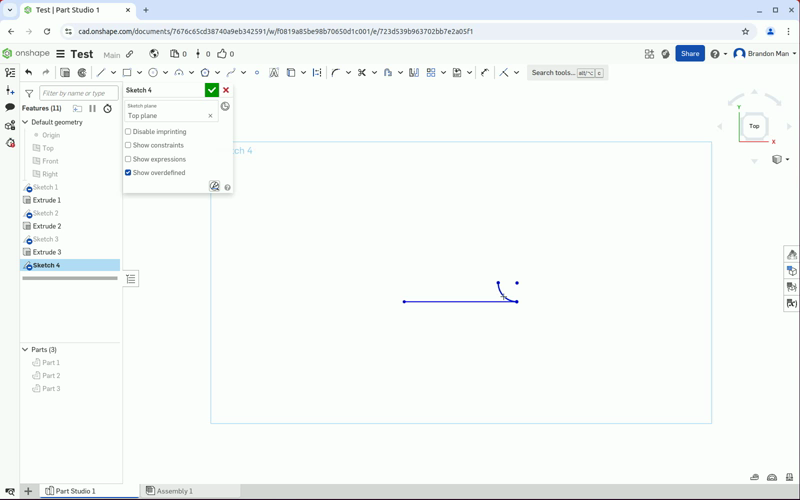
mouse_move(498, 282)
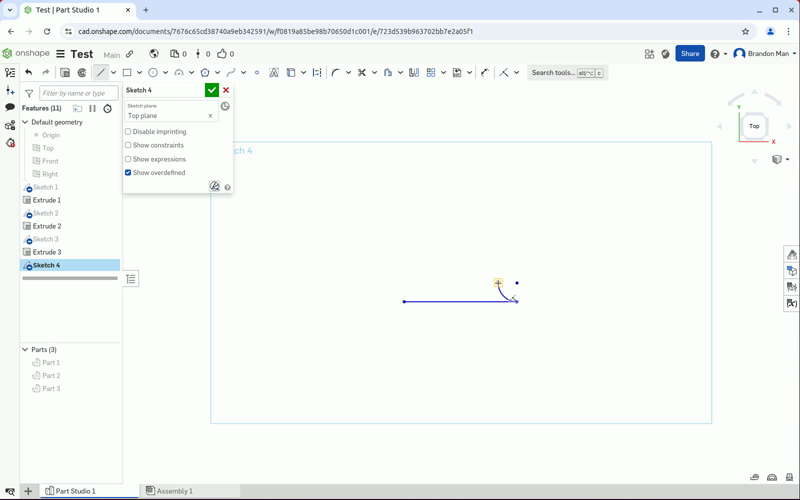
click(498, 282)
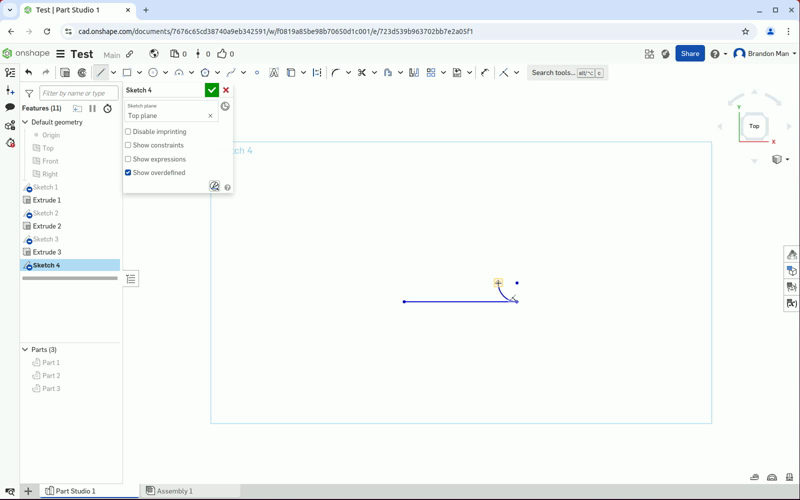
key_down(shift)
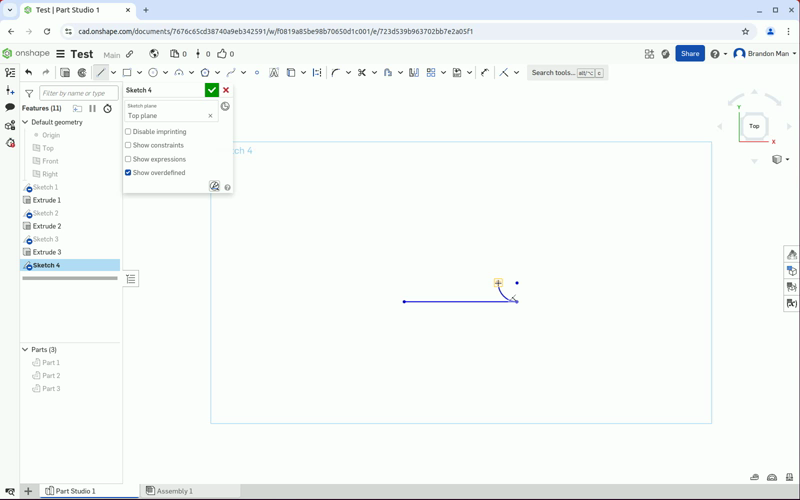
mouse_move(423, 282)
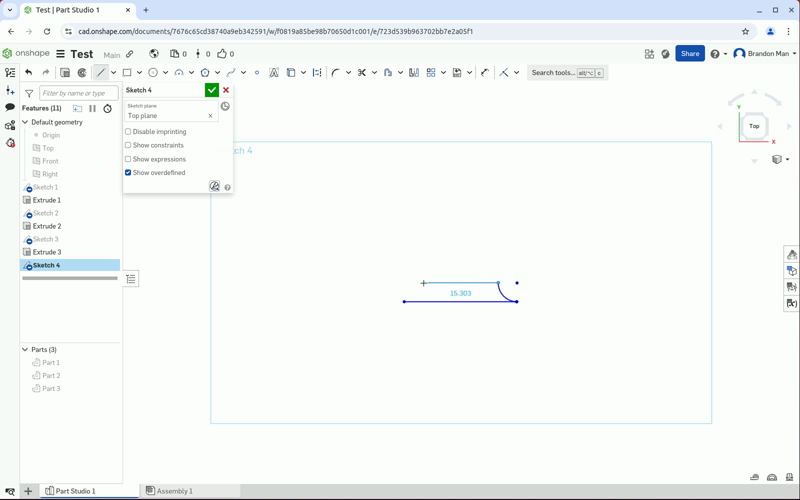
click(423, 282)
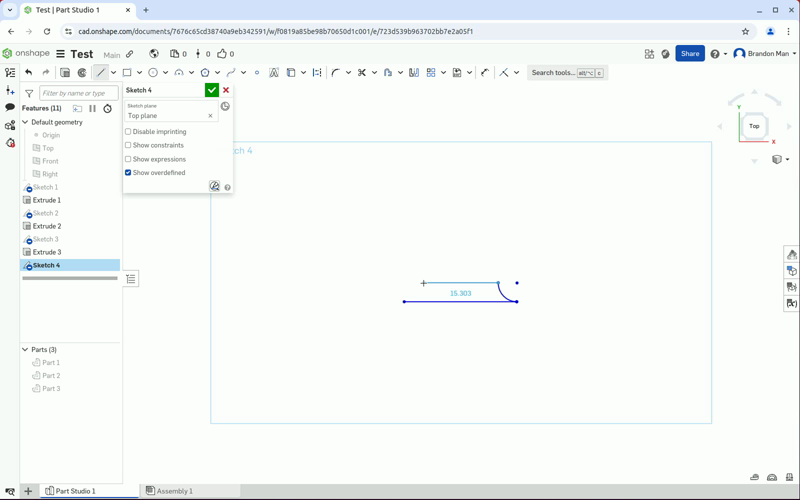
key_up(shift)
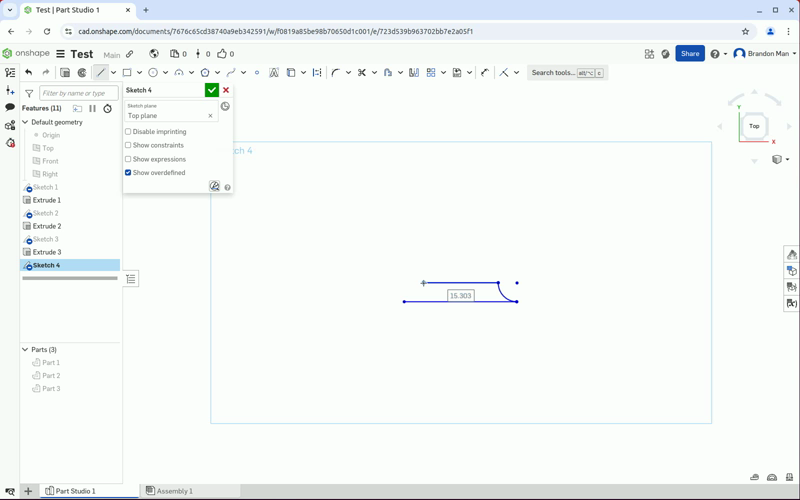
key(esc)
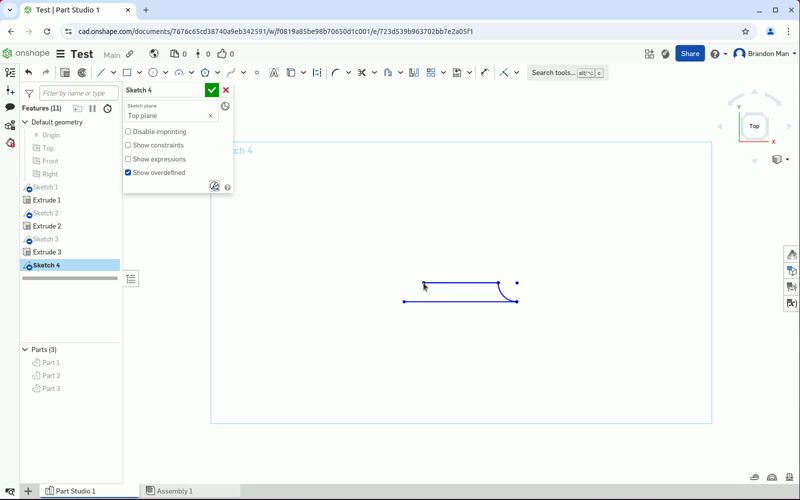
key(a)
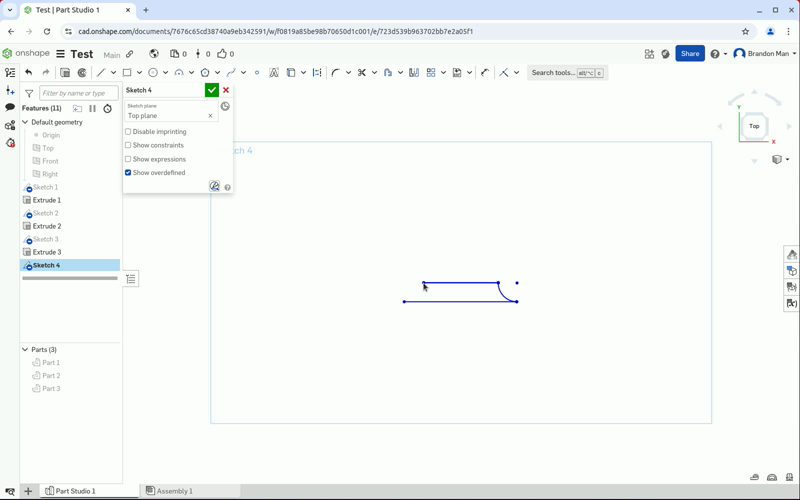
mouse_move(423, 282)
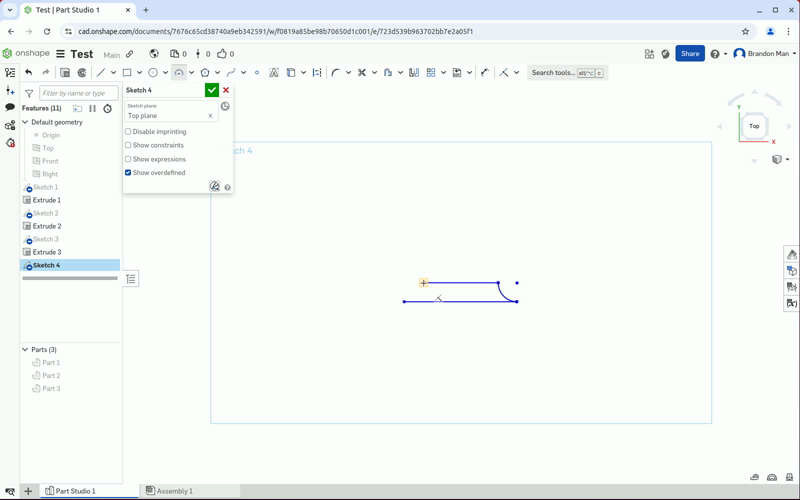
click(423, 282)
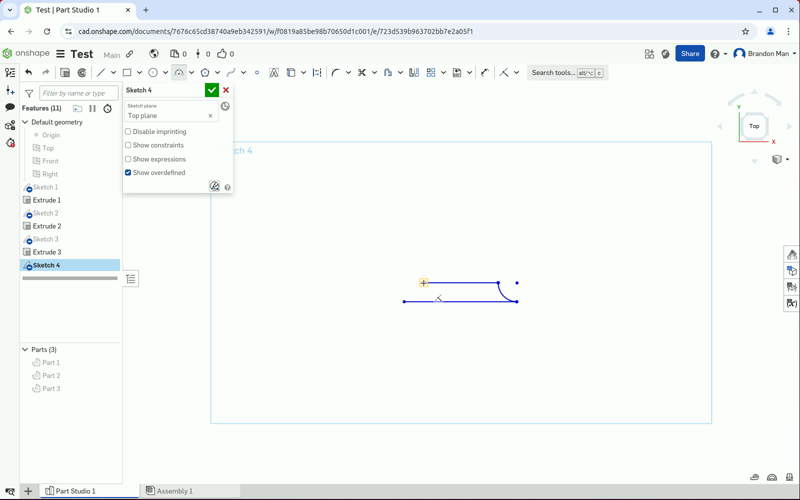
mouse_move(404, 301)
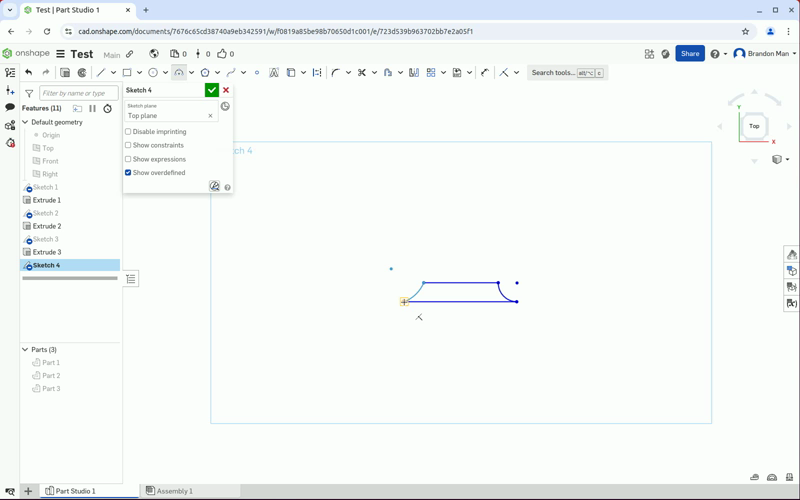
click(404, 301)
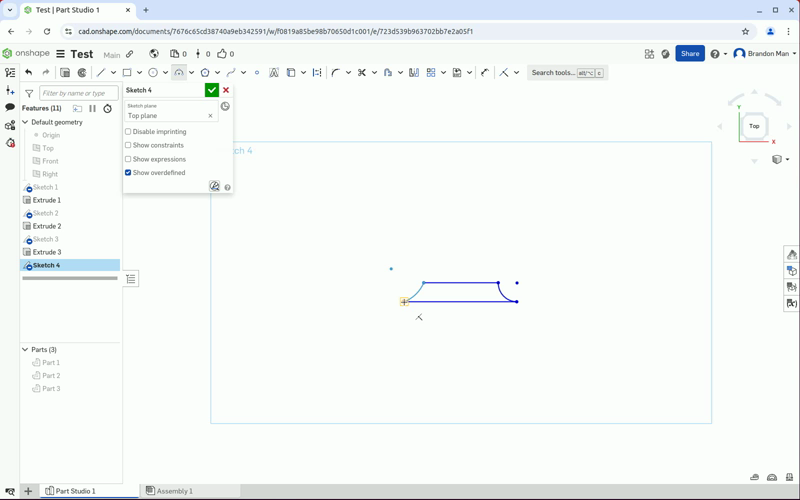
key_down(shift)
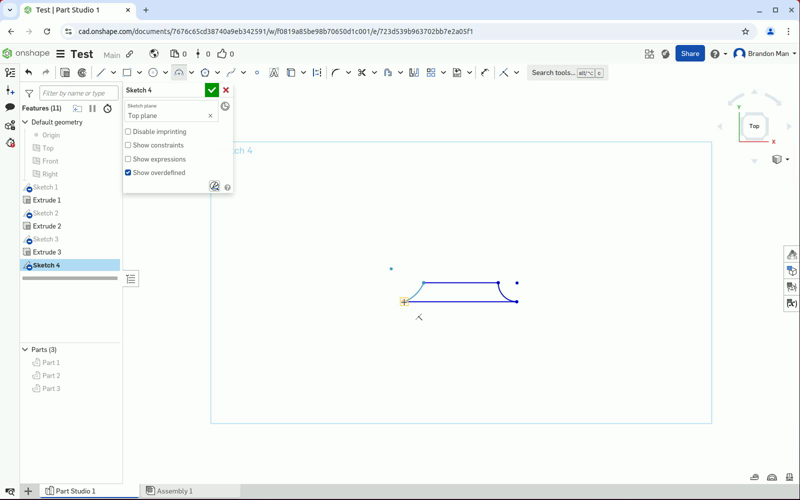
mouse_move(417, 296)
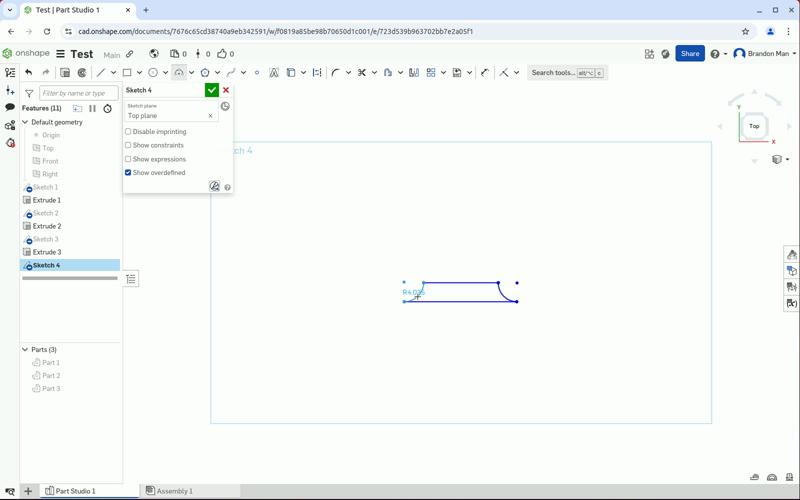
click(417, 296)
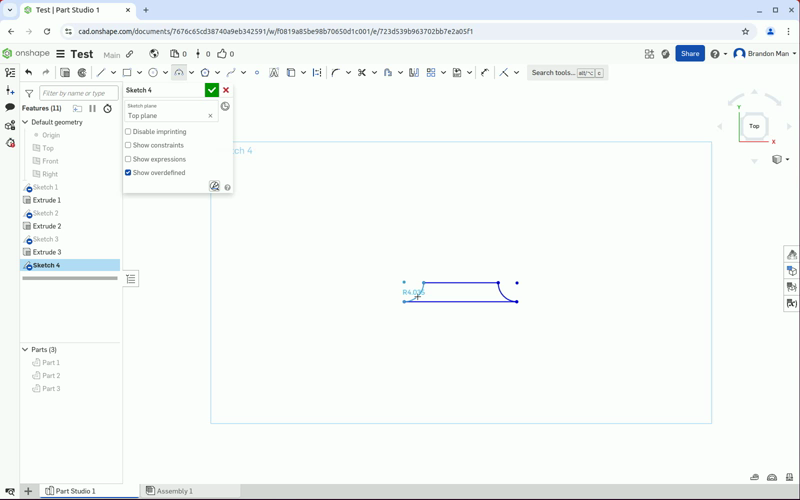
key_up(shift)
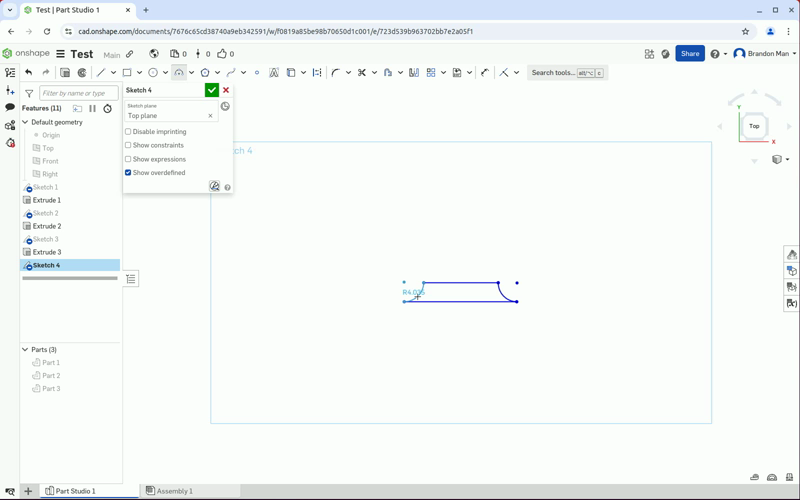
key(esc)
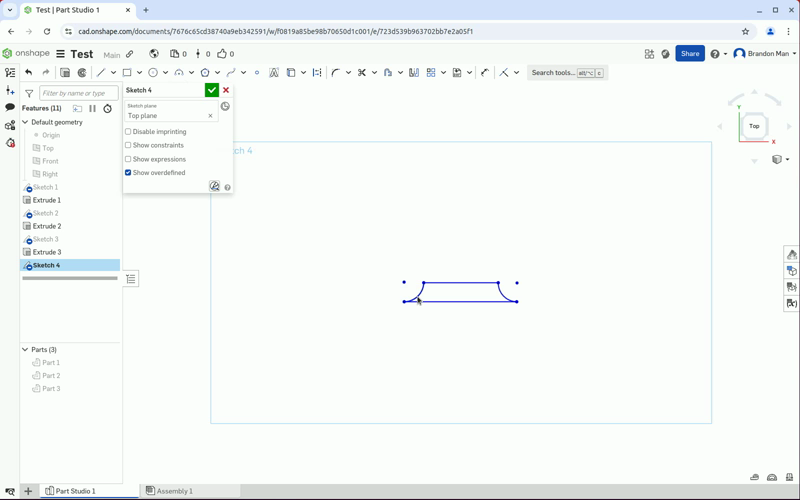
mouse_move(452, 289)
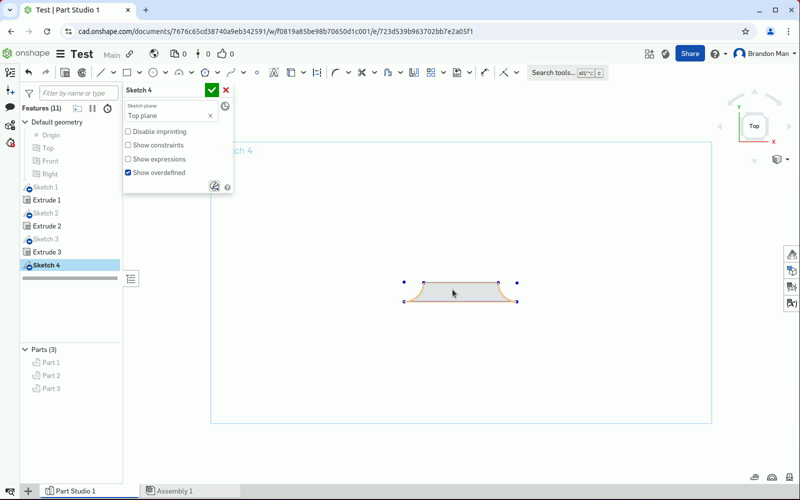
scroll(6)
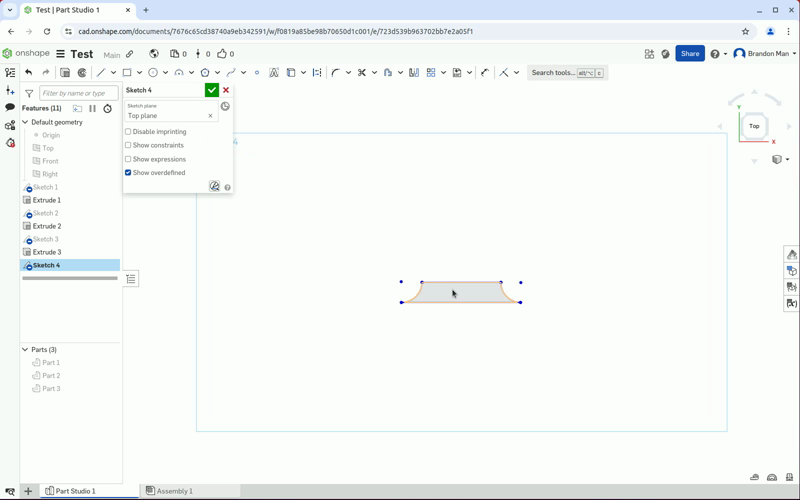
scroll(6)
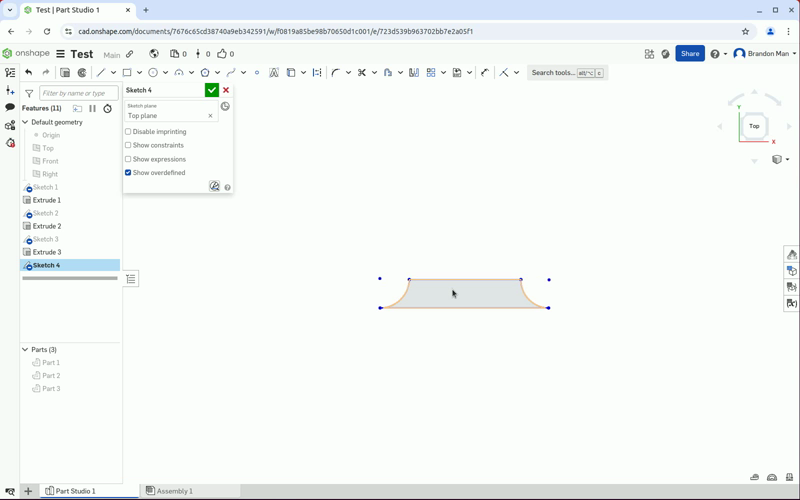
scroll(6)
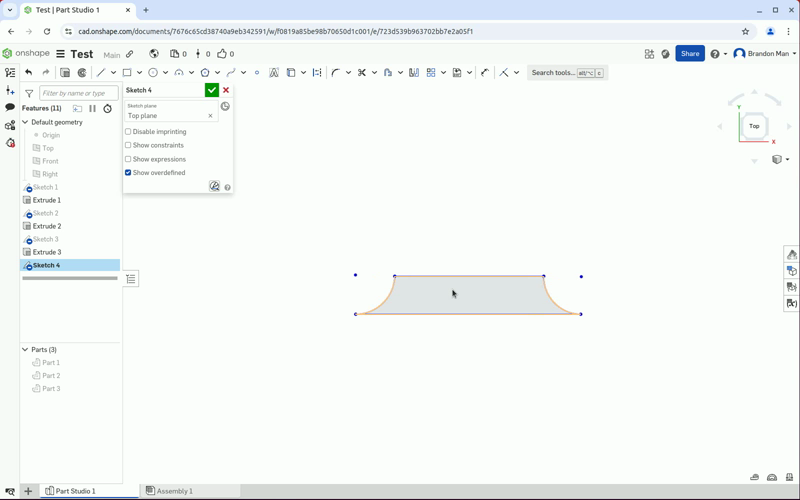
scroll(6)
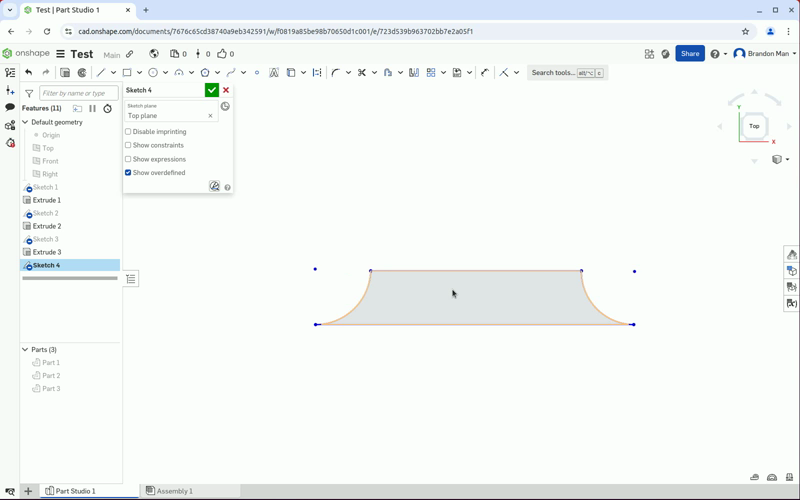
scroll(6)
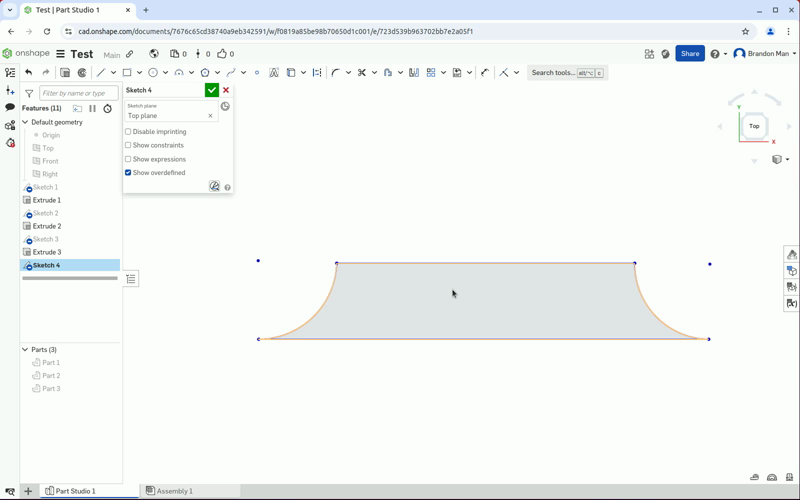
scroll(6)
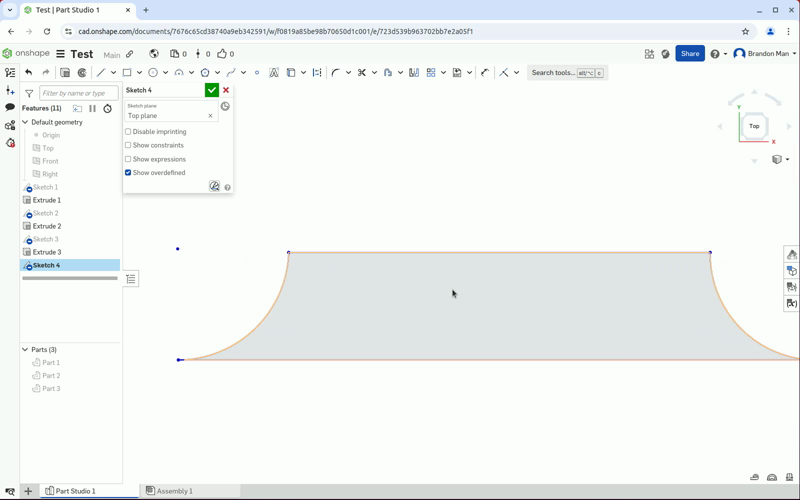
scroll(6)
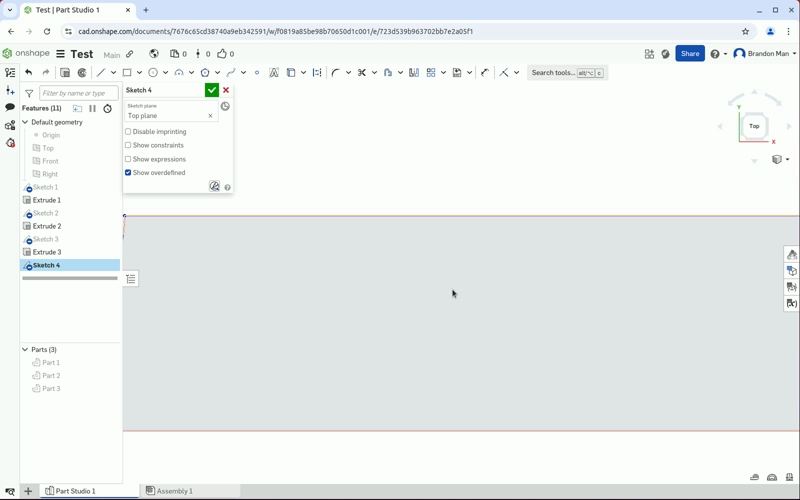
click(452, 289)
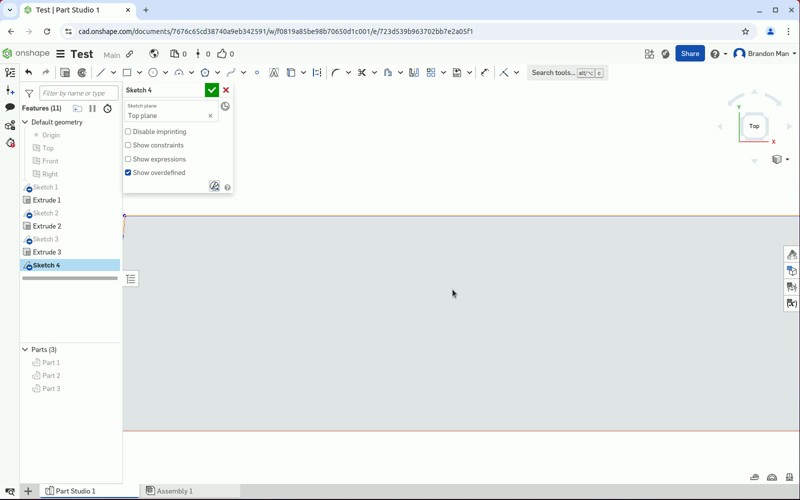
scroll(-6)
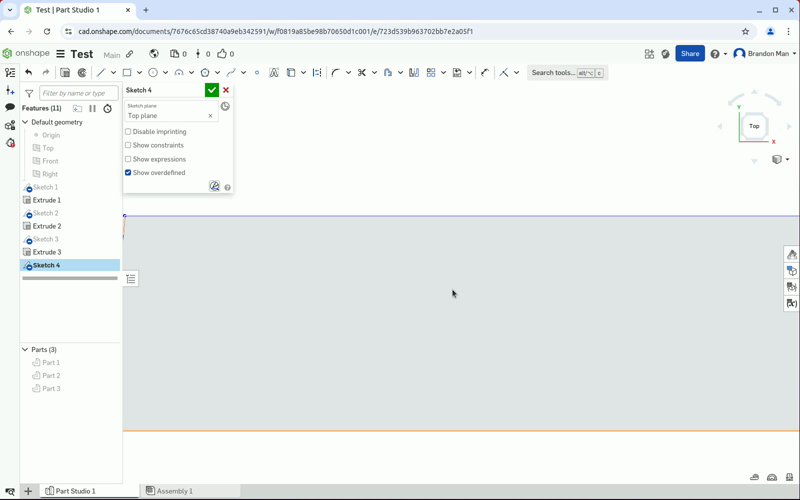
scroll(-6)
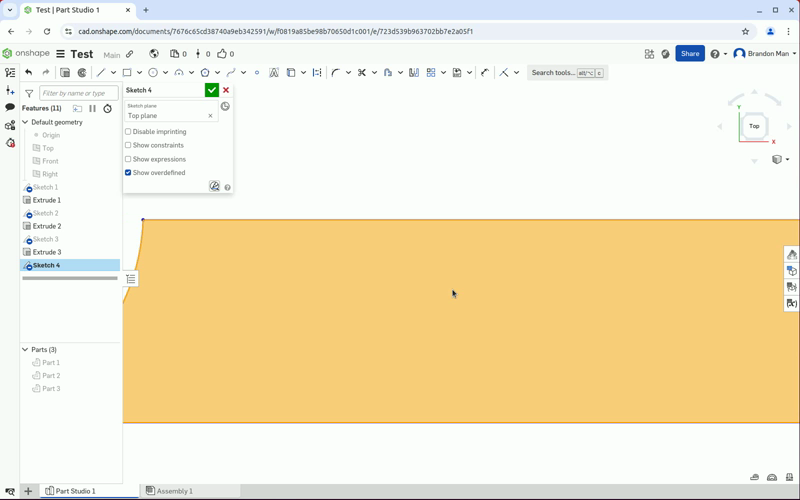
scroll(-6)
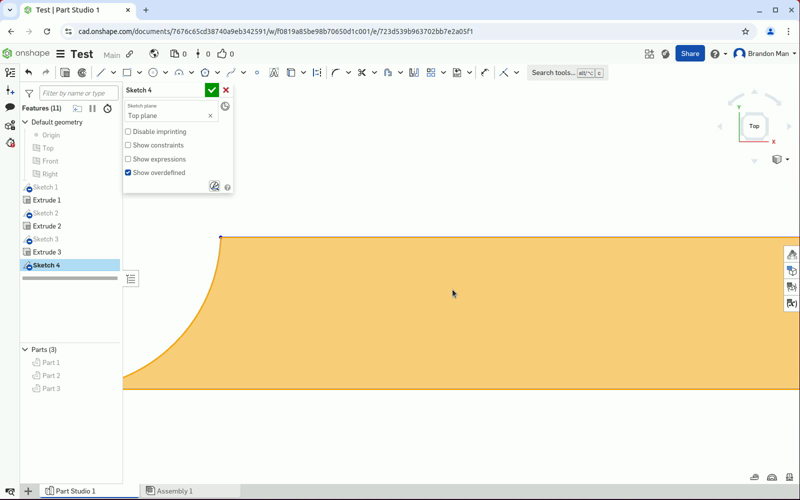
scroll(-6)
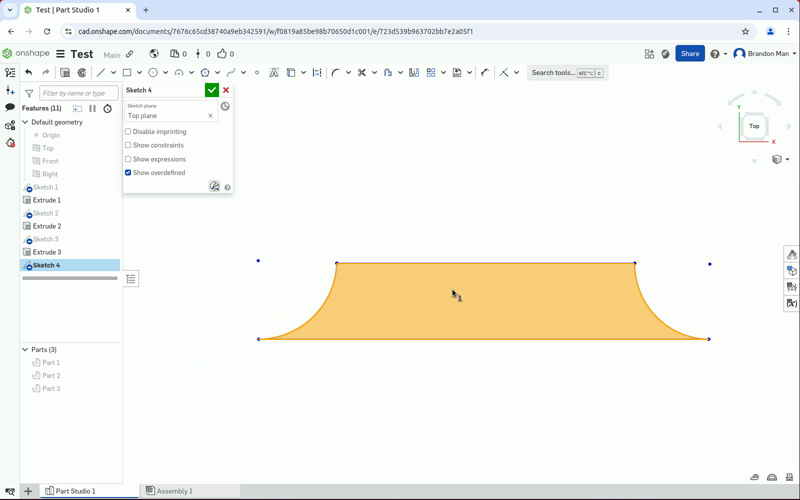
scroll(-6)
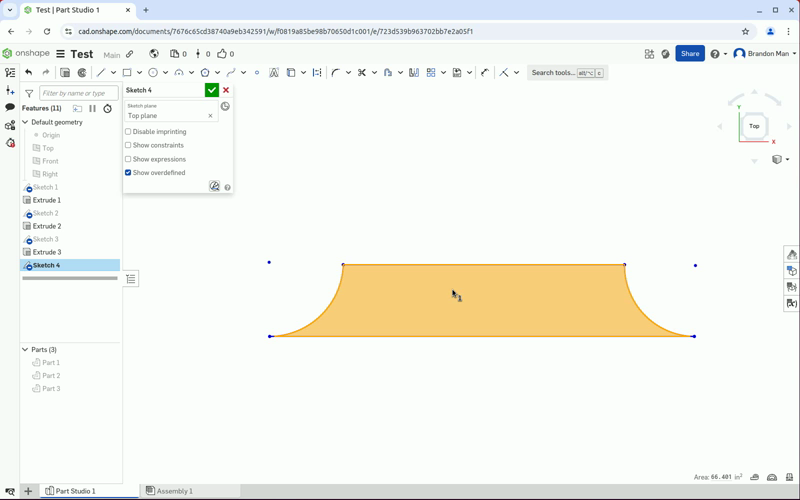
scroll(-6)
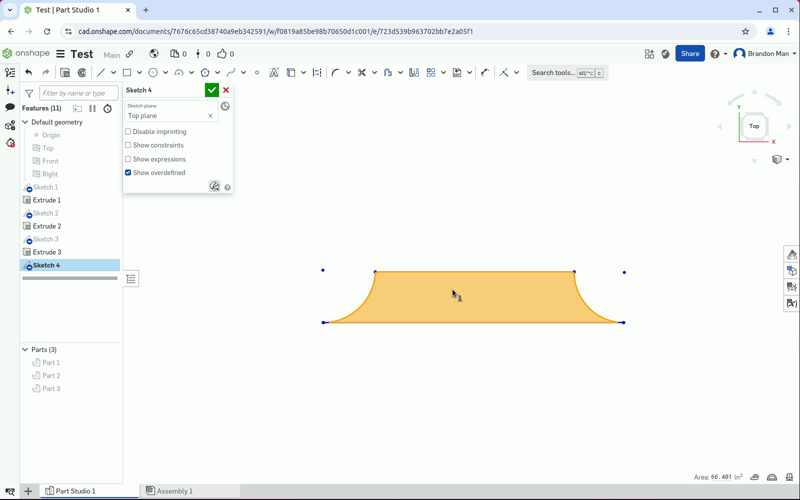
scroll(-6)
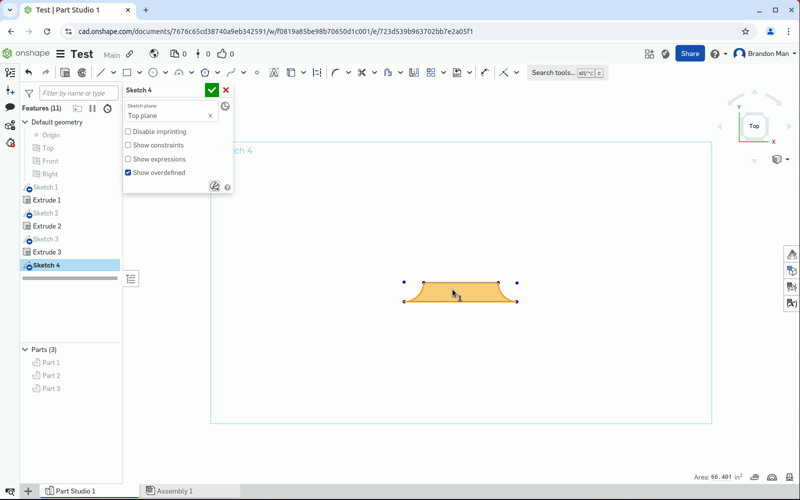
mouse_move(73, 352)
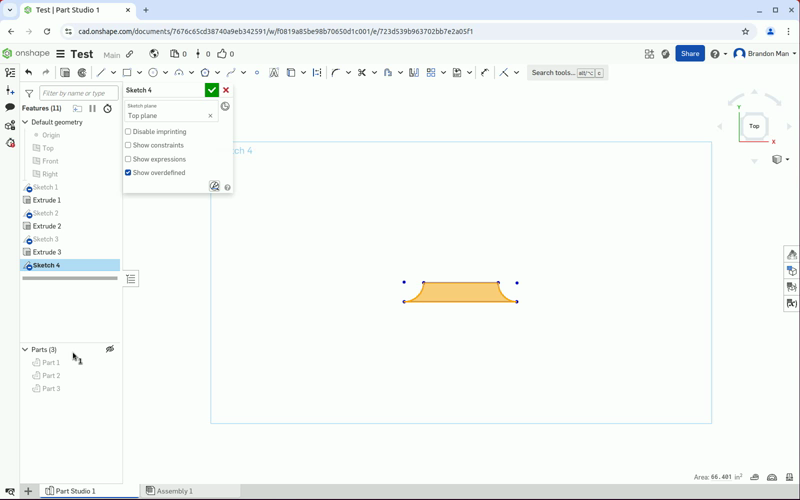
key(shift+y)
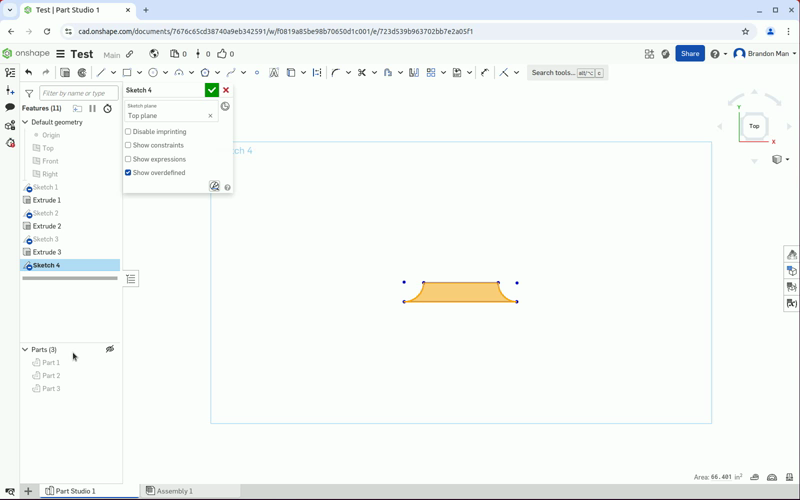
key(shift+e)
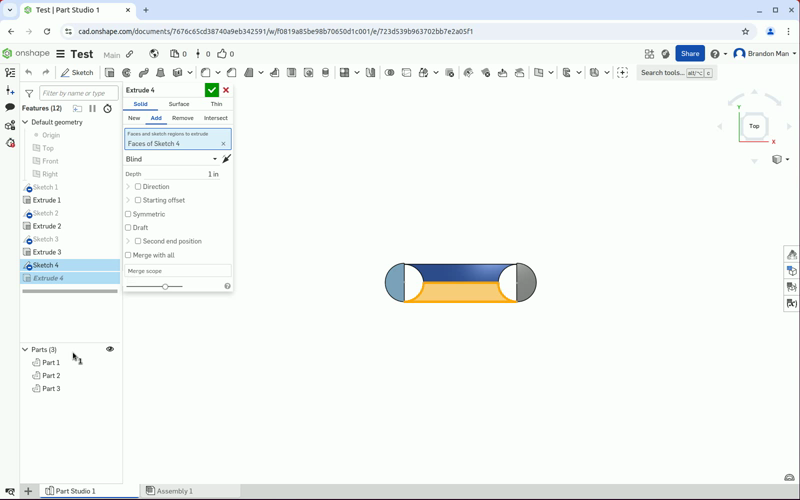
mouse_move(143, 106)
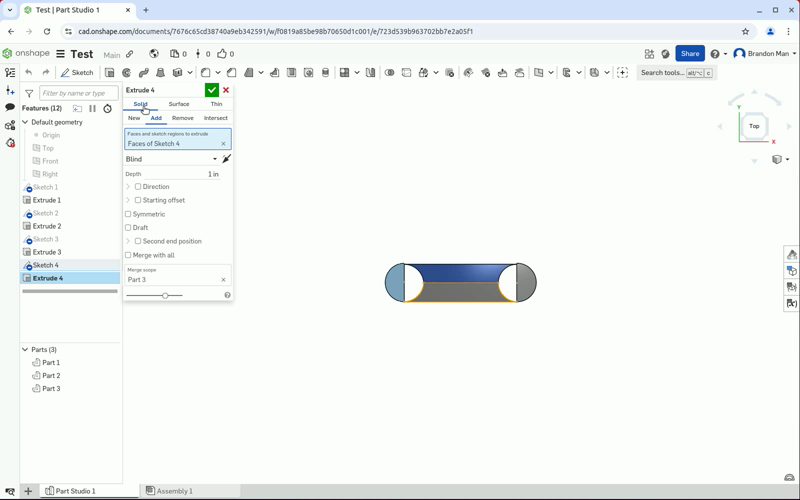
click(143, 106)
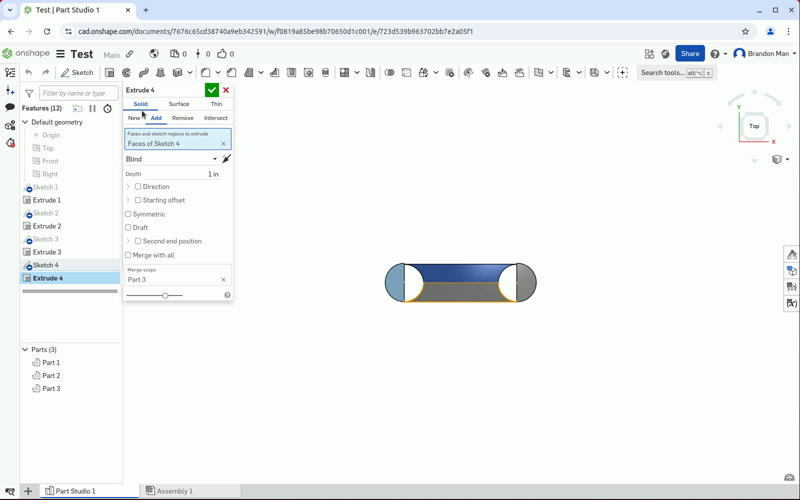
mouse_move(137, 120)
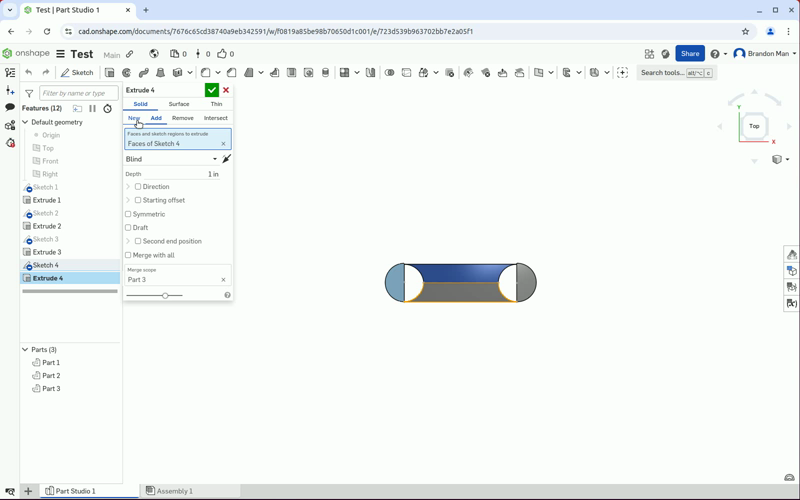
click(137, 120)
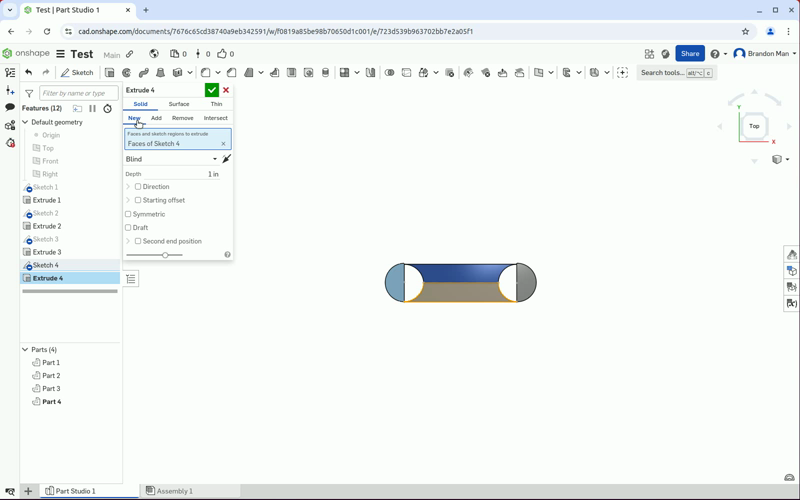
key(tab, 4)
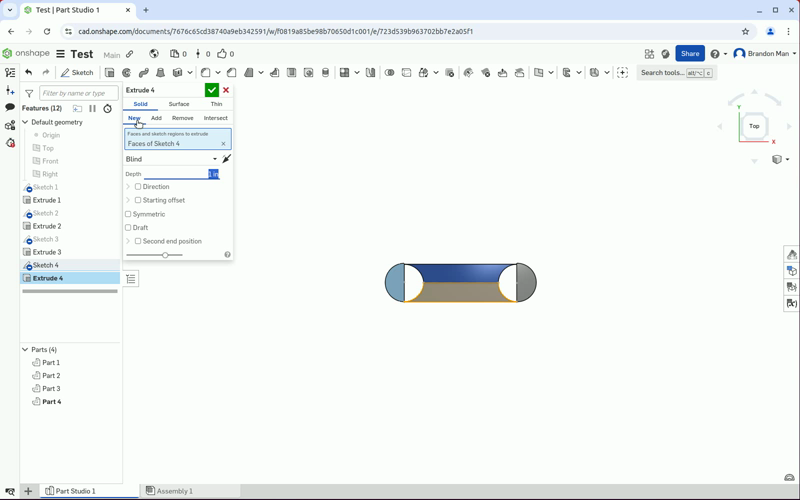
text(46.216)
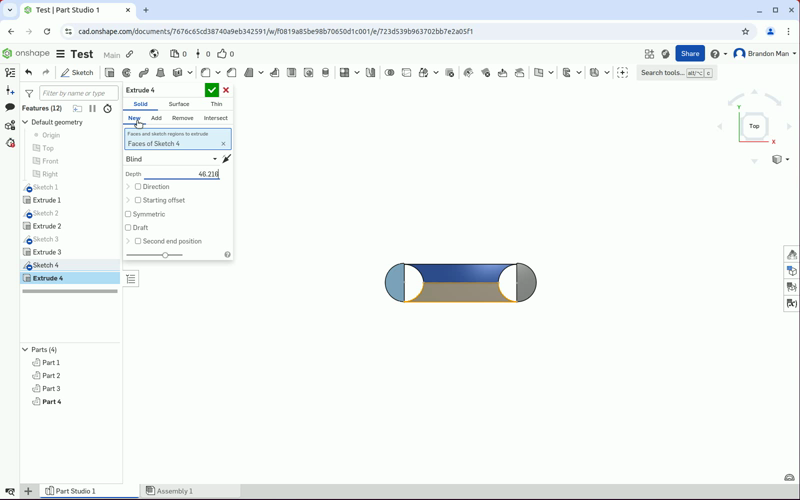
key(tab, 3)
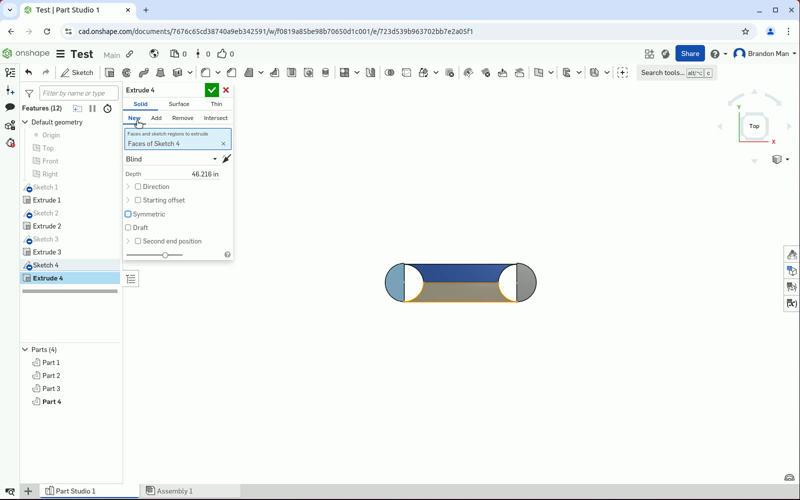
key(space)
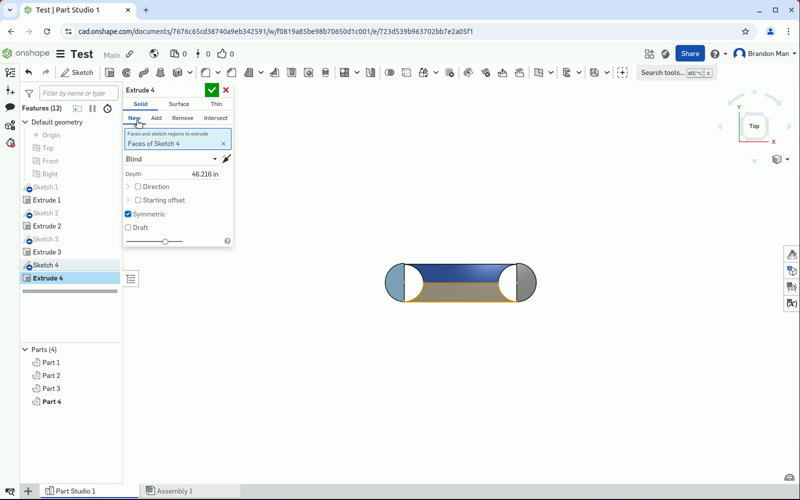
key(enter)
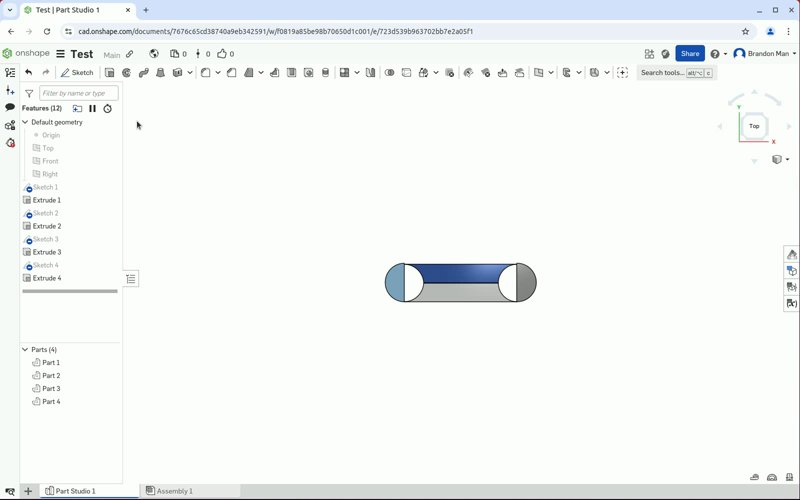
key(shift+h)
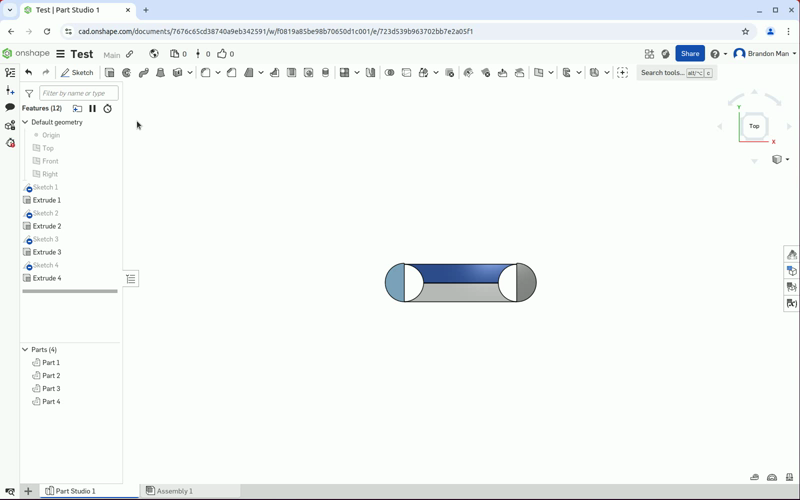
key(shift+h)
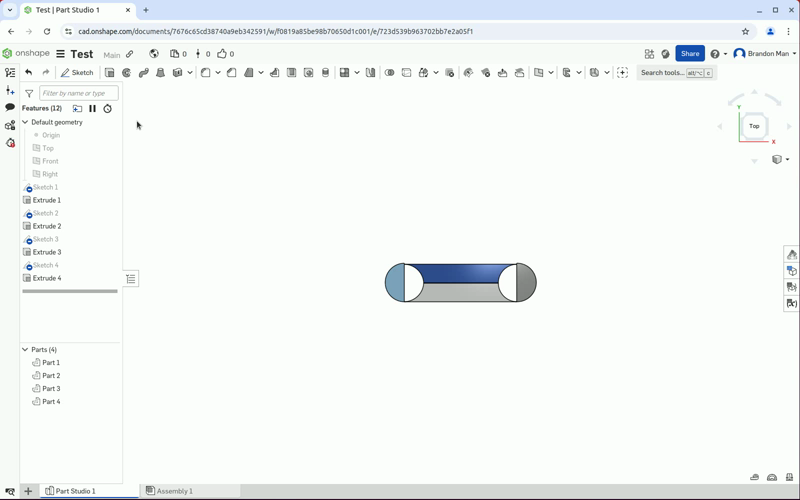
mouse_move(73, 189)
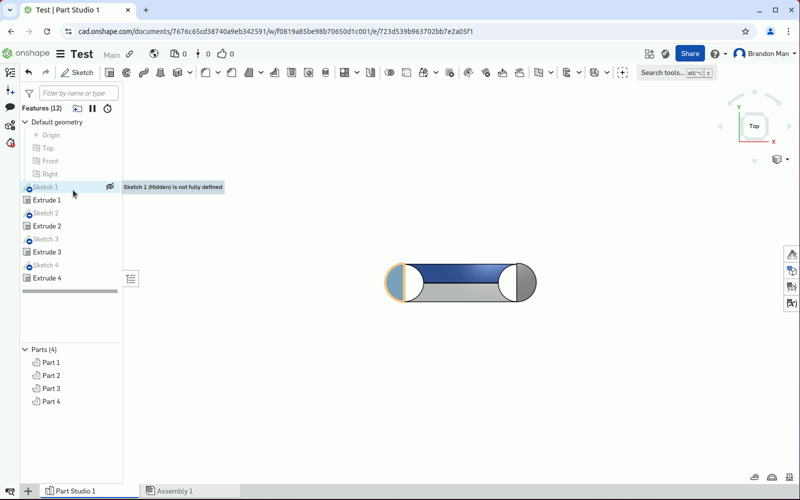
click(73, 189)
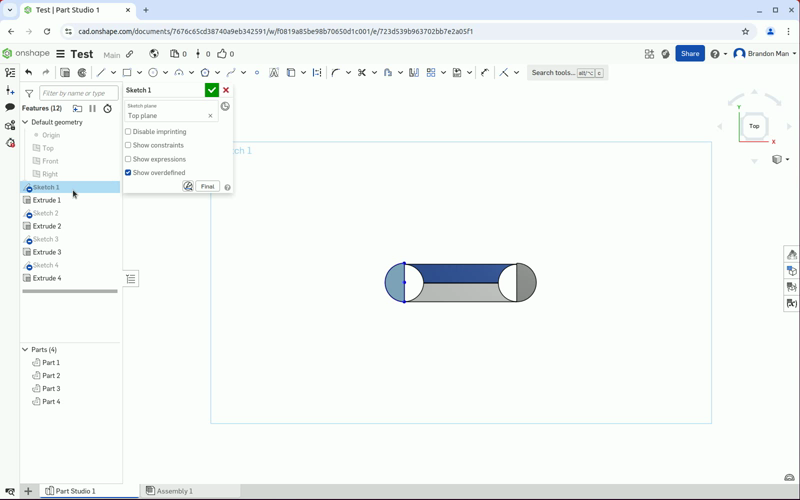
mouse_move(229, 92)
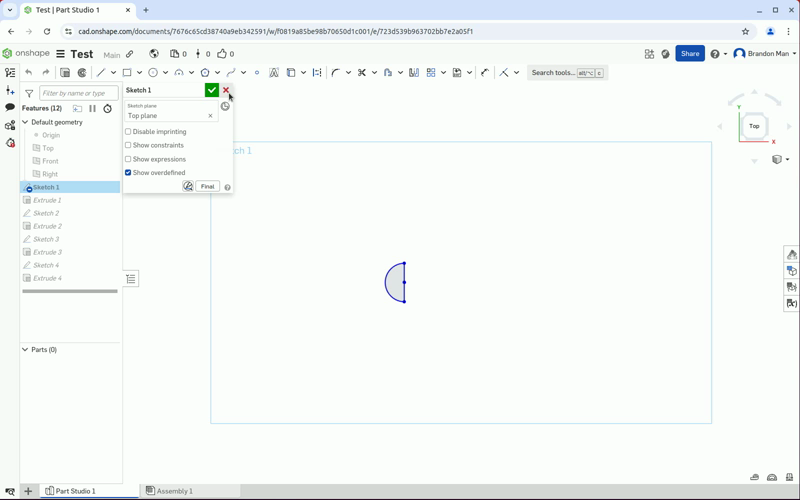
click(229, 92)
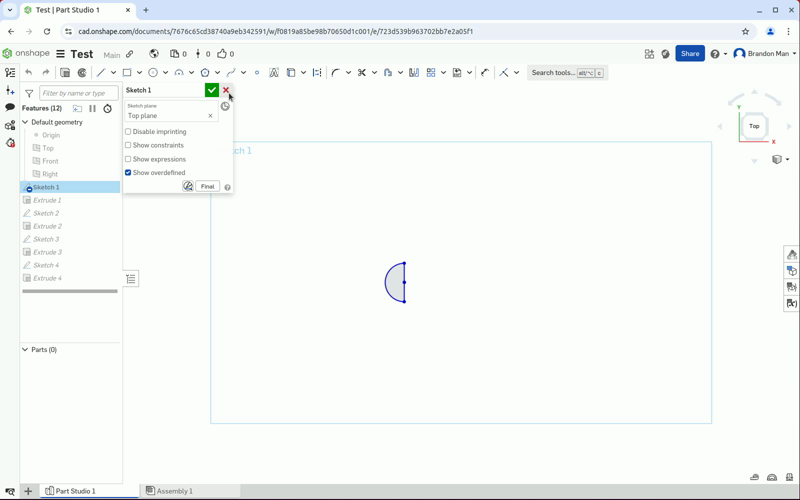
key(shift+s)
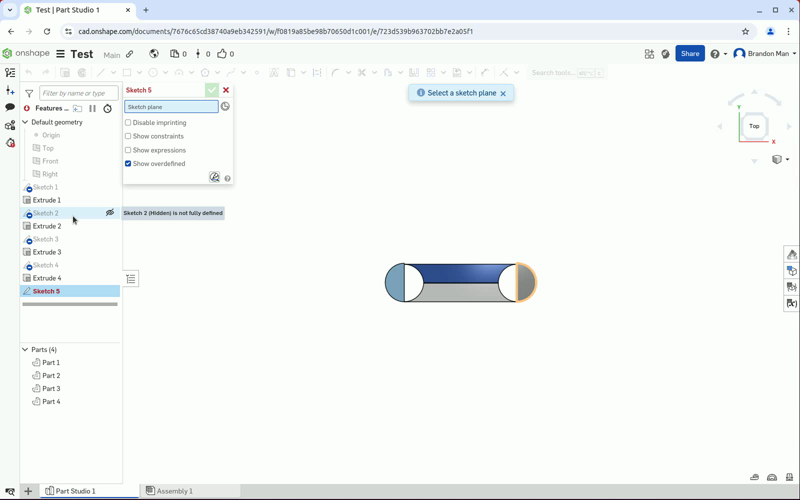
scroll(3)
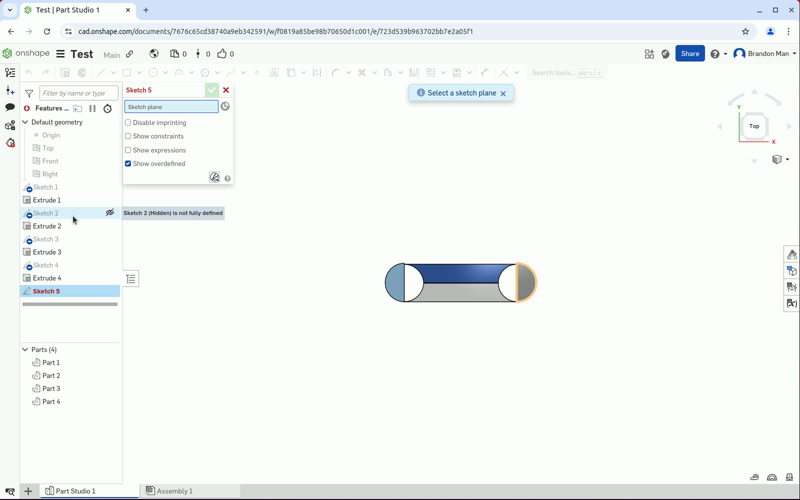
mouse_move(73, 150)
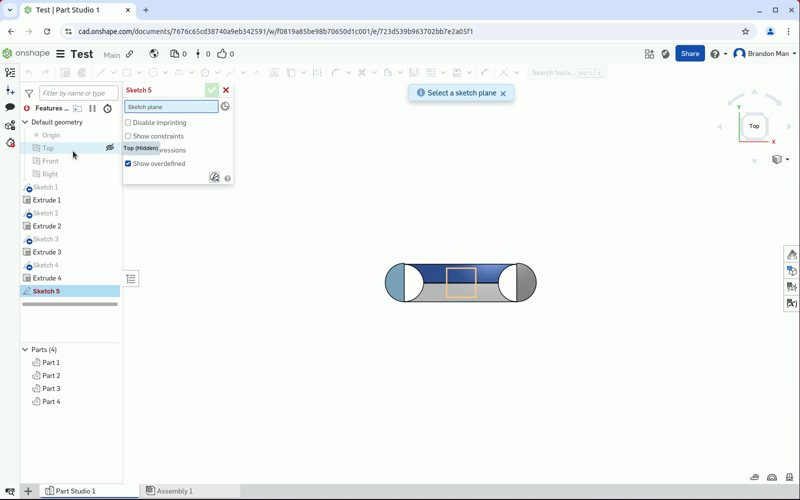
click(73, 150)
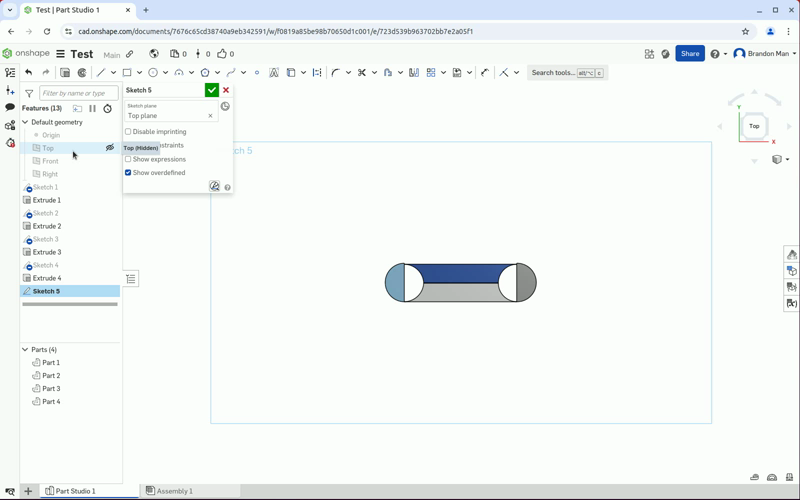
mouse_move(73, 352)
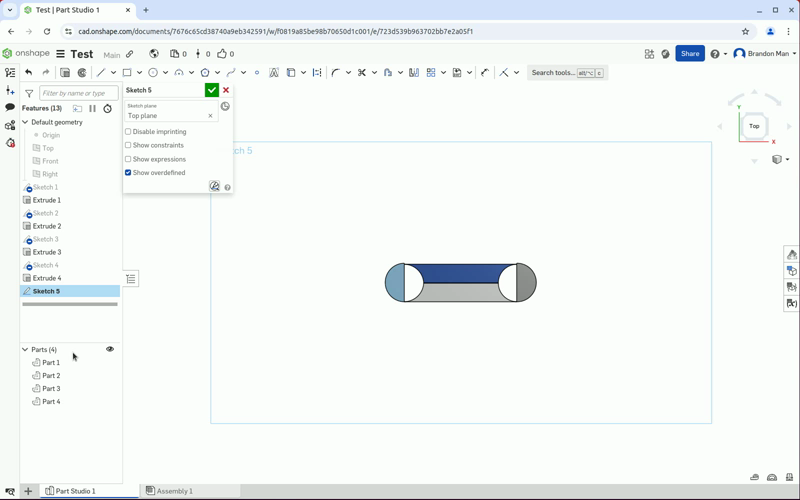
key(y)
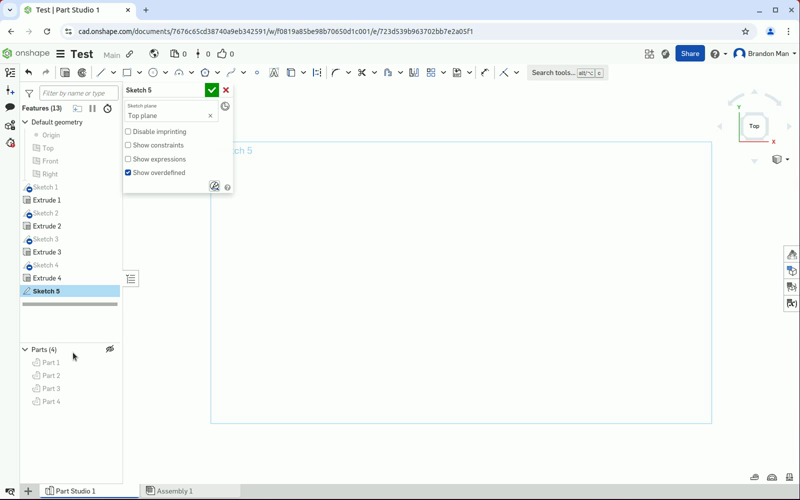
key(a)
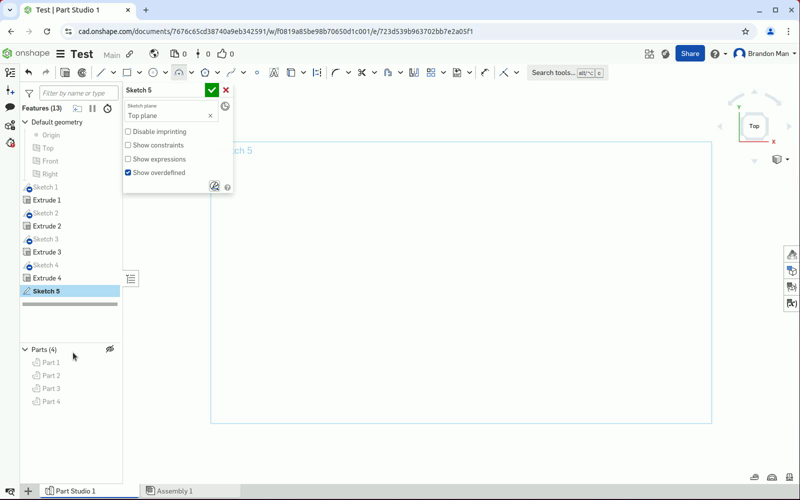
key_down(shift)
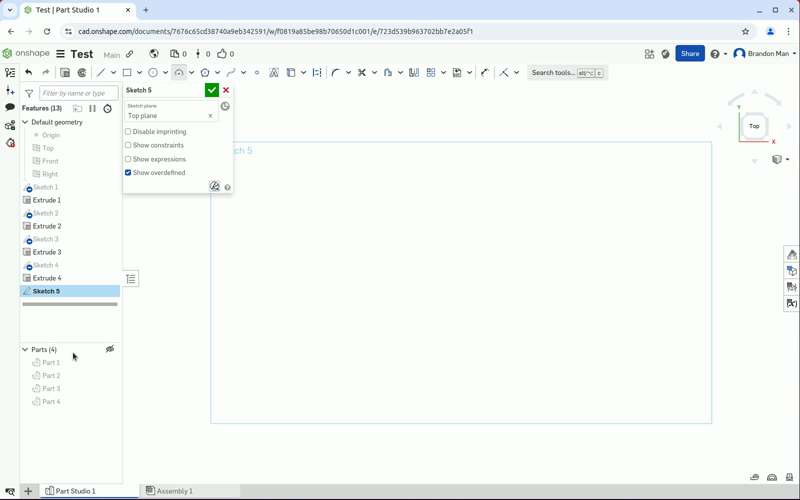
mouse_move(404, 301)
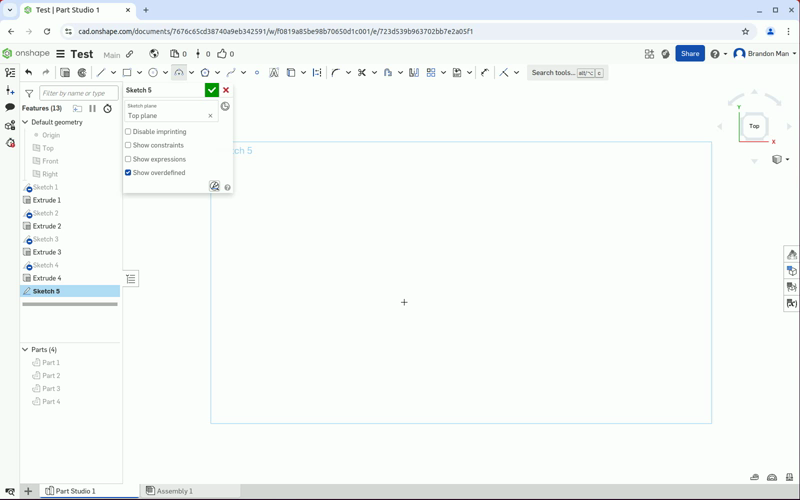
click(404, 301)
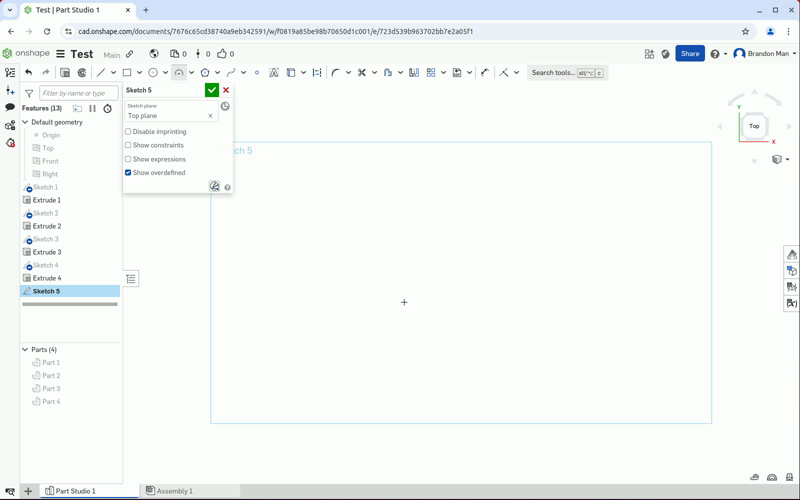
key_up(shift)
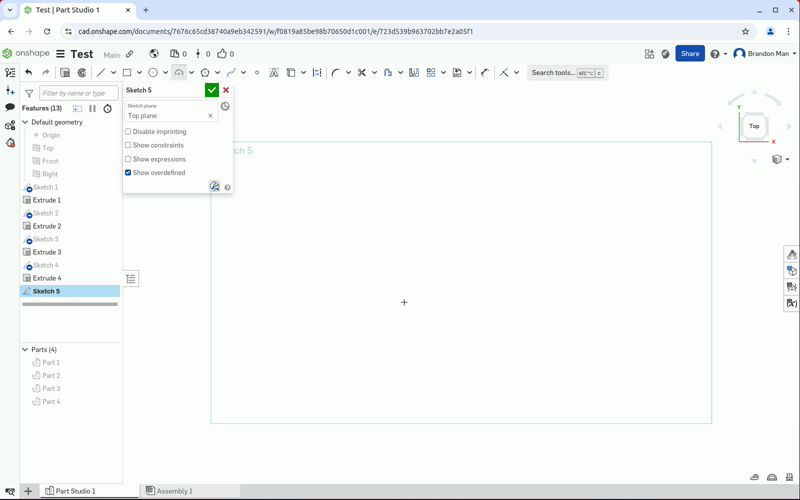
key_down(shift)
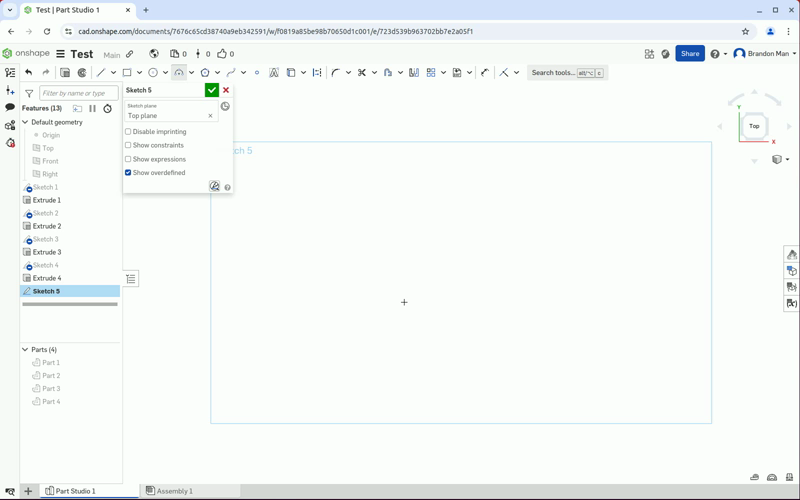
mouse_move(424, 282)
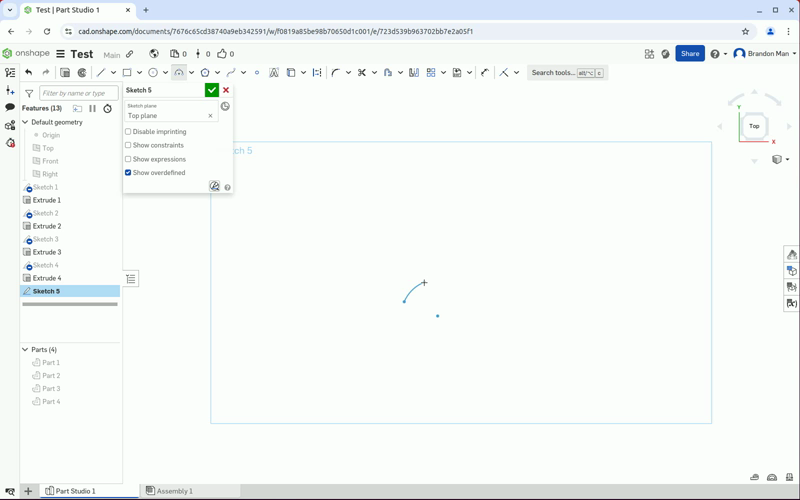
click(424, 282)
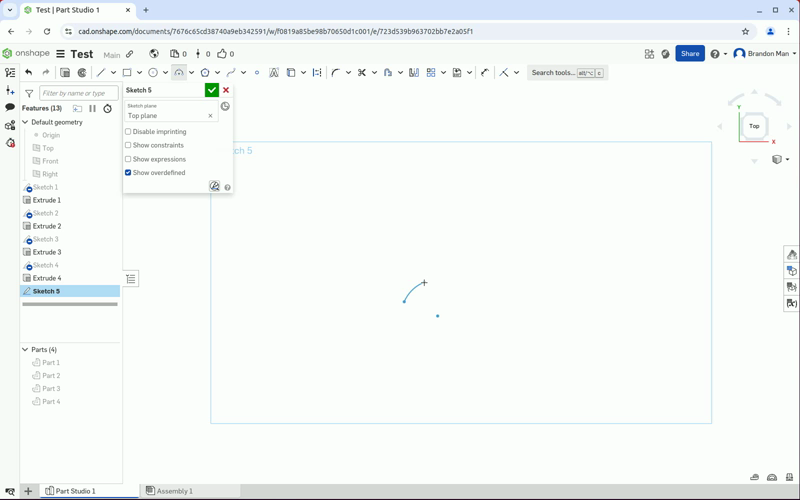
mouse_move(418, 295)
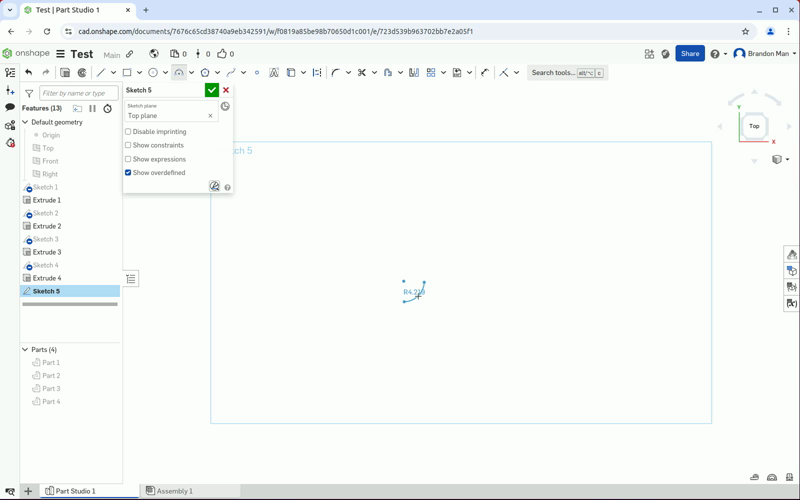
click(418, 295)
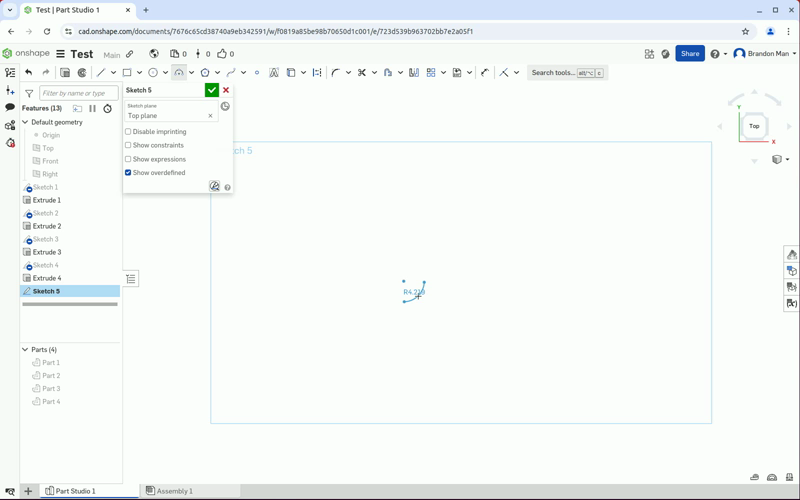
key_up(shift)
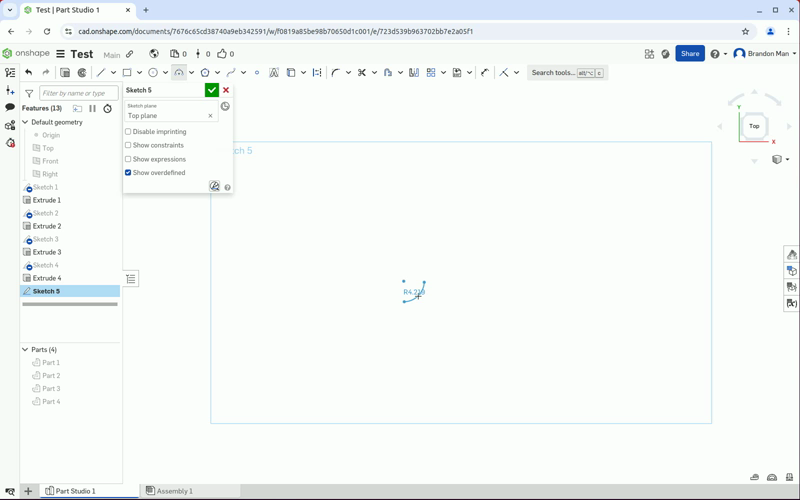
key(esc)
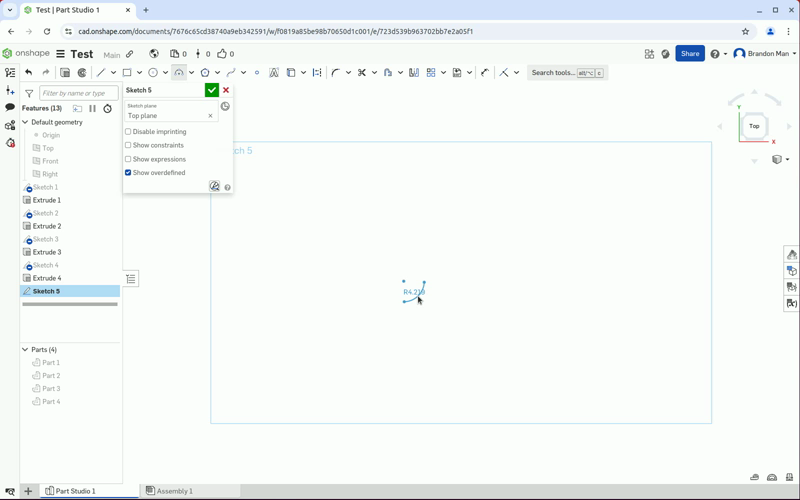
key(l)
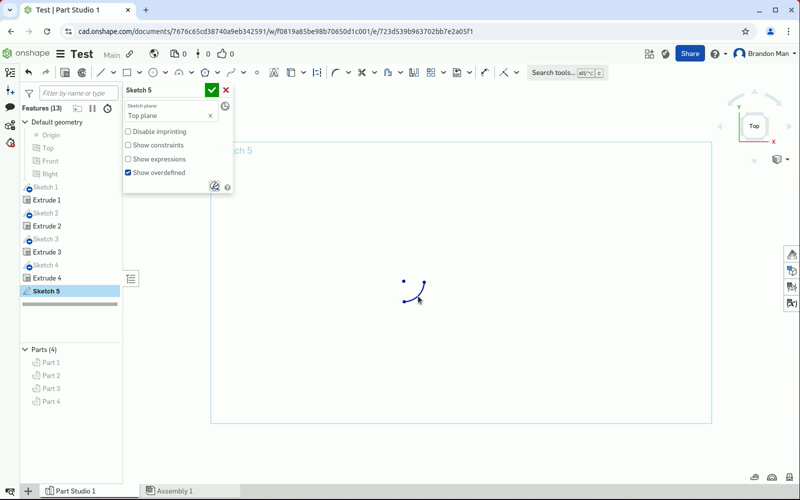
mouse_move(424, 282)
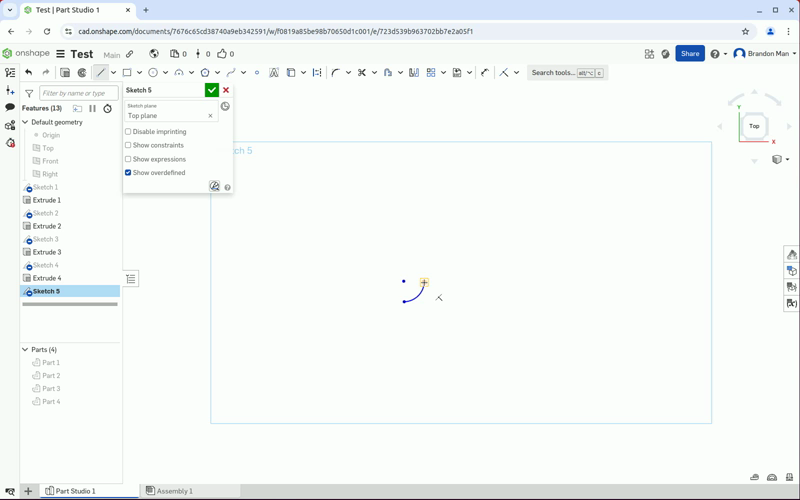
click(424, 282)
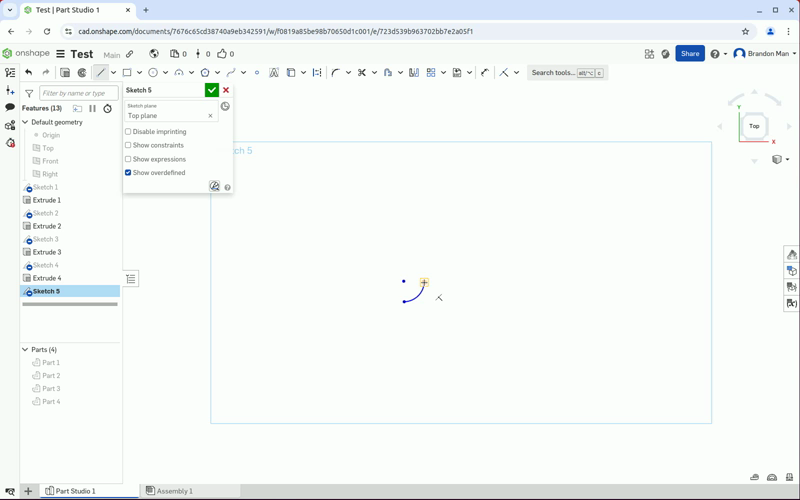
key_down(shift)
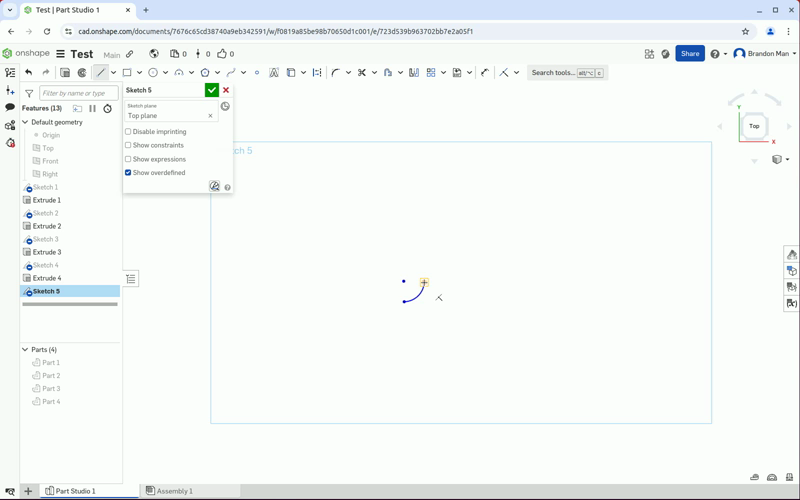
mouse_move(454, 282)
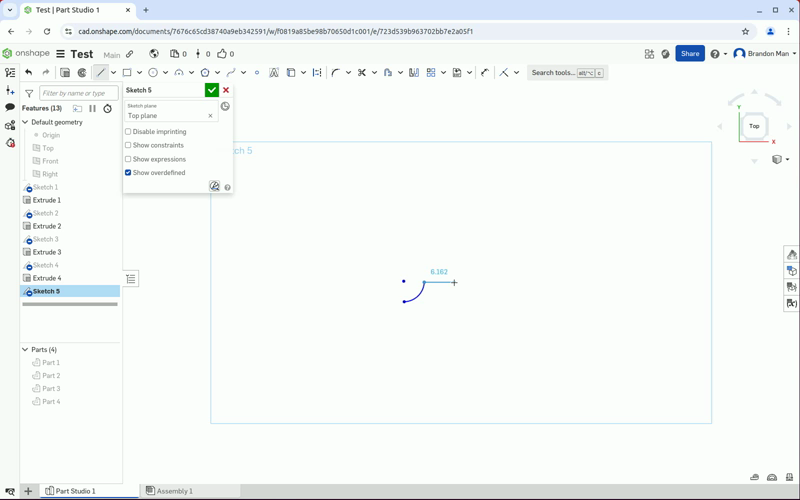
mouse_move(404, 282)
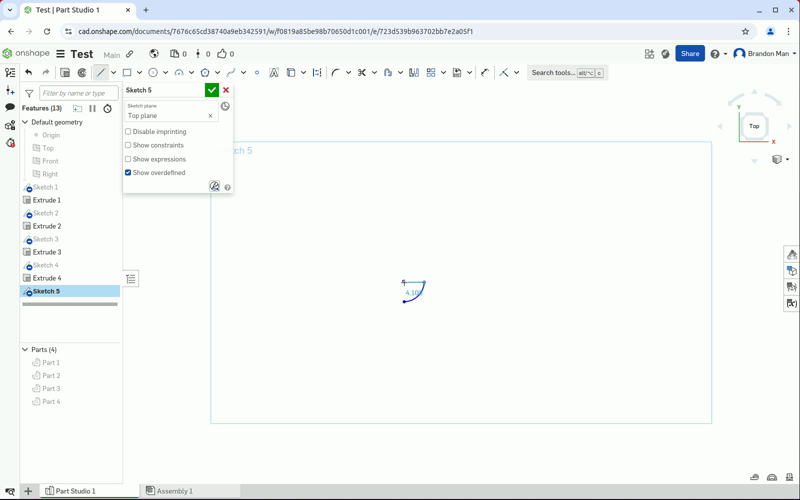
click(404, 282)
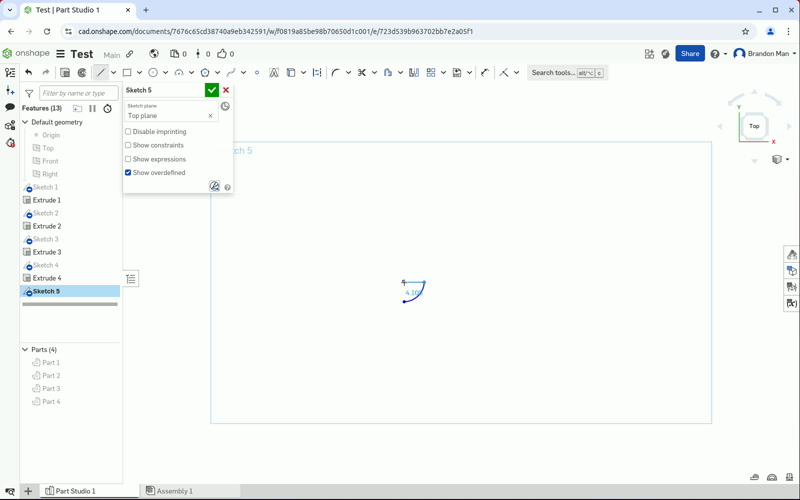
key_up(shift)
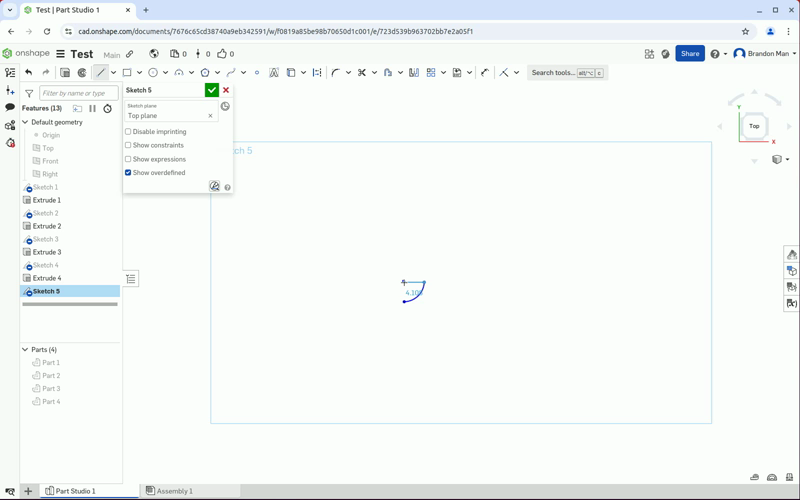
mouse_move(434, 282)
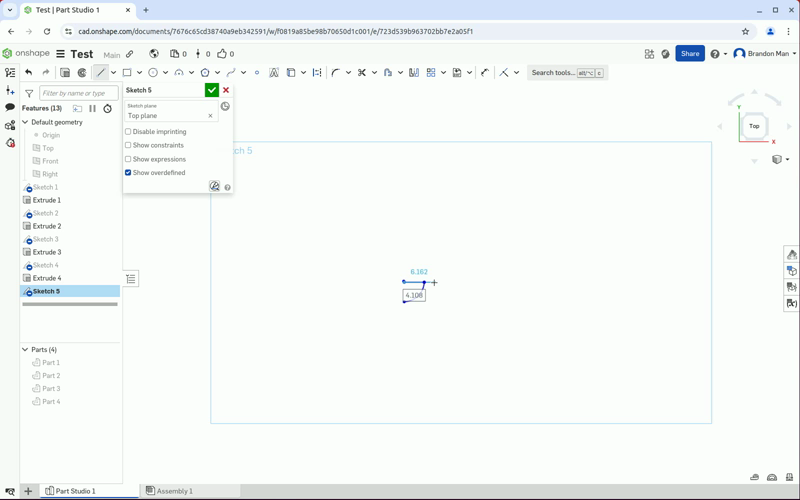
key_down(shift)
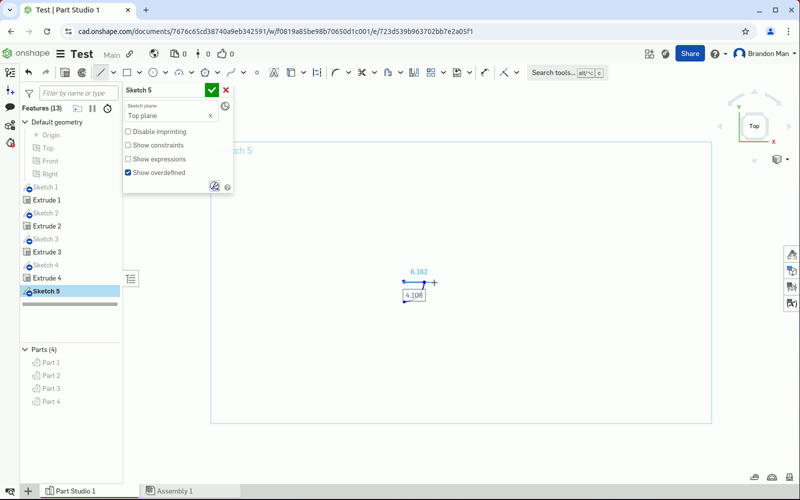
mouse_move(404, 301)
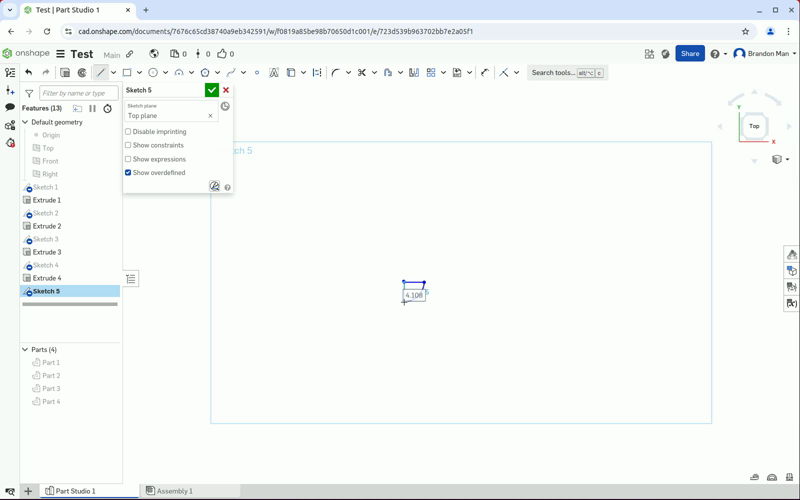
key_up(shift)
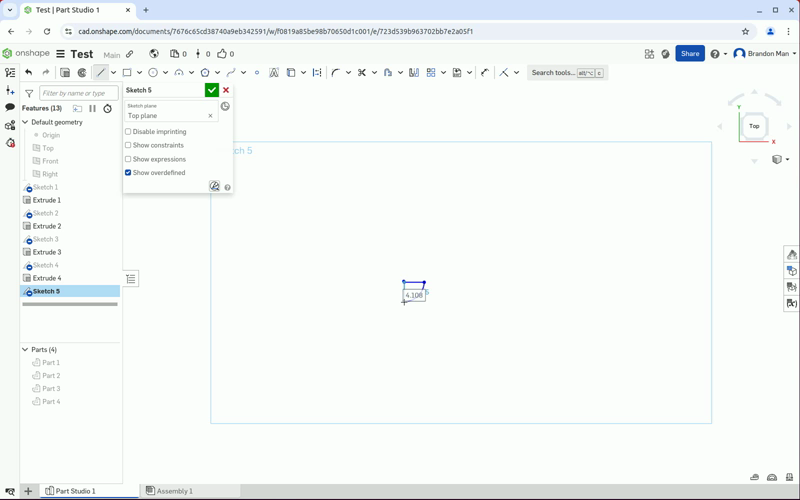
click(404, 301)
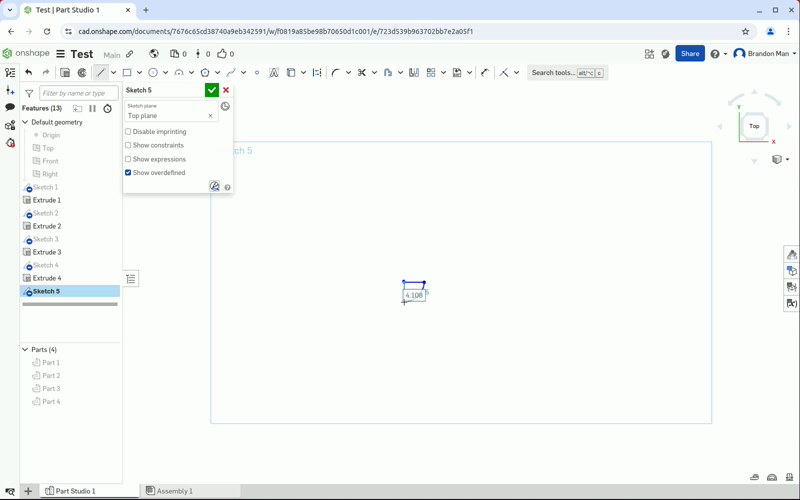
key(esc)
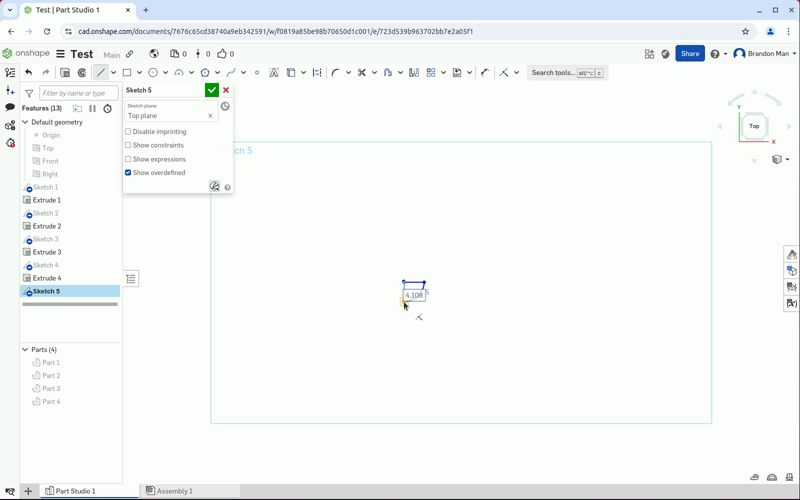
mouse_move(416, 293)
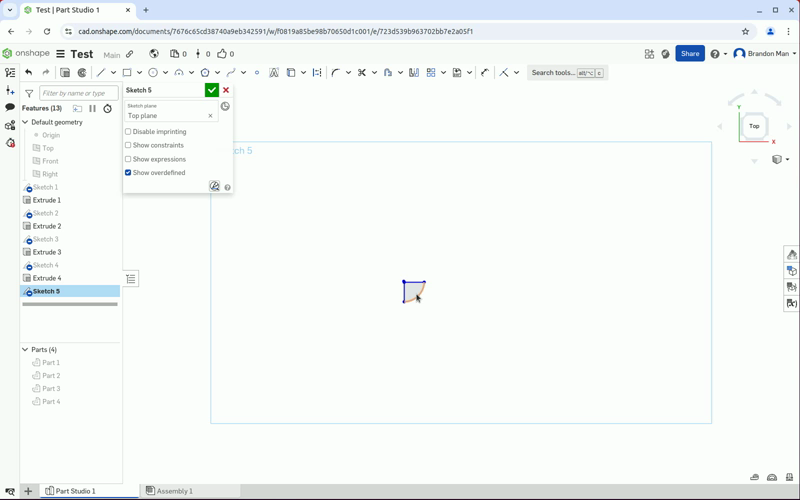
scroll(6)
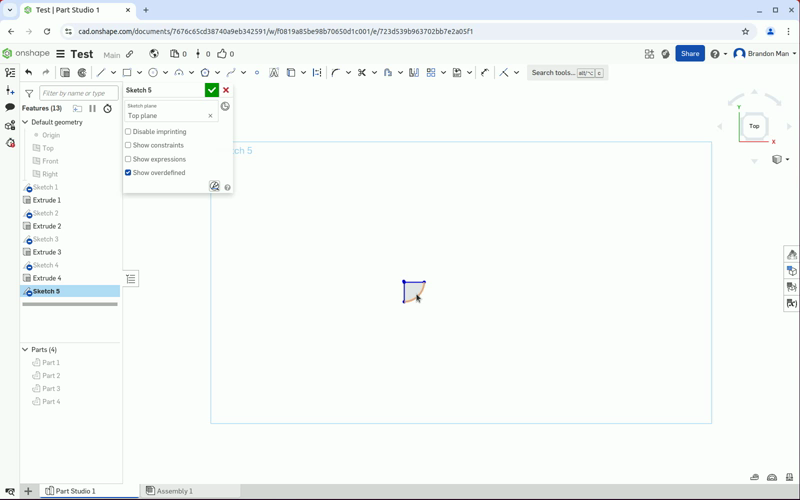
scroll(6)
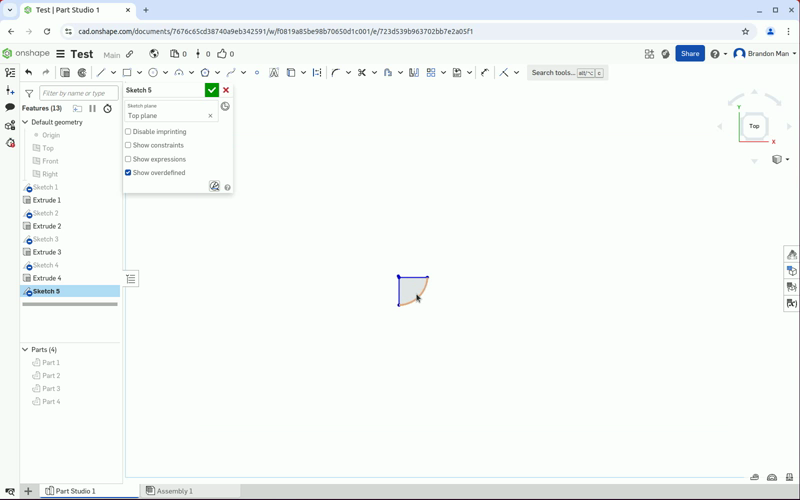
scroll(6)
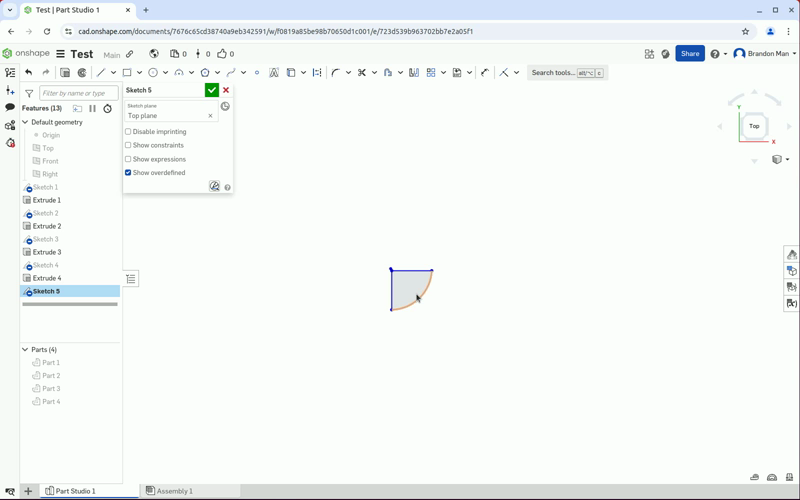
scroll(6)
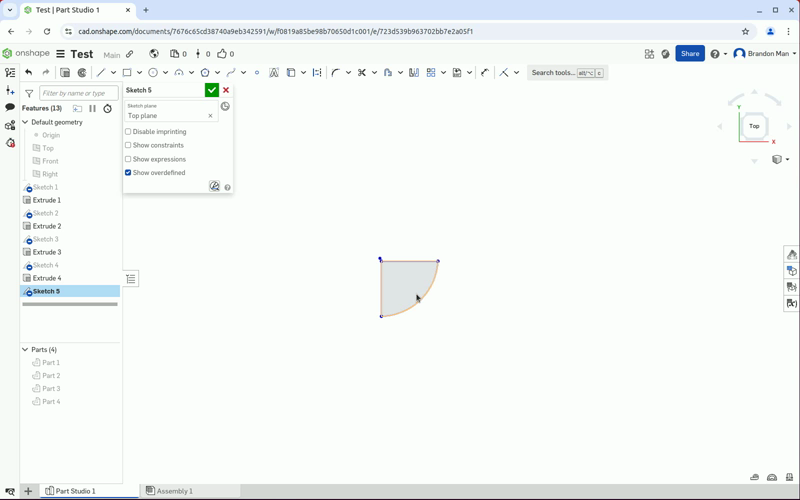
scroll(6)
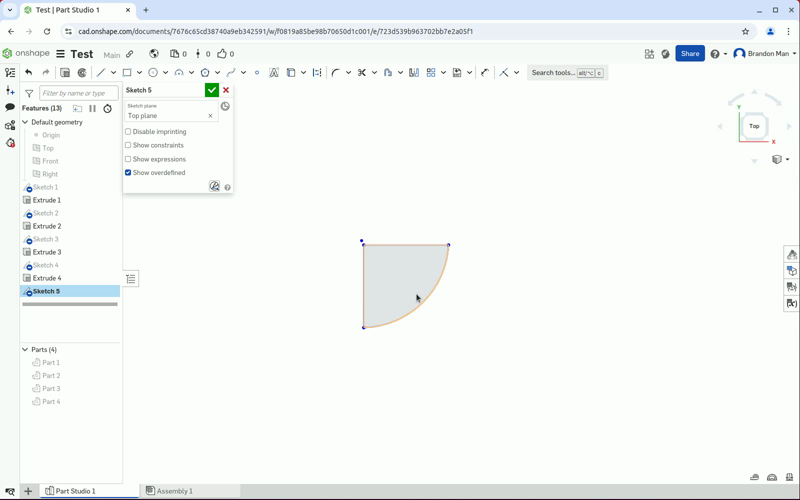
scroll(6)
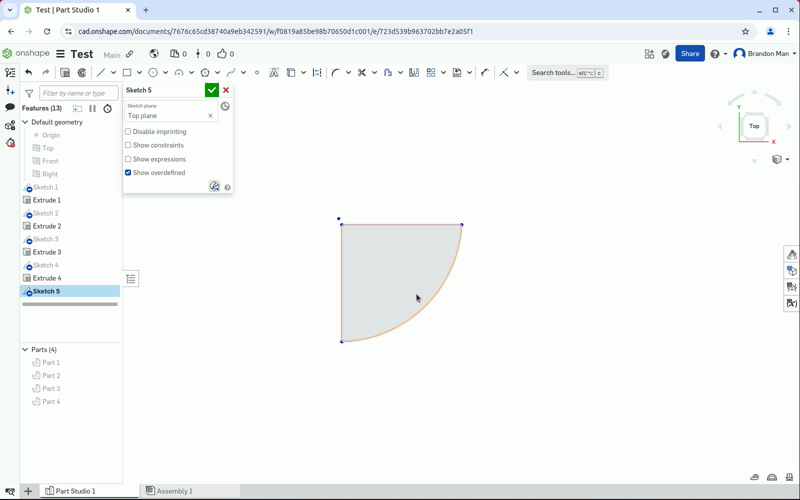
scroll(6)
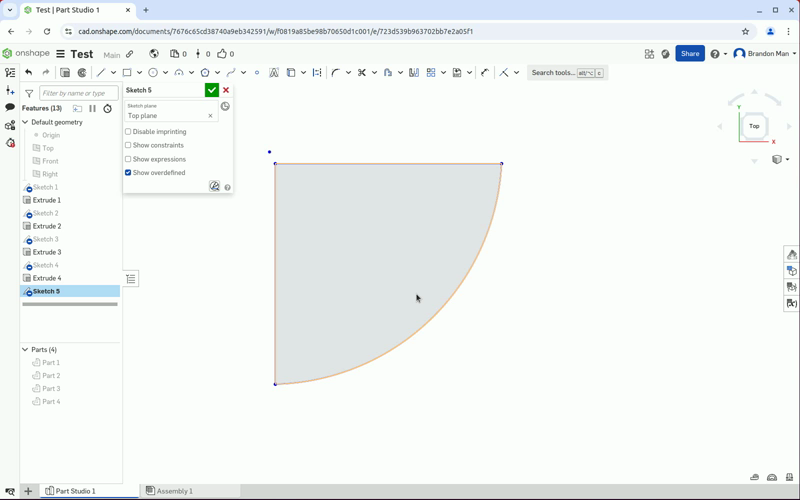
click(416, 293)
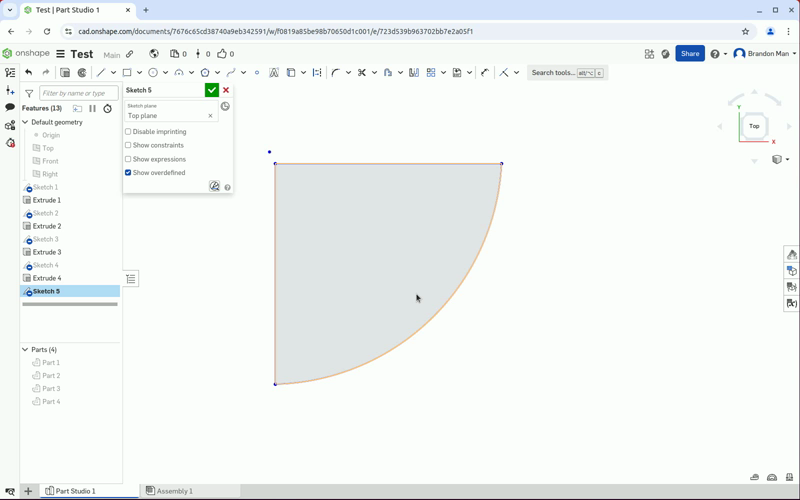
scroll(-6)
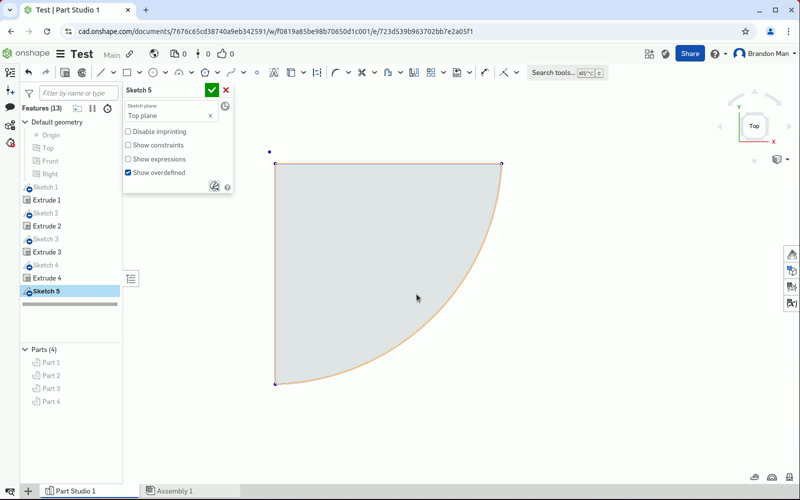
scroll(-6)
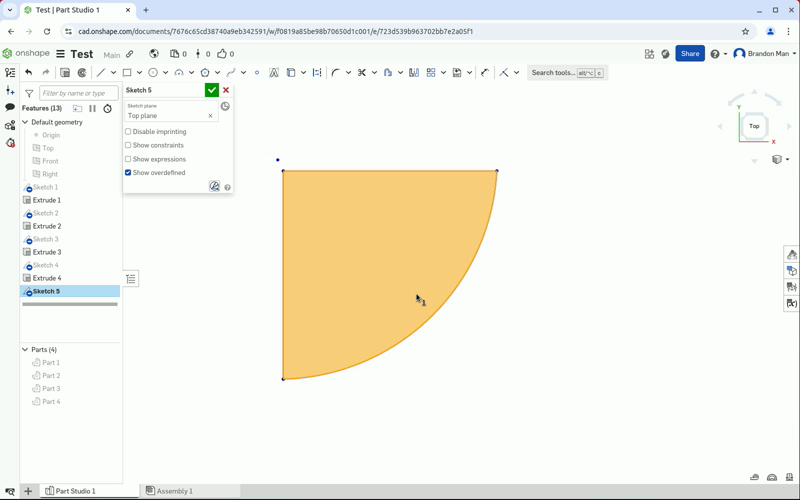
scroll(-6)
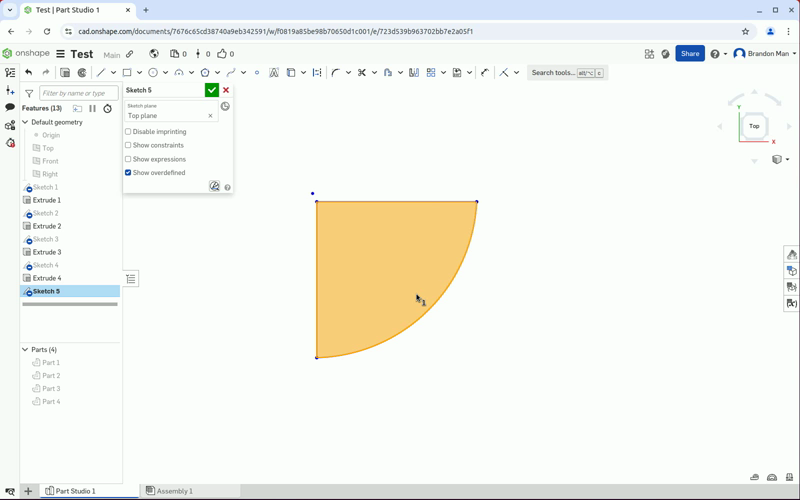
scroll(-6)
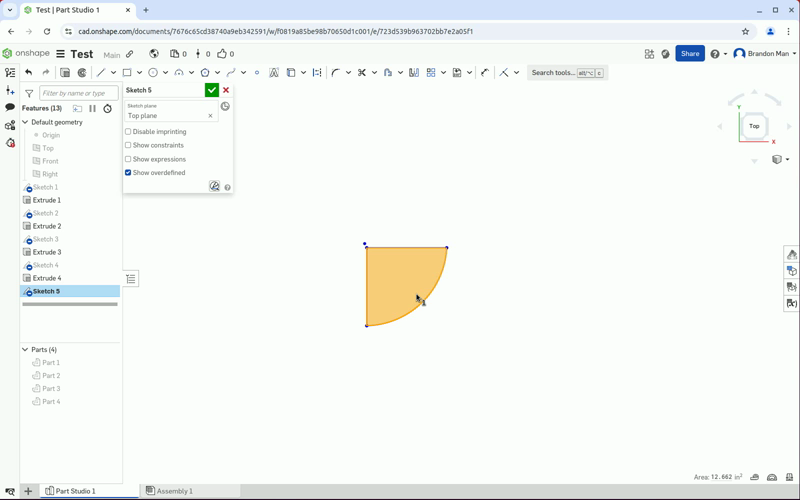
scroll(-6)
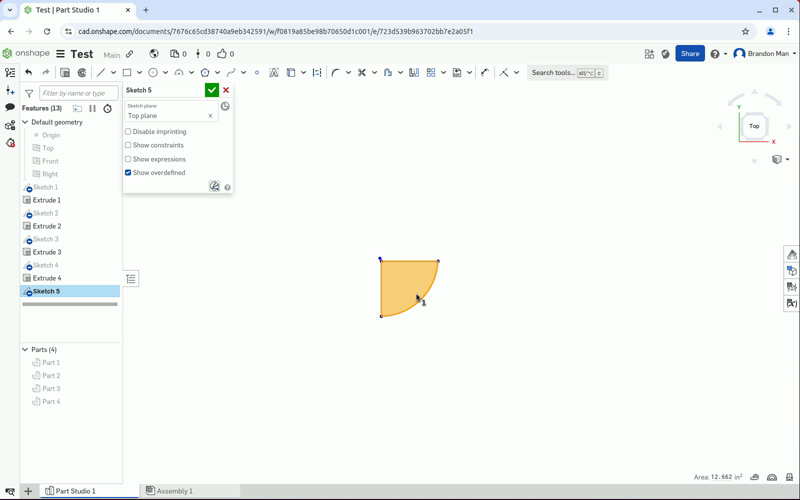
scroll(-6)
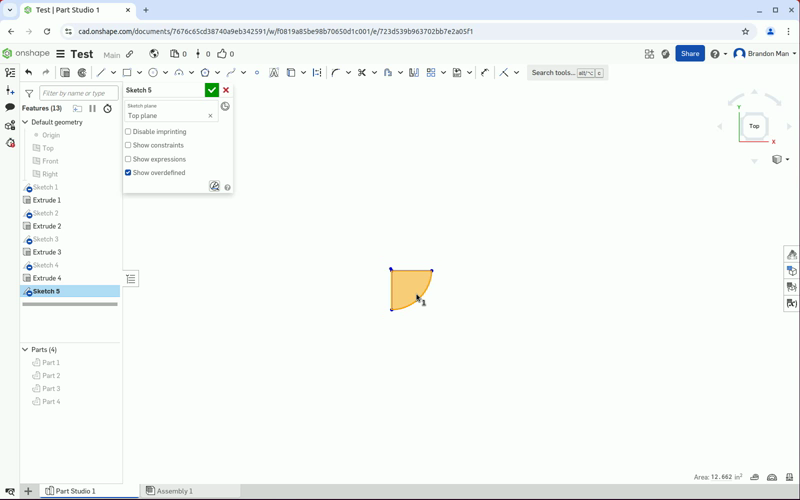
scroll(-6)
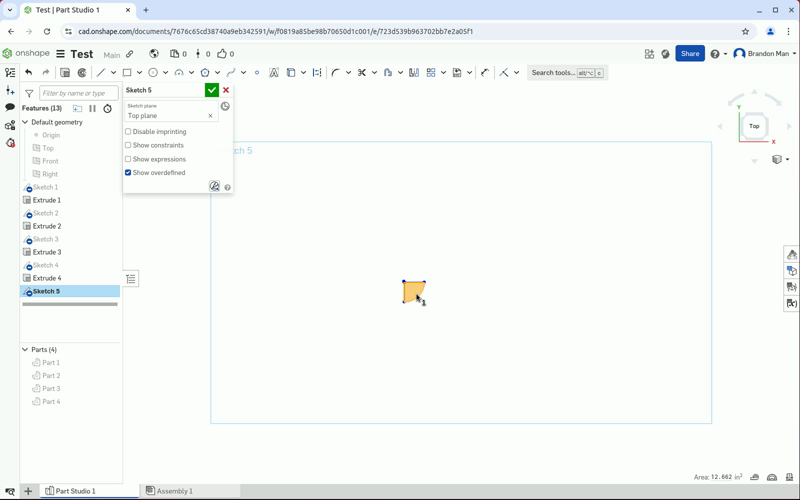
mouse_move(73, 352)
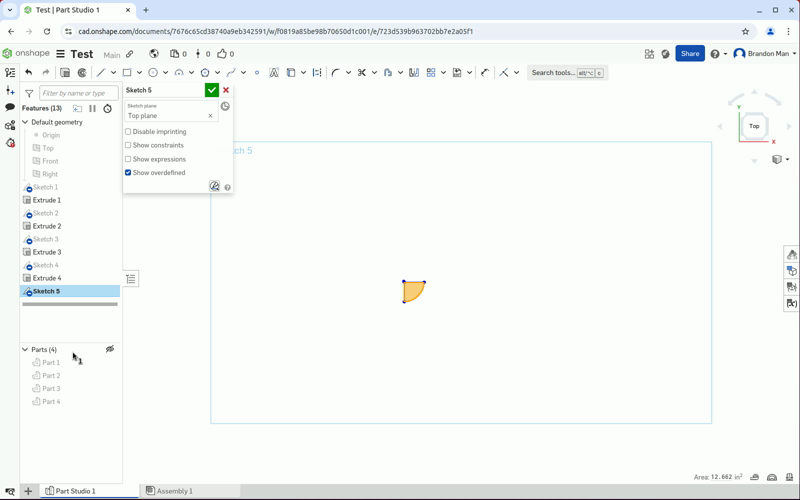
key(shift+y)
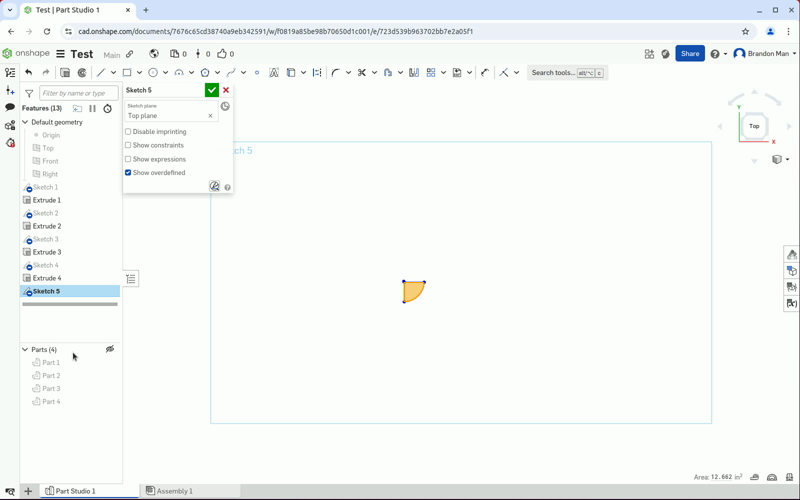
key(shift+e)
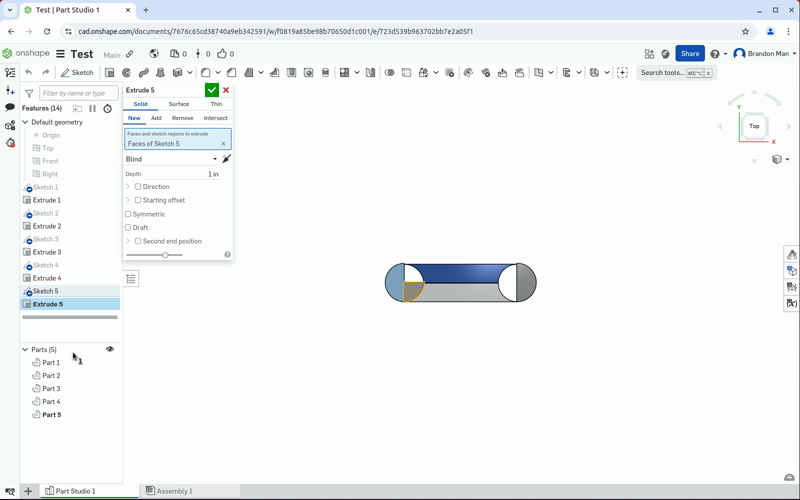
mouse_move(143, 106)
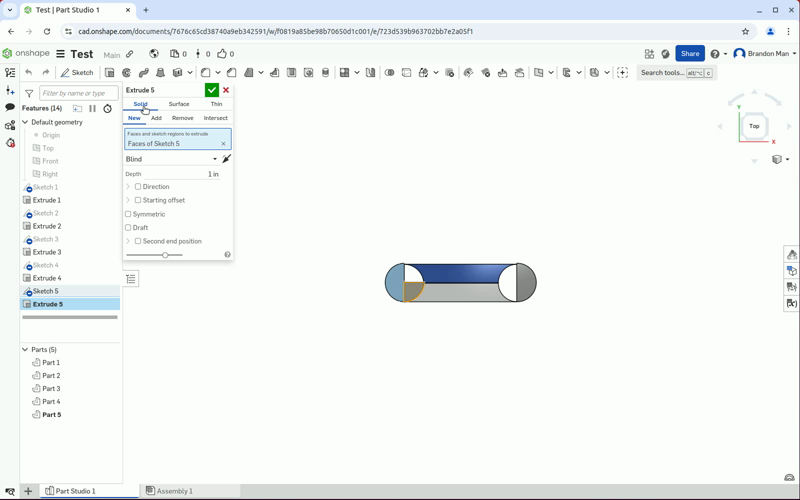
click(143, 106)
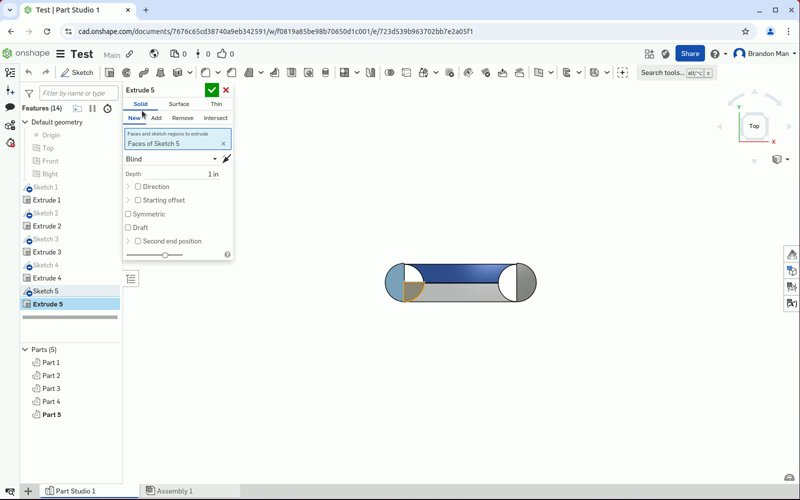
mouse_move(137, 120)
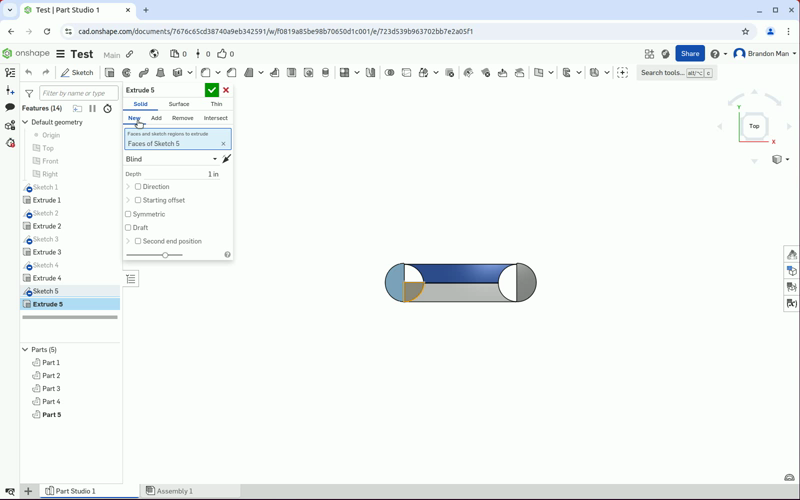
click(137, 120)
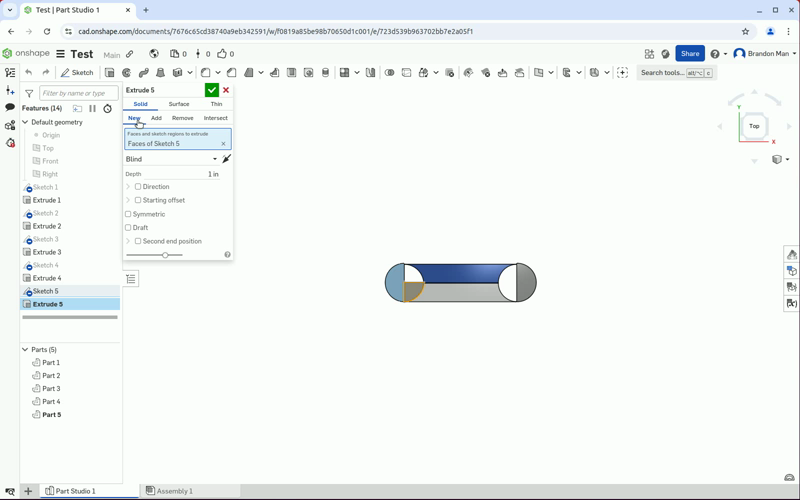
key(tab, 4)
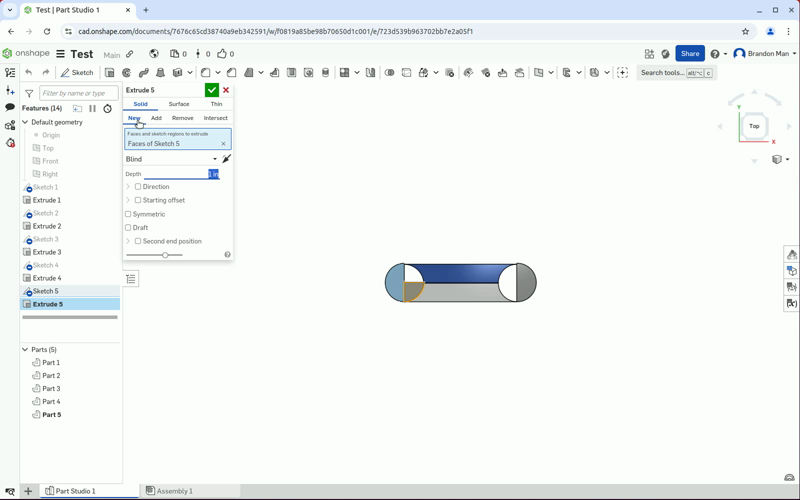
text(46.216)
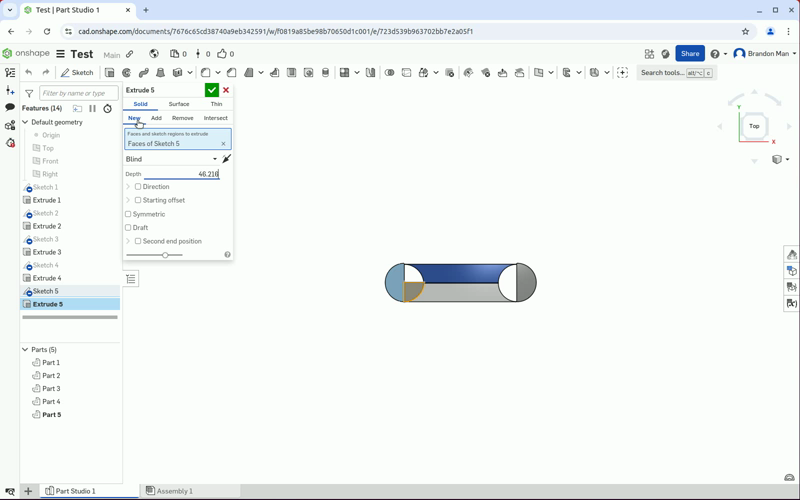
key(tab, 3)
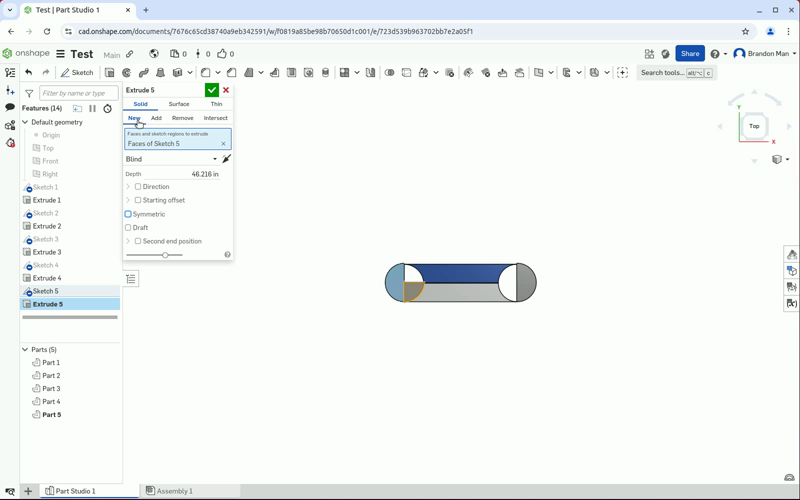
key(space)
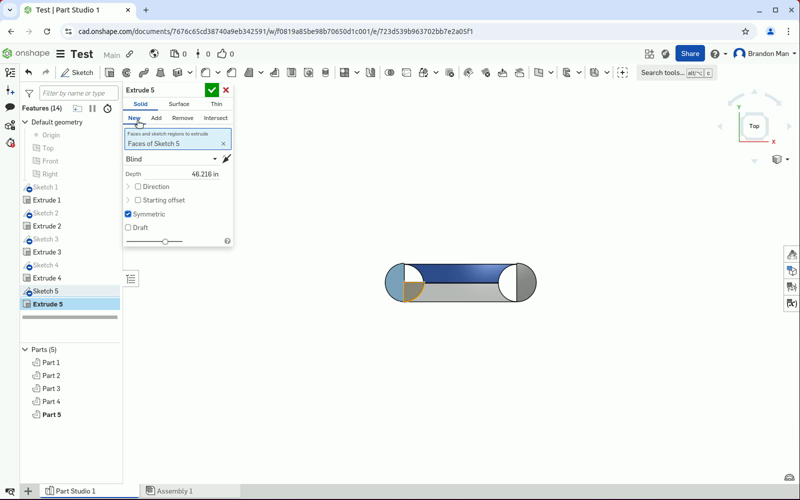
key(enter)
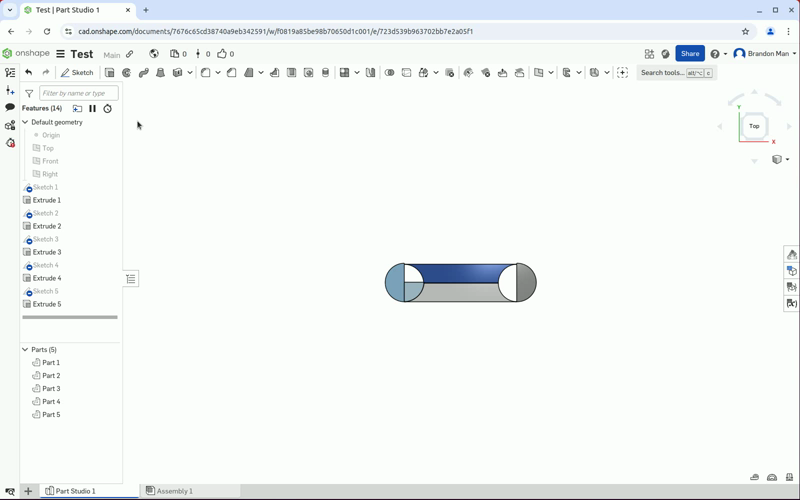
key(shift+h)
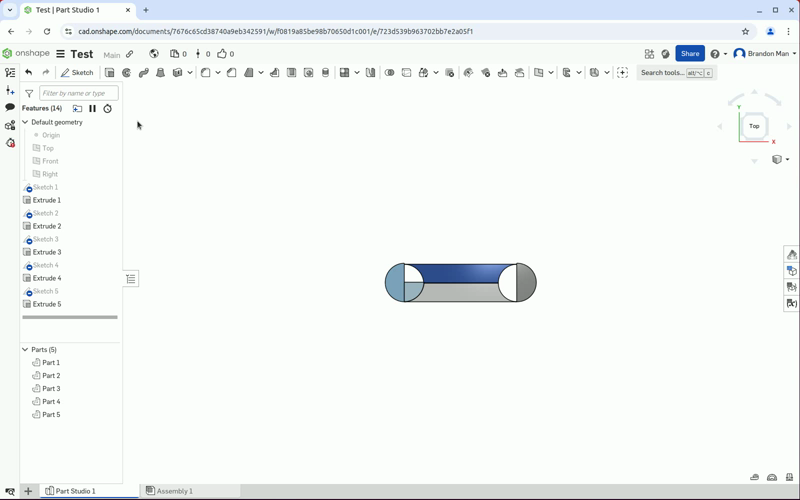
key(shift+h)
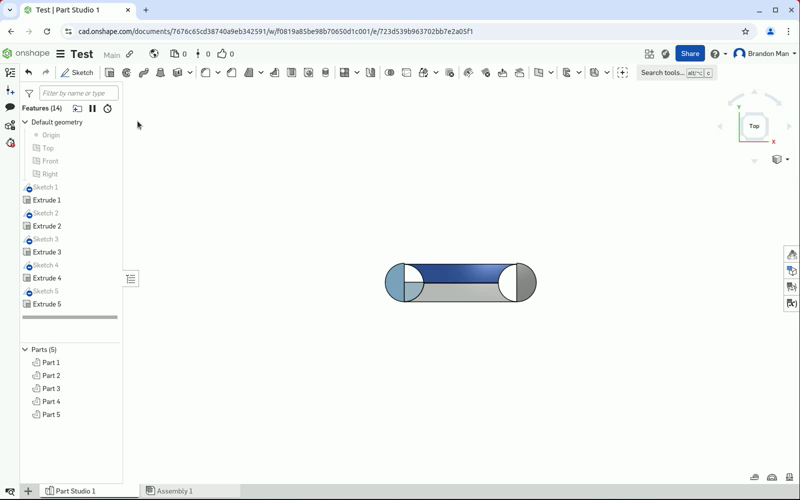
mouse_move(73, 189)
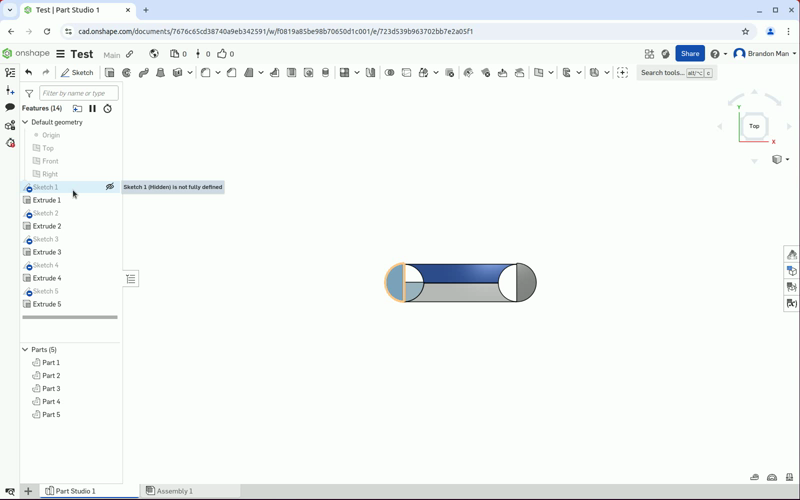
click(73, 189)
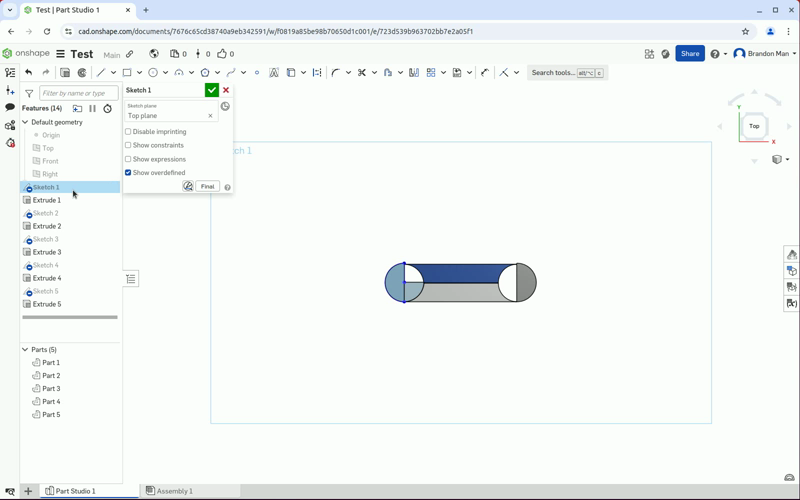
mouse_move(229, 92)
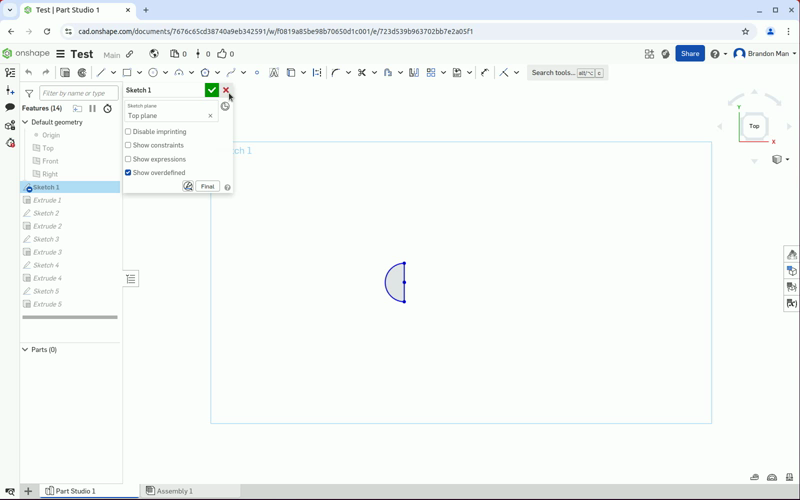
click(229, 92)
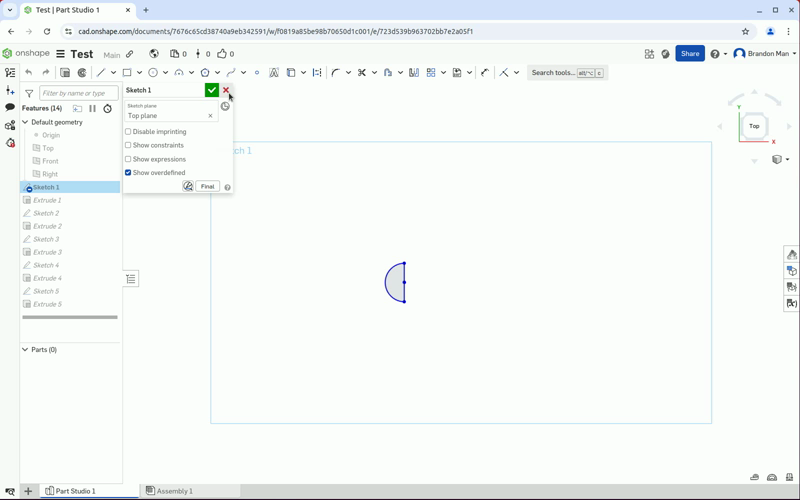
key(shift+s)
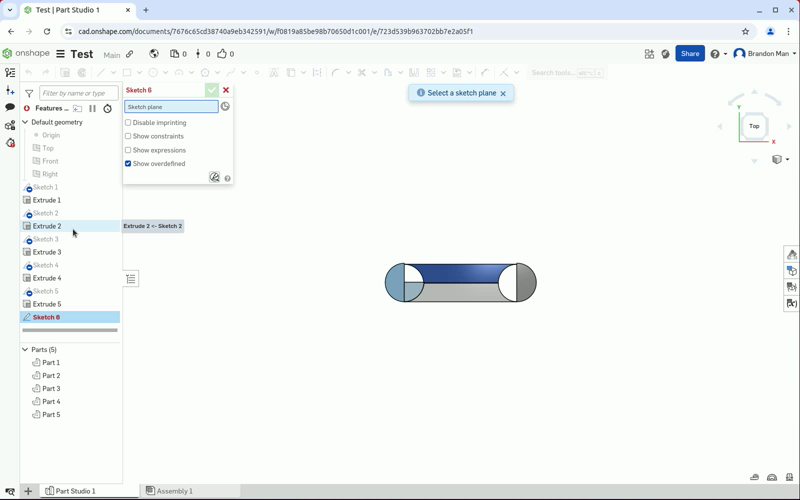
scroll(3)
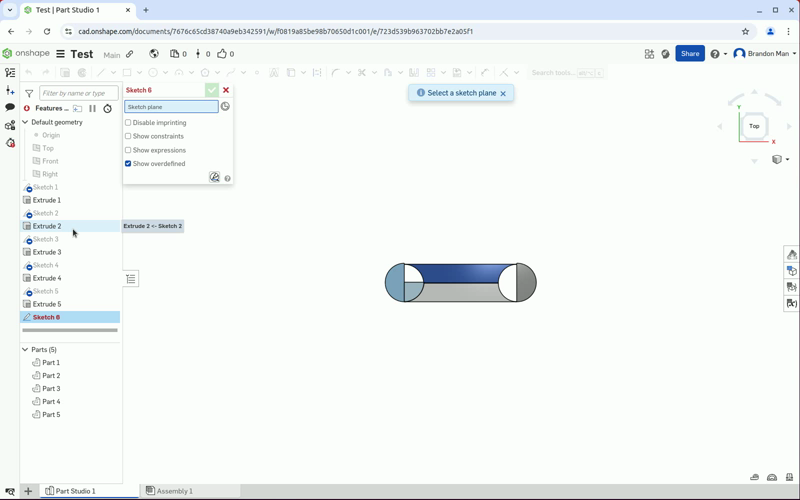
mouse_move(73, 150)
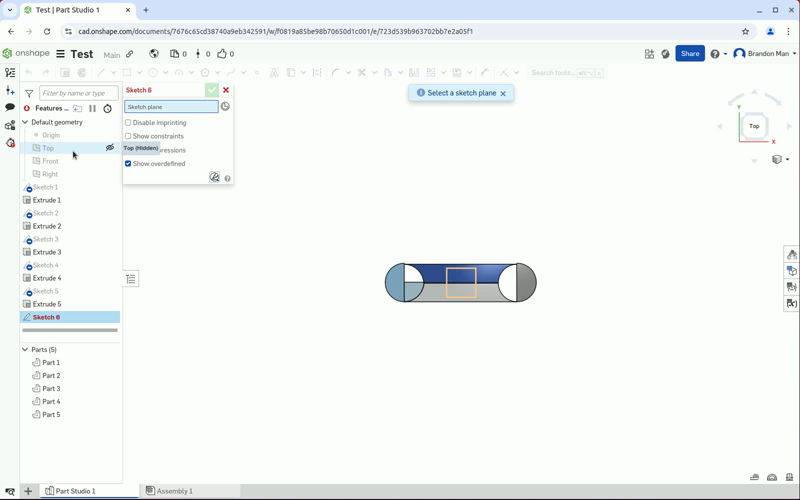
click(73, 150)
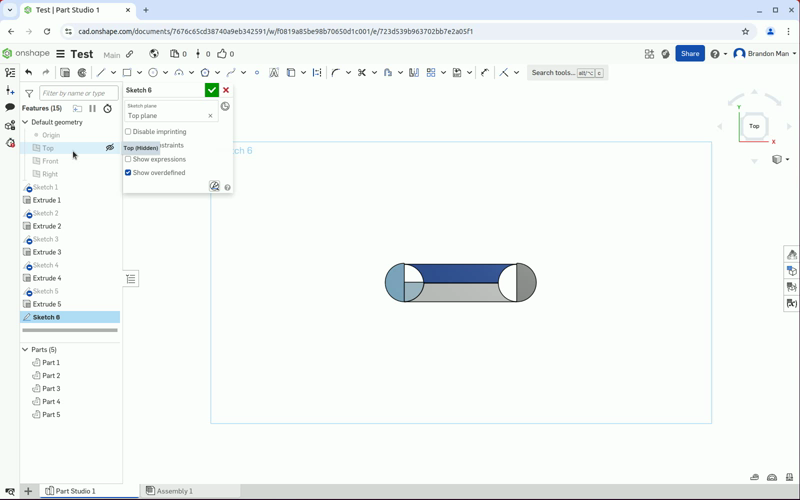
mouse_move(73, 352)
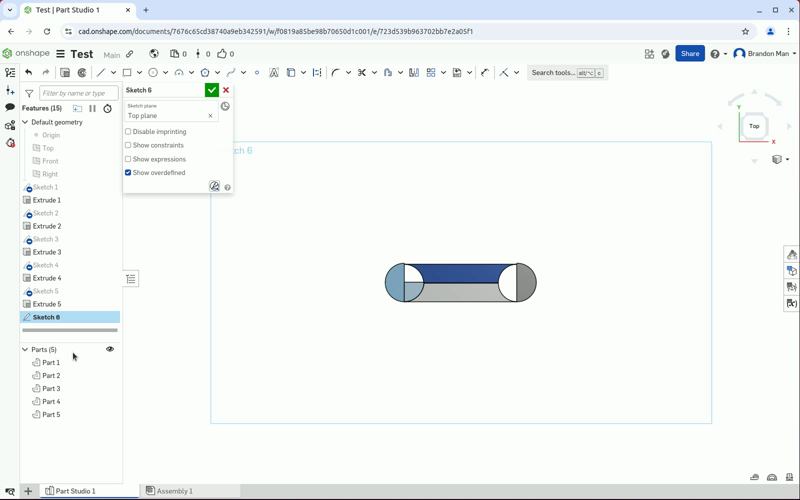
key(y)
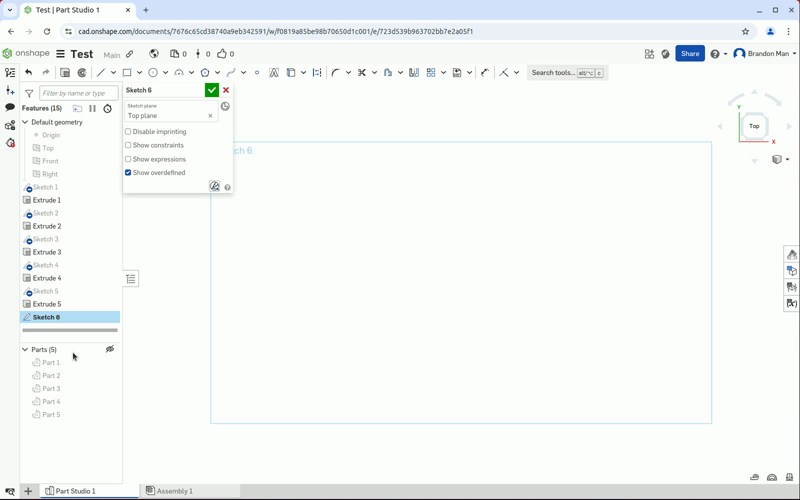
key(l)
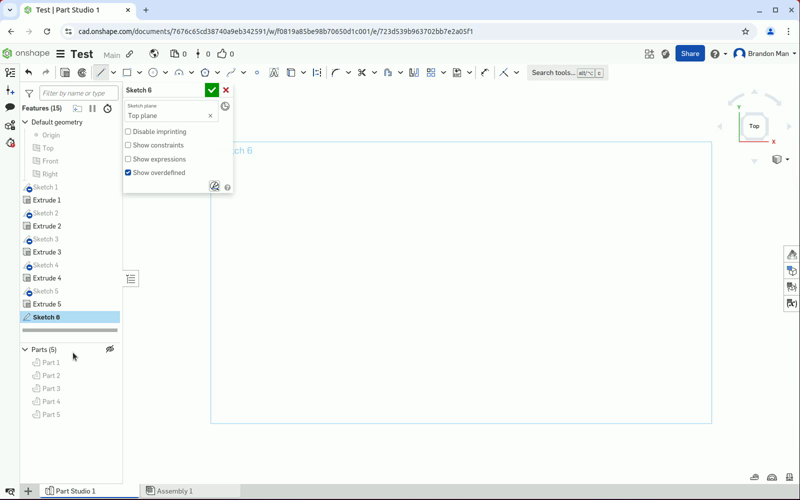
key_down(shift)
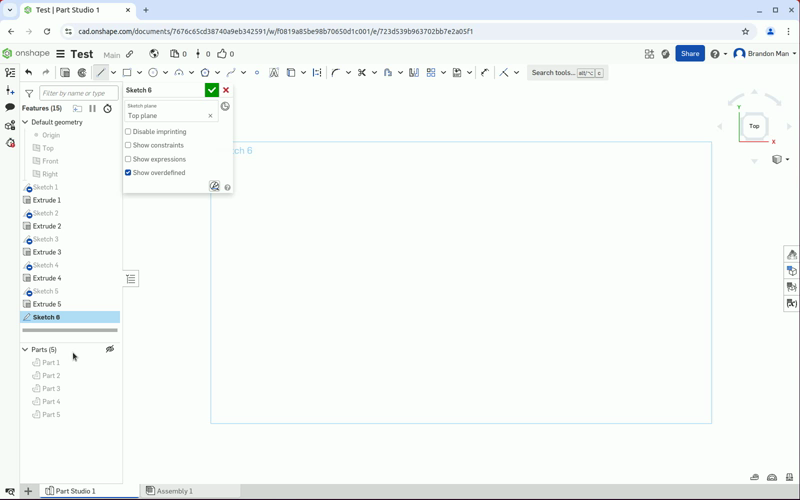
mouse_move(404, 282)
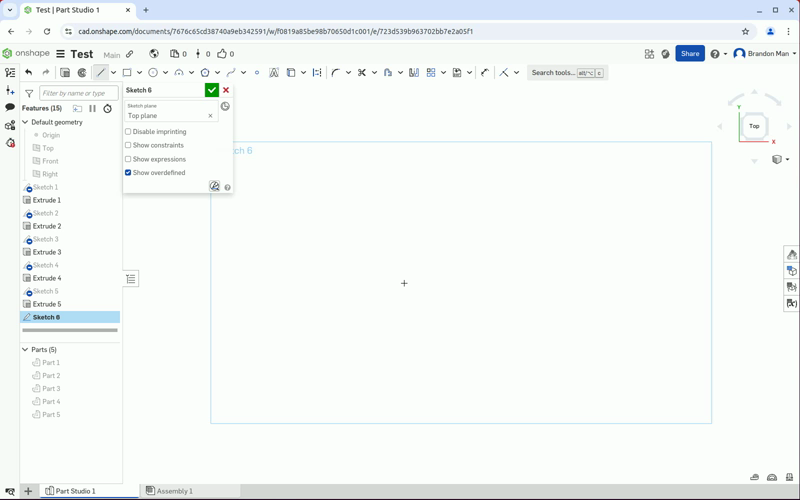
click(404, 282)
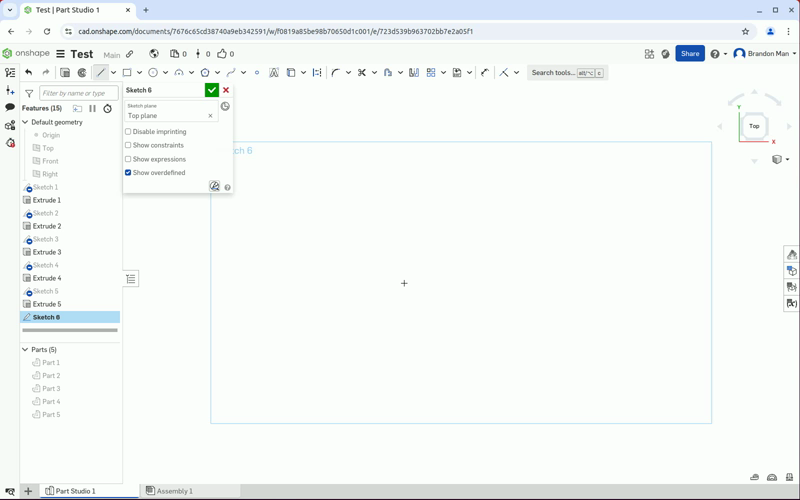
key_up(shift)
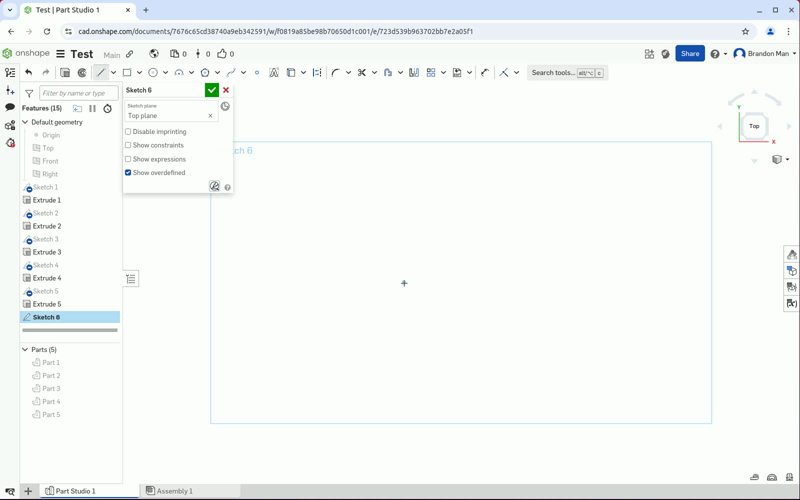
key_down(shift)
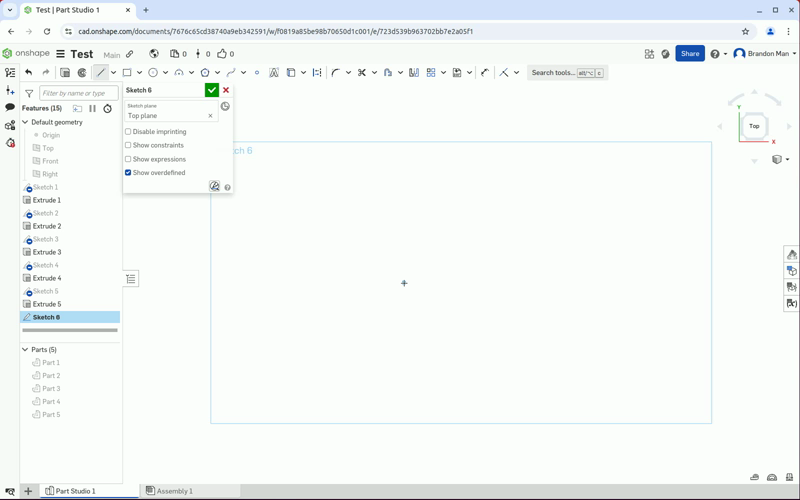
mouse_move(434, 282)
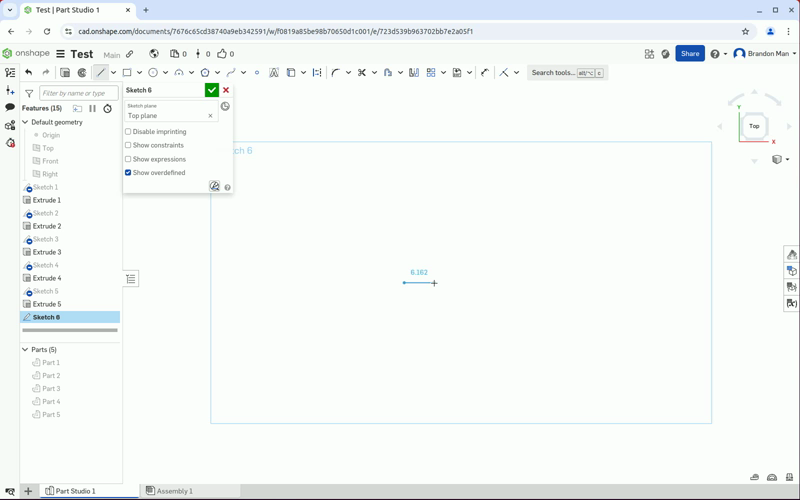
mouse_move(424, 282)
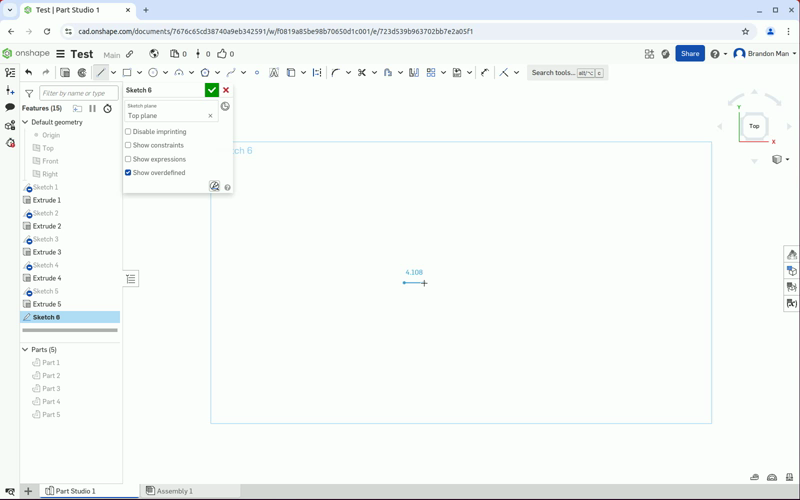
click(424, 282)
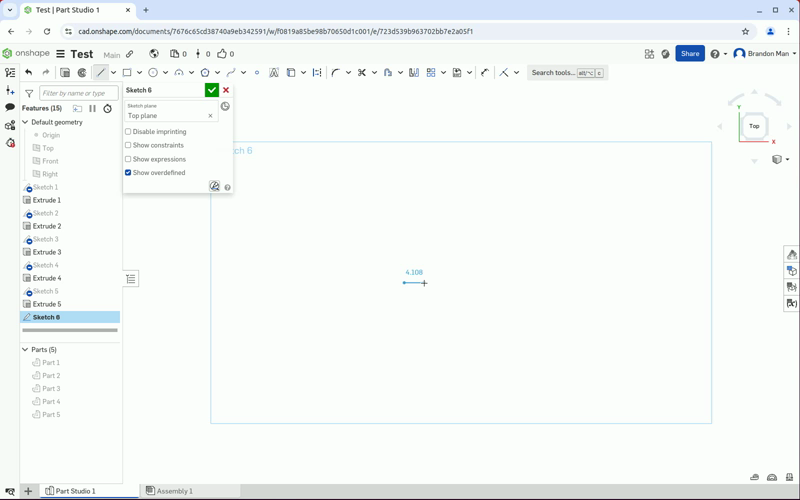
key_up(shift)
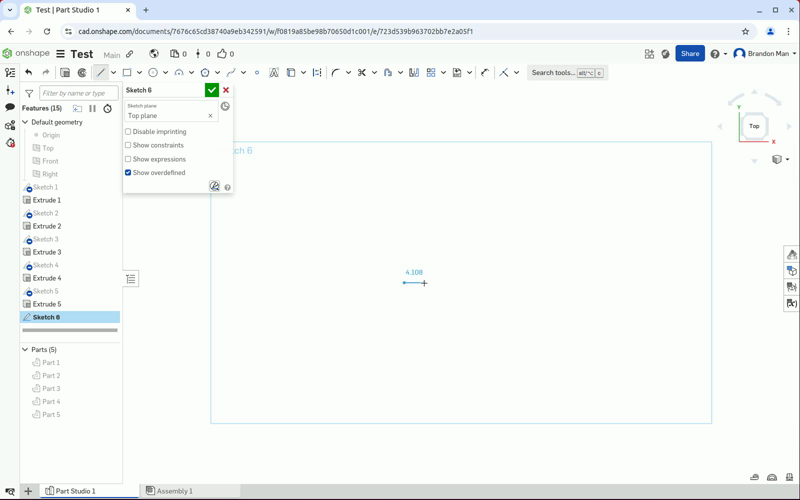
key(esc)
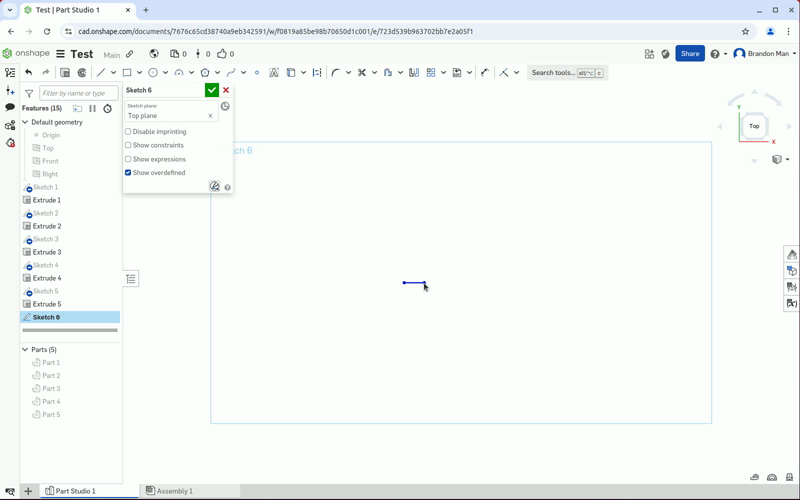
key(a)
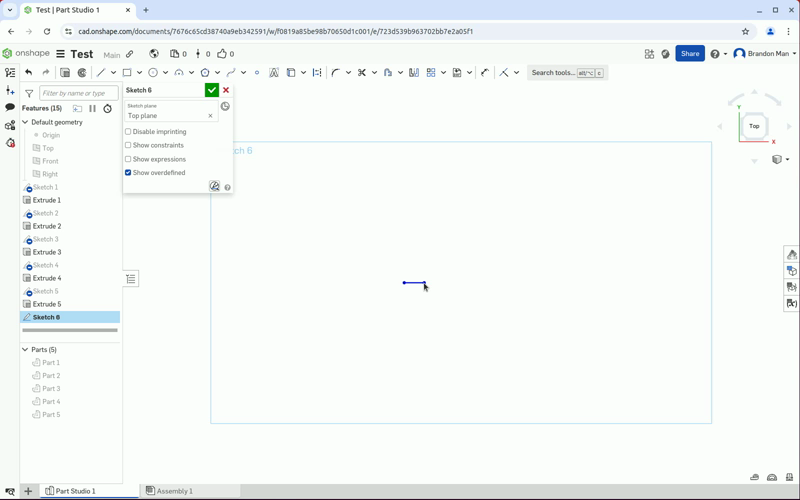
mouse_move(424, 282)
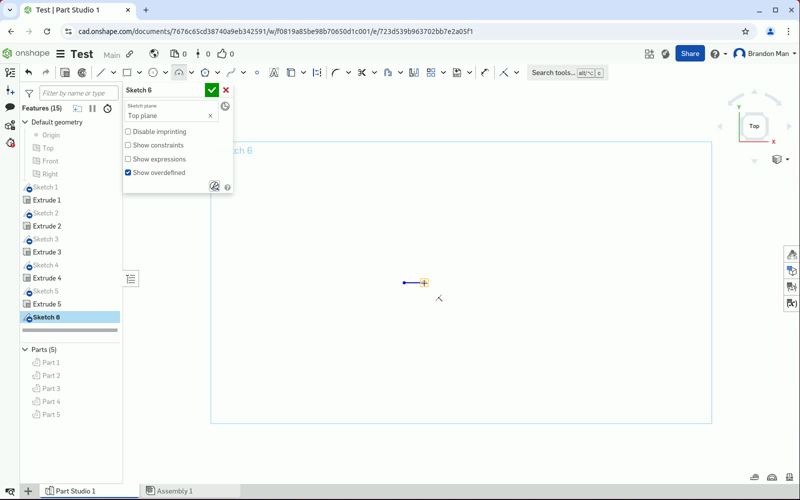
click(424, 282)
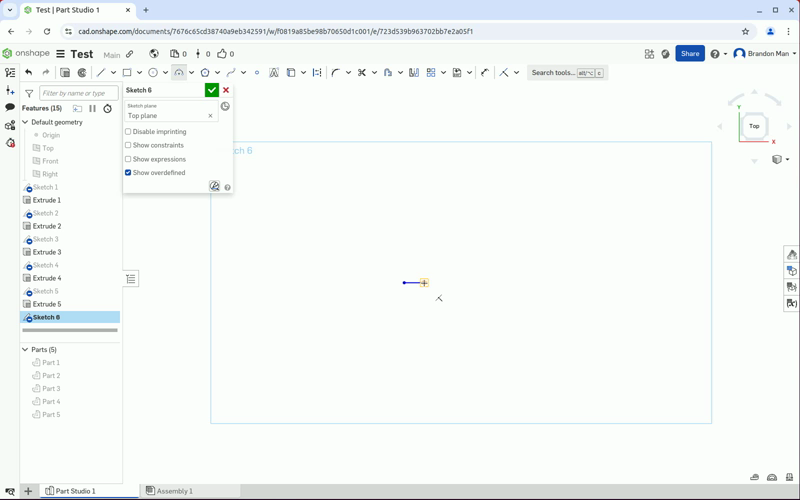
key_down(shift)
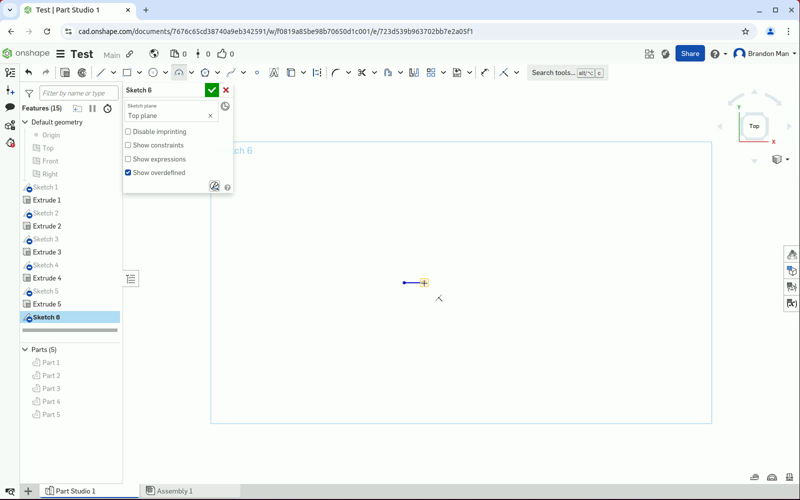
mouse_move(404, 263)
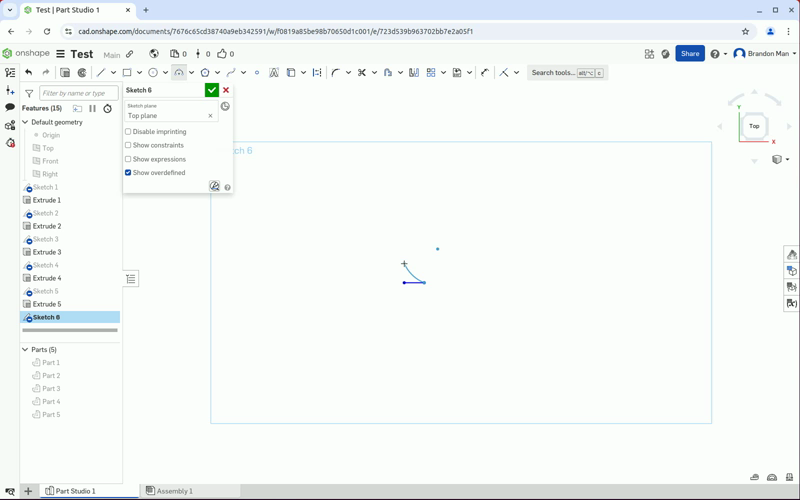
click(404, 263)
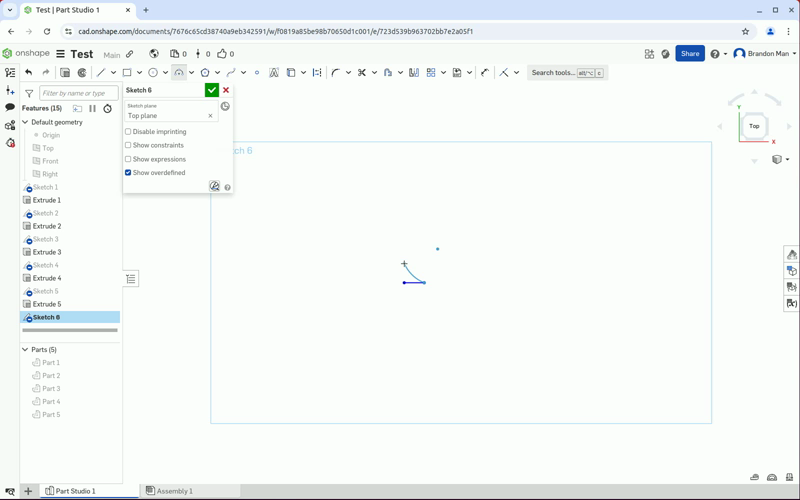
mouse_move(418, 269)
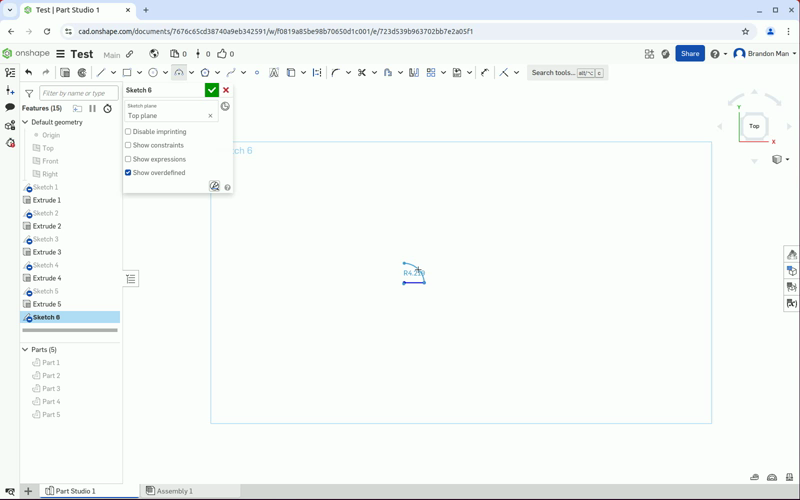
click(418, 269)
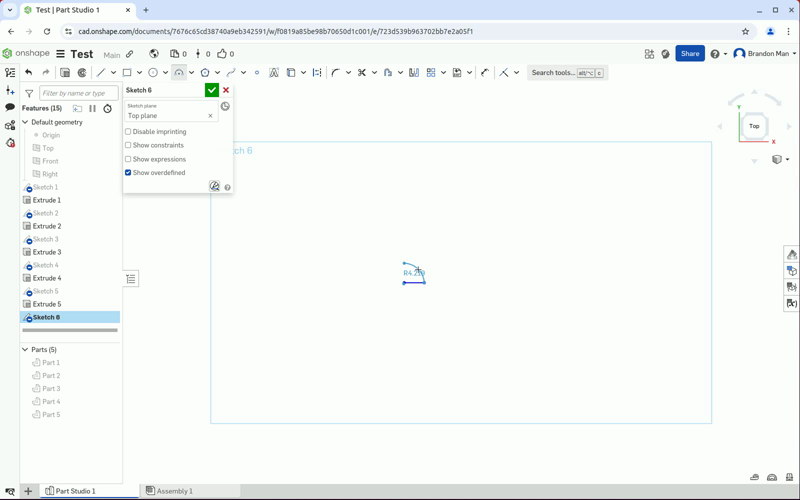
key_up(shift)
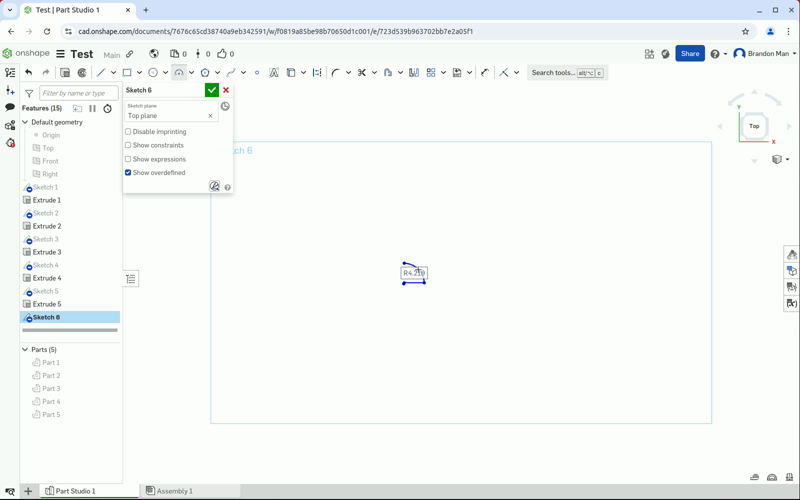
key(esc)
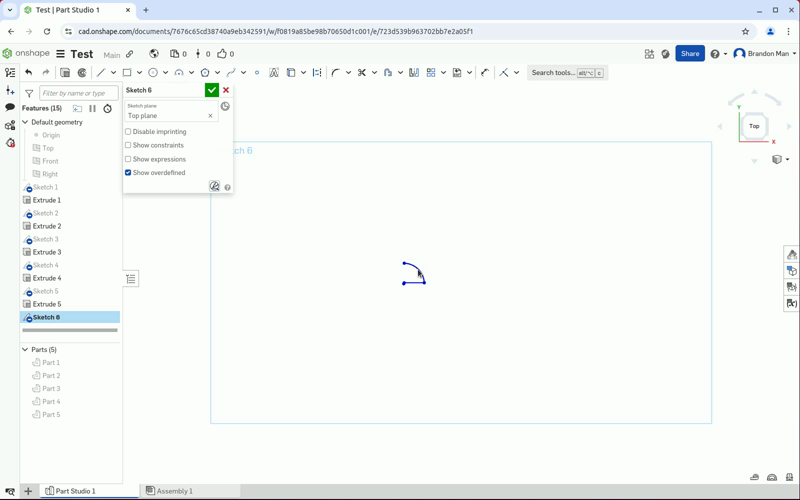
key(l)
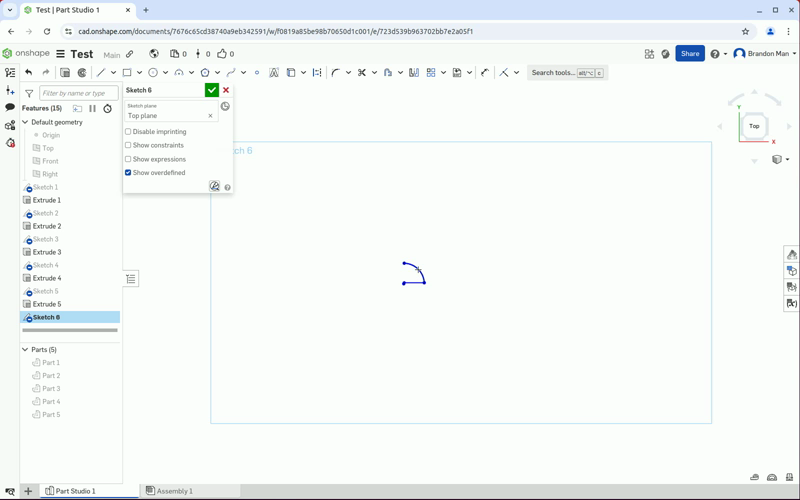
mouse_move(404, 263)
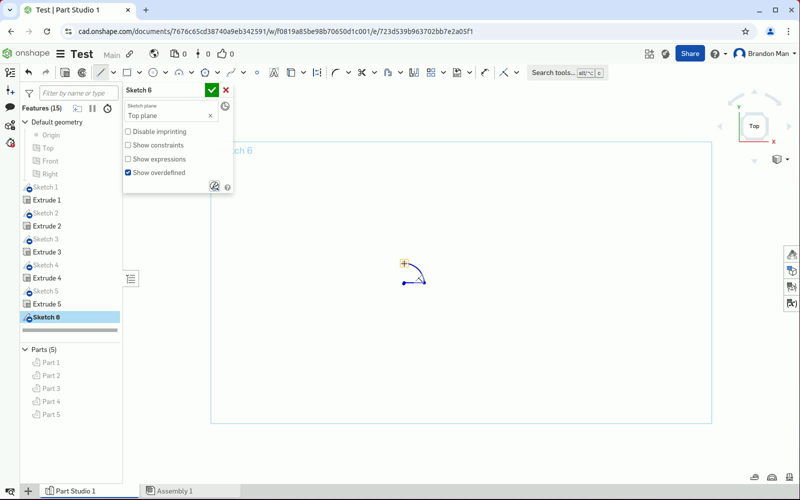
click(404, 263)
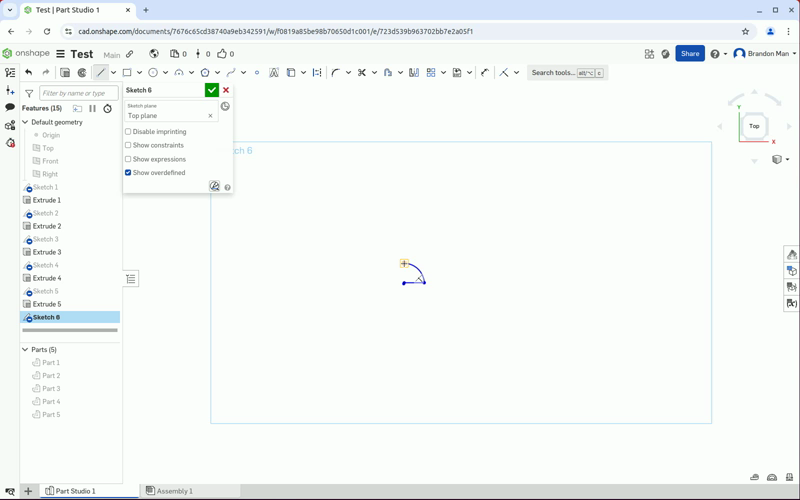
mouse_move(434, 263)
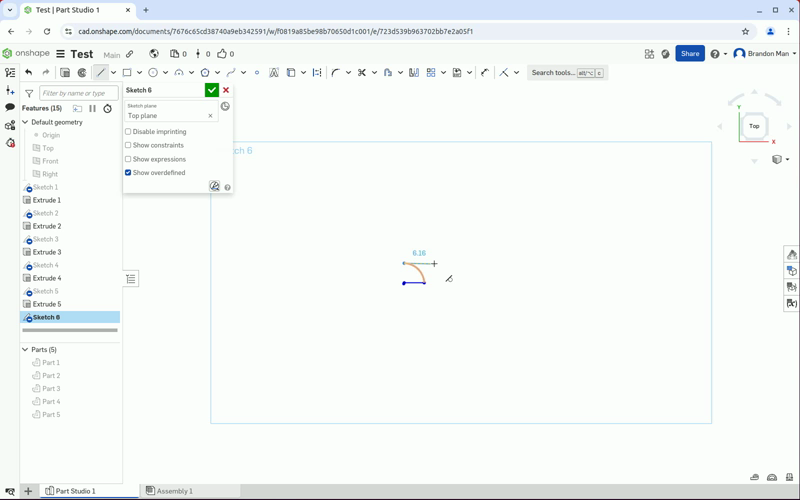
key_down(shift)
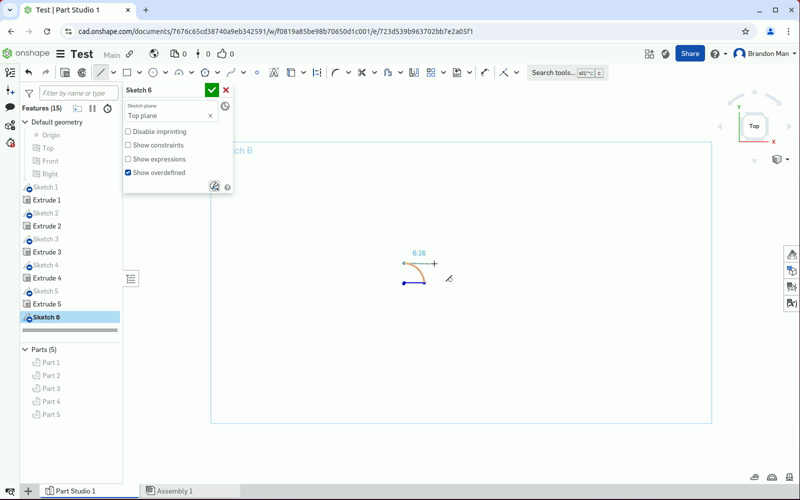
mouse_move(404, 282)
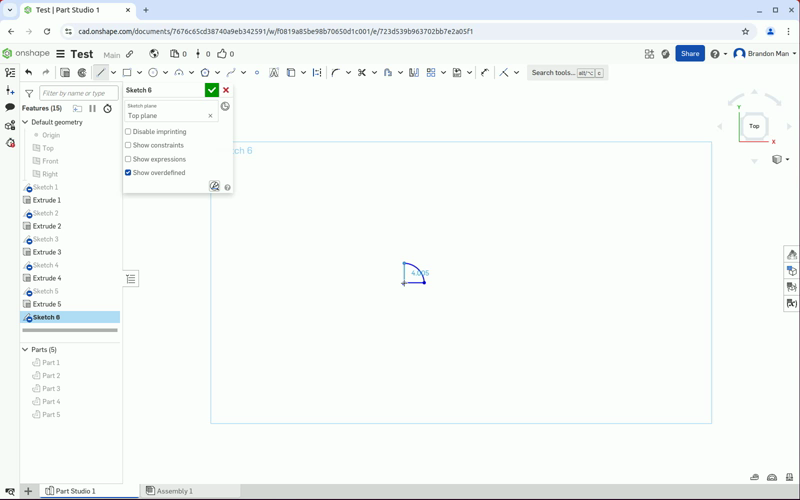
key_up(shift)
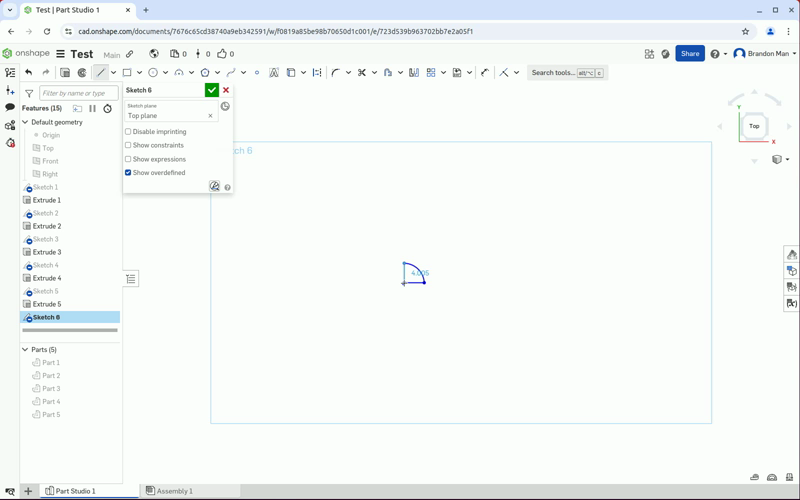
click(404, 282)
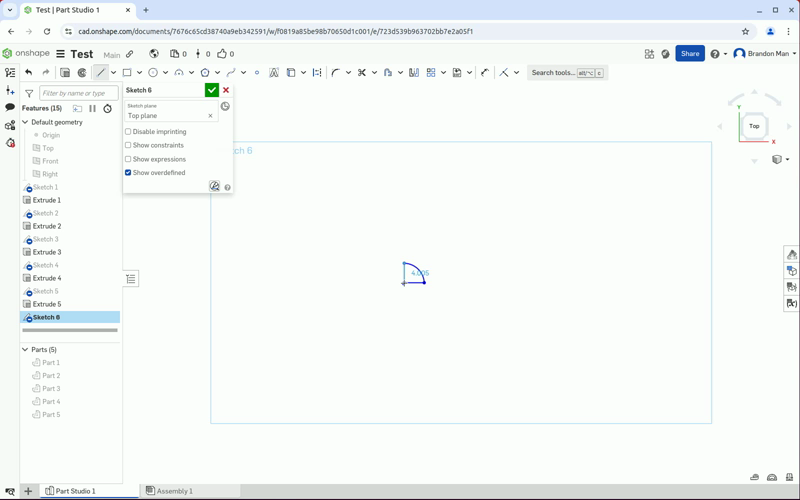
key(esc)
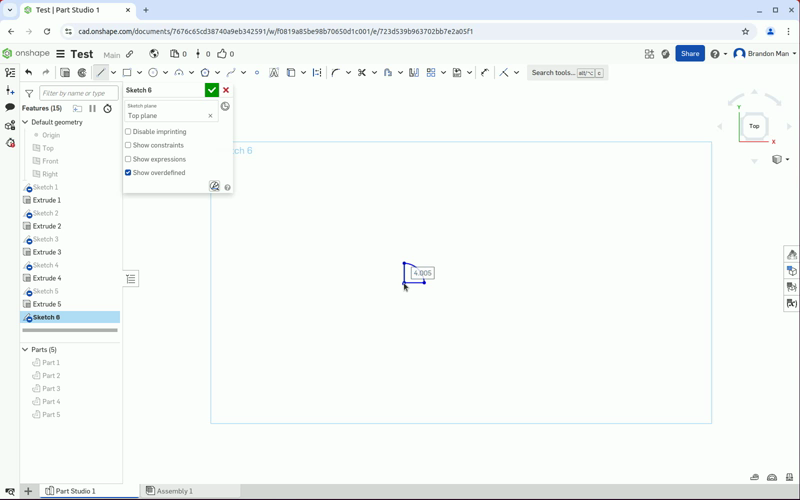
mouse_move(419, 271)
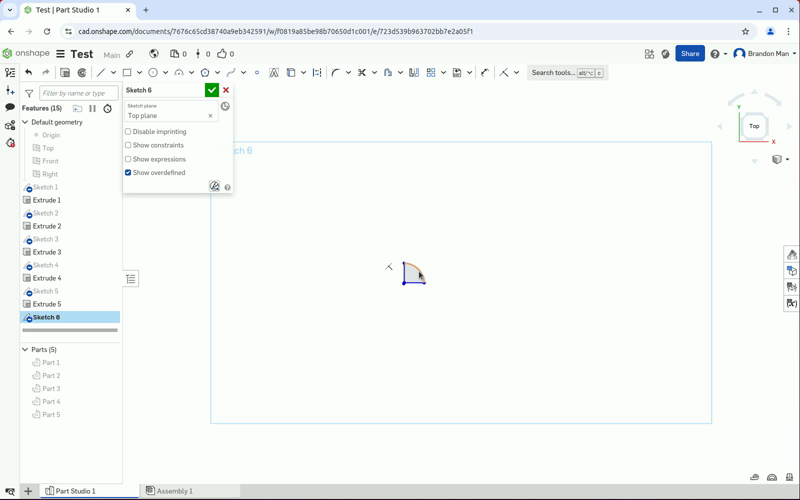
scroll(6)
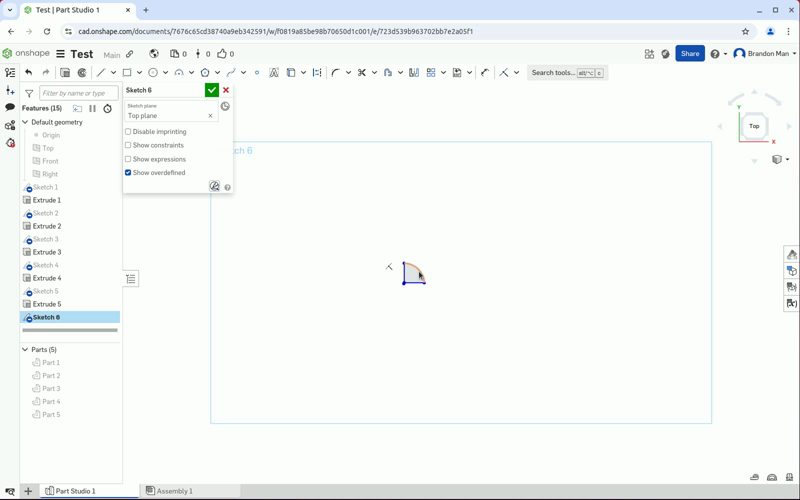
scroll(6)
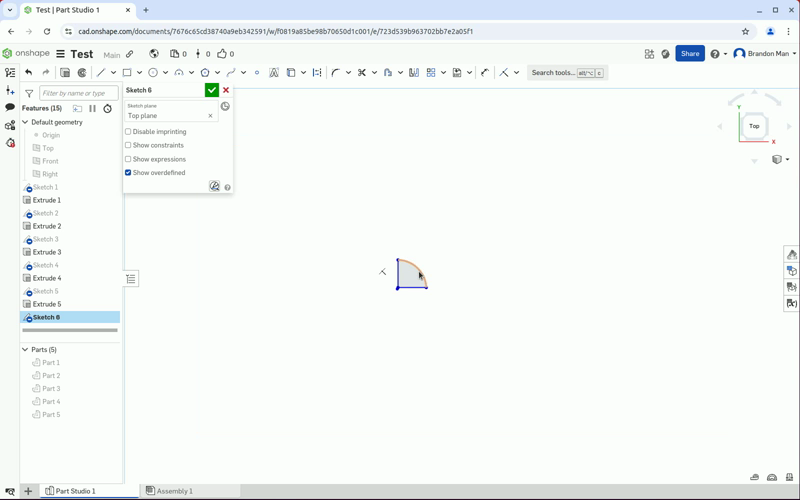
scroll(6)
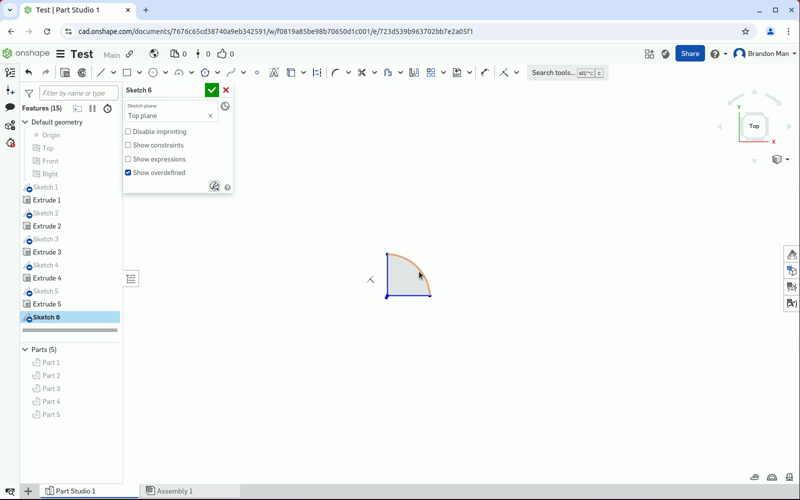
scroll(6)
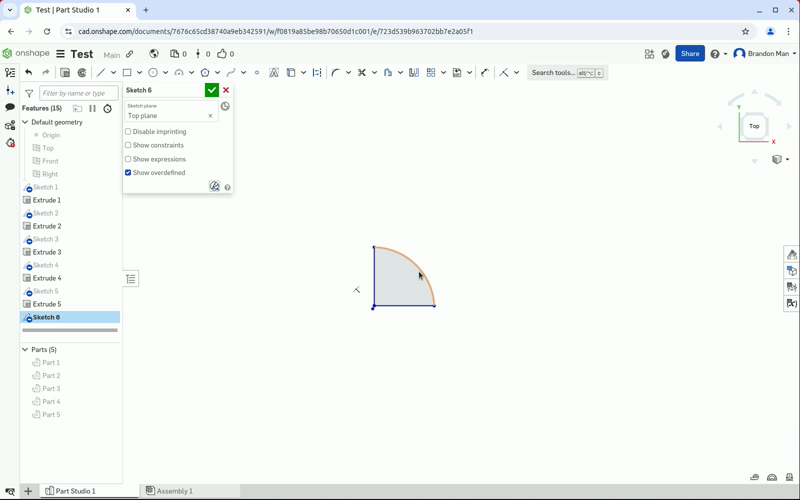
scroll(6)
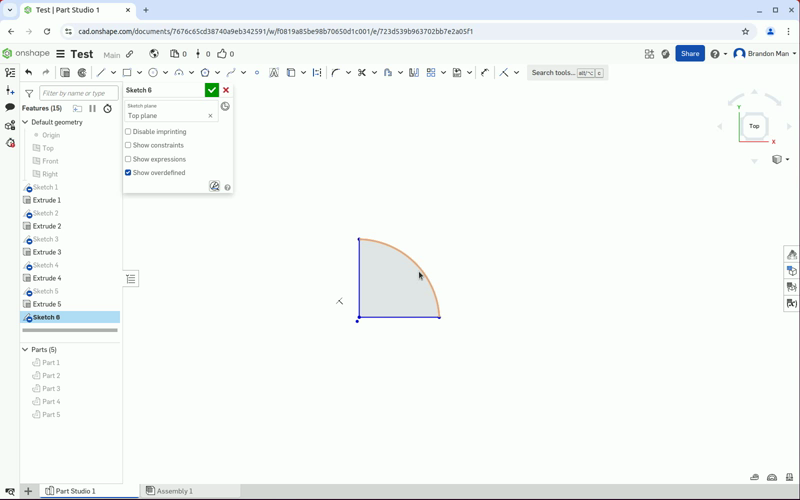
scroll(6)
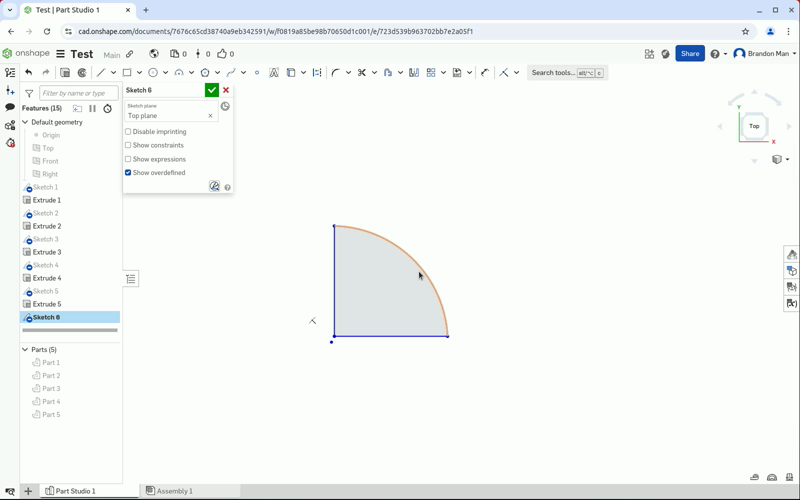
scroll(6)
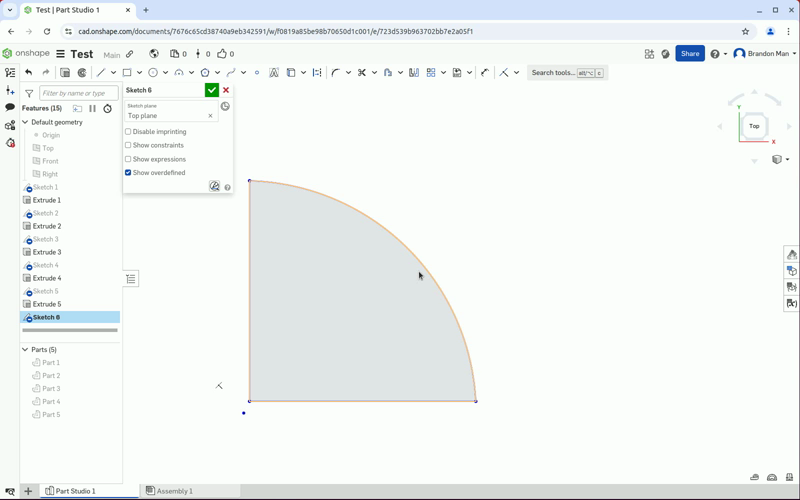
click(419, 271)
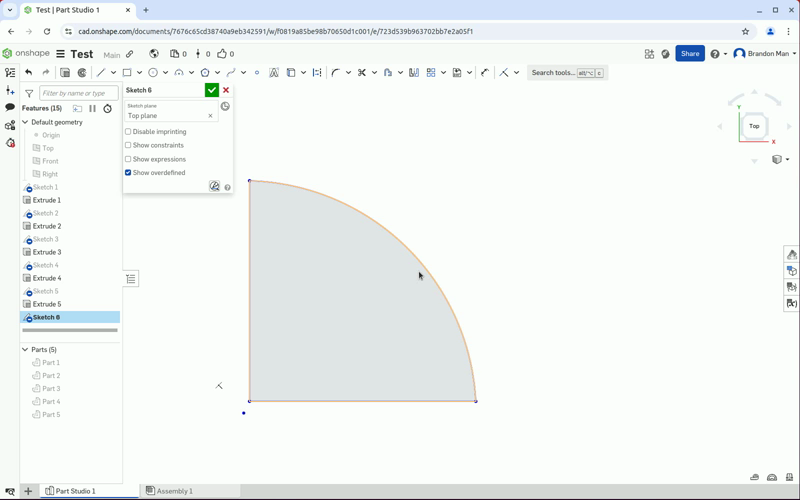
scroll(-6)
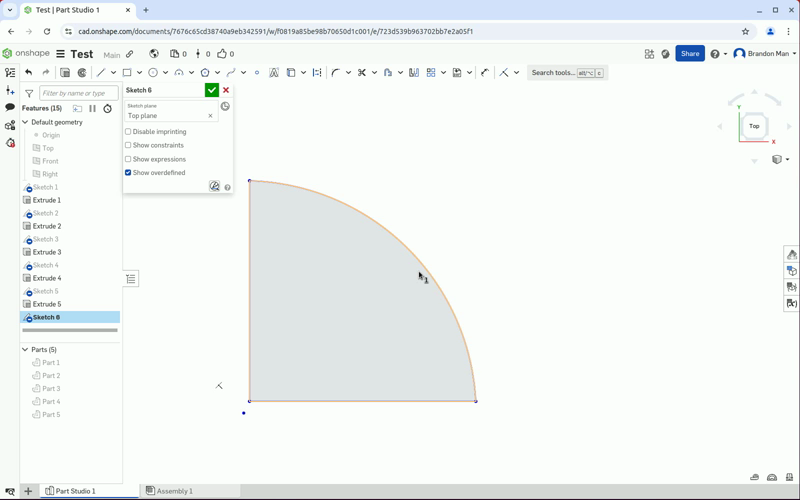
scroll(-6)
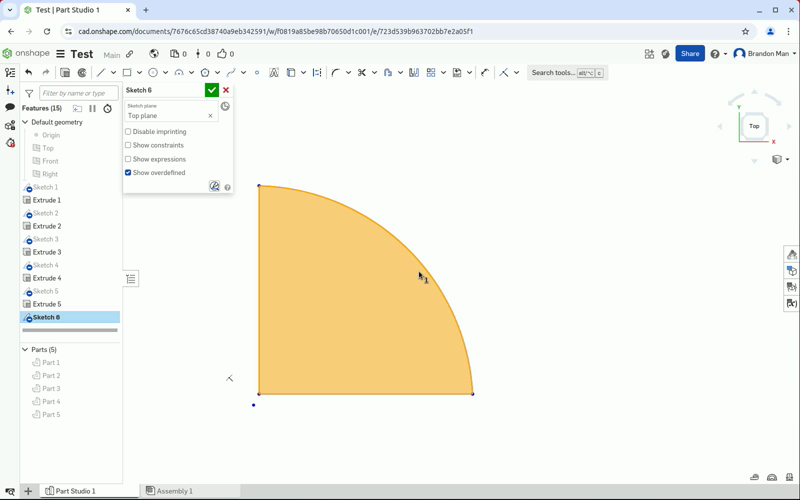
scroll(-6)
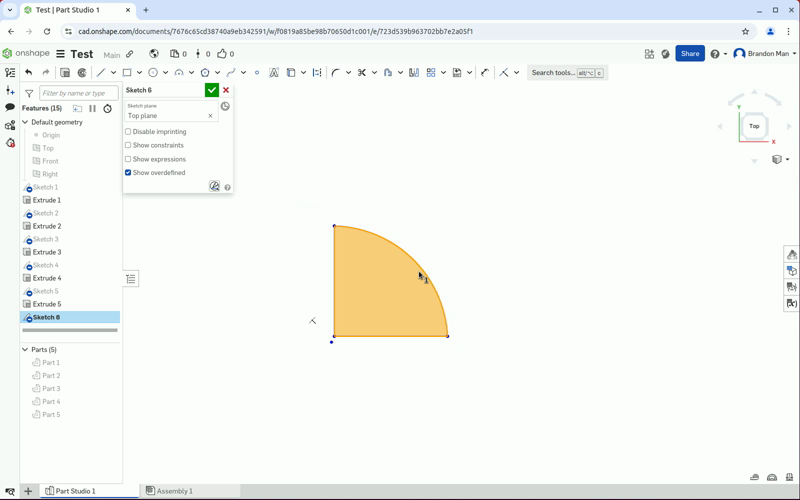
scroll(-6)
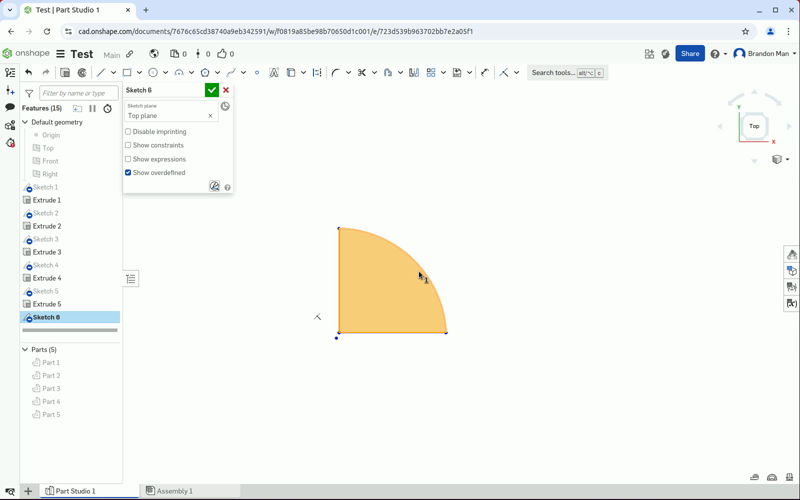
scroll(-6)
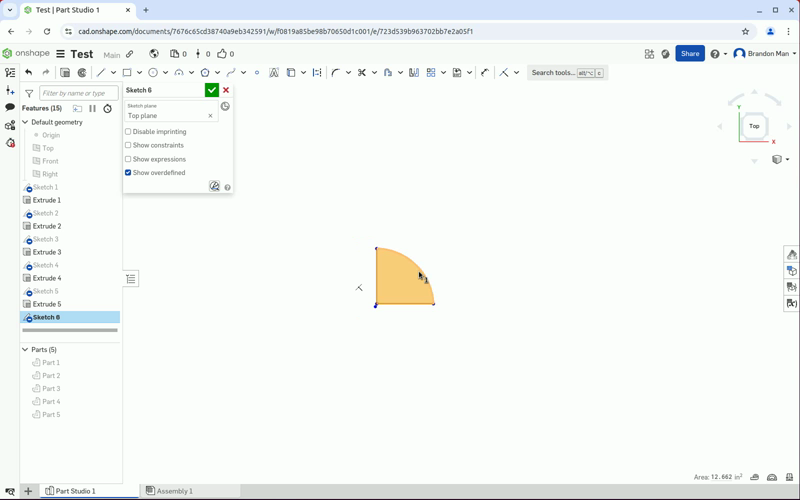
scroll(-6)
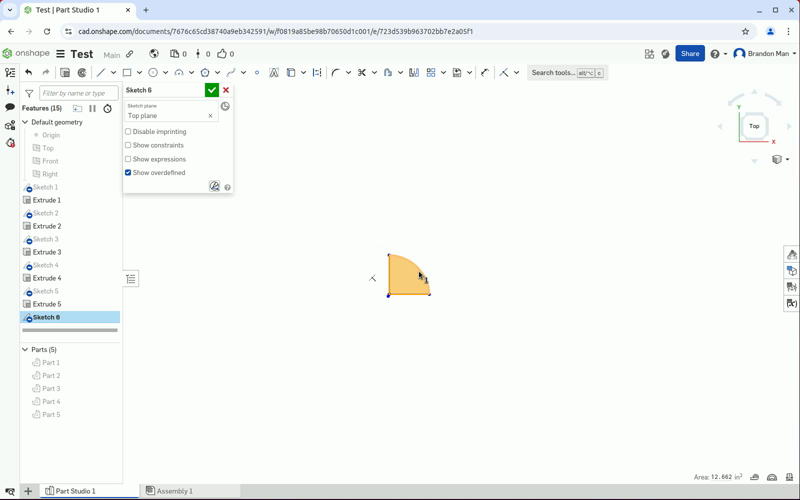
scroll(-6)
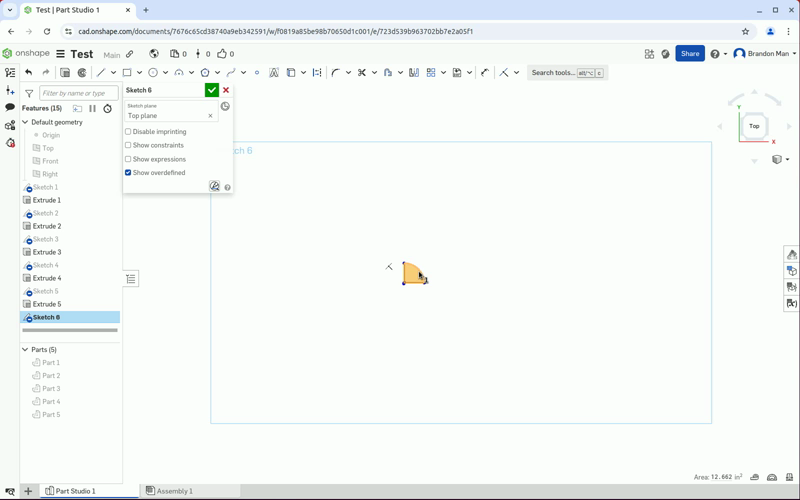
mouse_move(73, 352)
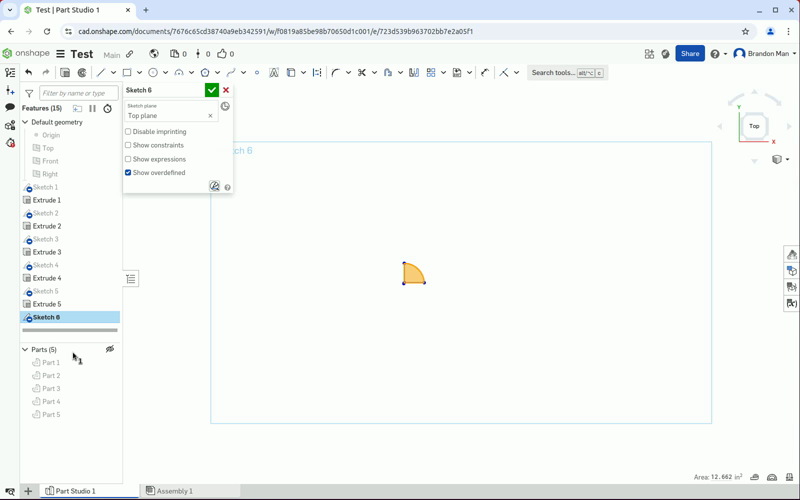
key(shift+y)
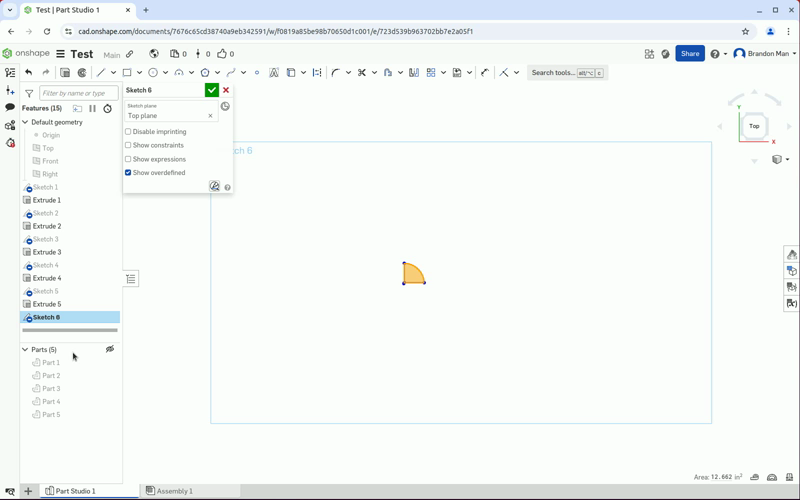
key(shift+e)
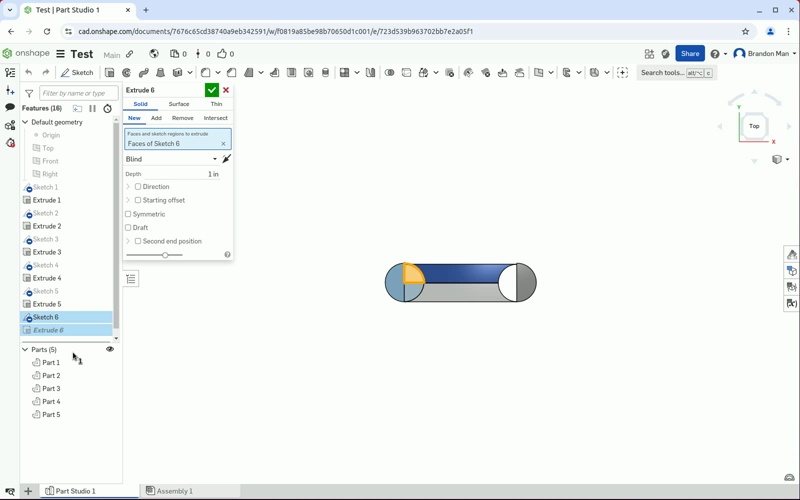
mouse_move(143, 106)
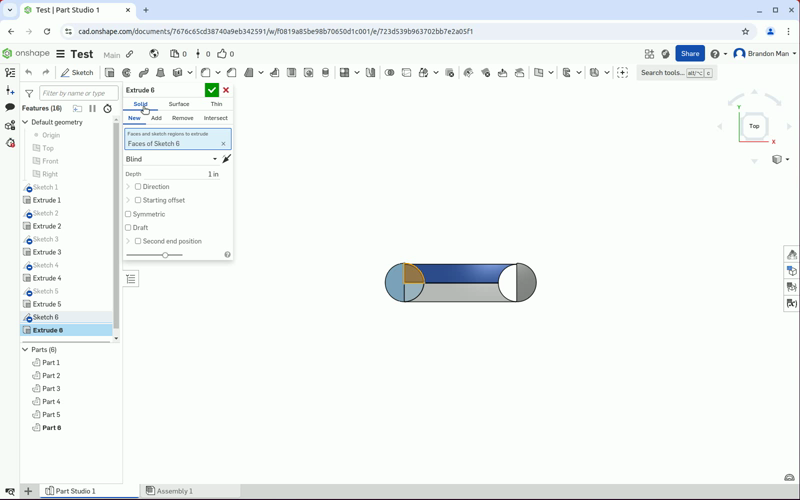
click(143, 106)
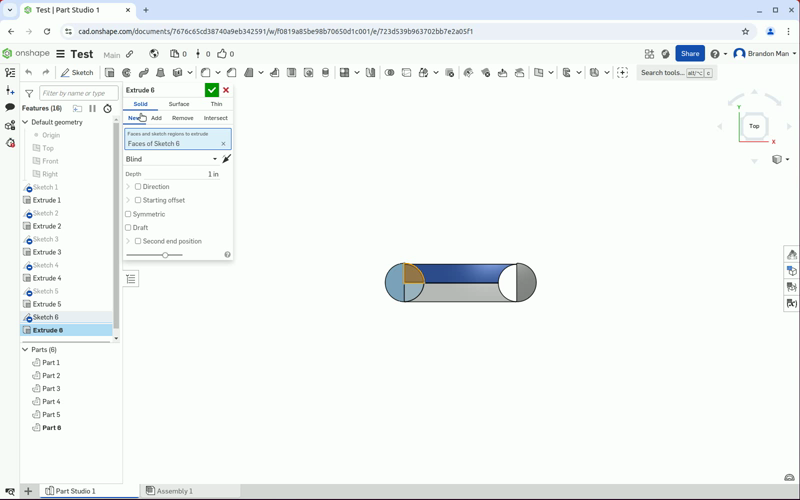
mouse_move(137, 120)
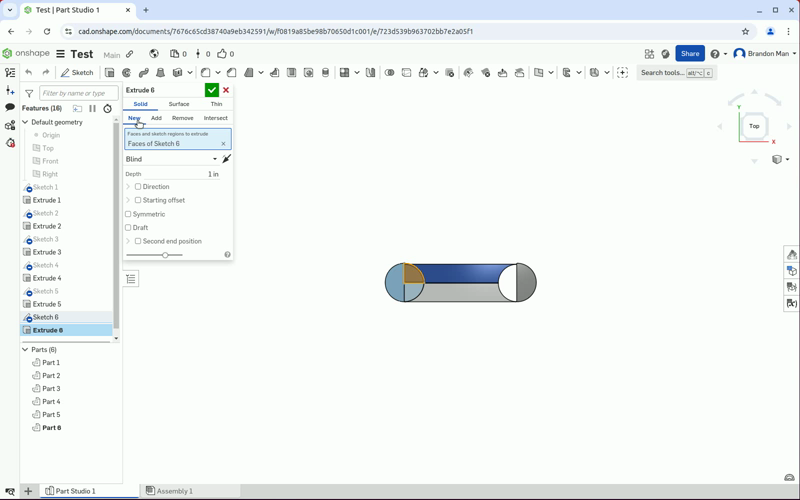
click(137, 120)
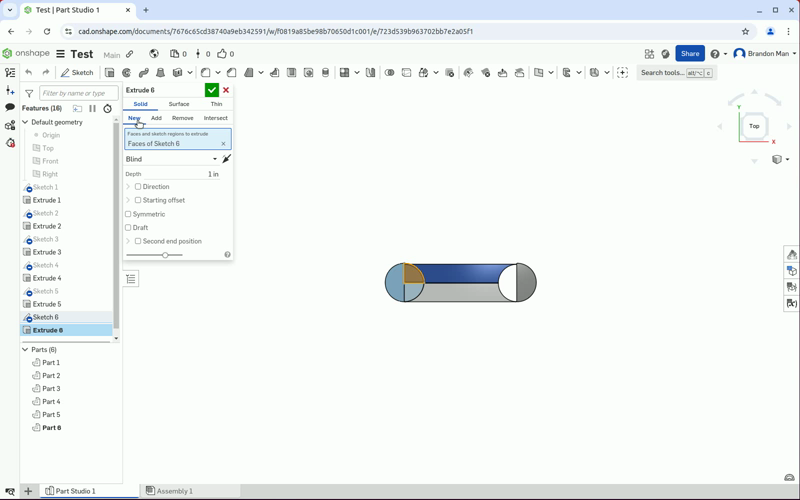
key(tab, 4)
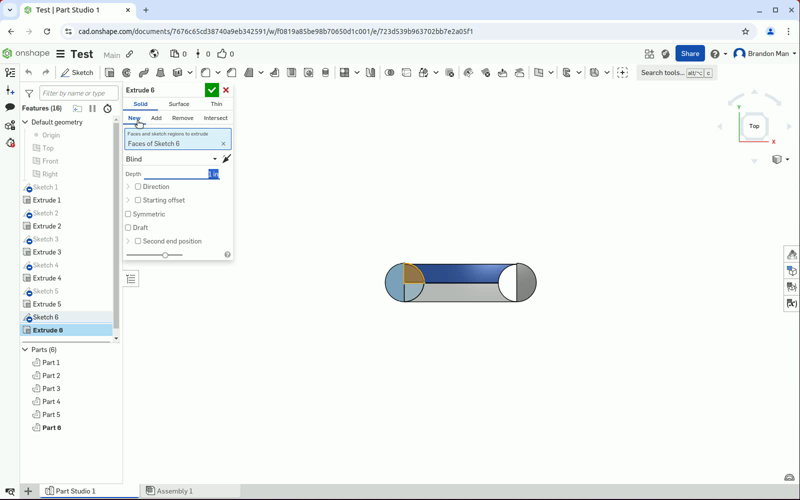
text(46.216)
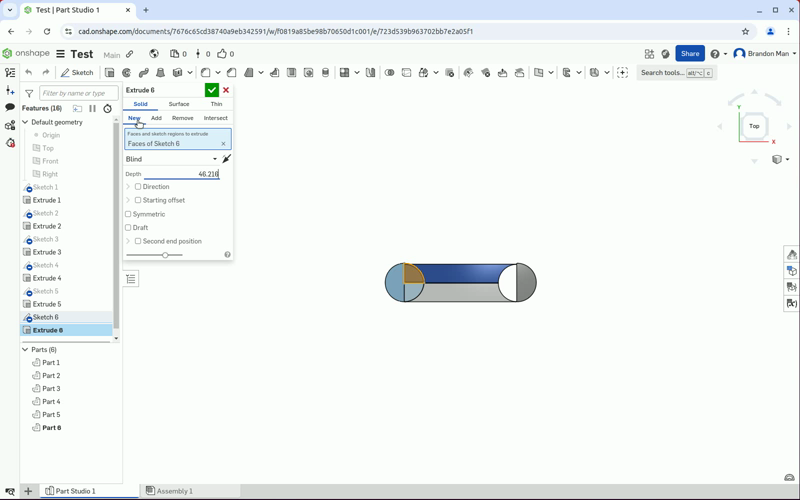
key(tab, 3)
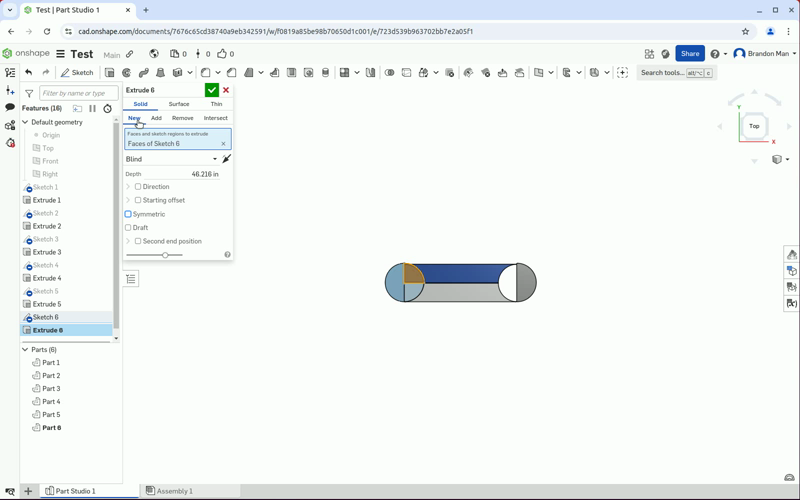
key(space)
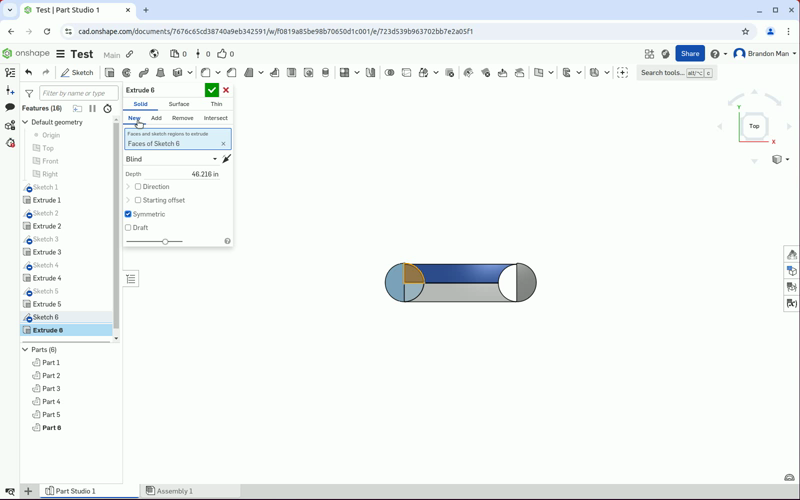
key(enter)
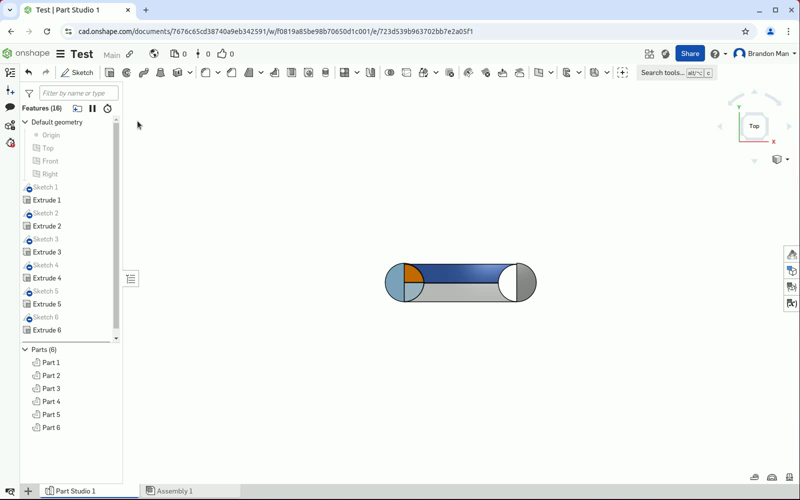
key(shift+h)
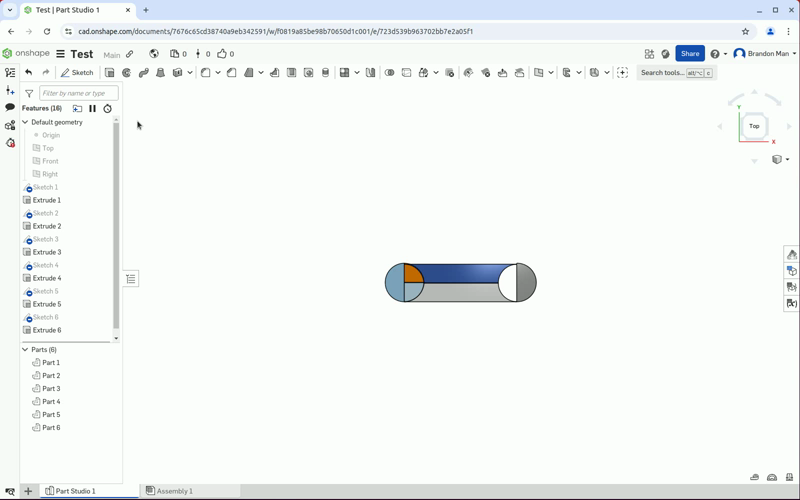
key(shift+h)
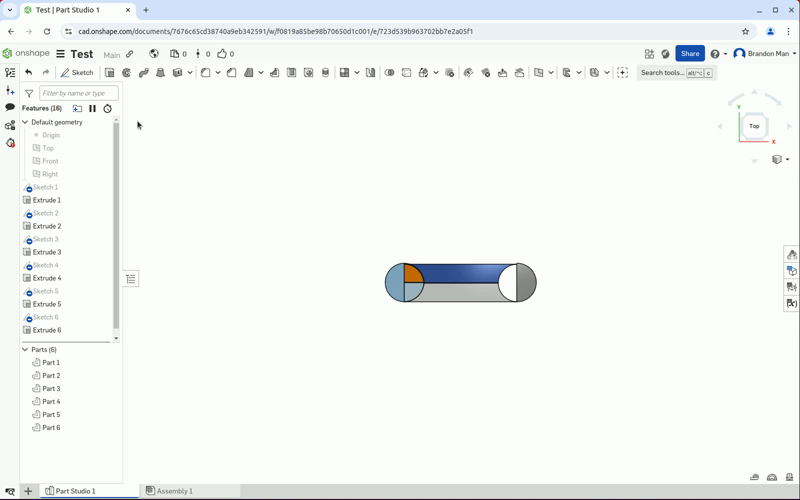
mouse_move(69, 189)
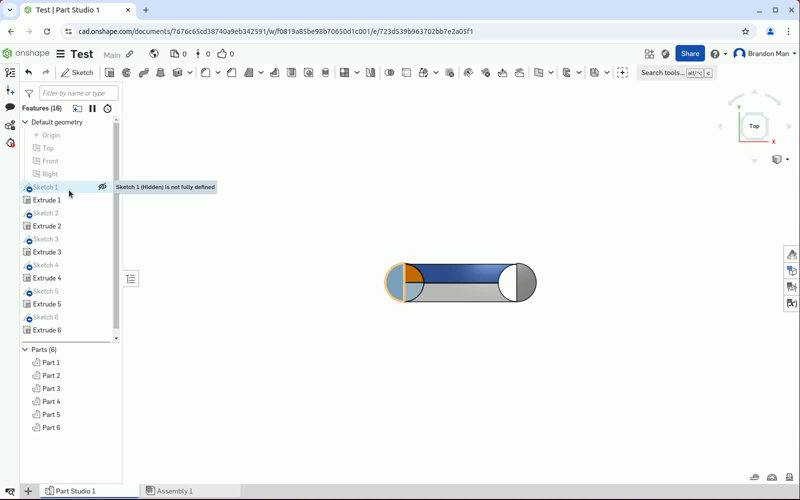
click(69, 189)
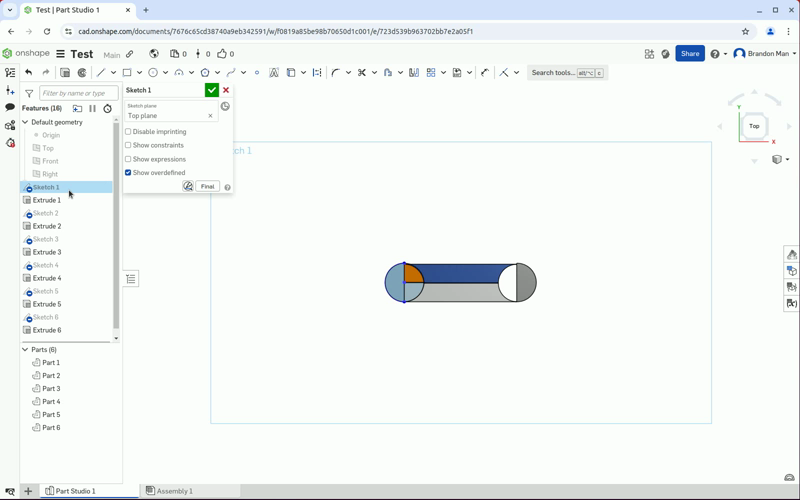
mouse_move(229, 92)
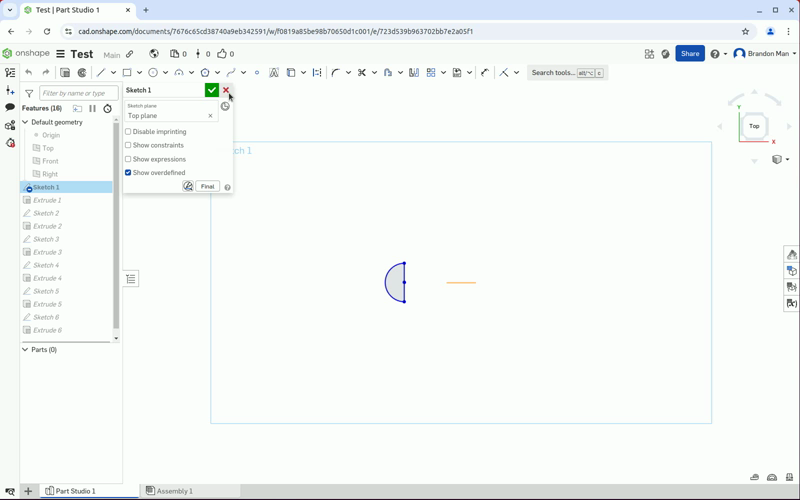
click(229, 92)
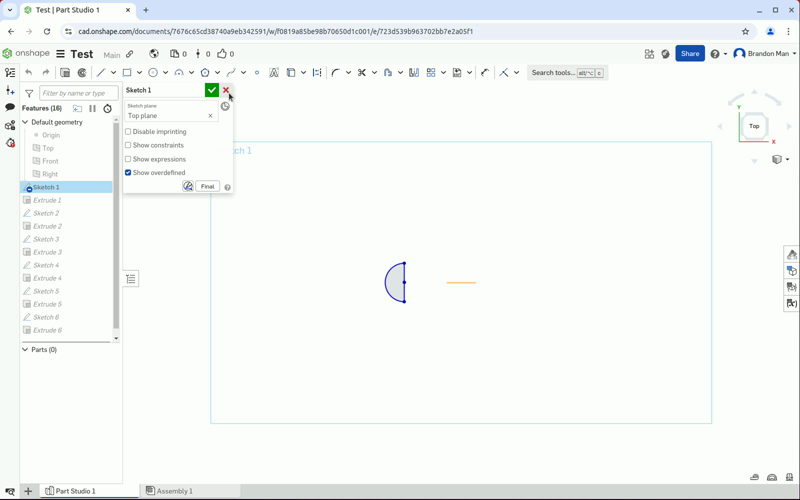
key(shift+s)
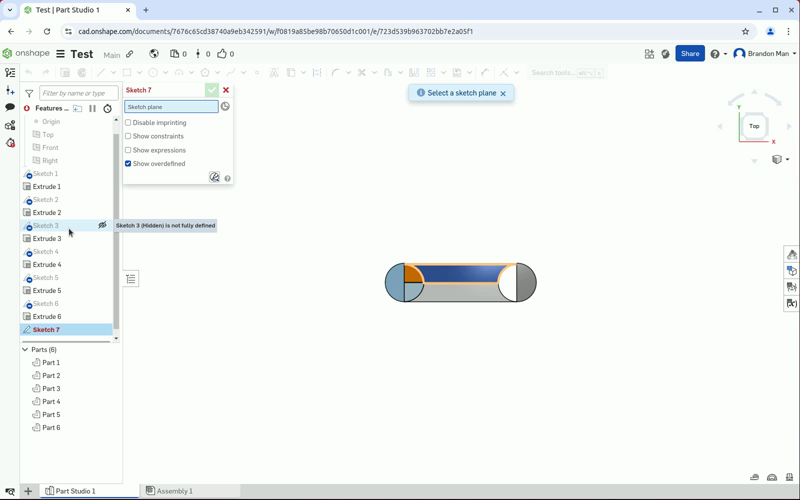
scroll(3)
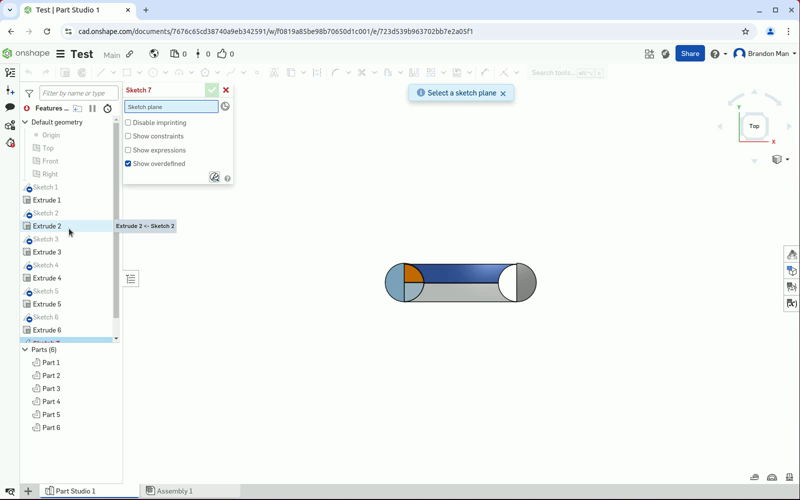
mouse_move(69, 150)
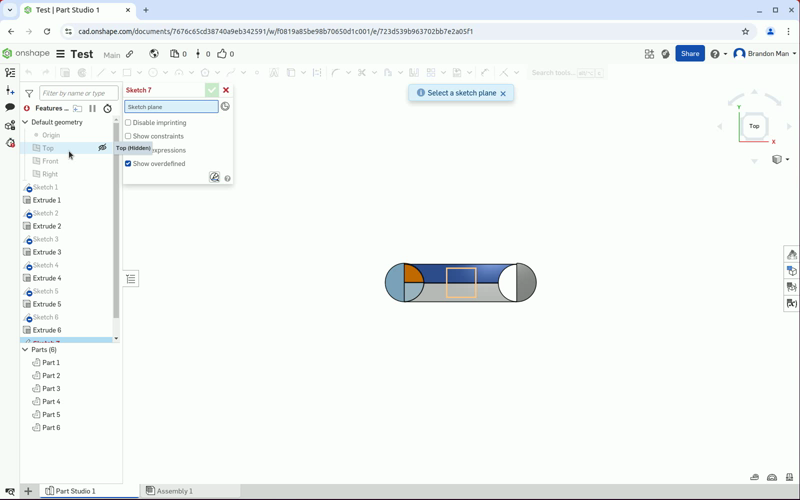
click(69, 150)
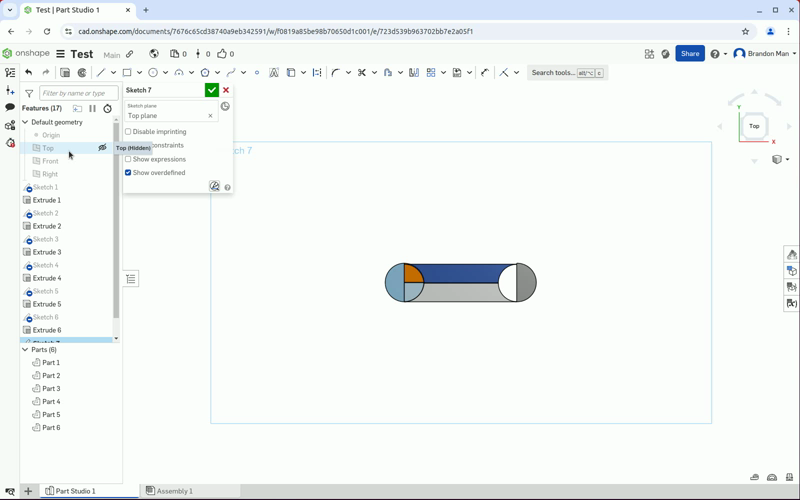
mouse_move(73, 352)
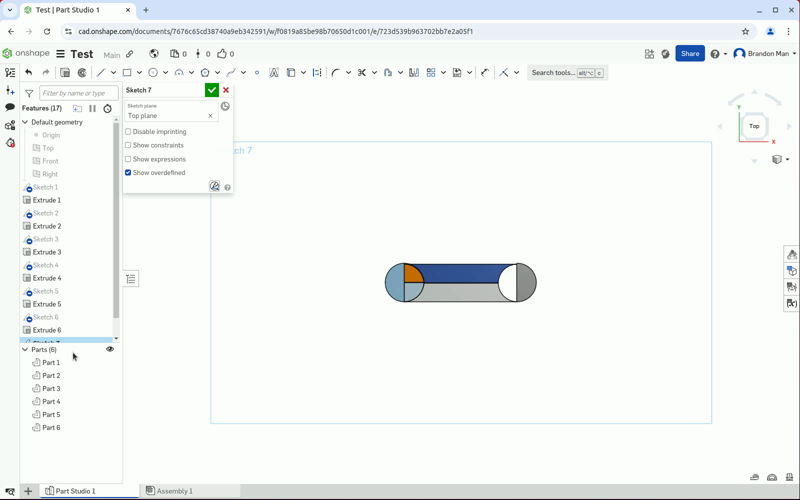
key(y)
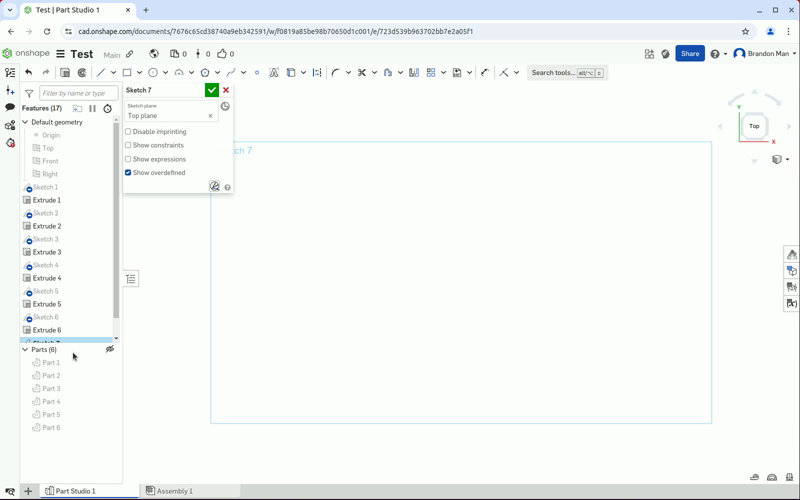
key(l)
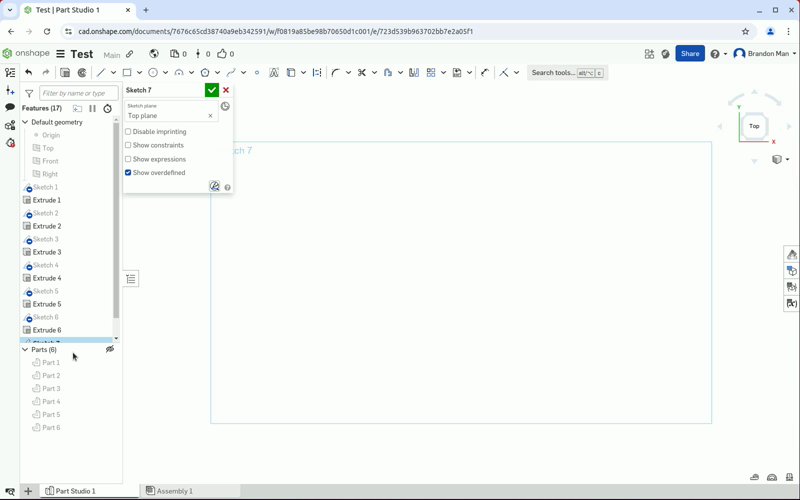
key_down(shift)
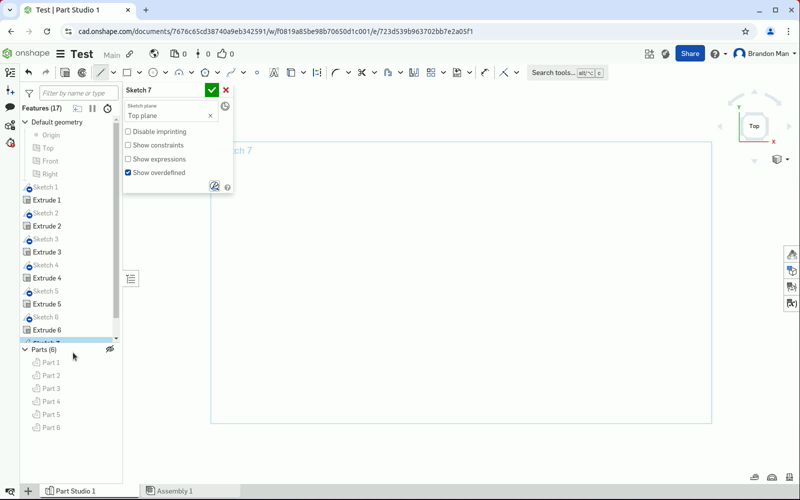
mouse_move(498, 282)
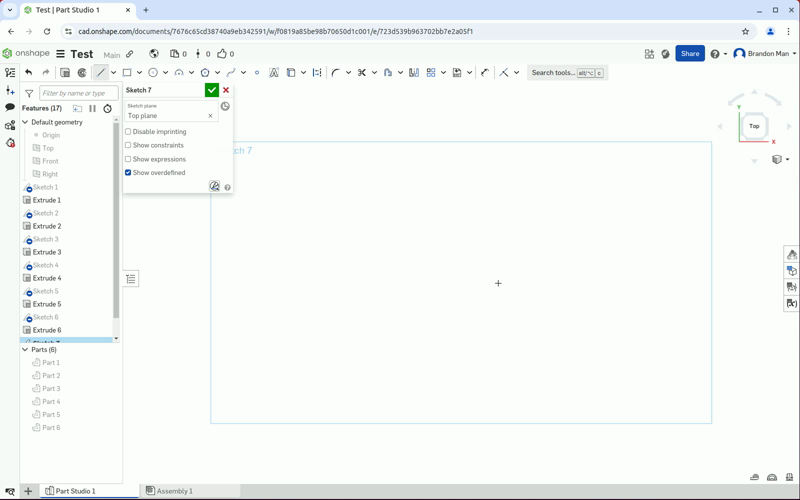
click(498, 282)
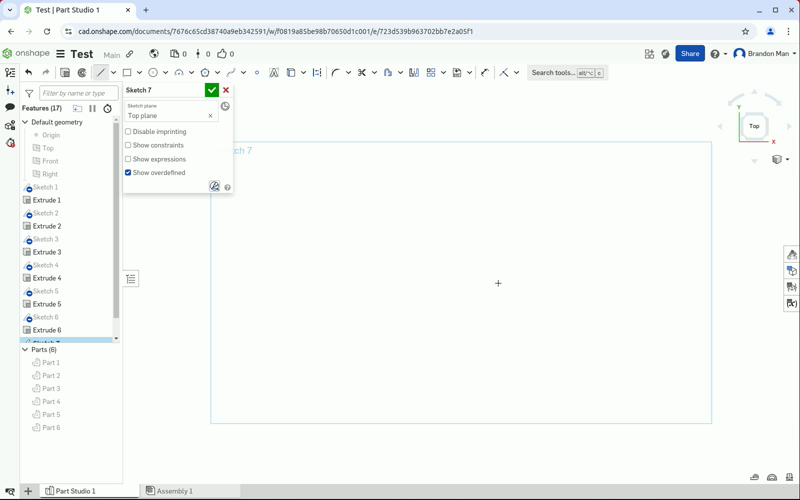
key_up(shift)
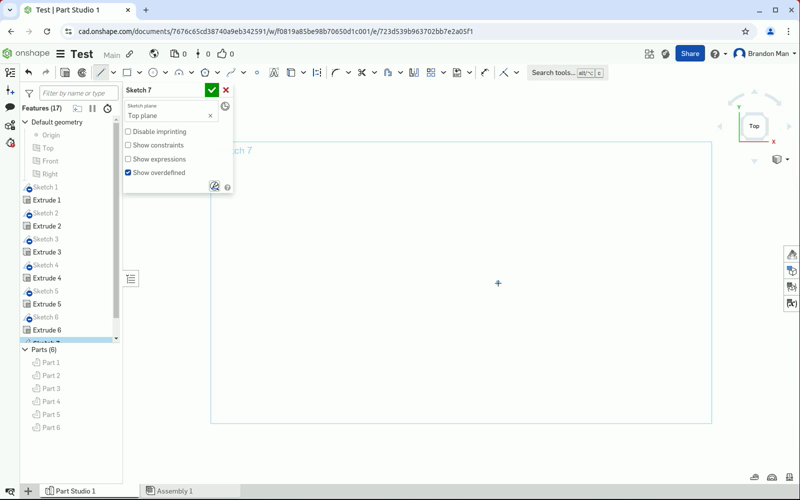
key_down(shift)
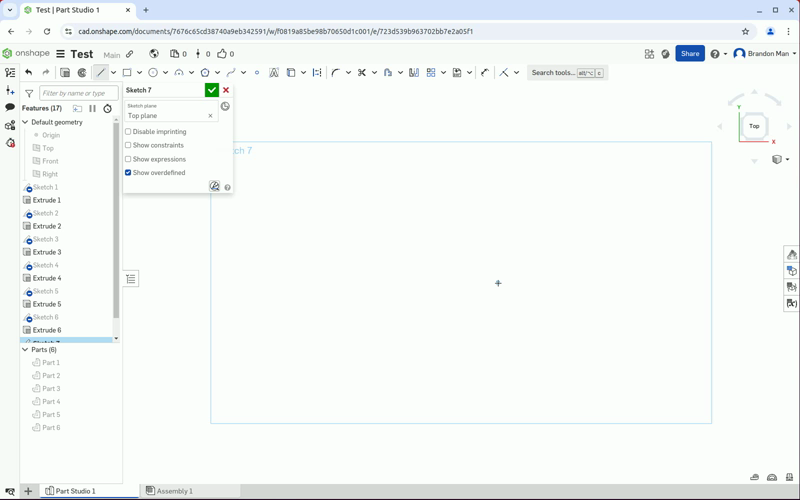
mouse_move(528, 282)
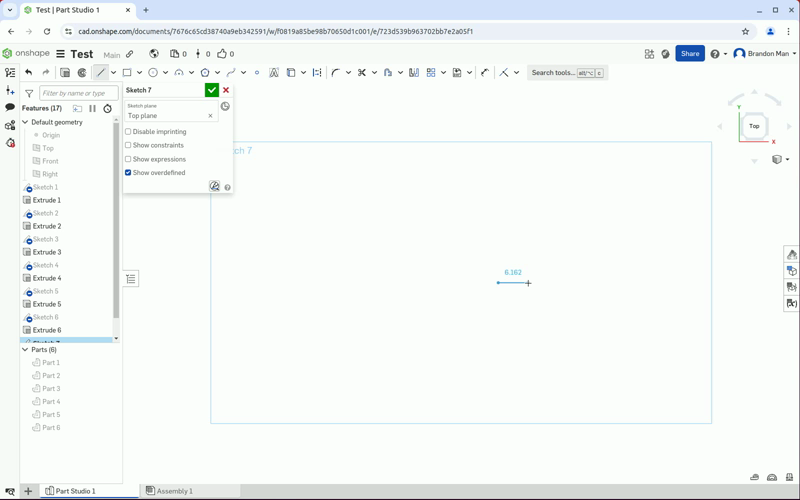
mouse_move(518, 282)
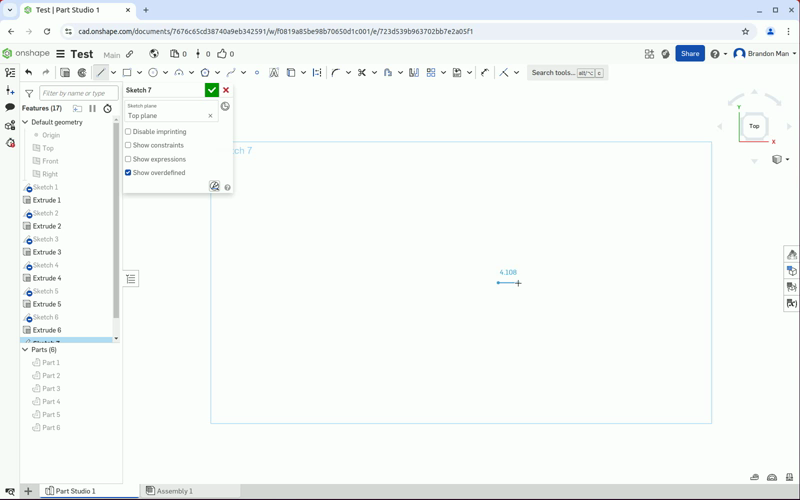
click(518, 282)
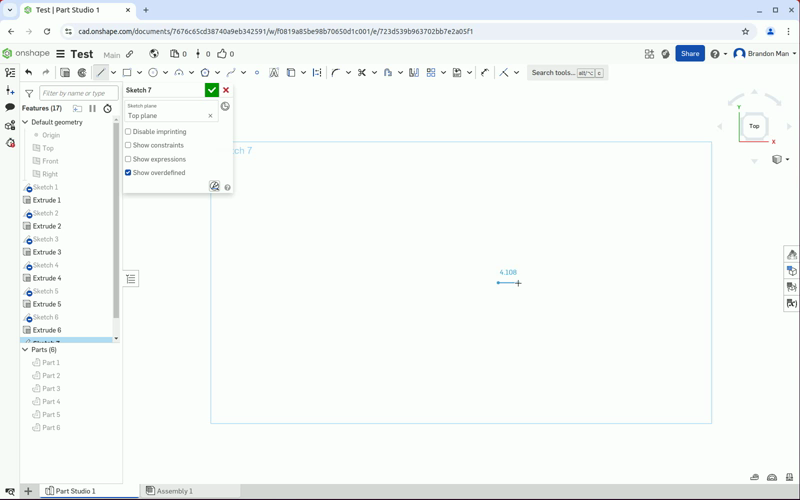
key_up(shift)
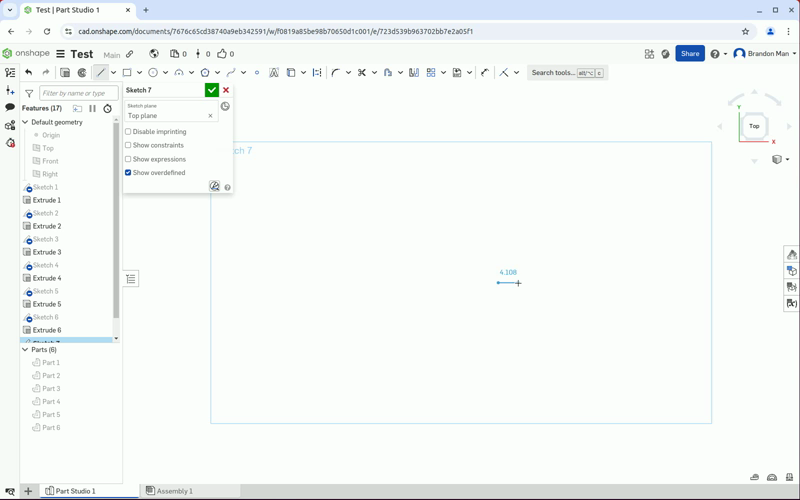
key_down(shift)
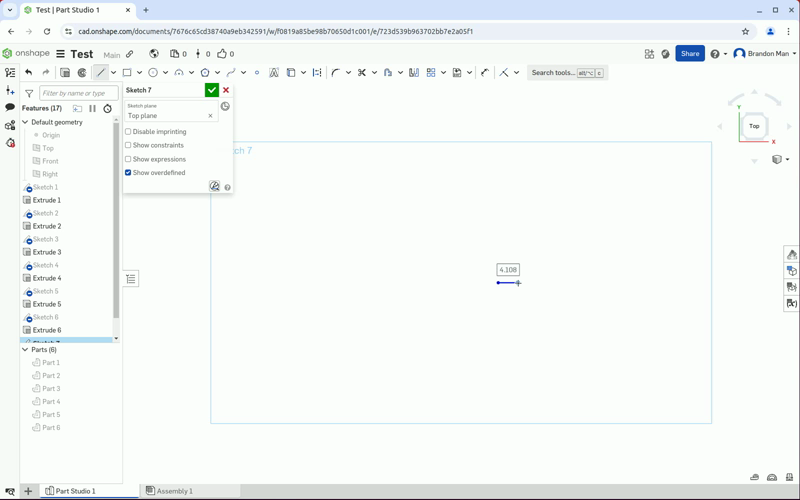
mouse_move(548, 282)
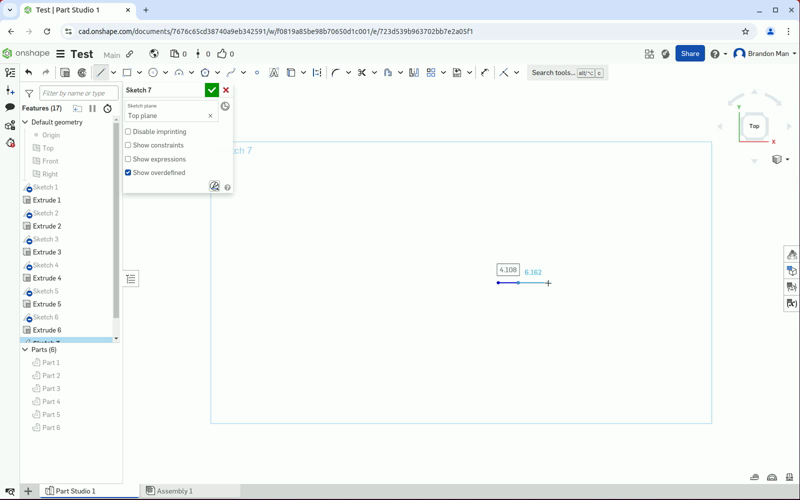
mouse_move(518, 263)
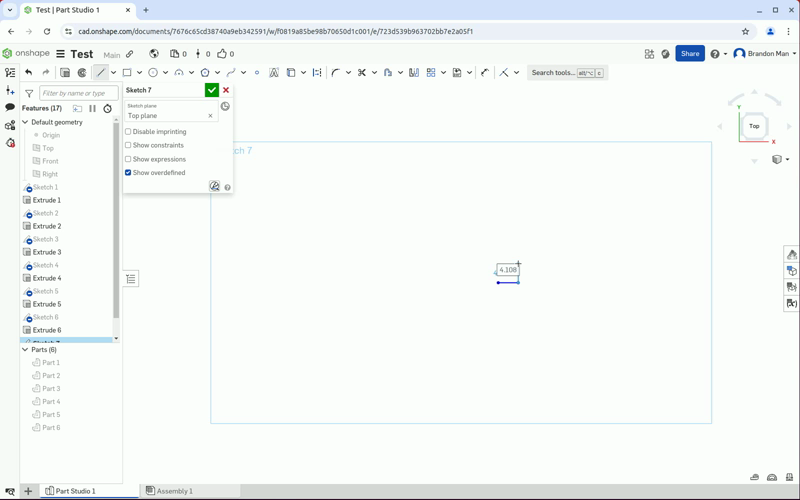
click(518, 263)
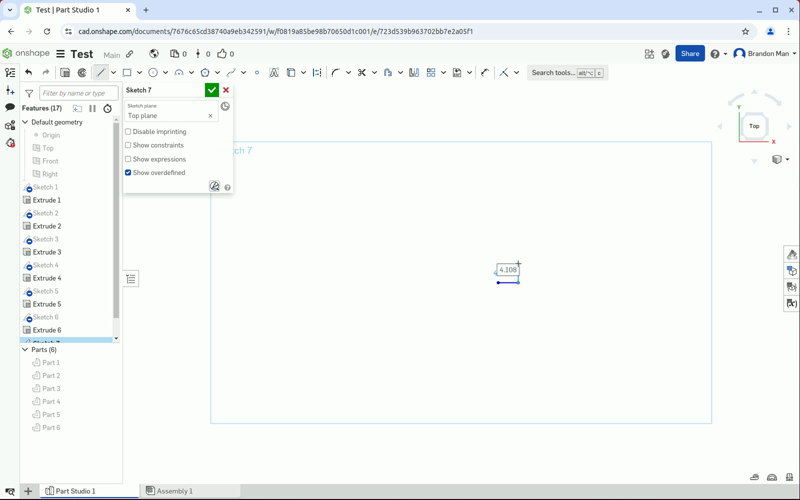
key_up(shift)
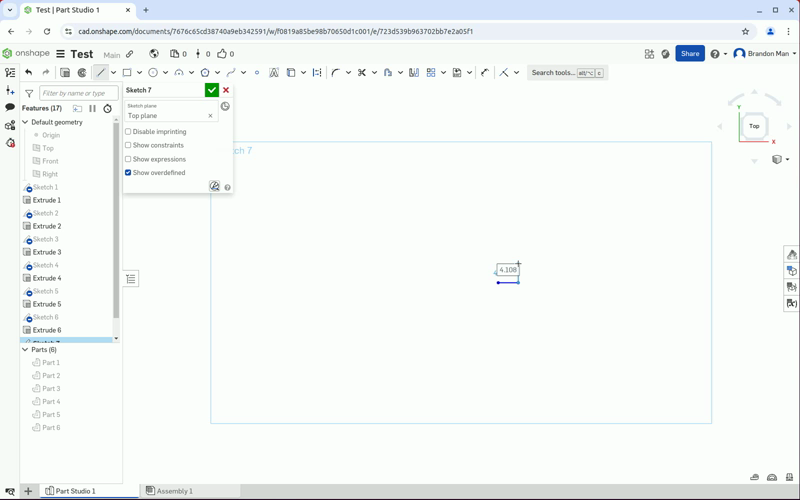
key(esc)
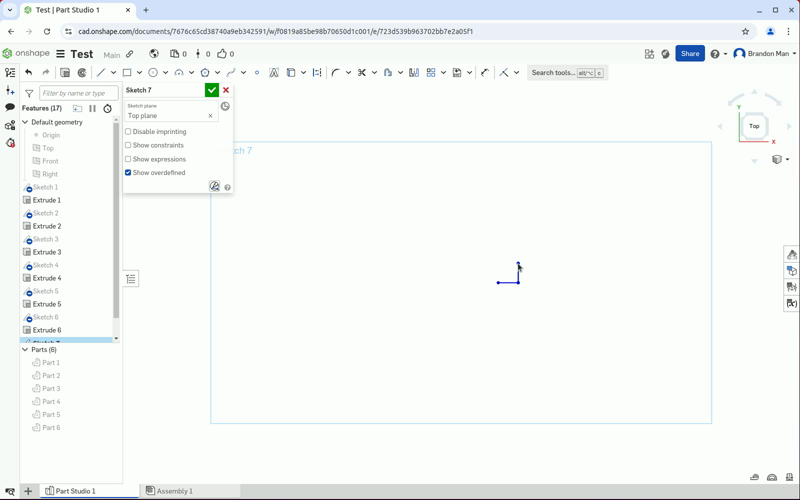
key(a)
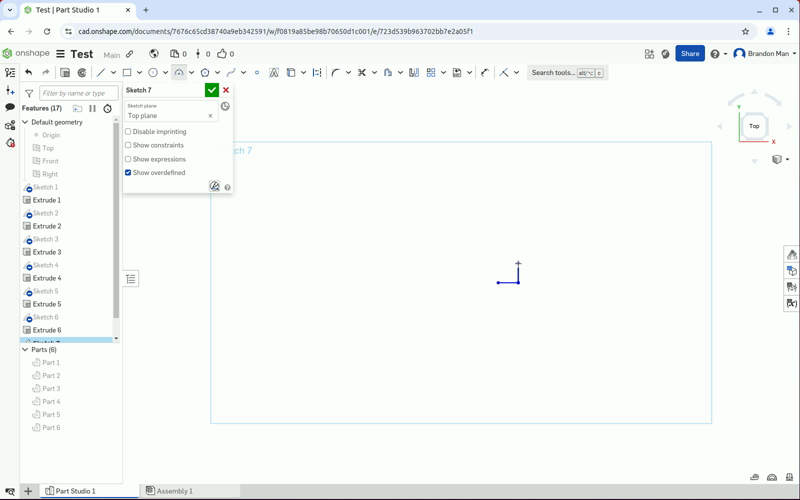
mouse_move(518, 263)
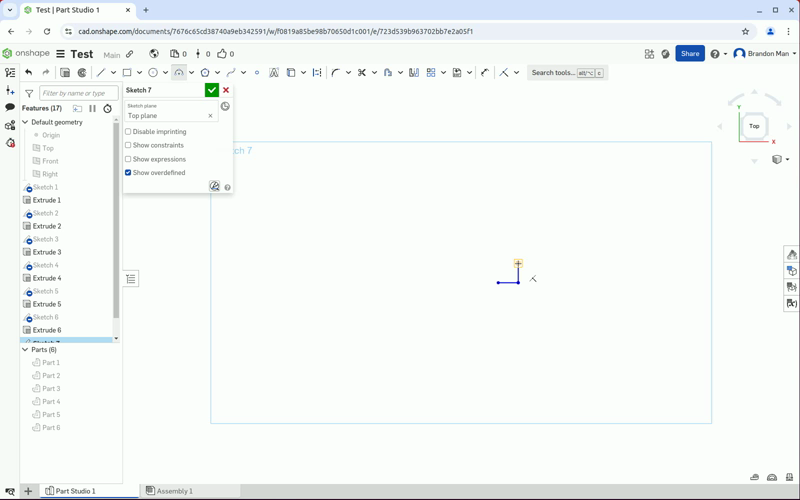
click(518, 263)
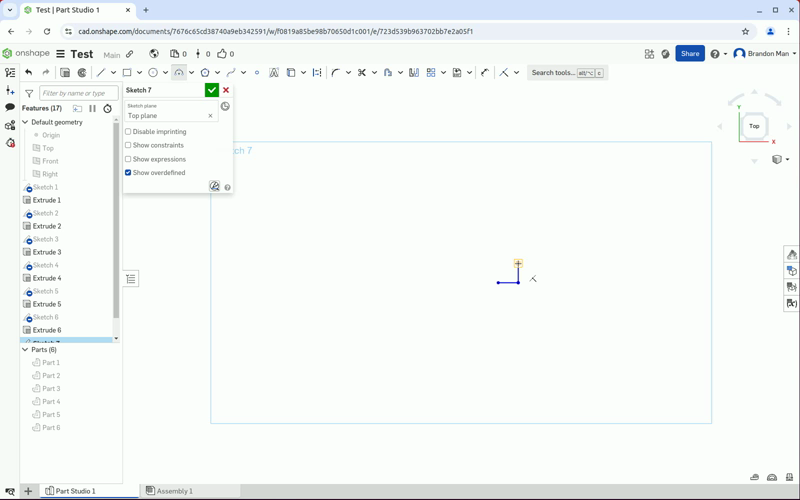
mouse_move(498, 282)
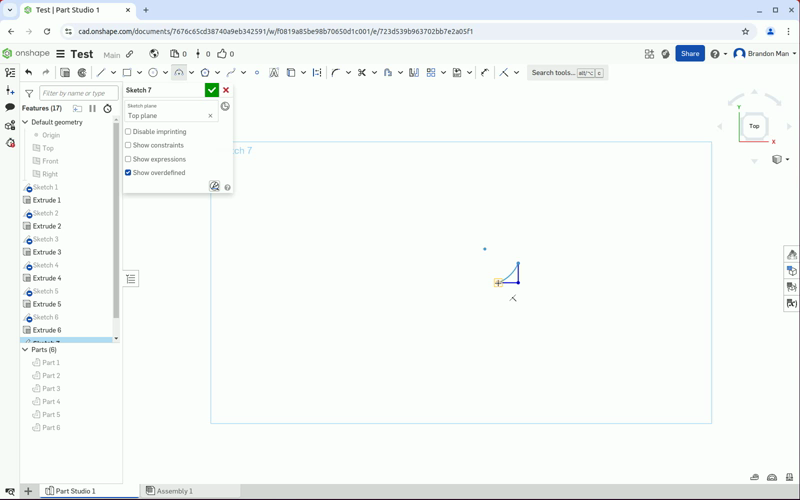
click(498, 282)
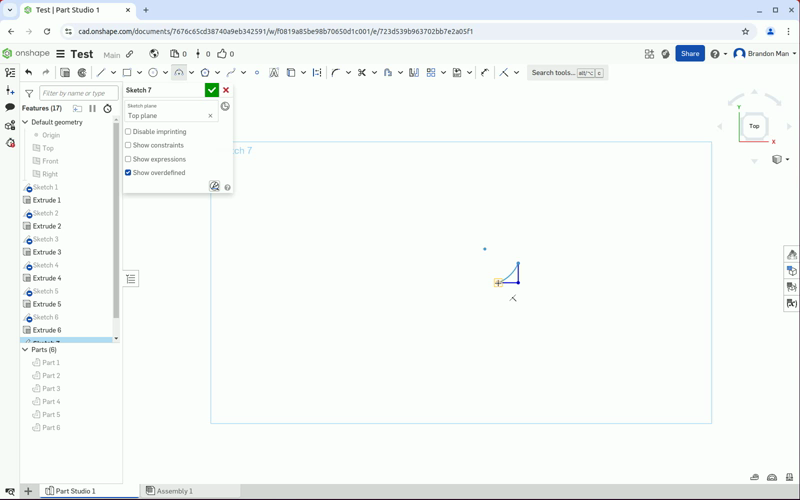
key_down(shift)
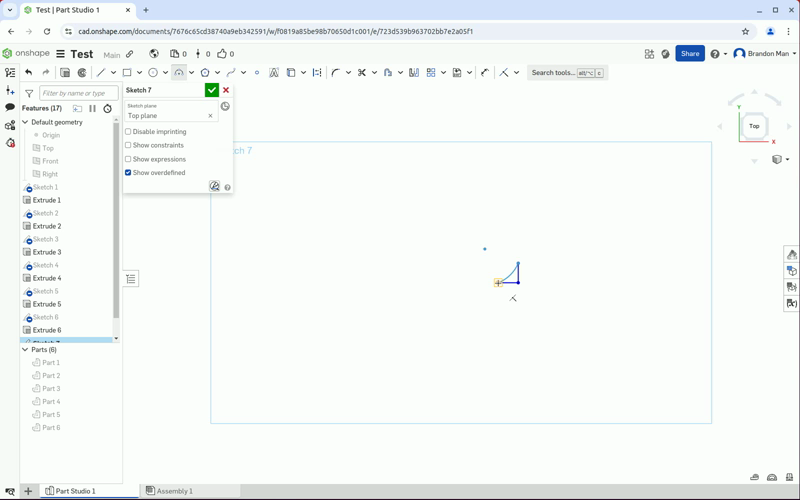
mouse_move(504, 269)
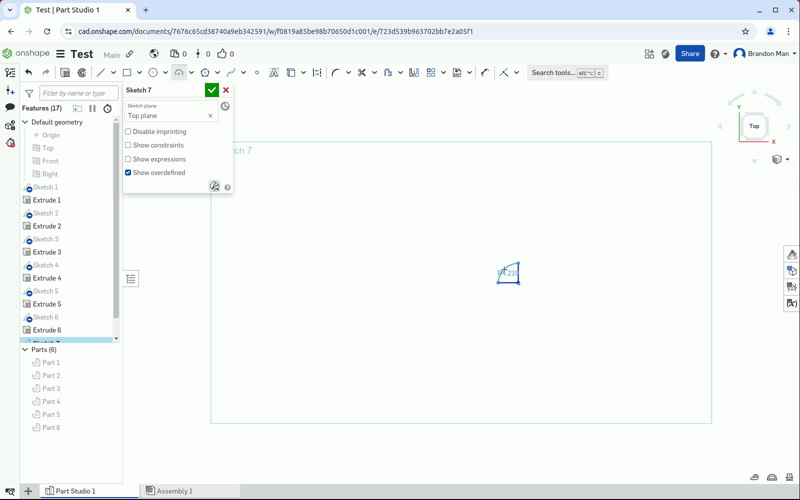
click(504, 269)
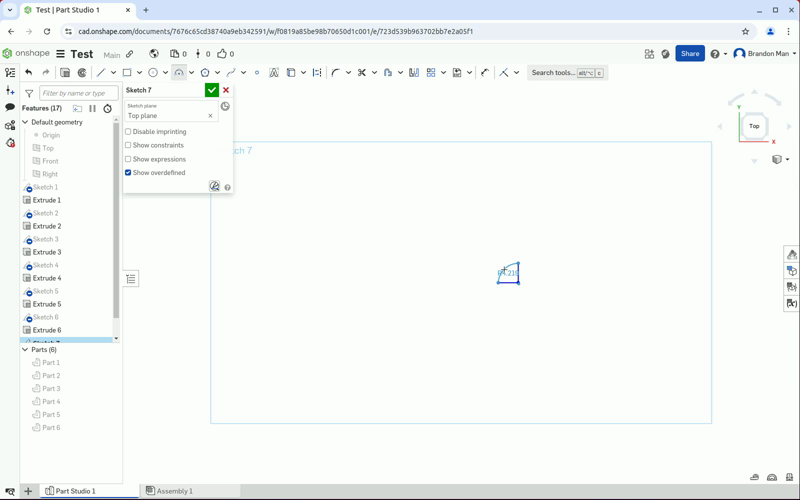
key_up(shift)
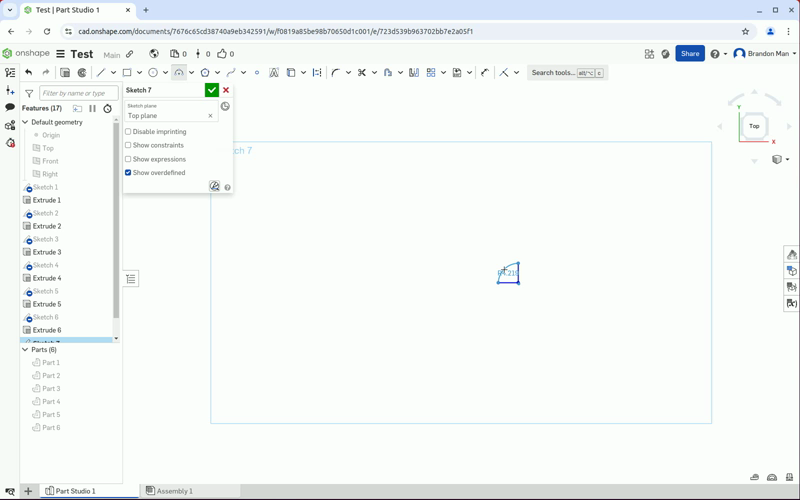
key(esc)
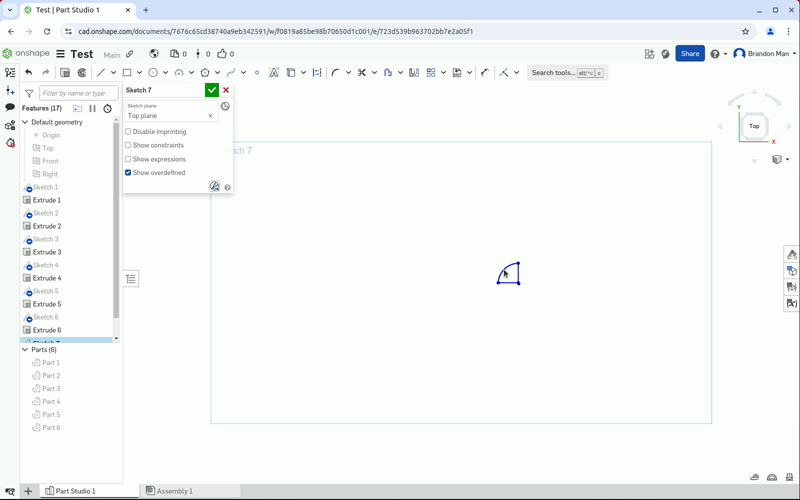
mouse_move(501, 282)
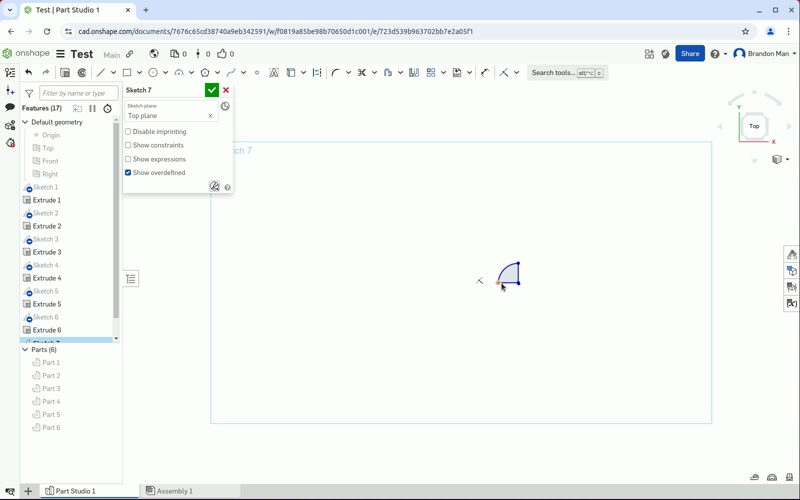
scroll(6)
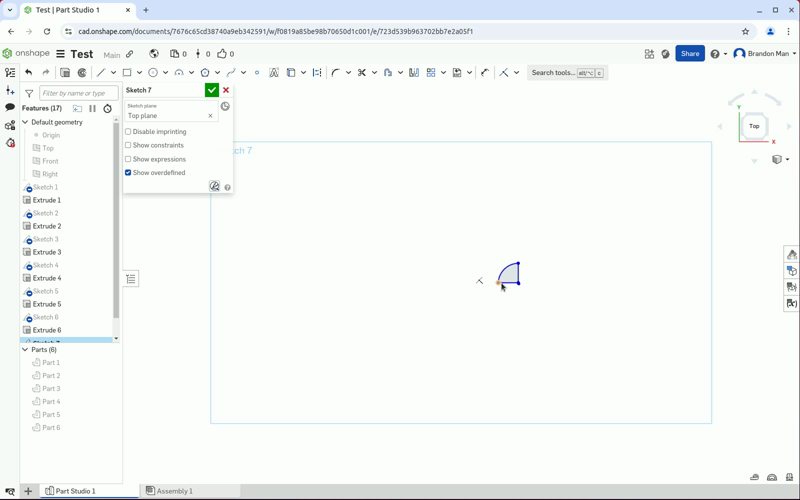
scroll(6)
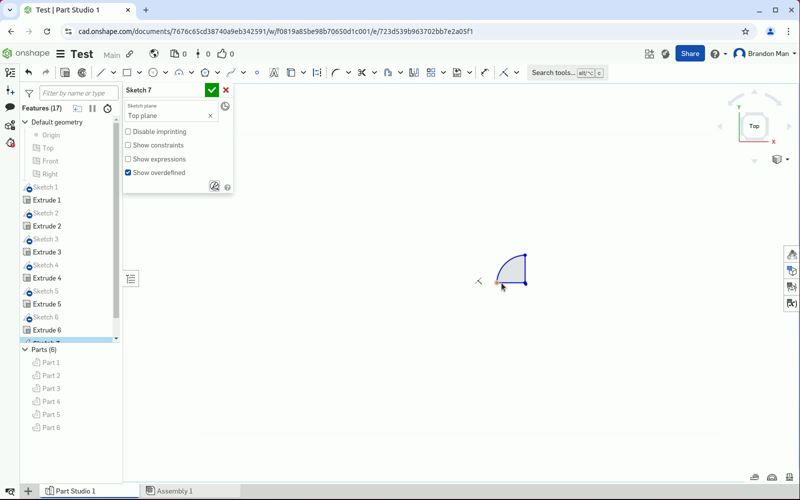
scroll(6)
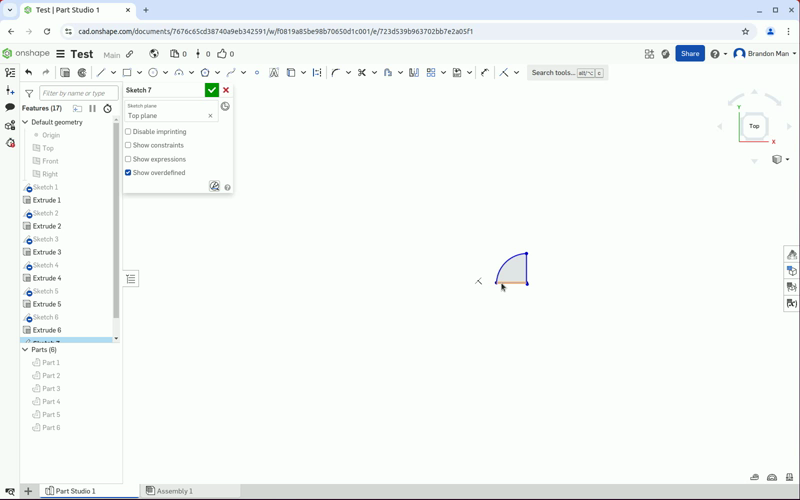
scroll(6)
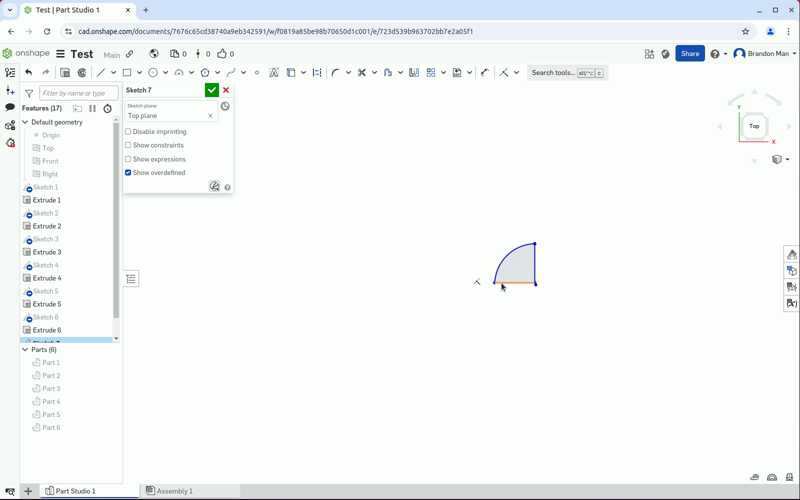
scroll(6)
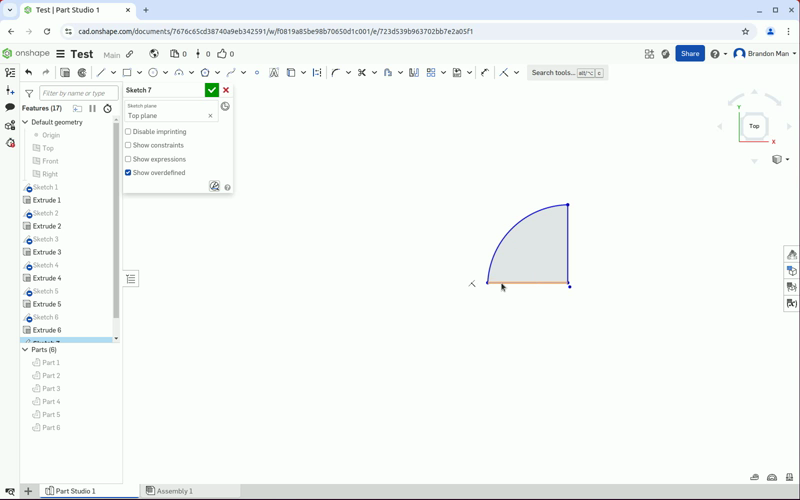
scroll(6)
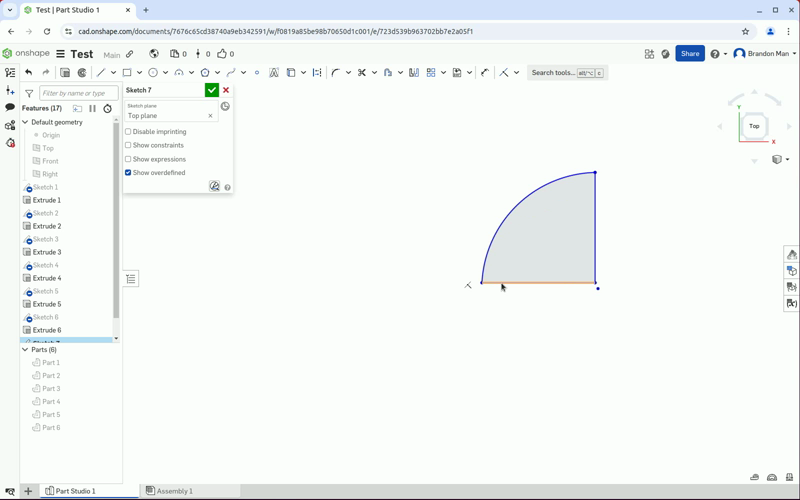
scroll(6)
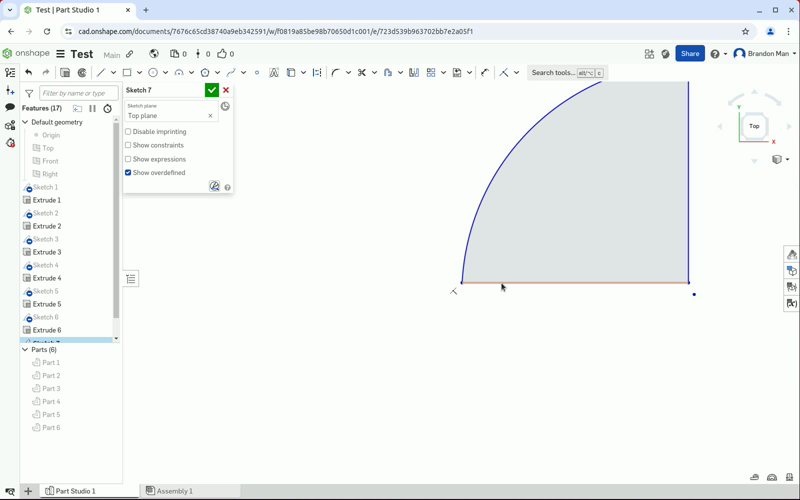
click(501, 282)
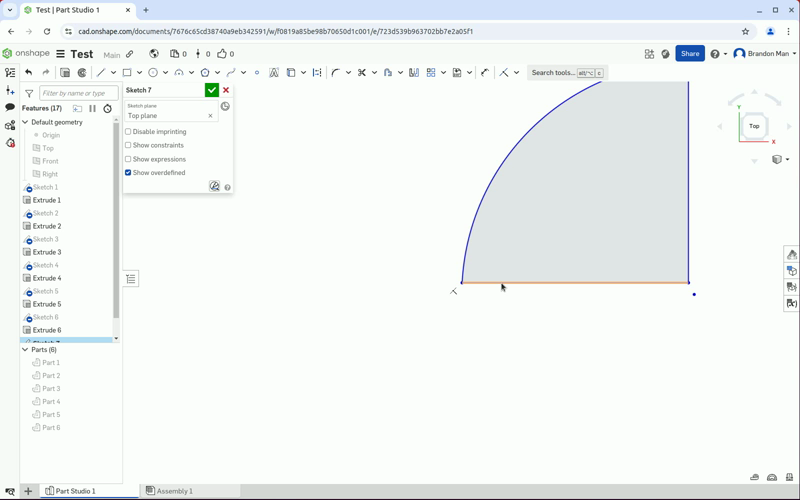
scroll(-6)
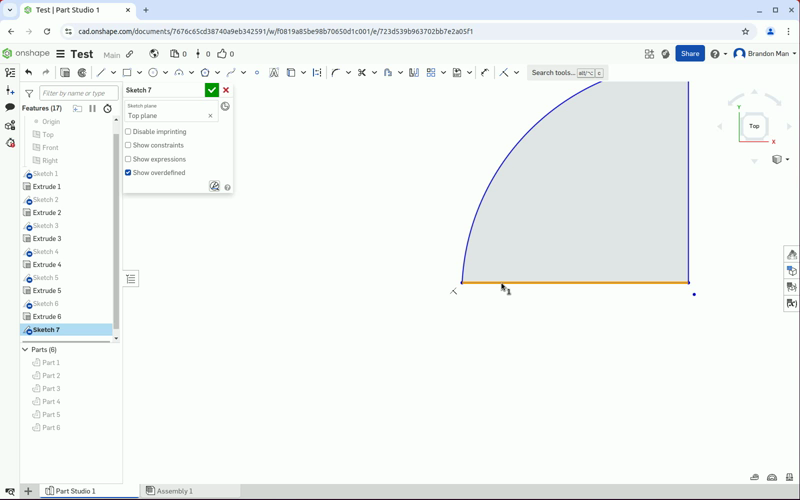
scroll(-6)
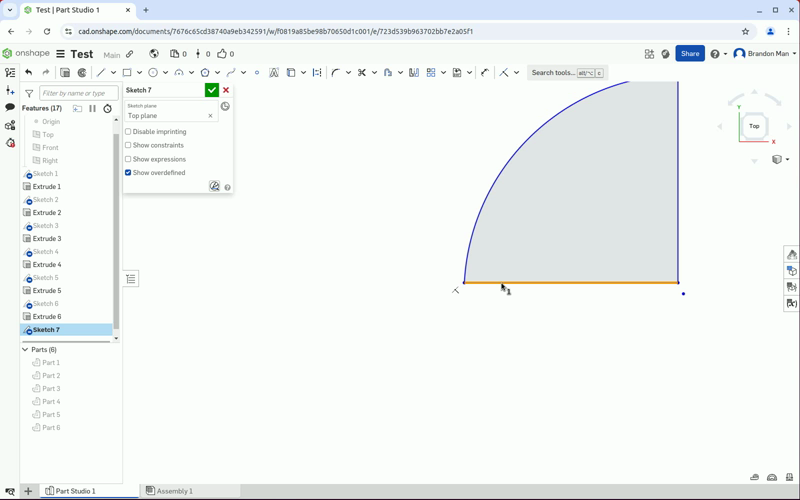
scroll(-6)
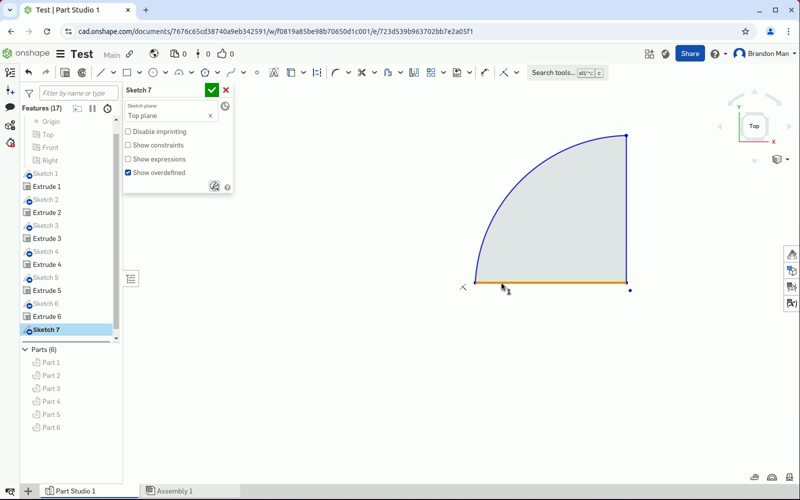
scroll(-6)
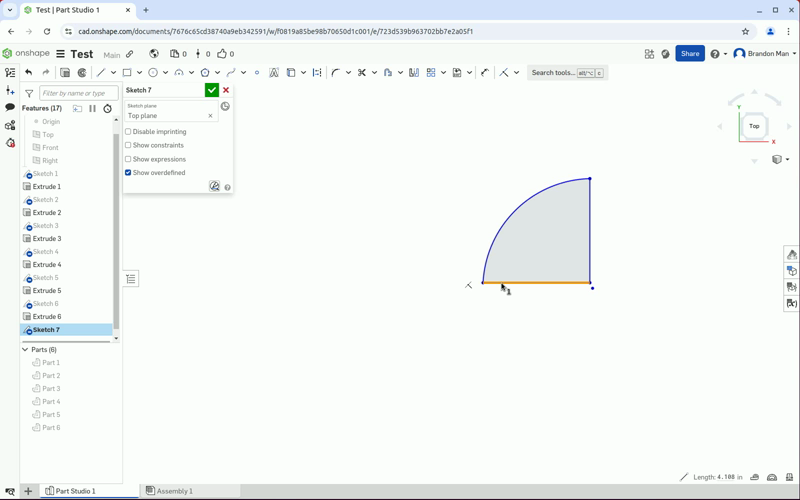
scroll(-6)
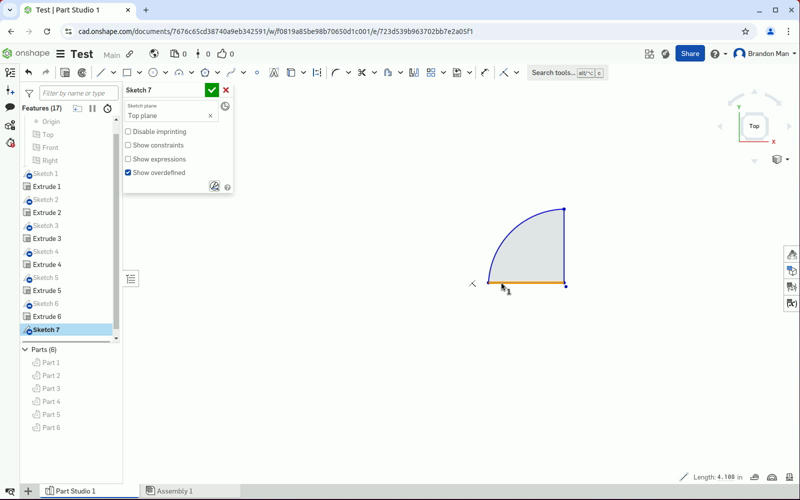
scroll(-6)
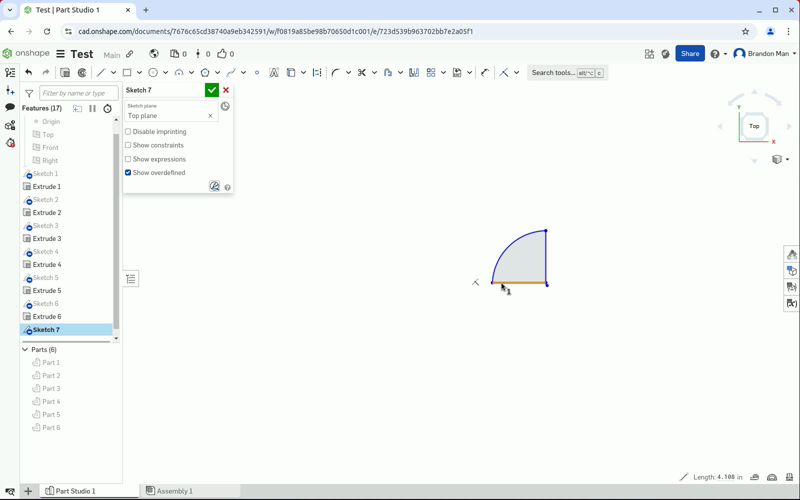
scroll(-6)
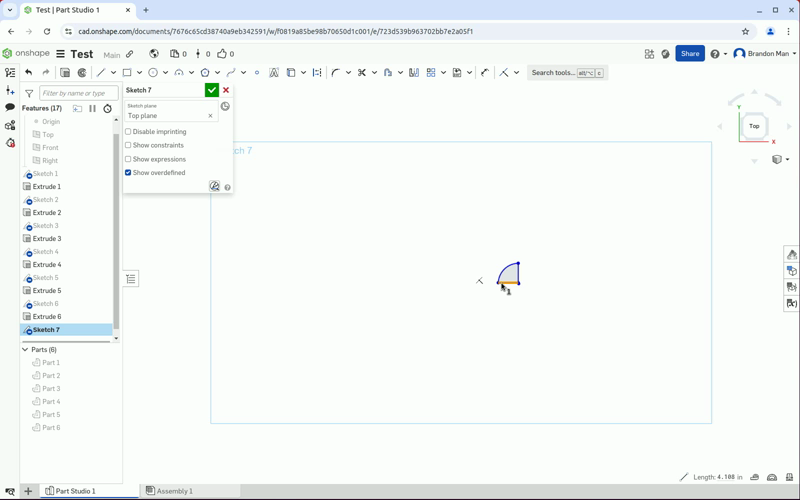
mouse_move(73, 352)
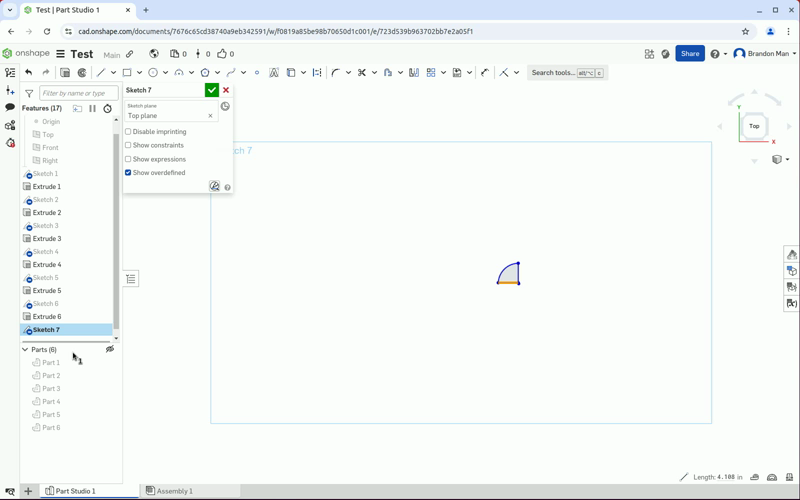
key(shift+y)
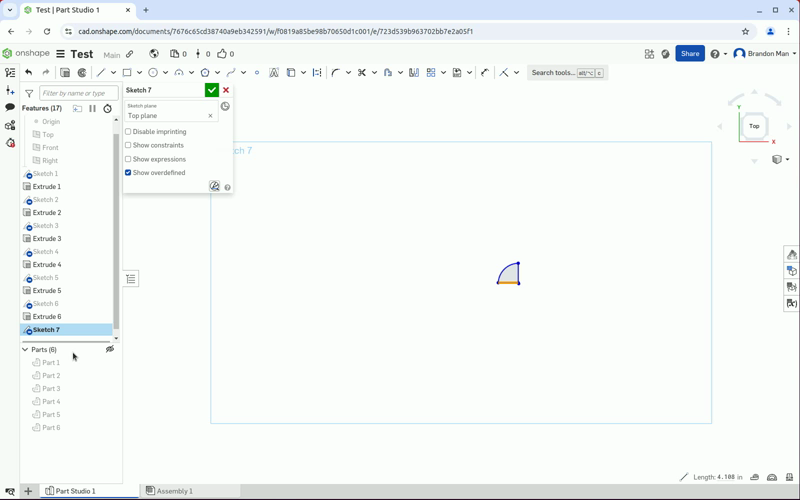
key(shift+e)
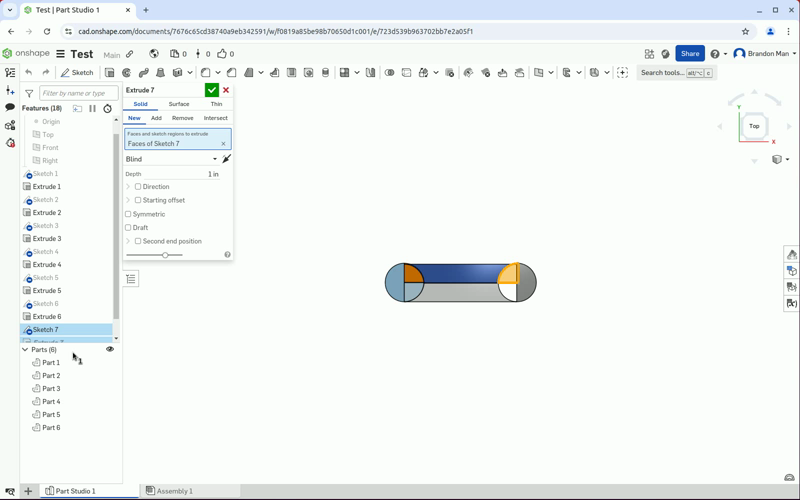
mouse_move(143, 106)
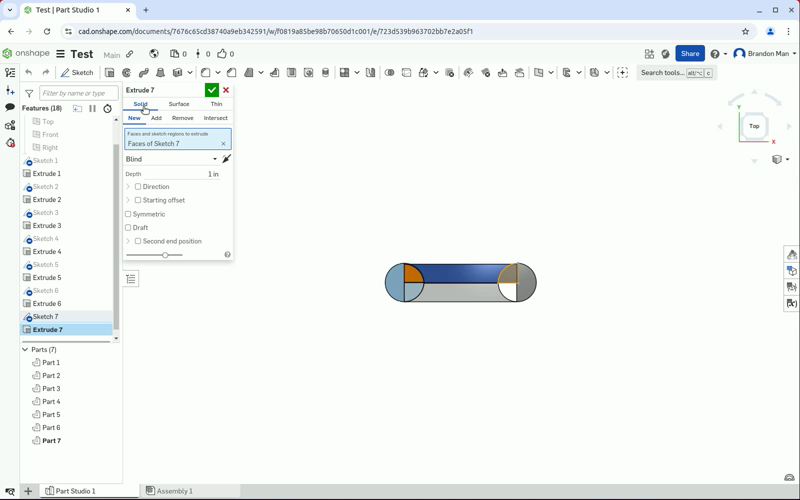
click(143, 106)
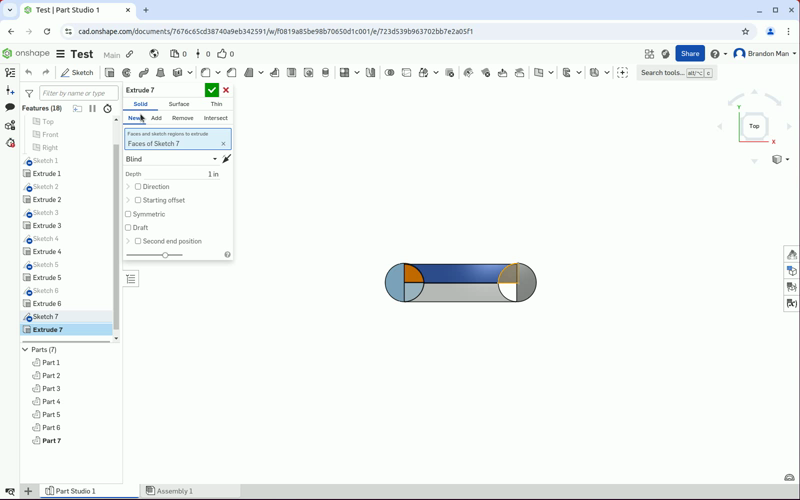
mouse_move(137, 120)
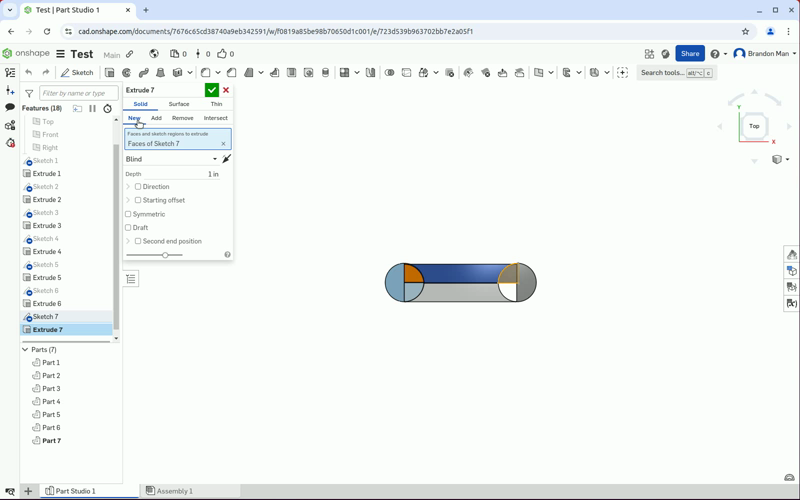
click(137, 120)
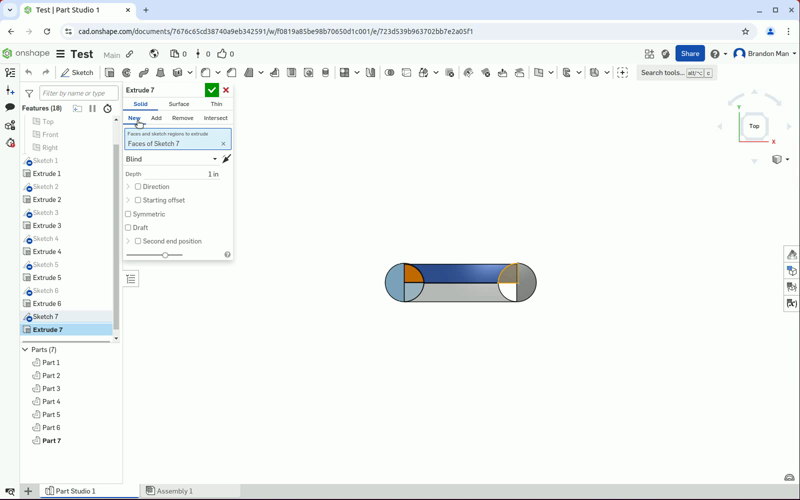
key(tab, 4)
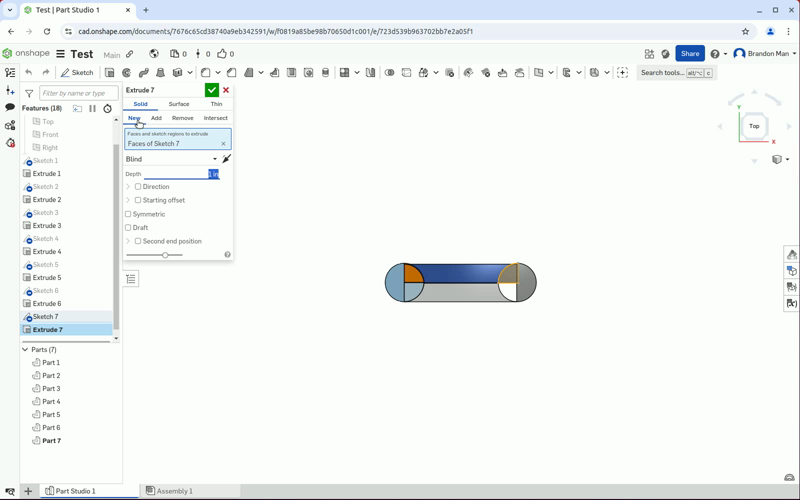
text(46.216)
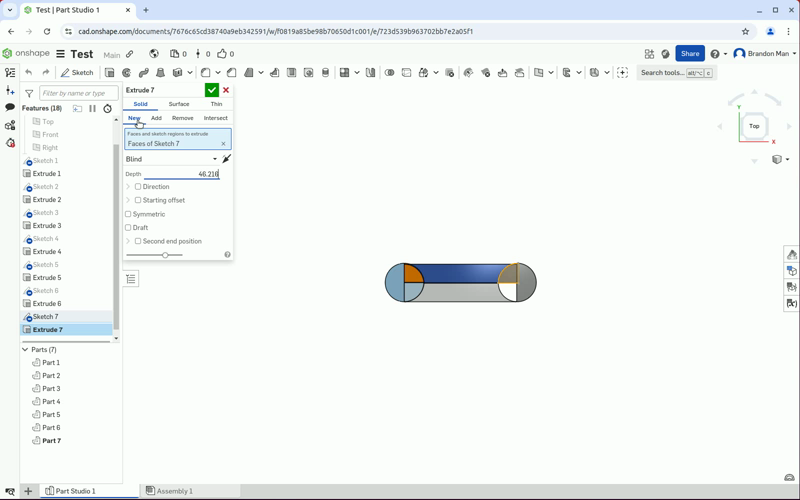
key(tab, 3)
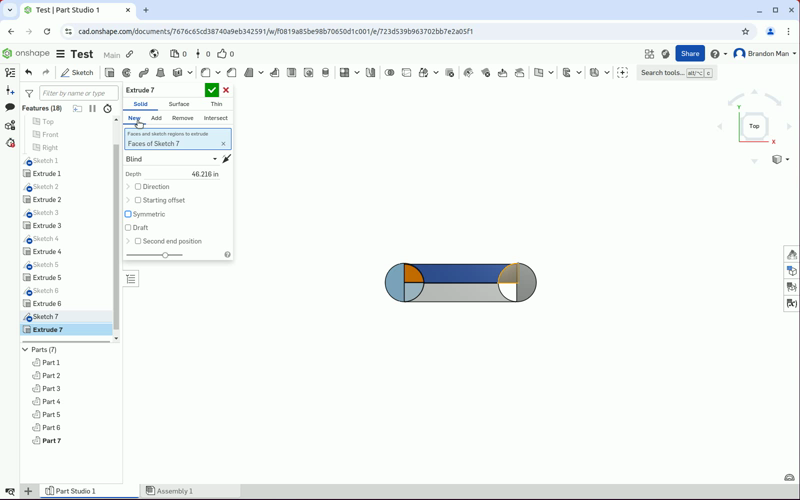
key(space)
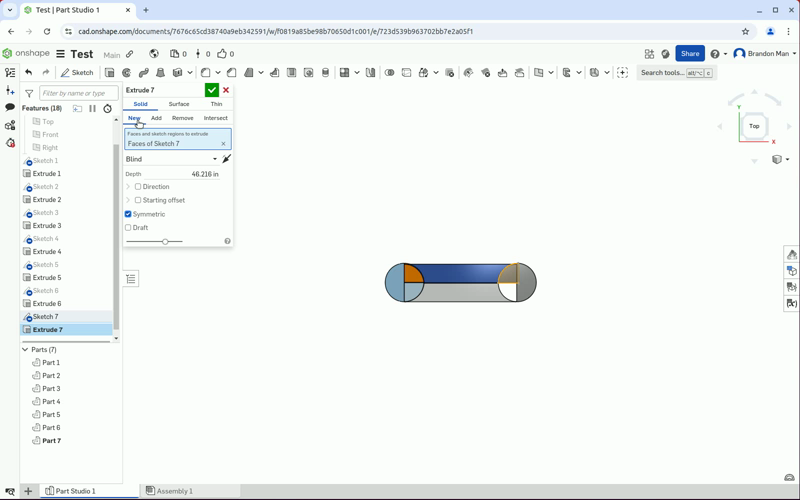
key(enter)
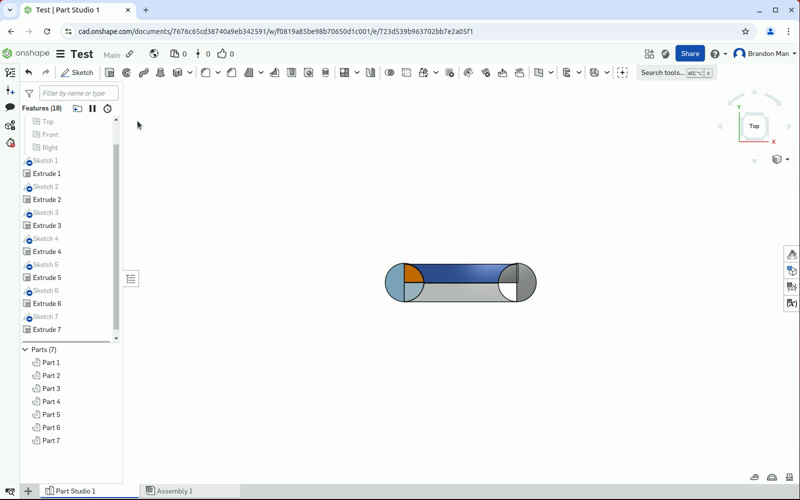
key(shift+h)
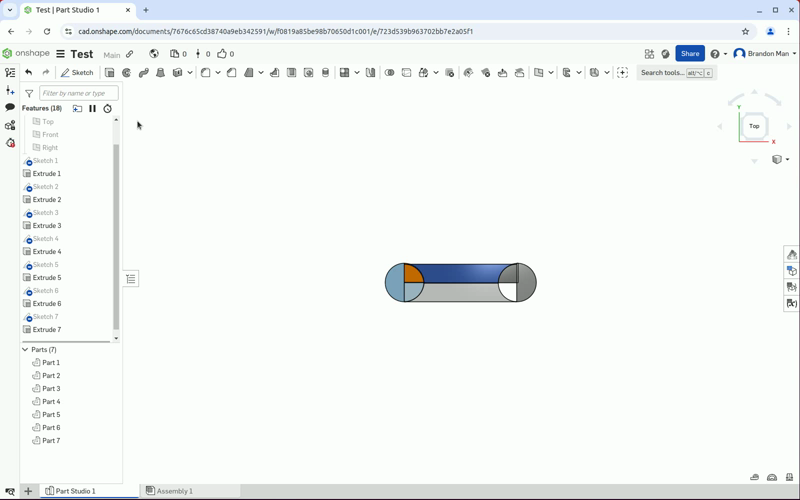
key(shift+h)
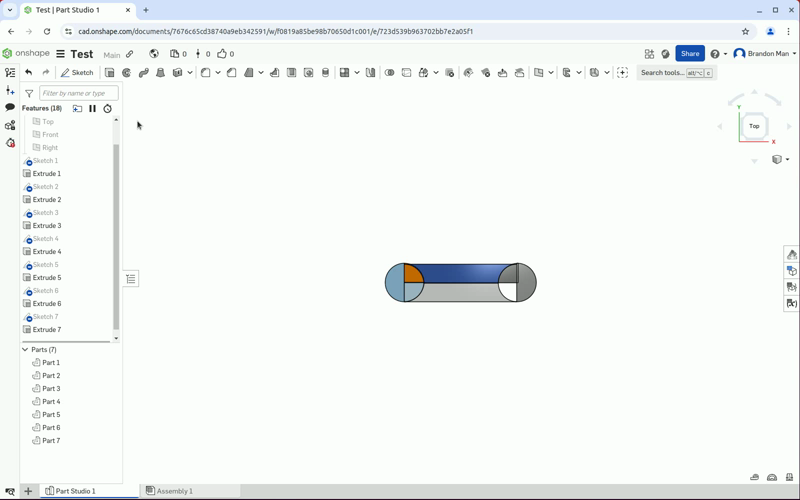
mouse_move(69, 163)
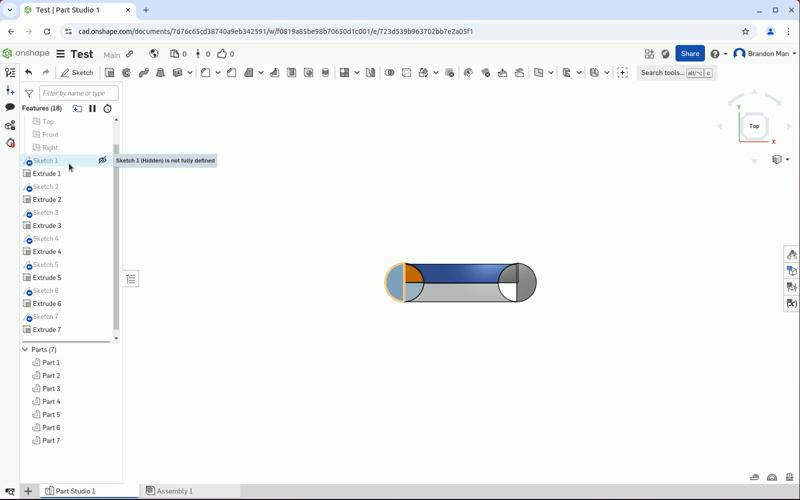
click(69, 163)
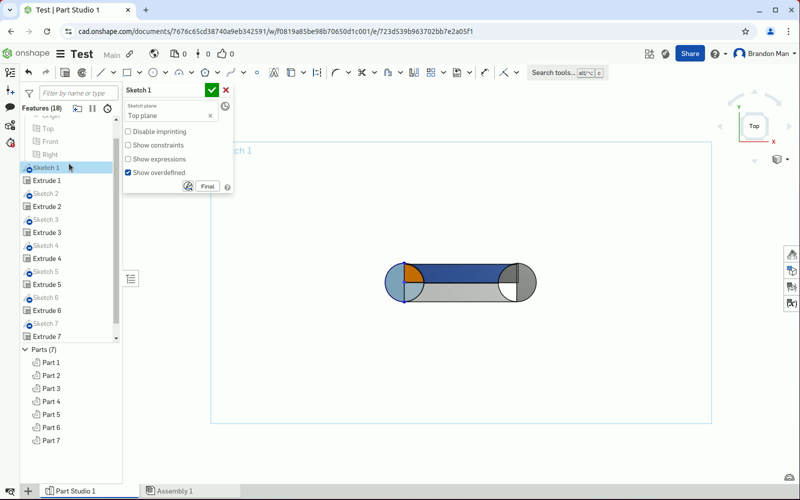
mouse_move(229, 92)
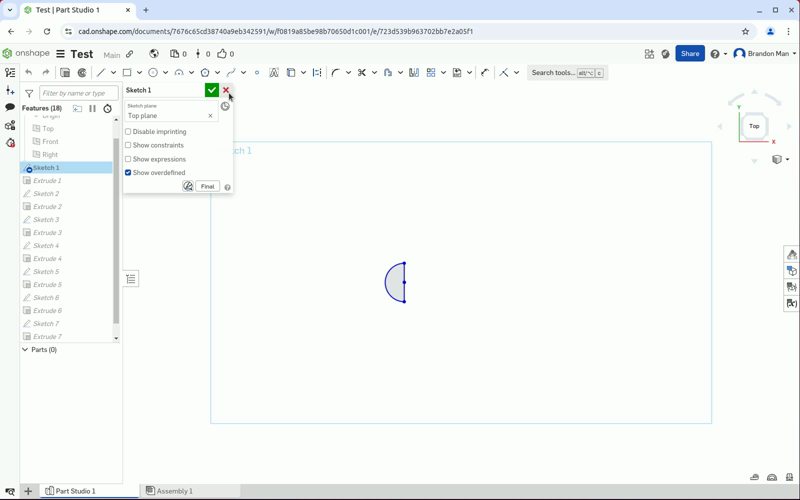
click(229, 92)
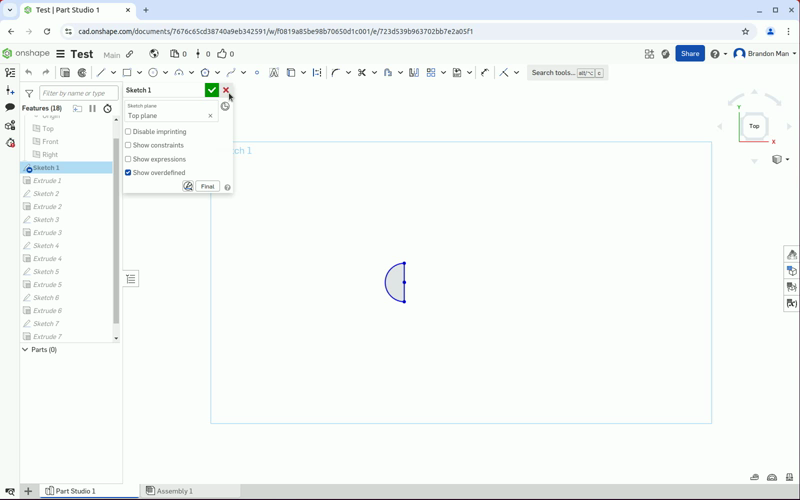
key(shift+s)
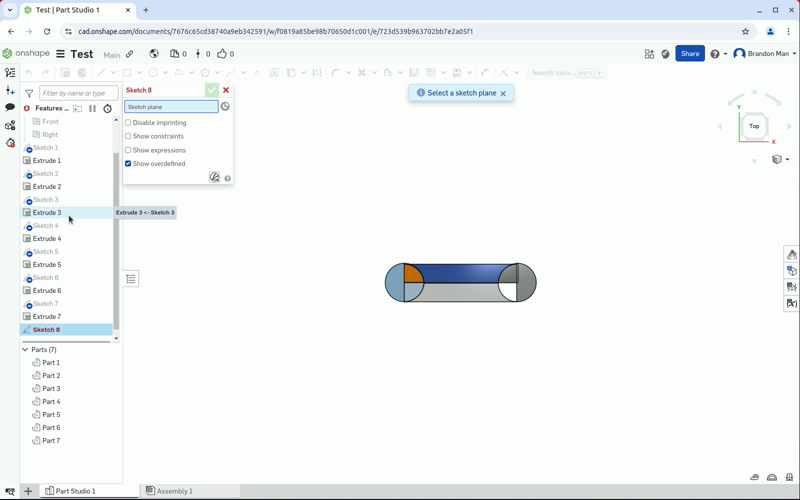
scroll(3)
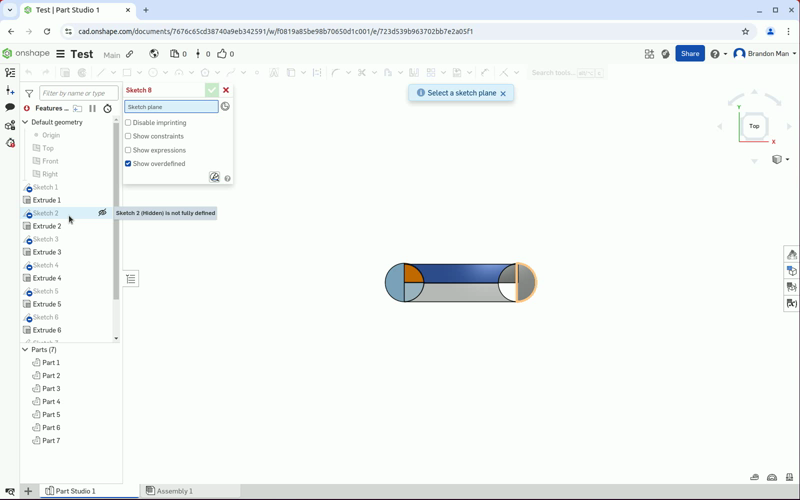
mouse_move(69, 150)
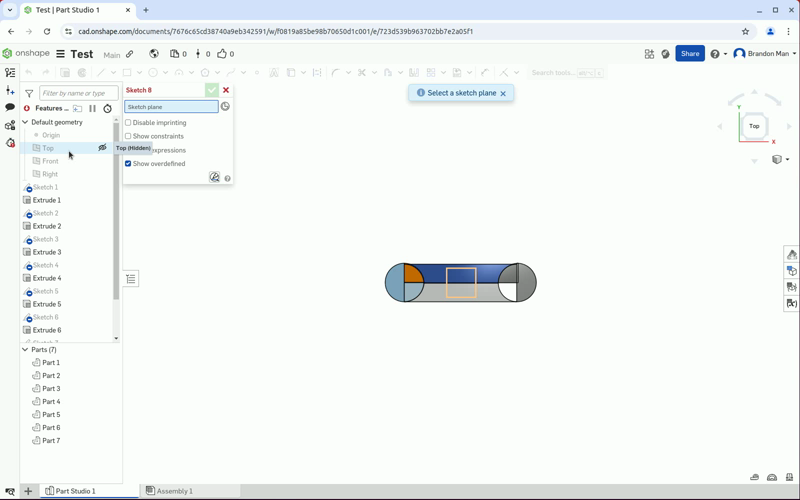
click(69, 150)
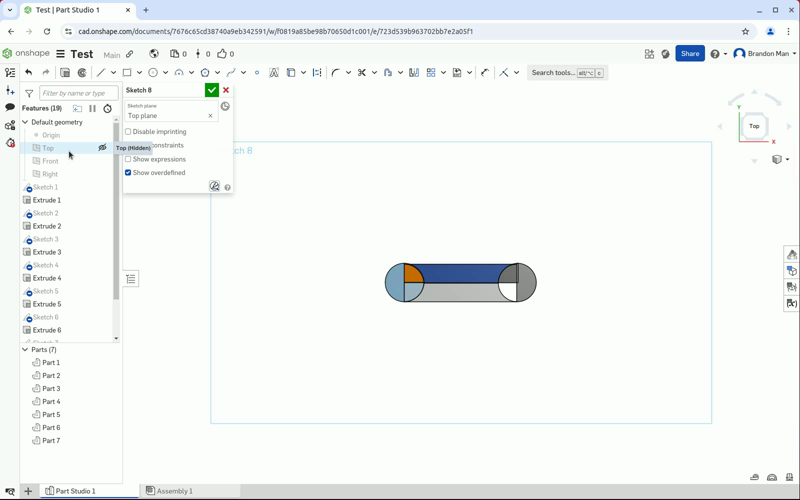
mouse_move(73, 352)
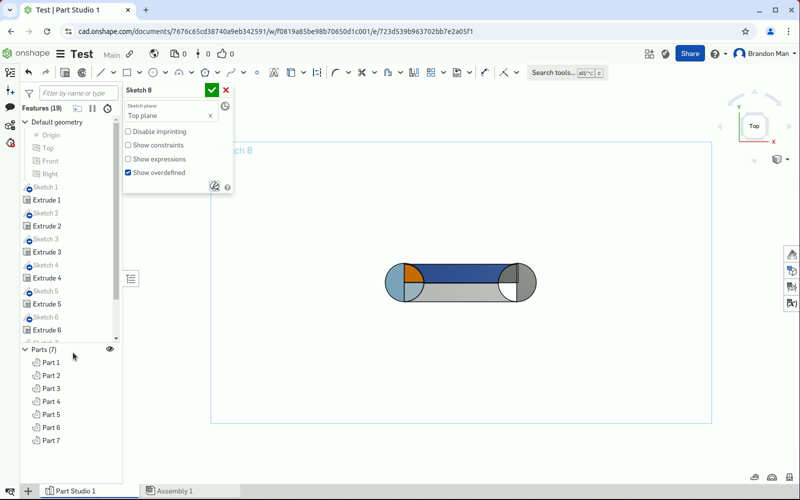
key(y)
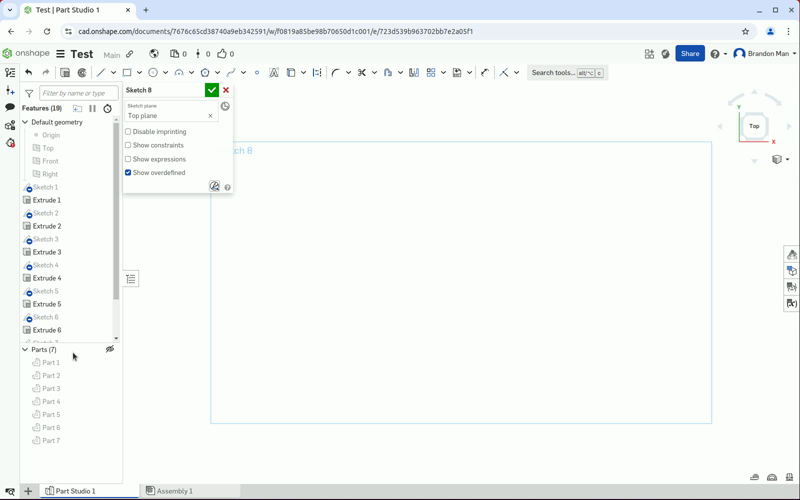
key(a)
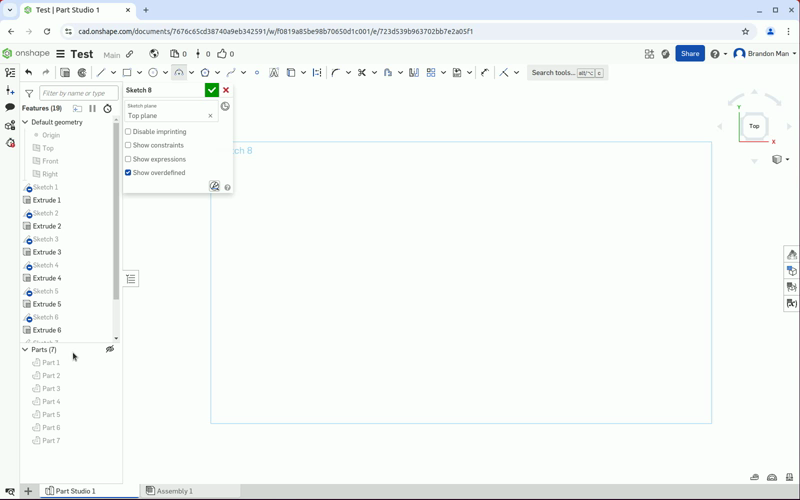
key_down(shift)
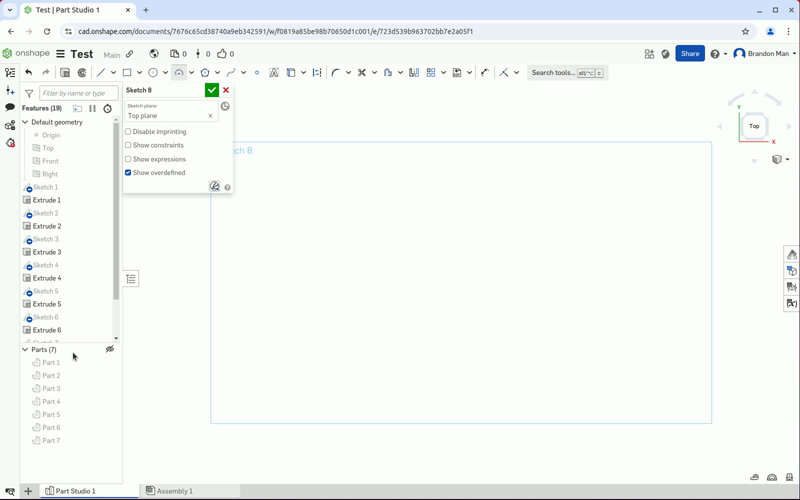
mouse_move(498, 282)
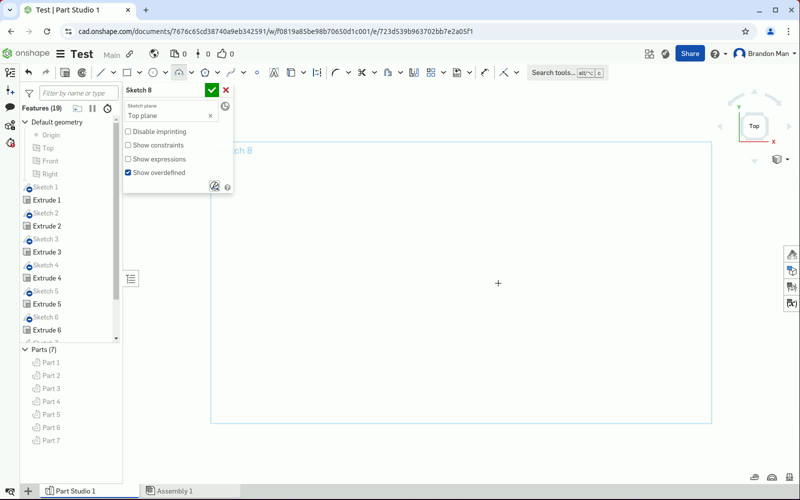
click(498, 282)
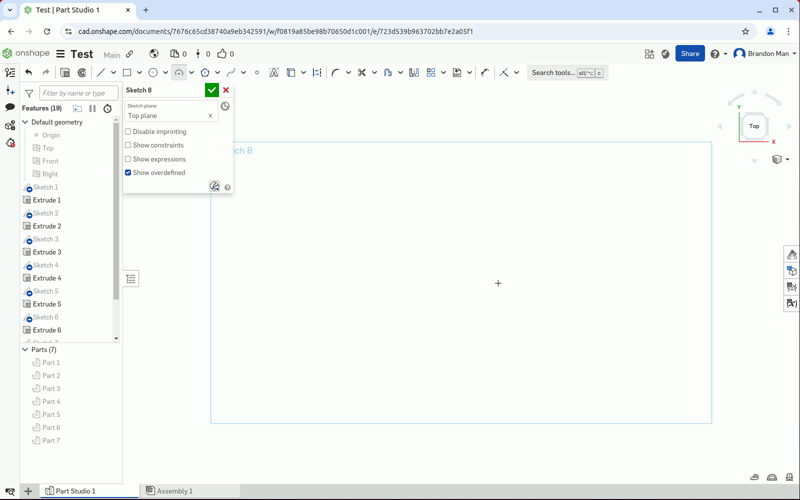
key_up(shift)
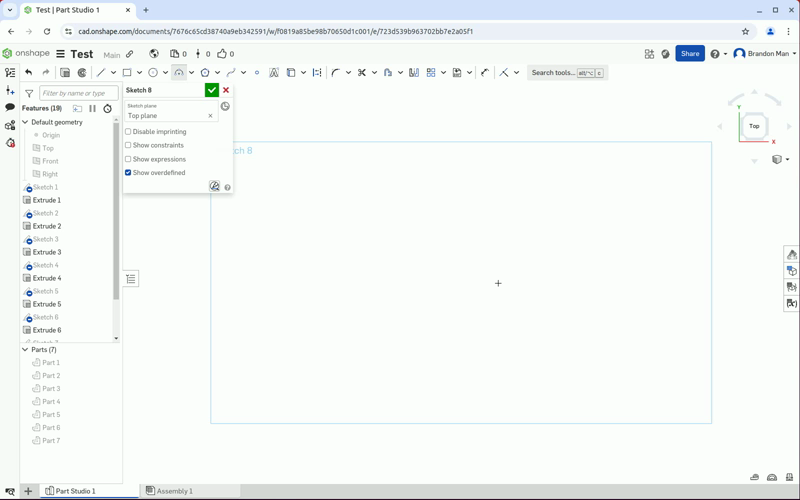
key_down(shift)
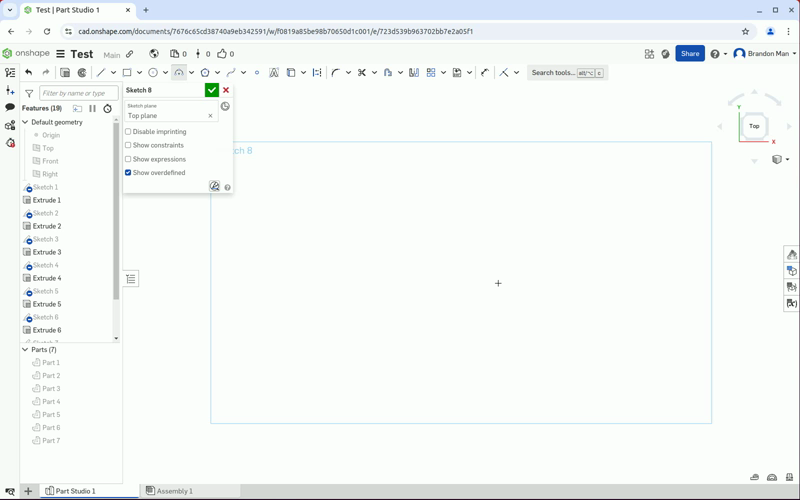
mouse_move(518, 302)
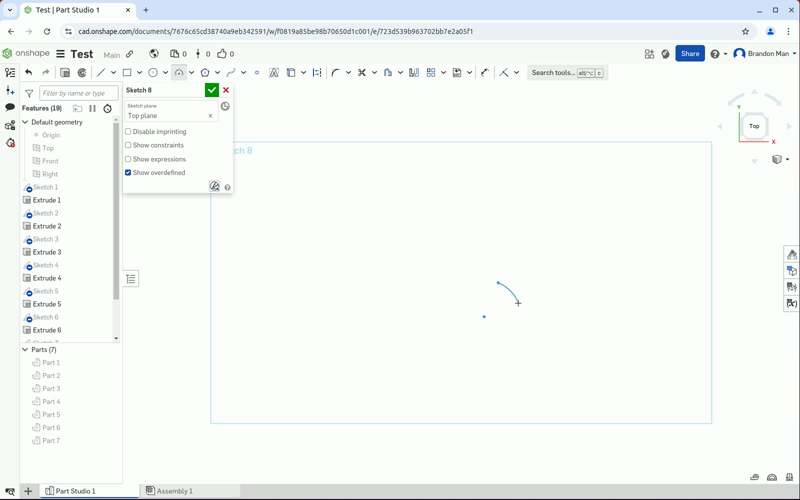
click(518, 302)
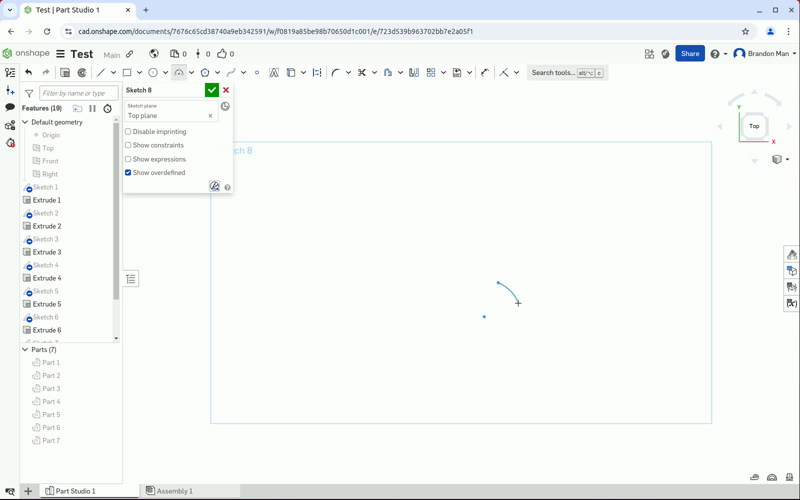
mouse_move(504, 296)
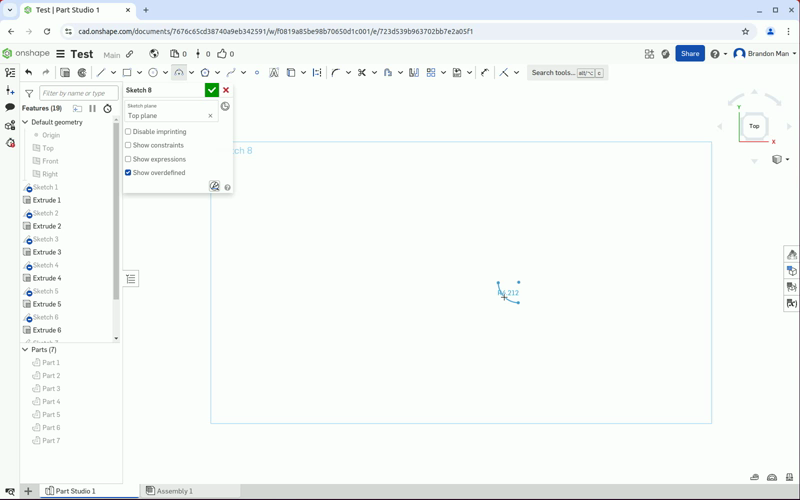
click(504, 296)
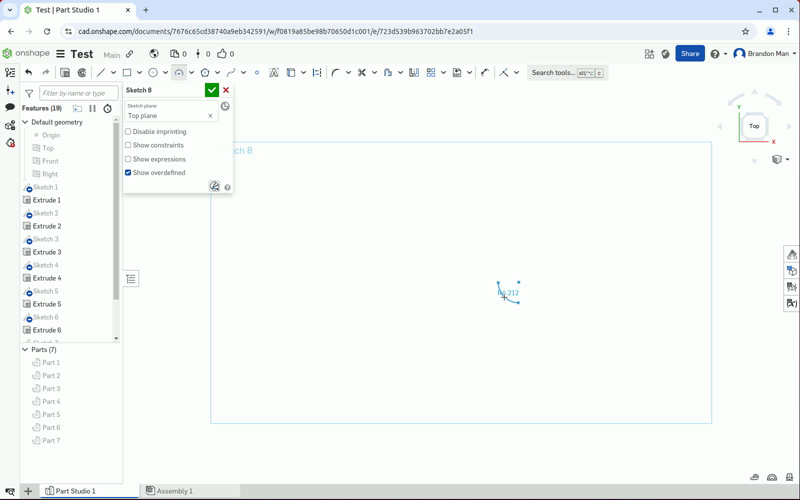
key_up(shift)
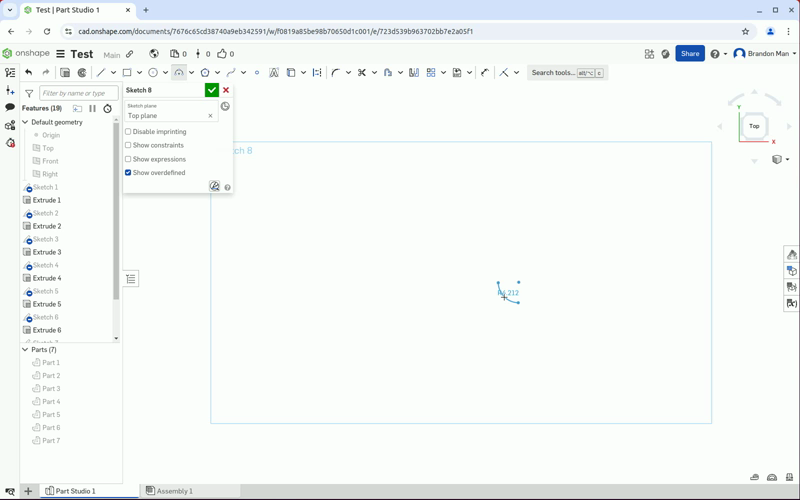
key(esc)
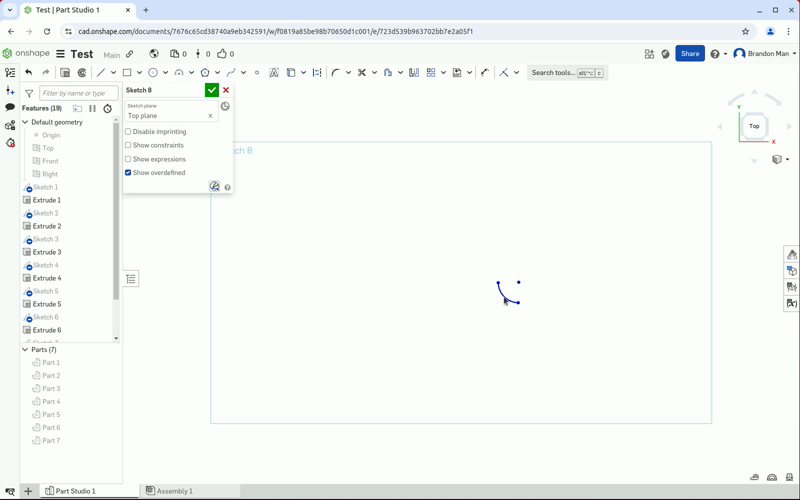
key(l)
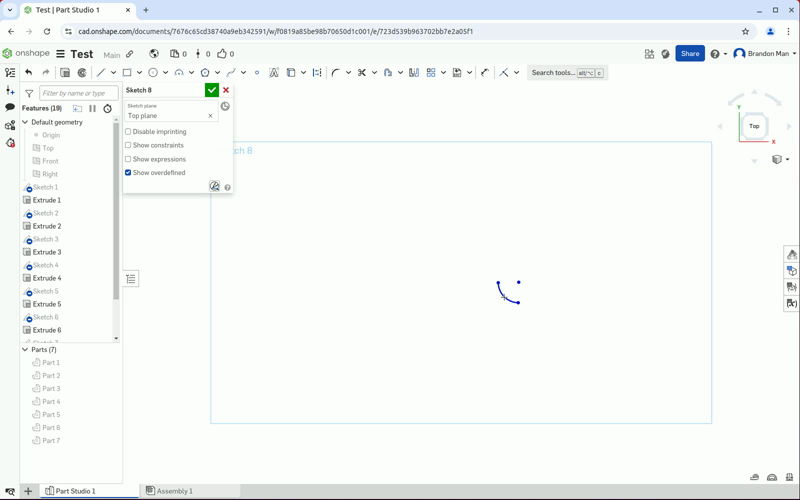
mouse_move(518, 302)
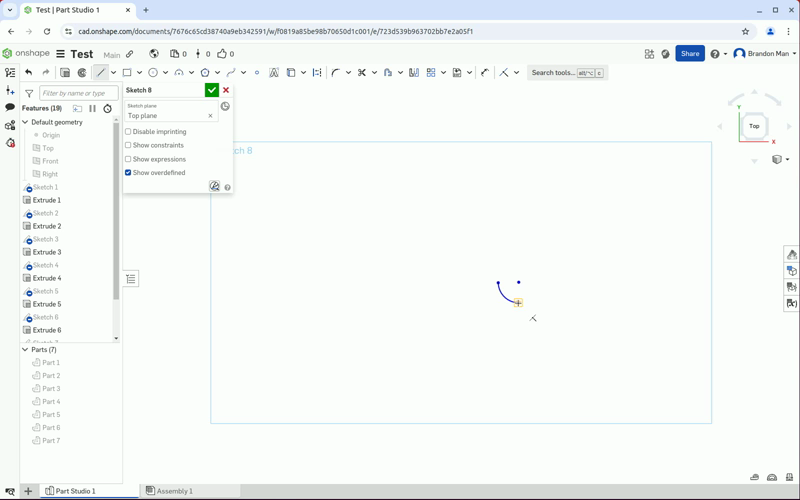
click(518, 302)
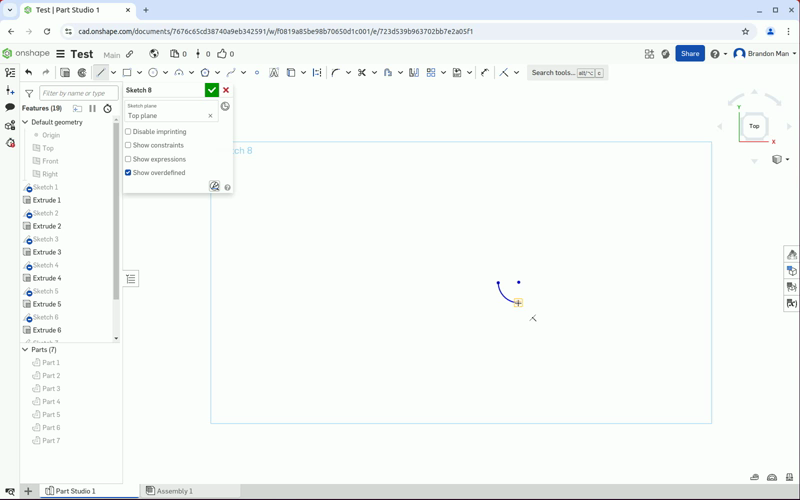
key_down(shift)
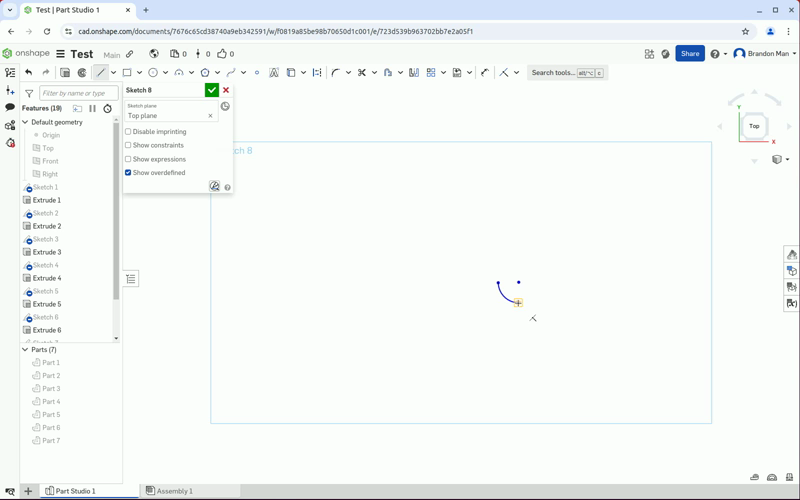
mouse_move(548, 302)
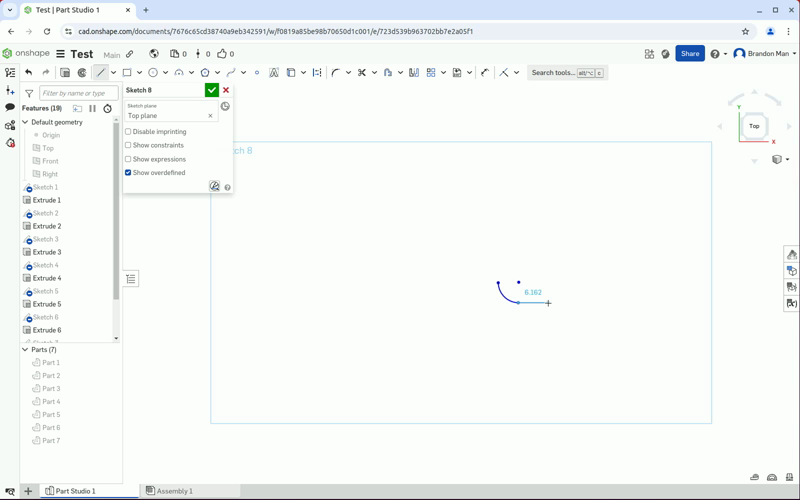
mouse_move(518, 282)
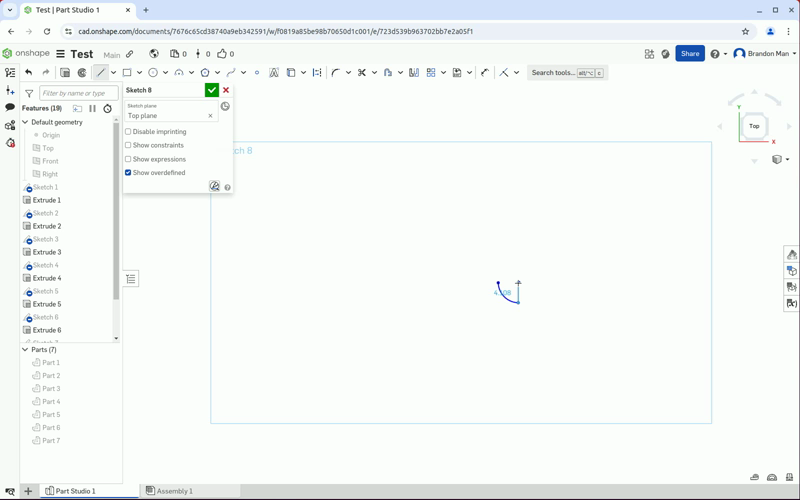
click(518, 282)
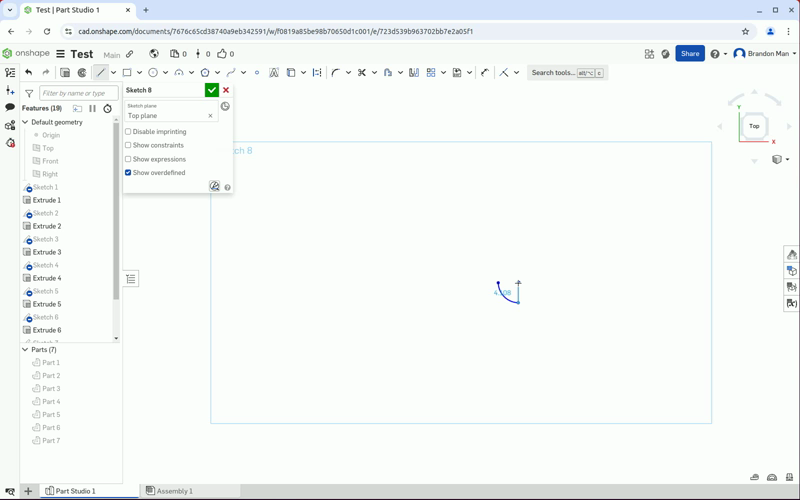
key_up(shift)
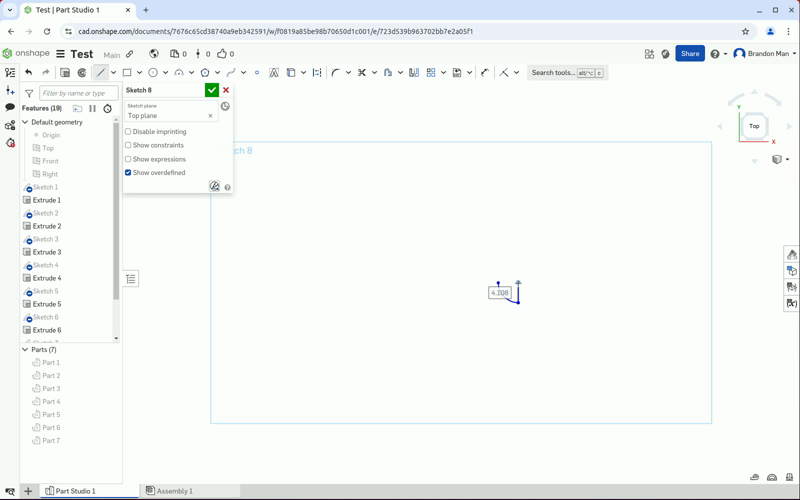
mouse_move(548, 282)
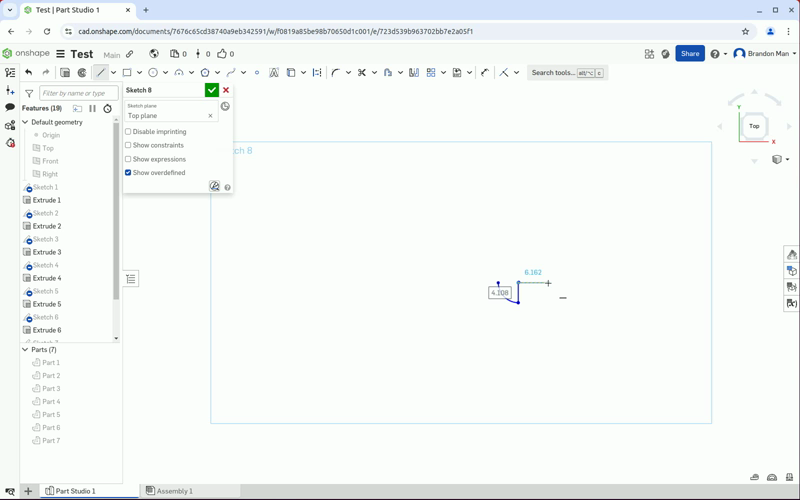
key_down(shift)
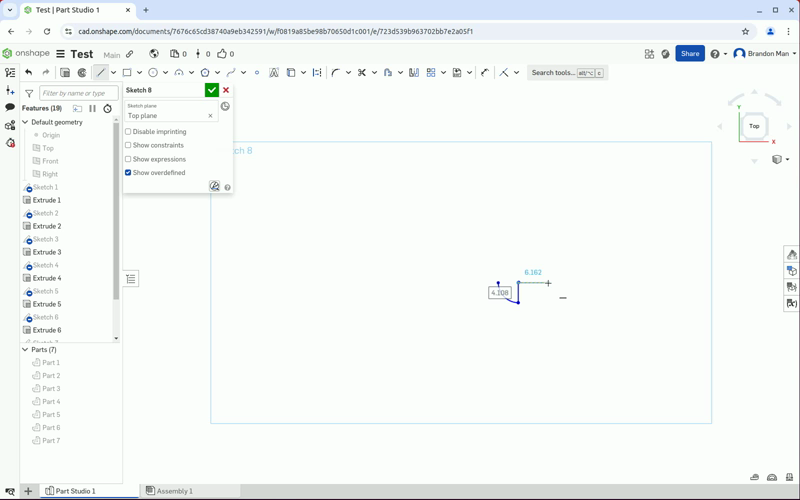
mouse_move(498, 282)
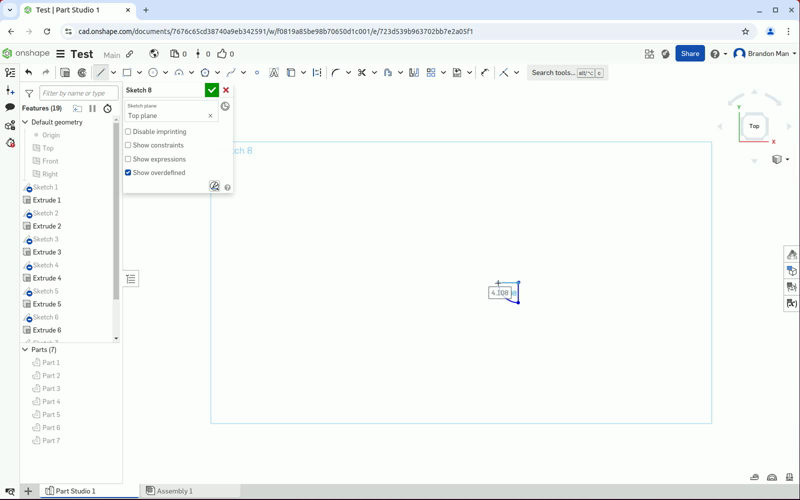
key_up(shift)
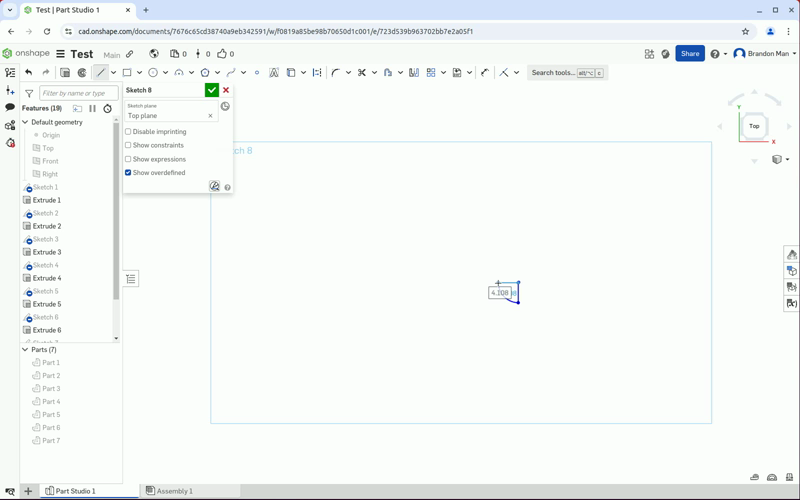
click(498, 282)
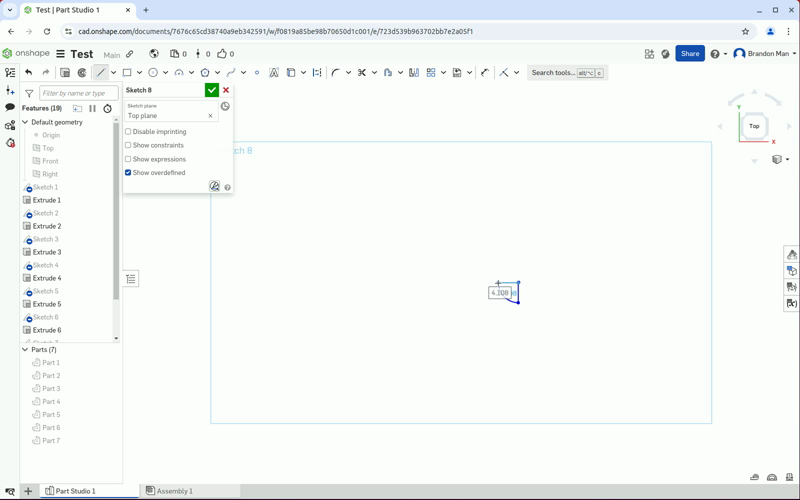
key(esc)
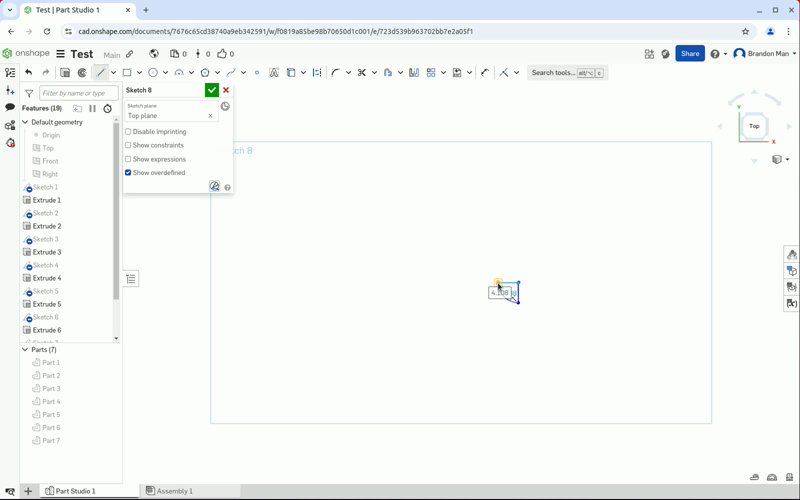
mouse_move(513, 297)
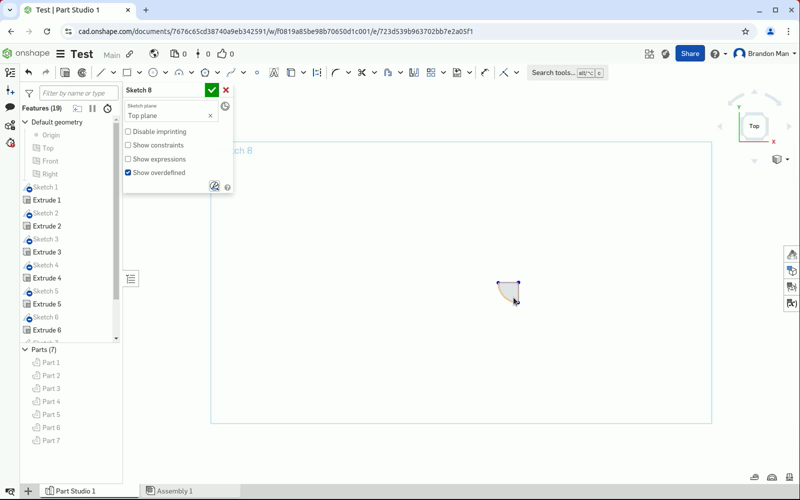
scroll(6)
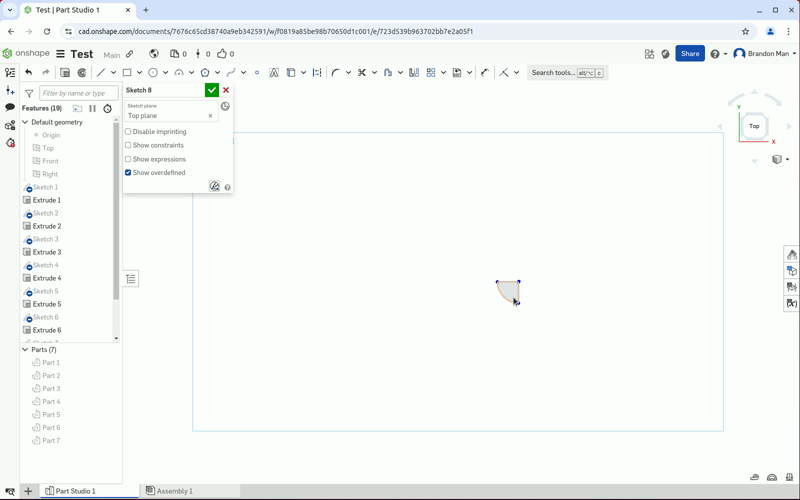
scroll(6)
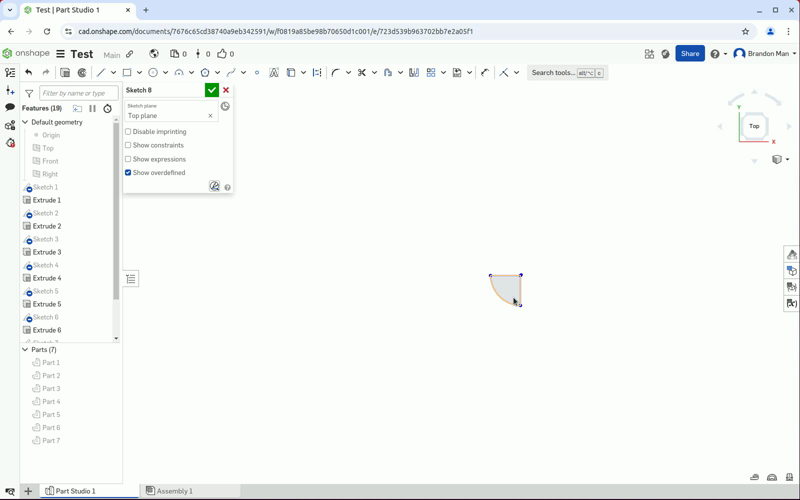
scroll(6)
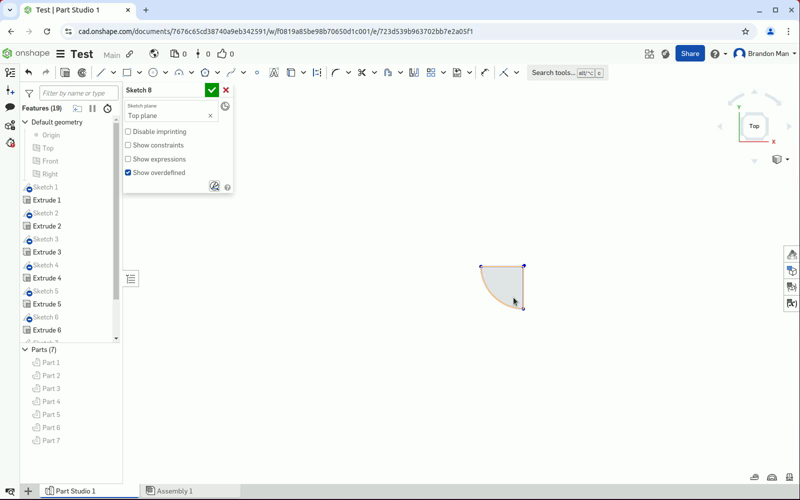
scroll(6)
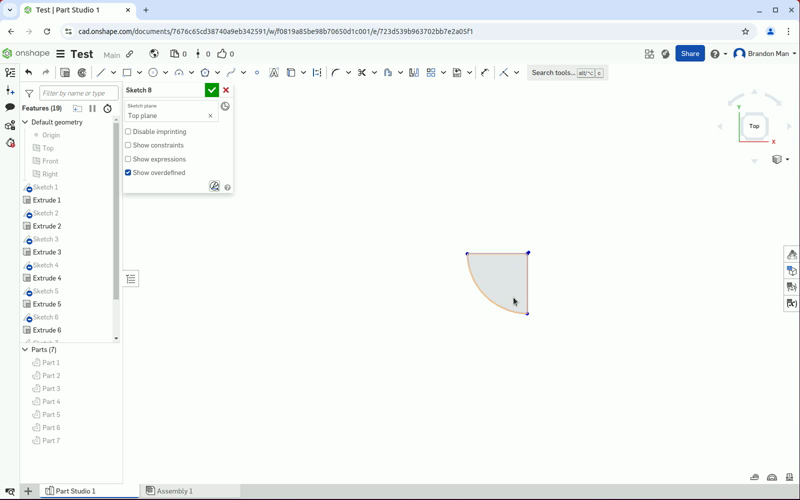
scroll(6)
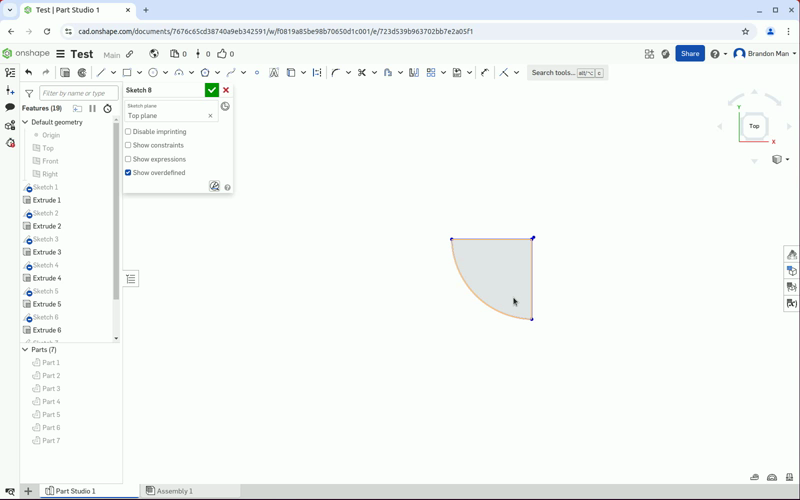
scroll(6)
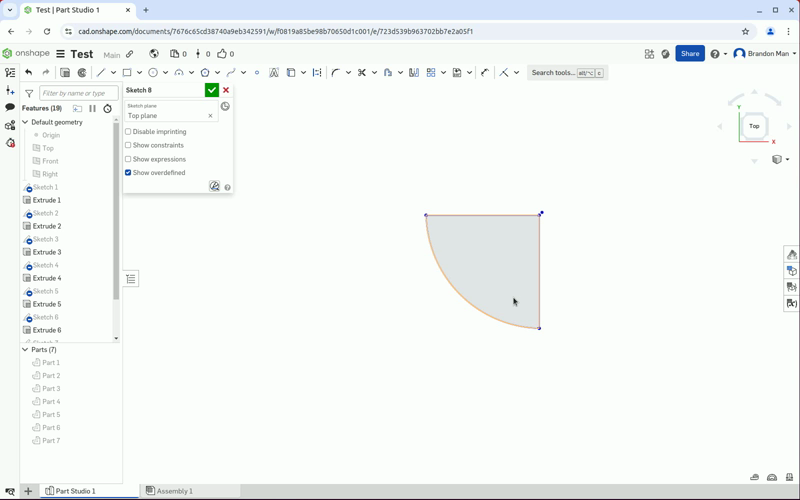
scroll(6)
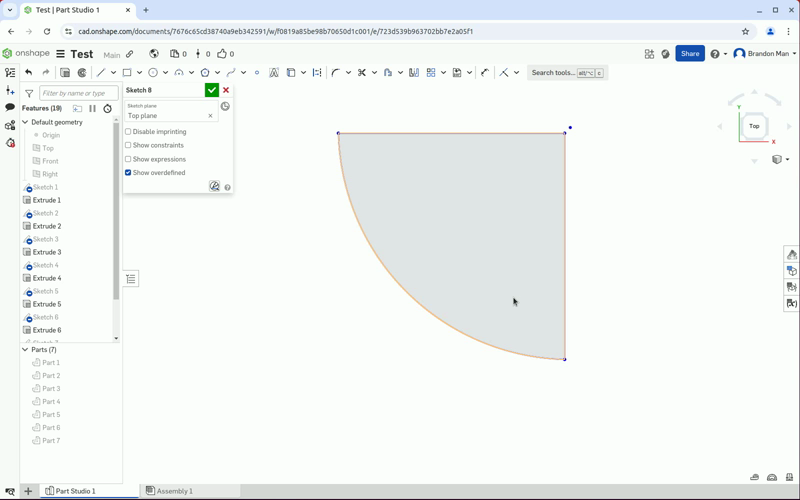
click(513, 297)
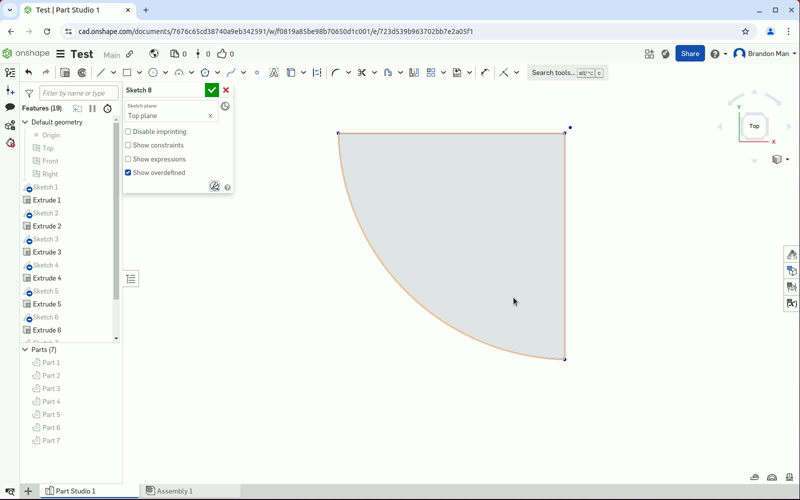
scroll(-6)
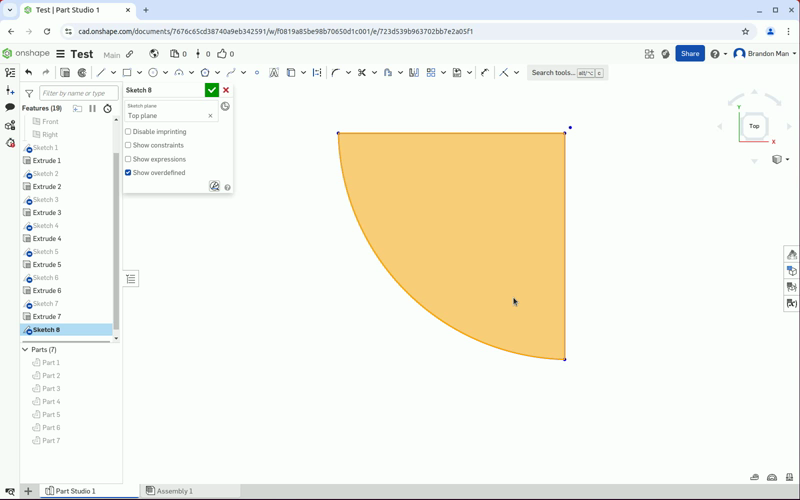
scroll(-6)
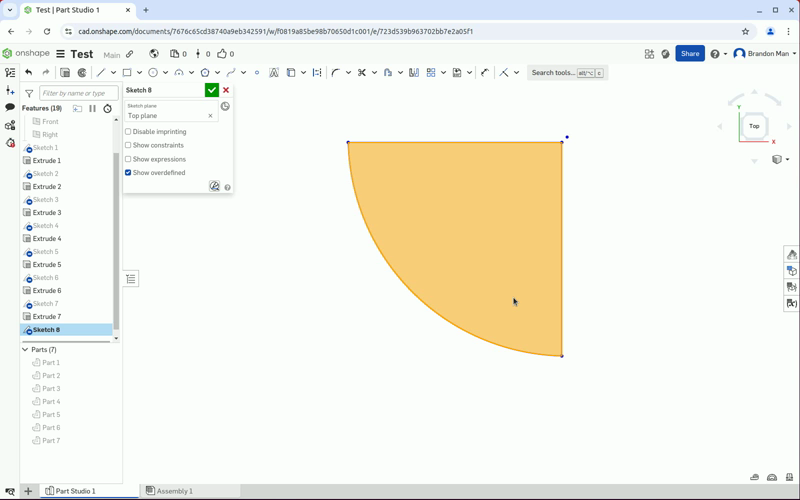
scroll(-6)
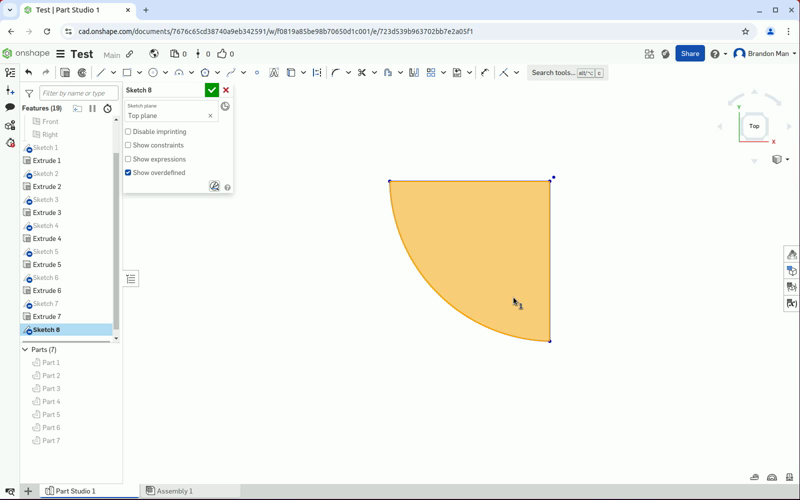
scroll(-6)
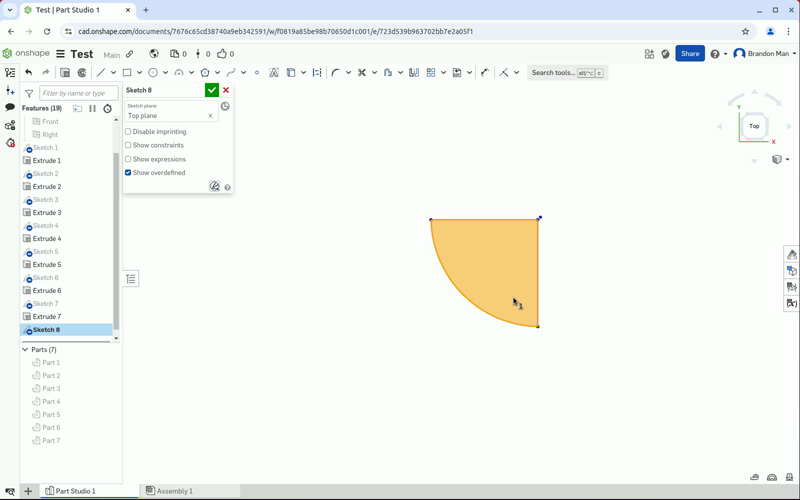
scroll(-6)
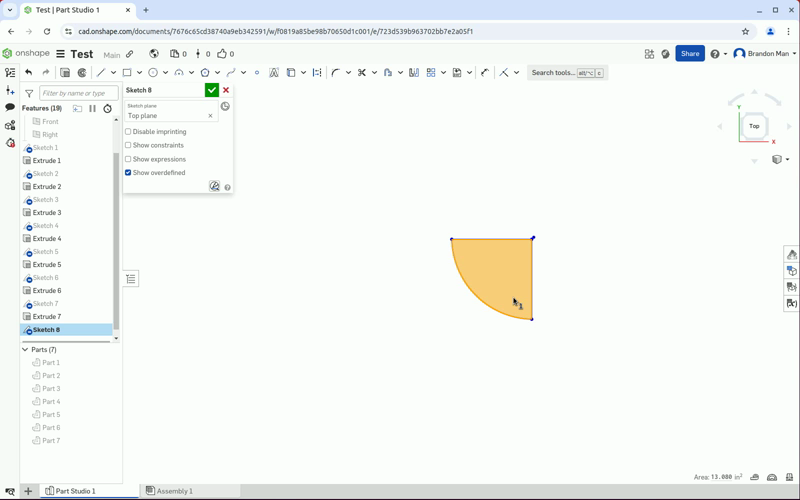
scroll(-6)
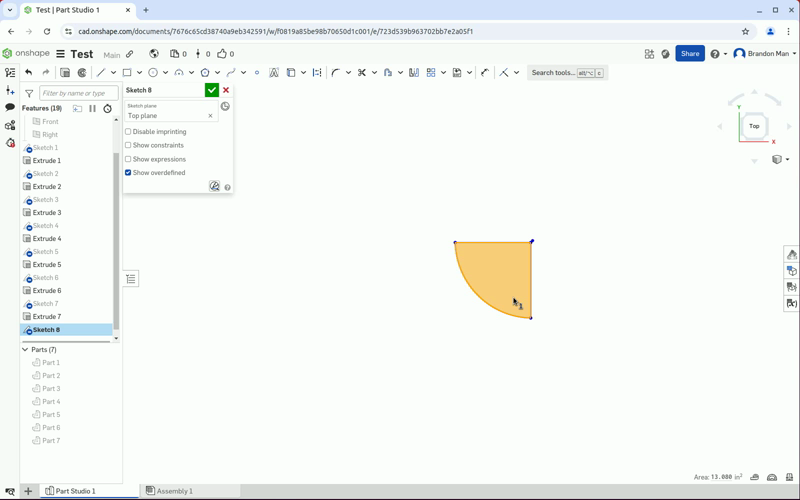
scroll(-6)
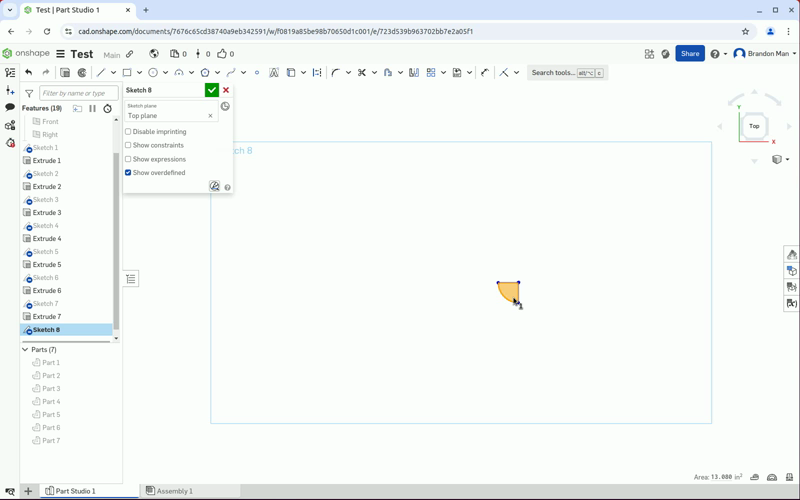
mouse_move(73, 352)
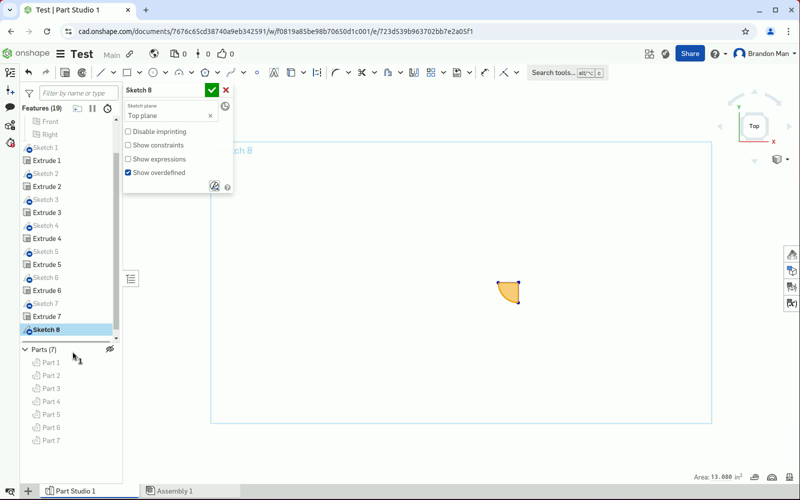
key(shift+y)
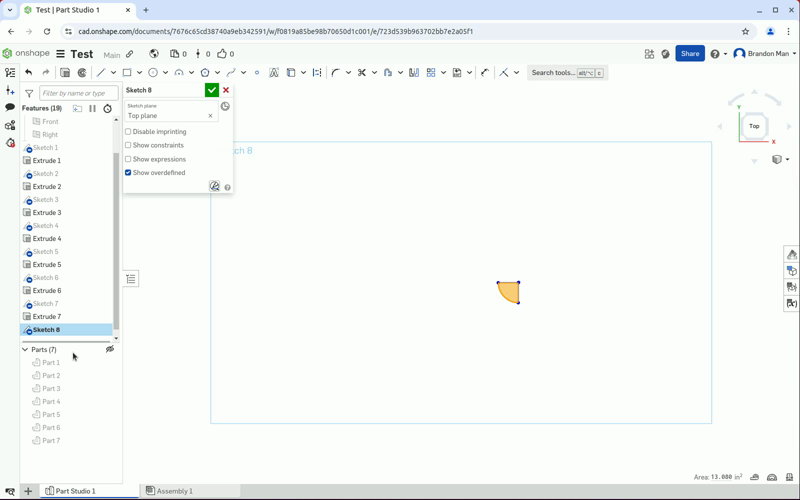
key(shift+e)
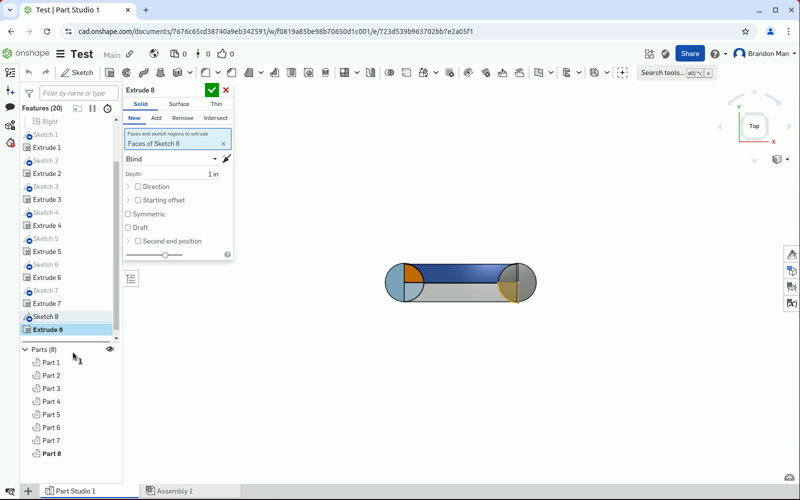
mouse_move(143, 106)
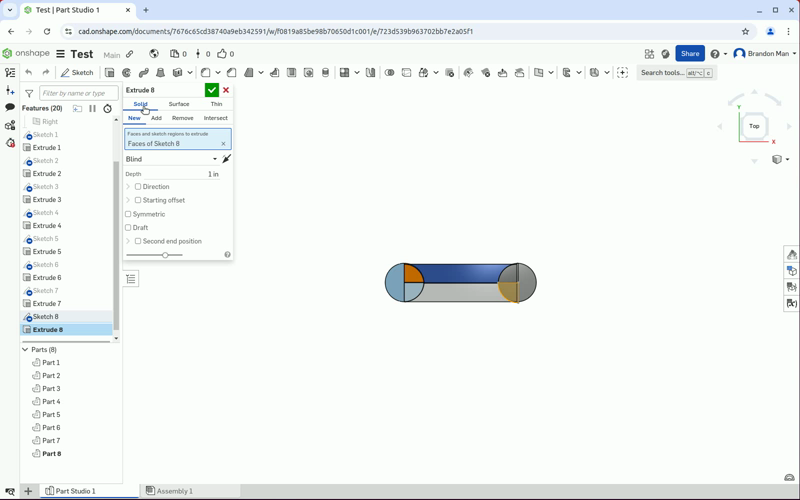
click(143, 106)
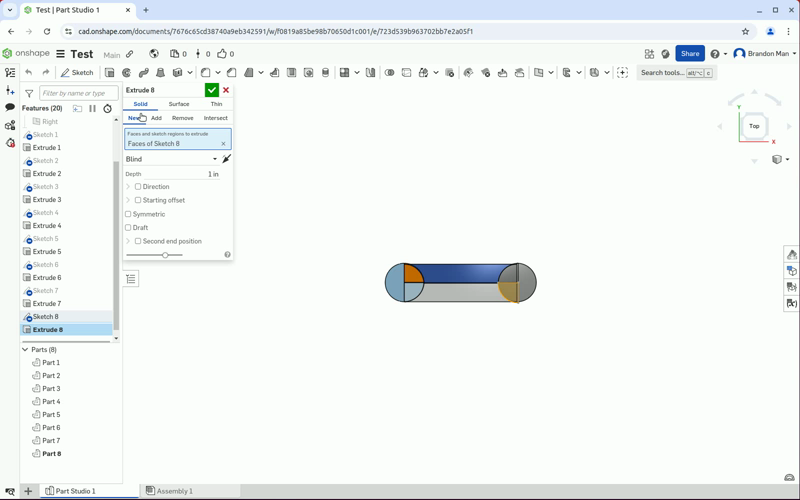
mouse_move(137, 120)
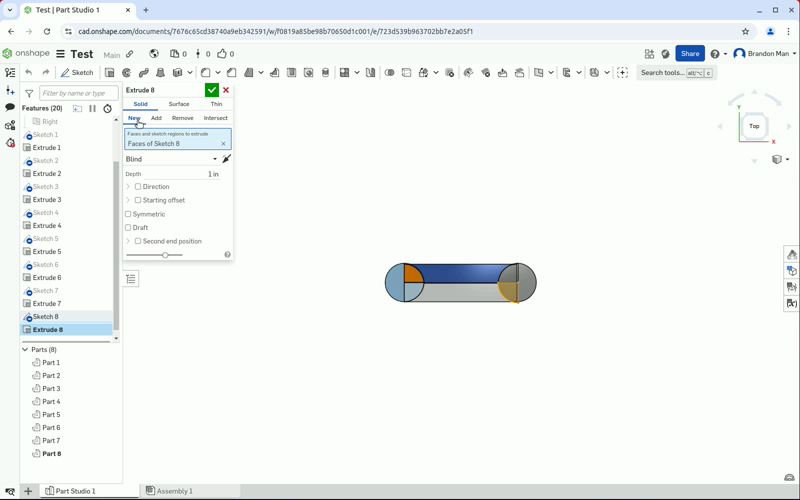
click(137, 120)
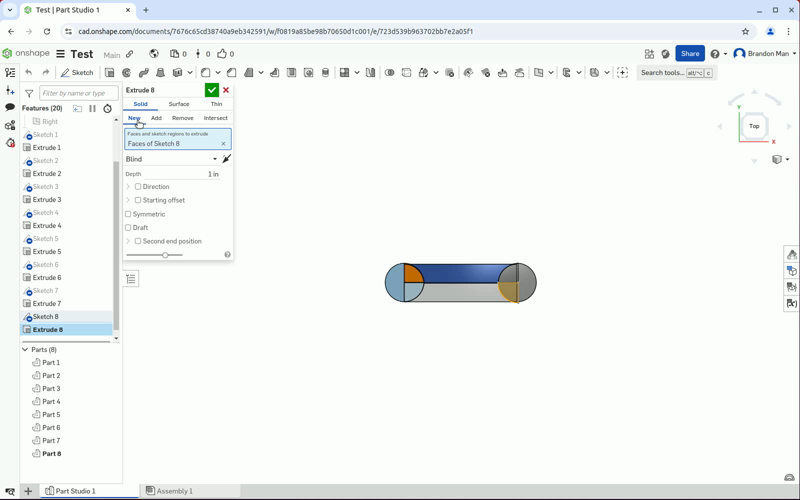
key(tab, 4)
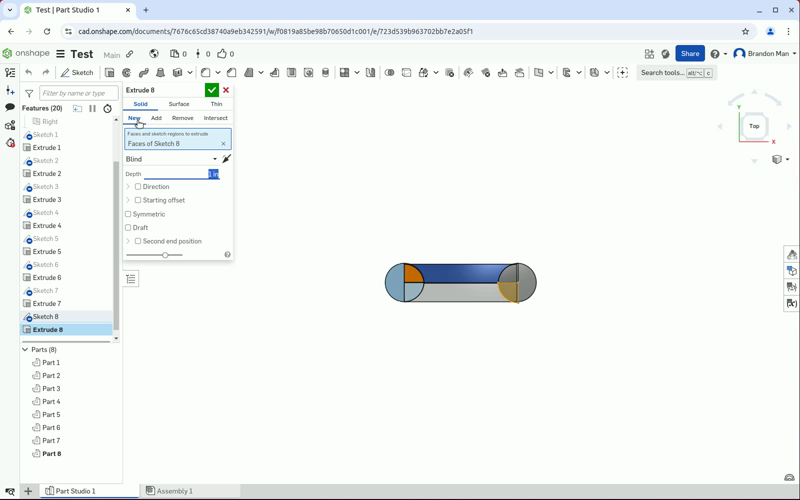
text(46.216)
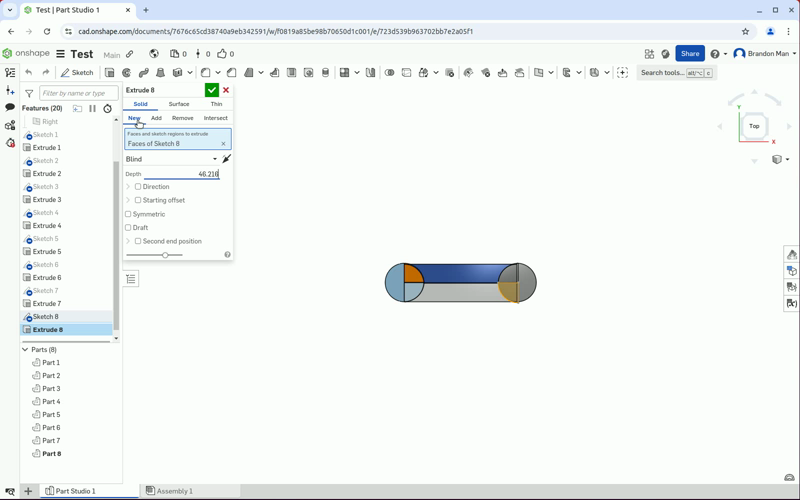
key(tab, 3)
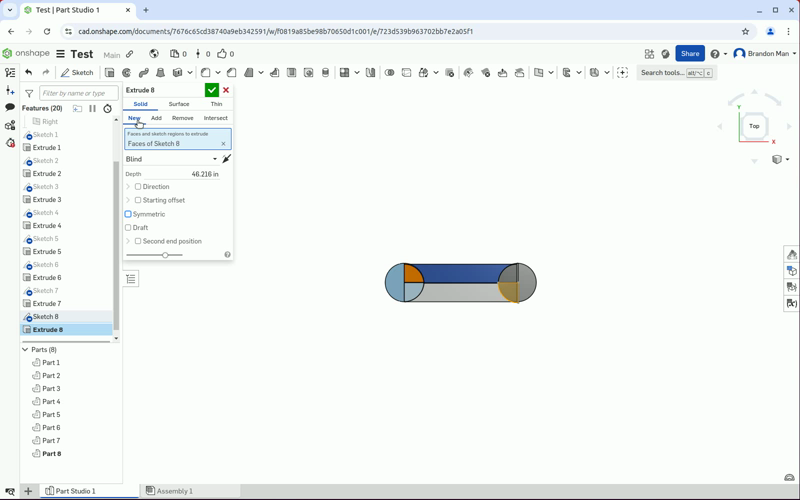
key(space)
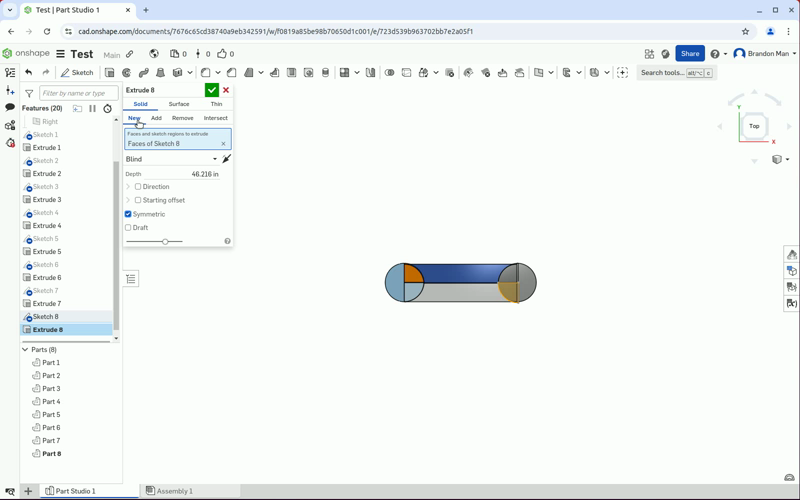
key(enter)
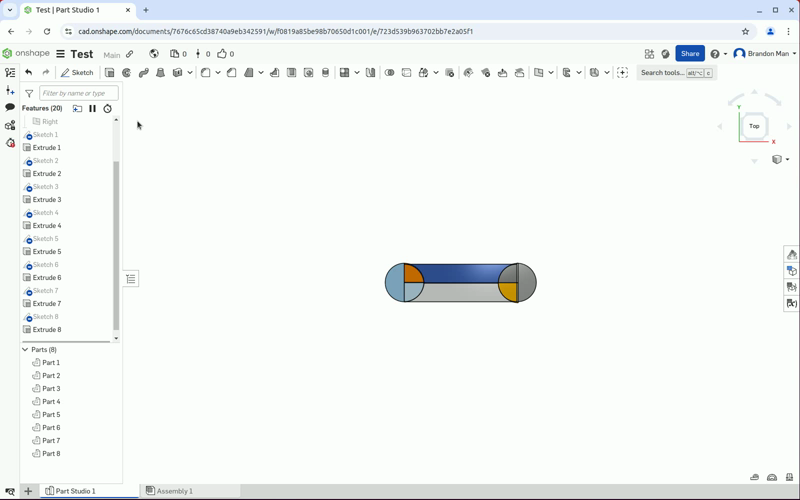
key(shift+h)
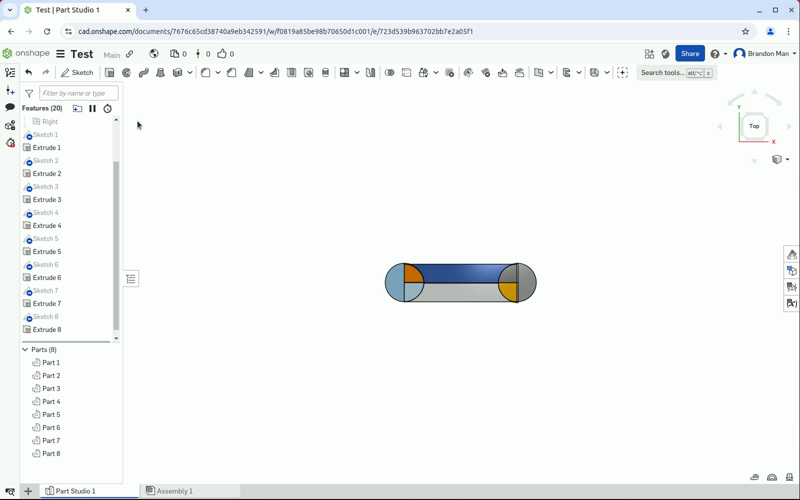
key(shift+h)
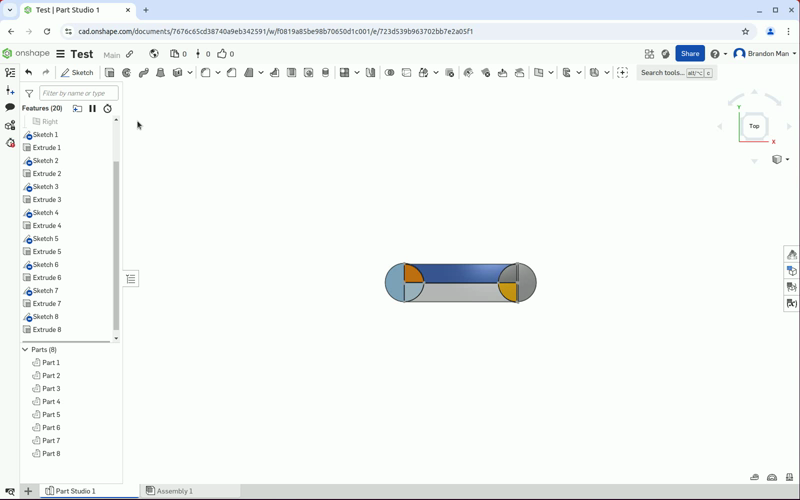
key(shift+7)
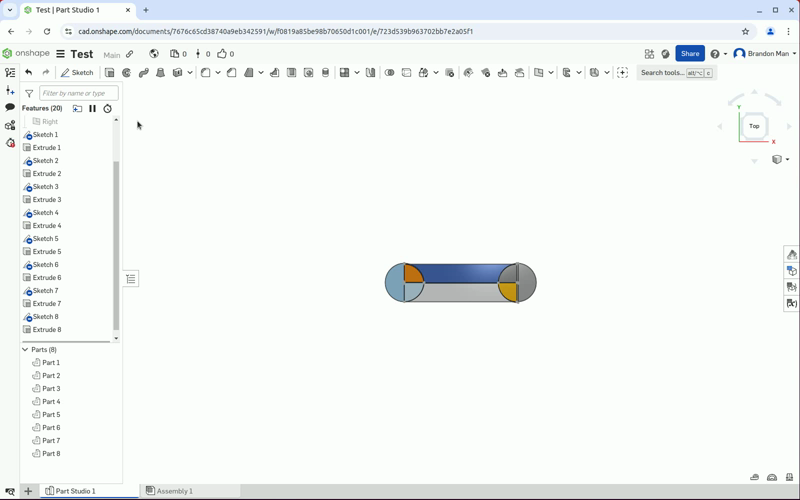
key(up, 3)
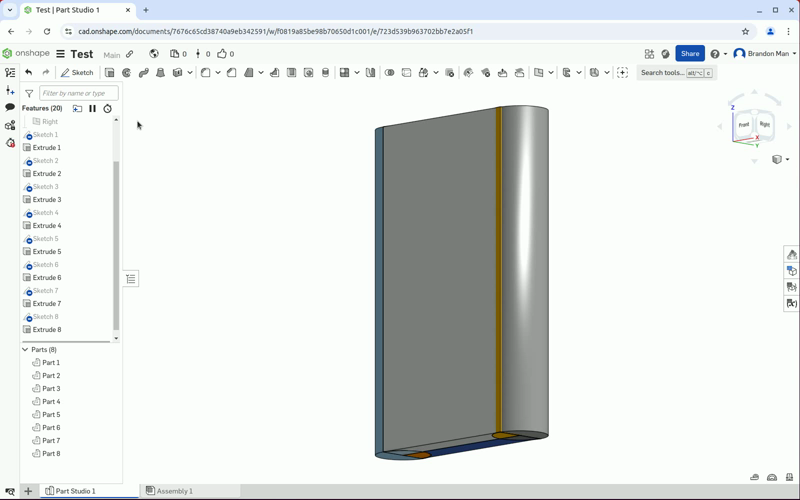
key(left, 3)
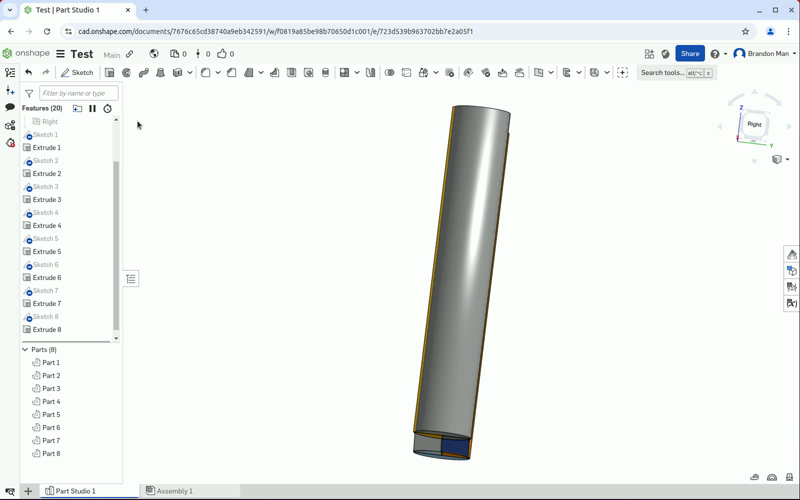
key(right, 3)
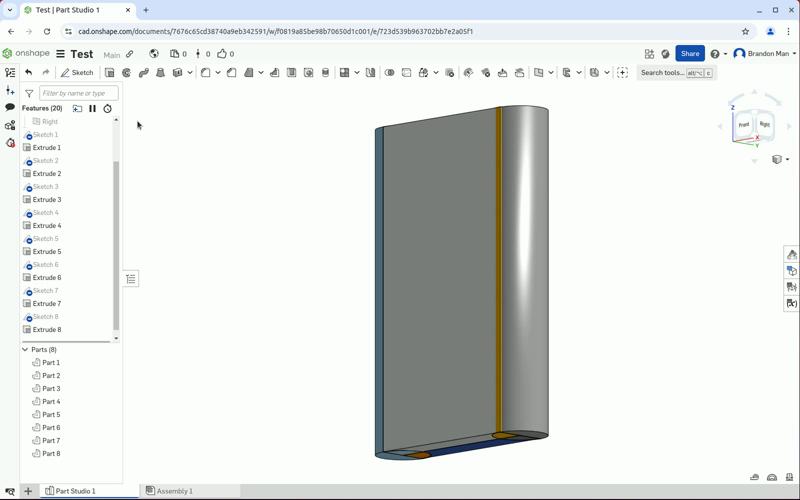
key(down, 3)
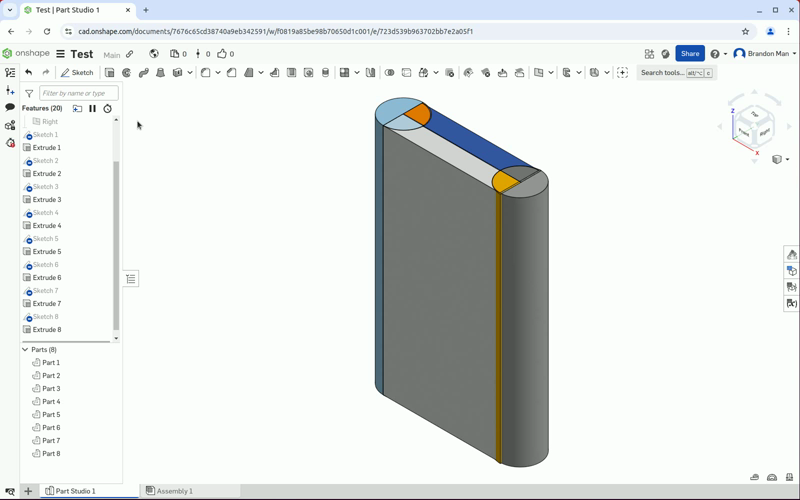
mouse_move(69, 137)
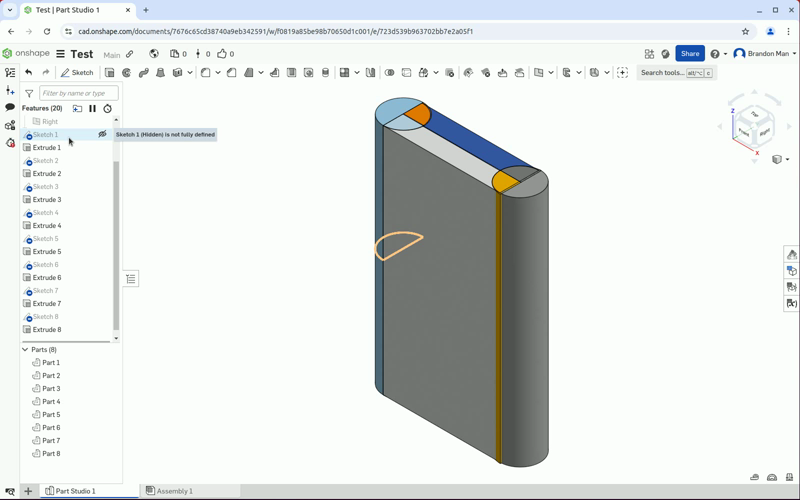
click(69, 137)